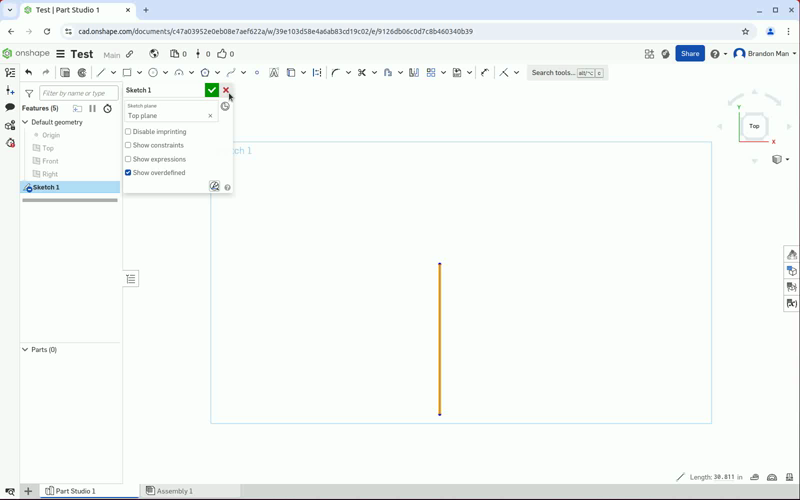
key(shift+h)
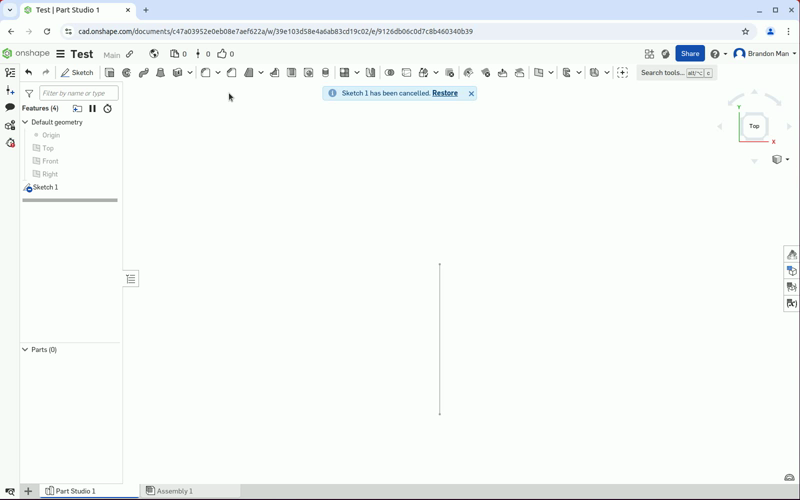
mouse_move(73, 352)
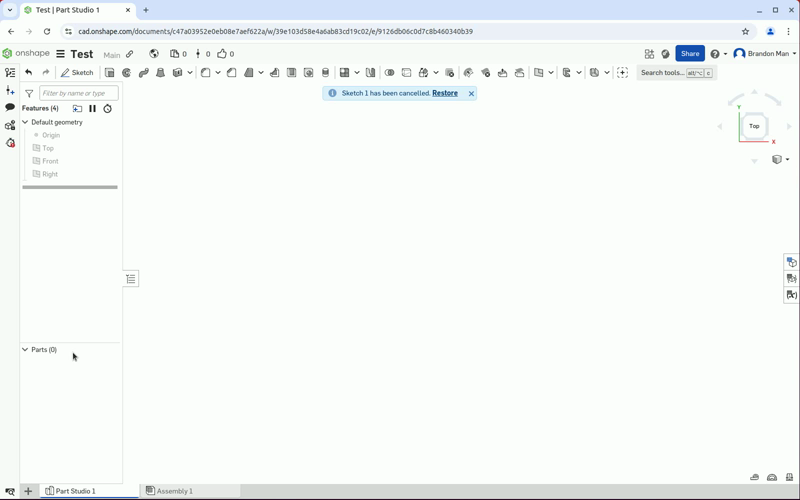
key(y)
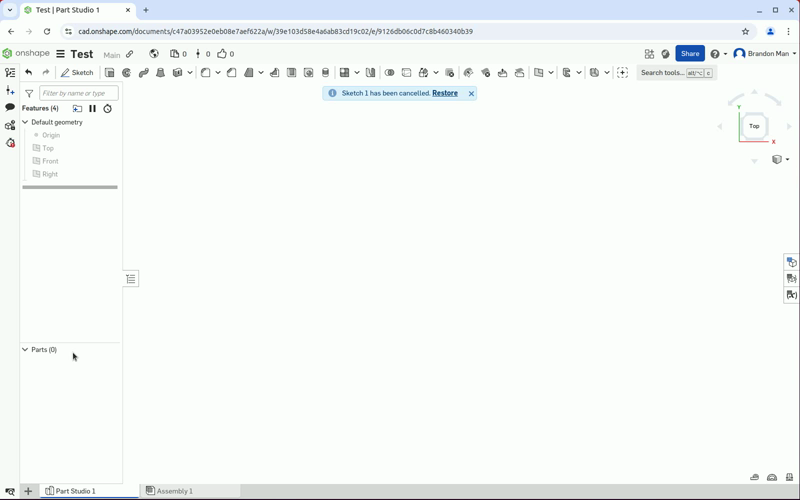
key(shift+p)
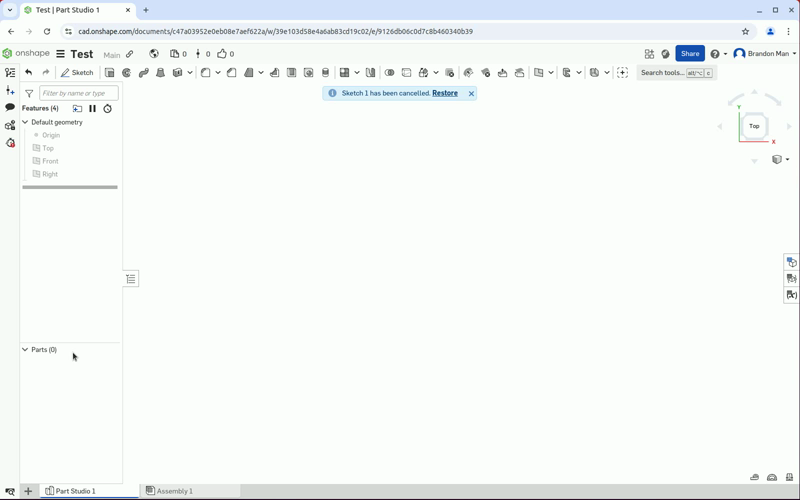
key(space)
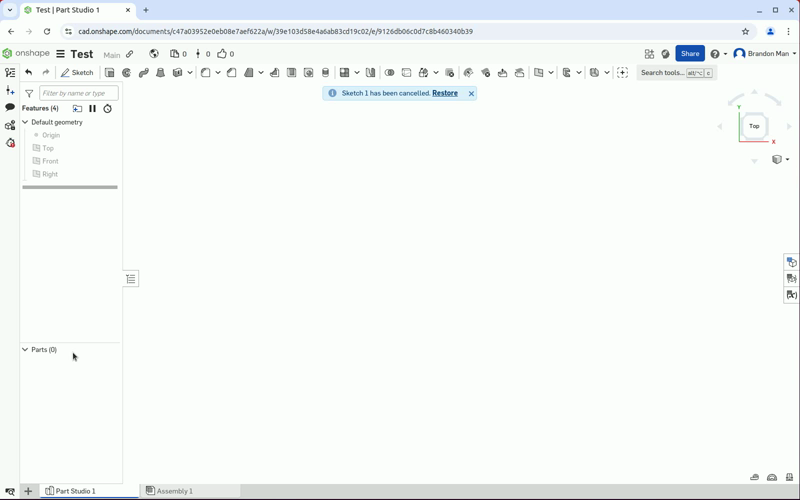
key_down(shift)
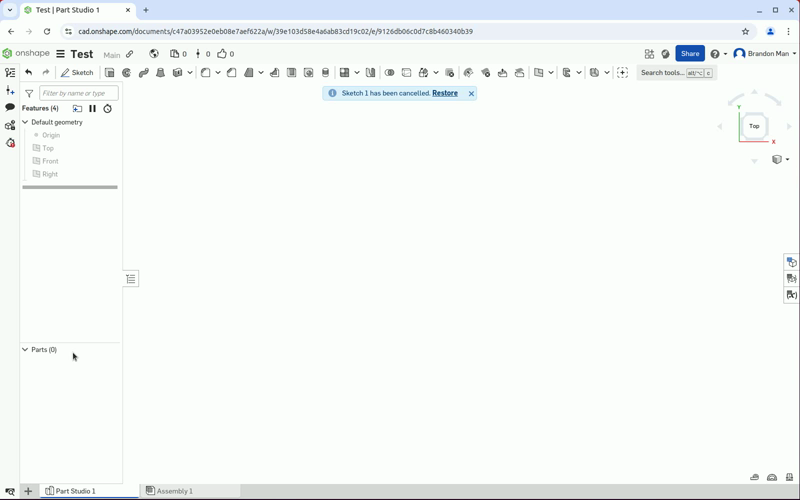
key(up)
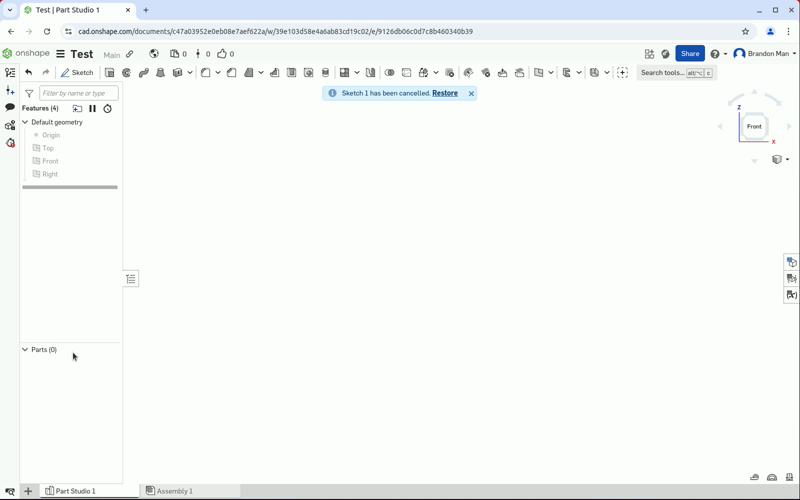
key_up(shift)
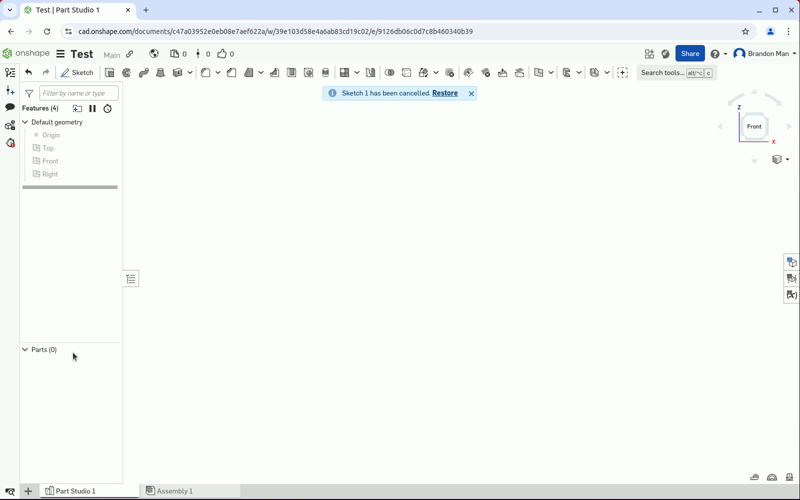
mouse_move(73, 352)
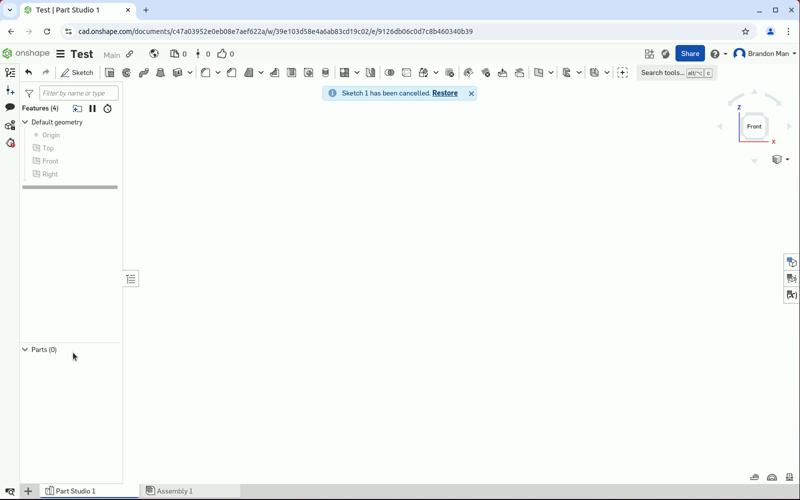
key(shift+y)
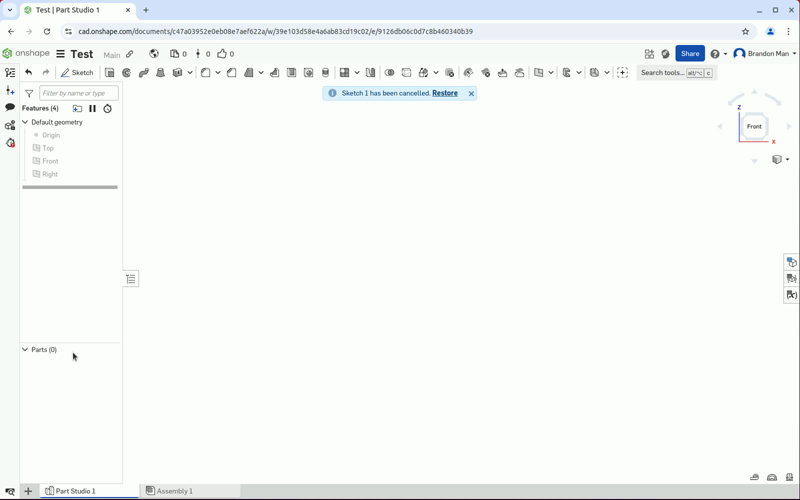
key(shift+s)
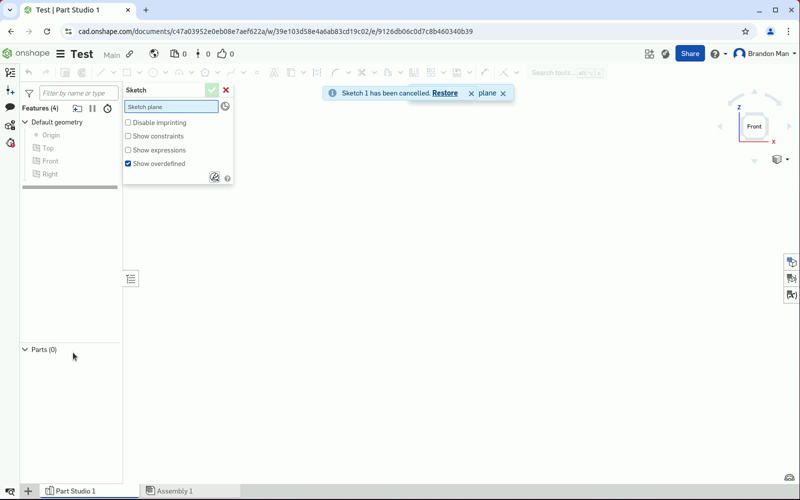
mouse_move(73, 163)
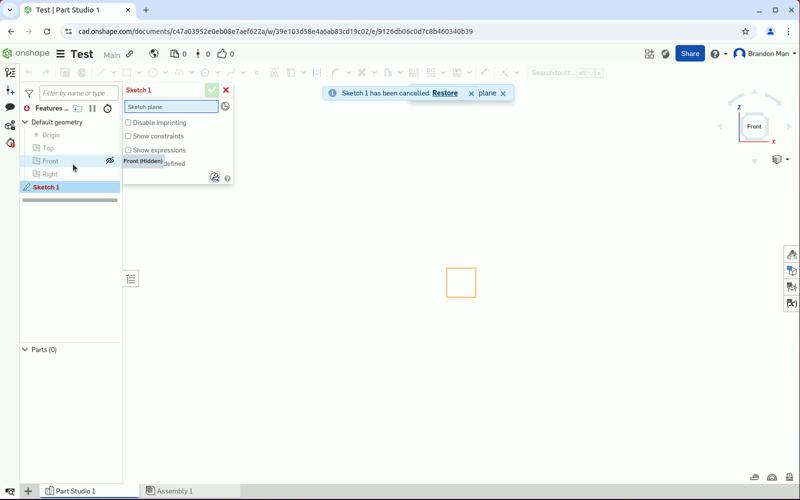
click(73, 163)
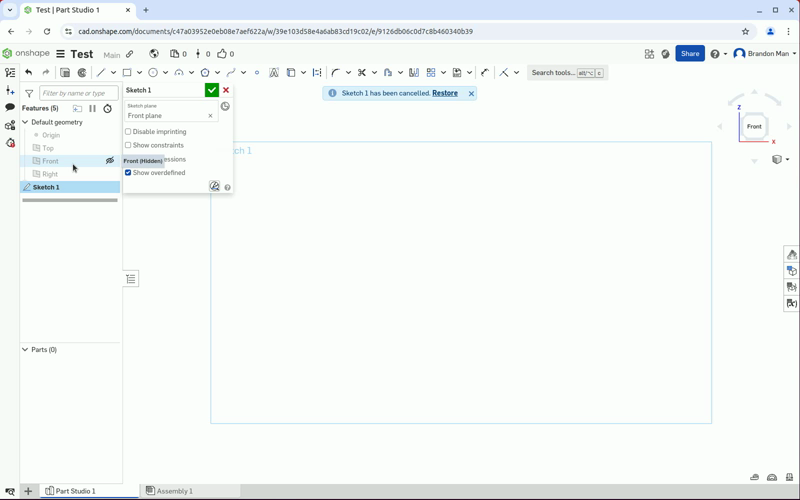
mouse_move(73, 352)
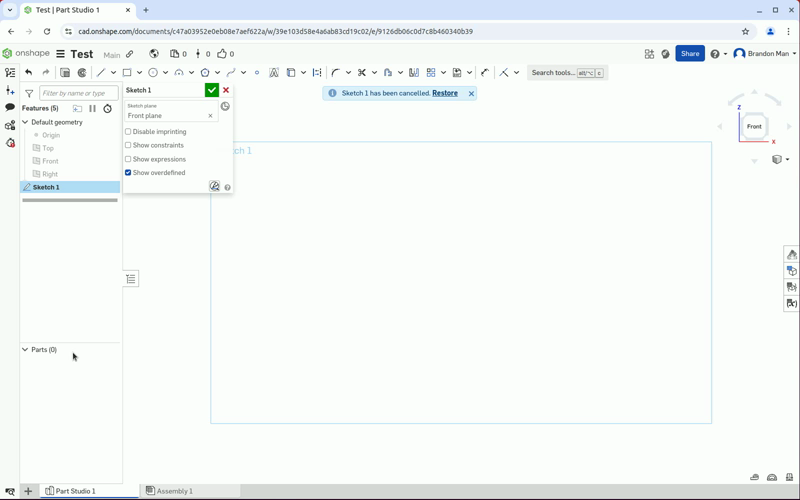
key(y)
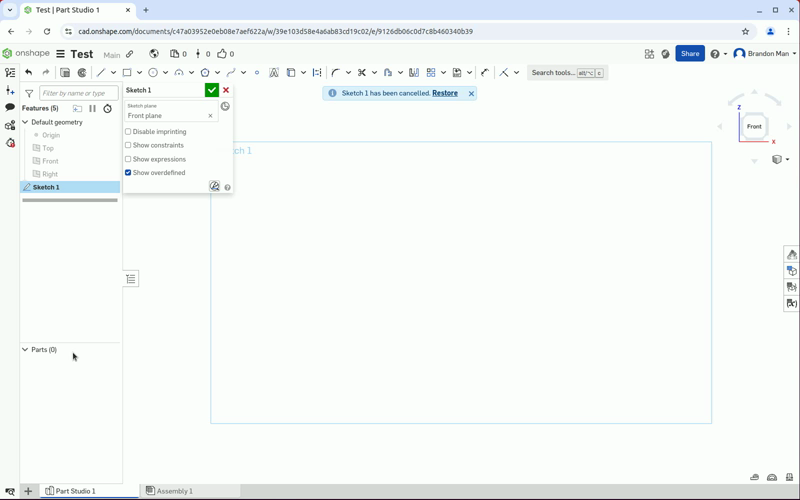
key(l)
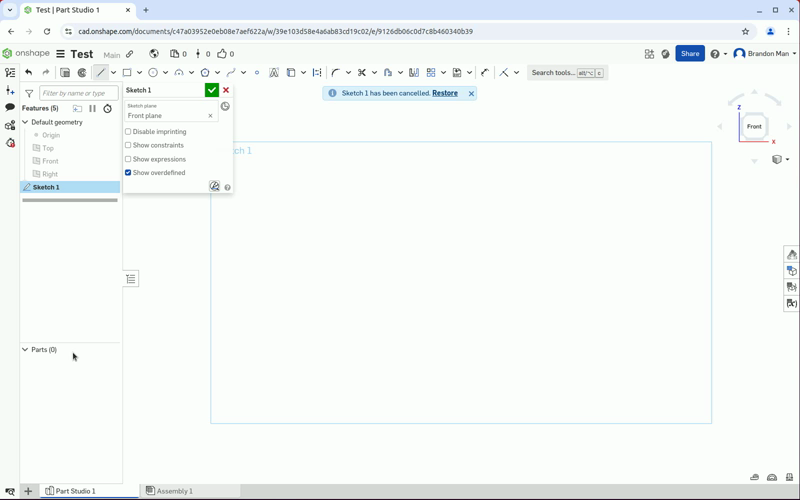
key_down(shift)
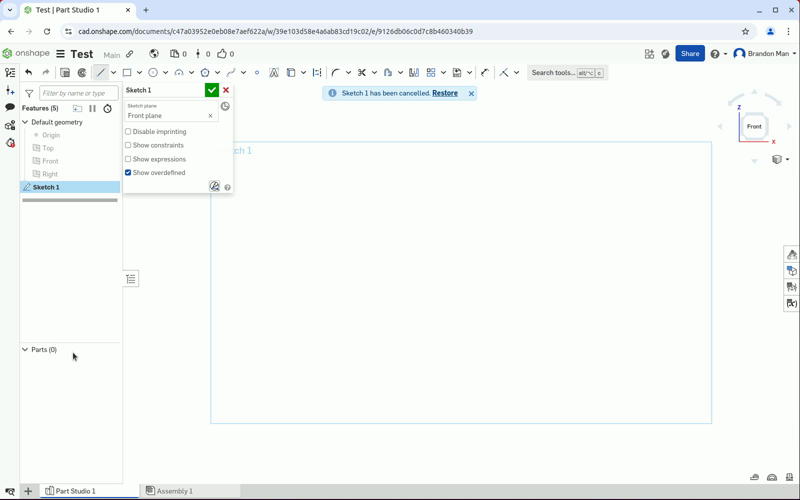
mouse_move(414, 287)
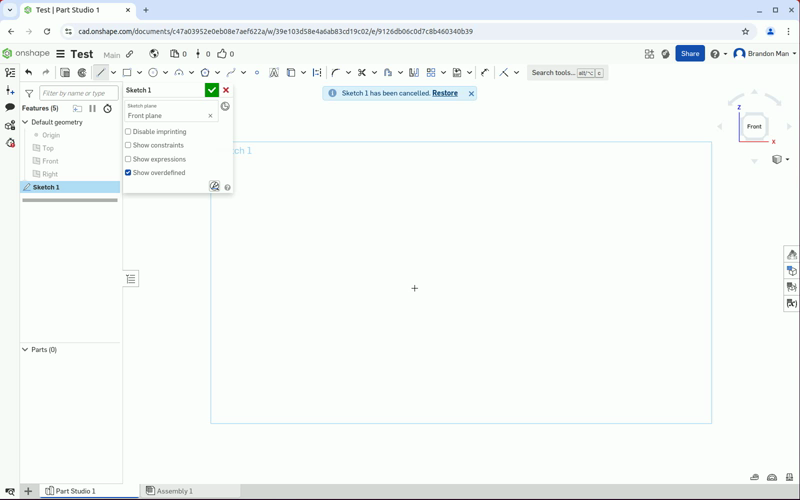
click(414, 287)
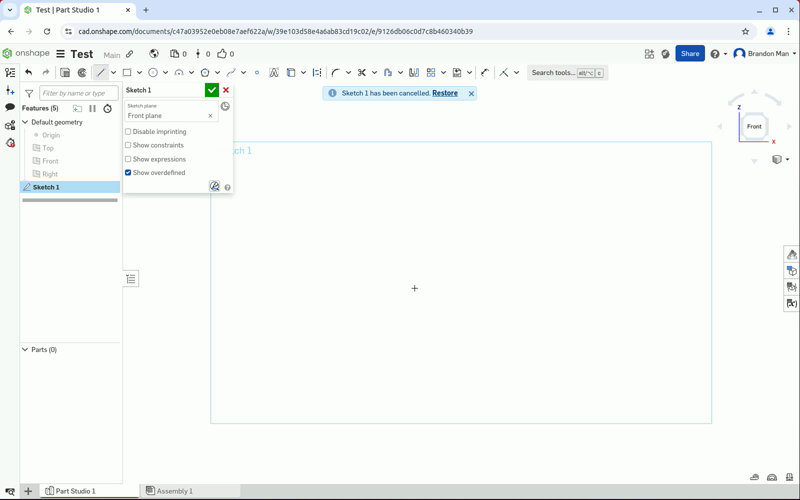
key_up(shift)
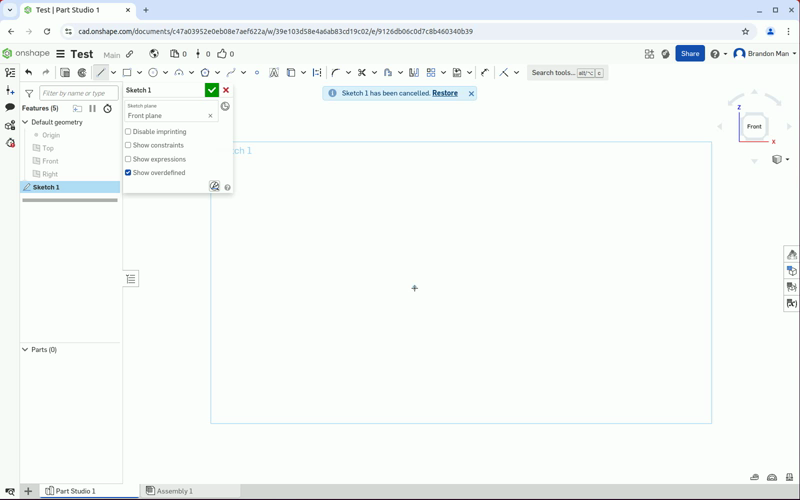
key_down(shift)
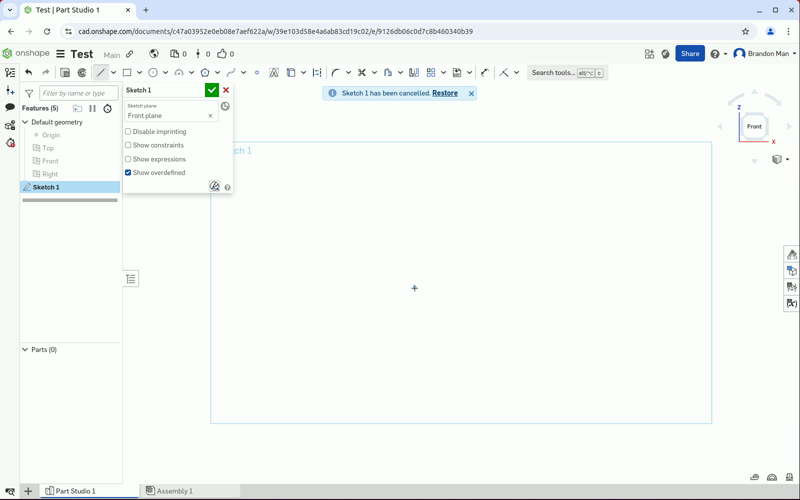
mouse_move(444, 287)
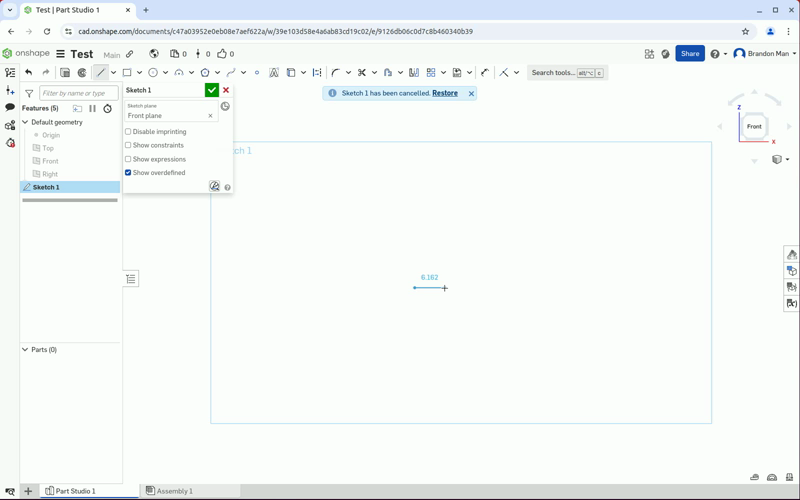
mouse_move(428, 287)
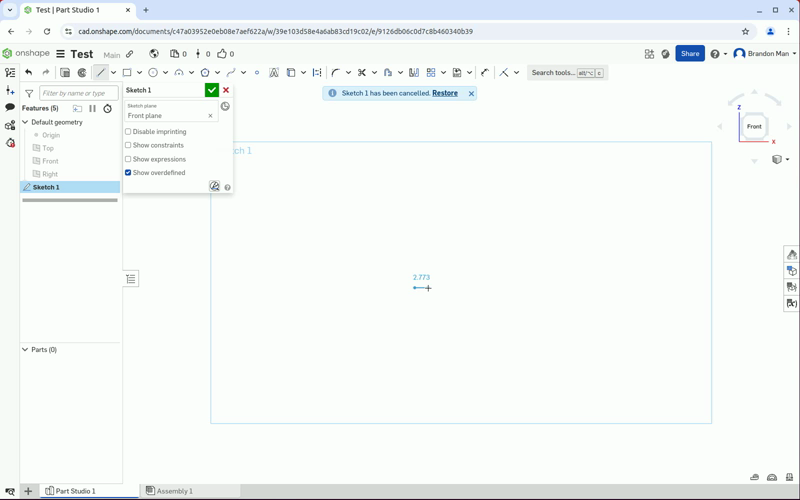
click(428, 287)
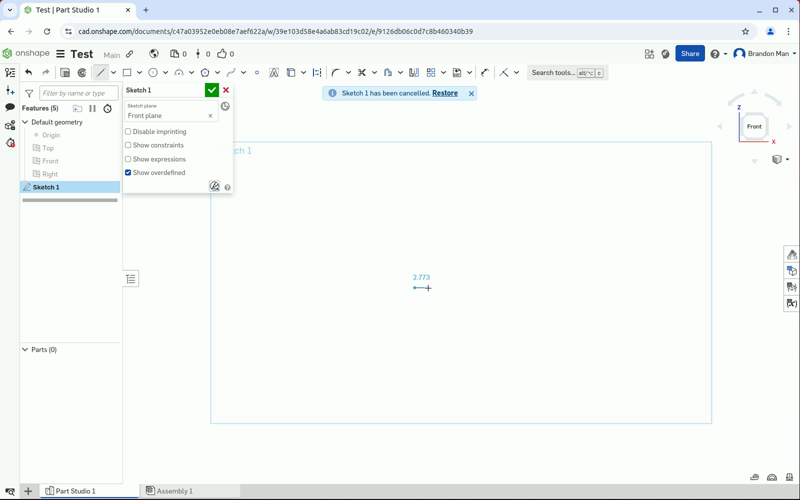
key_up(shift)
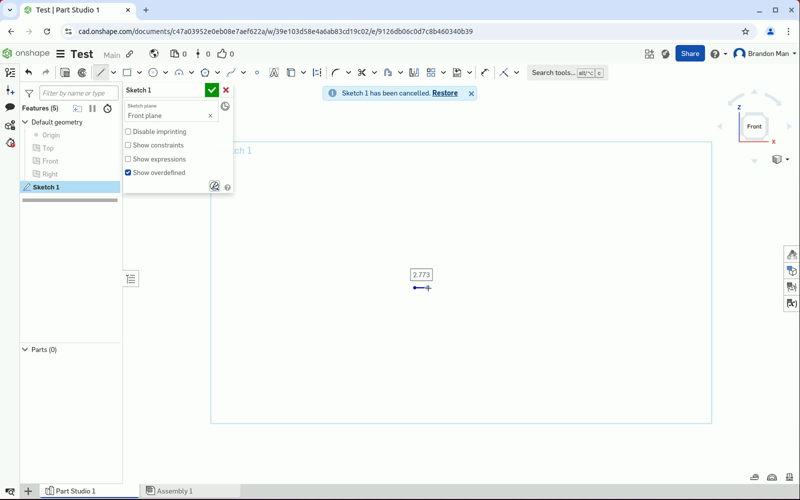
key(esc)
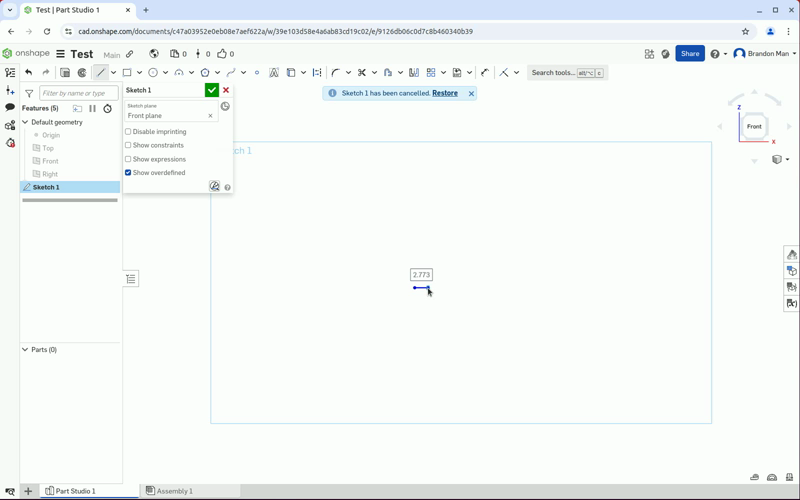
key(a)
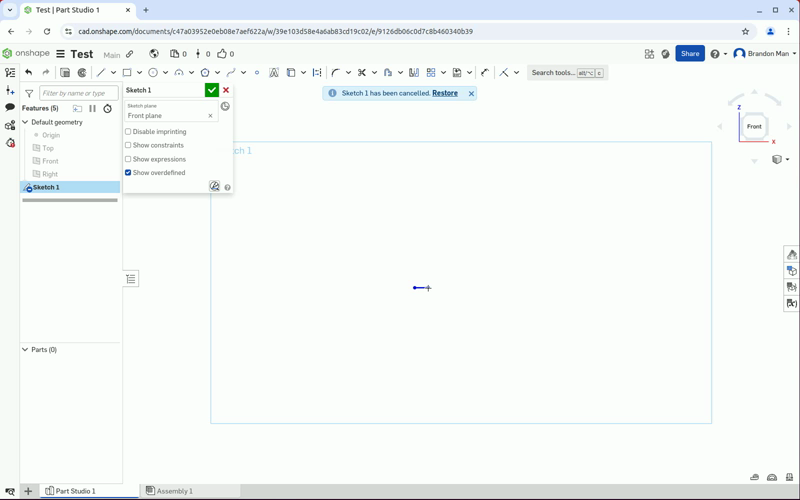
mouse_move(428, 287)
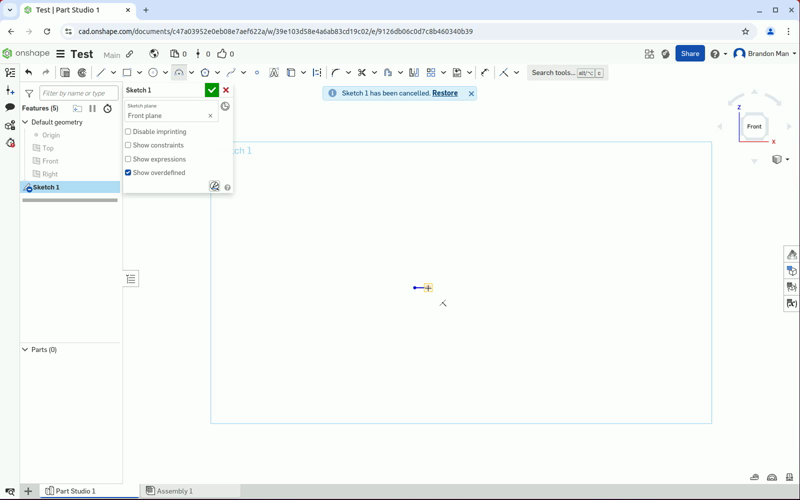
click(428, 287)
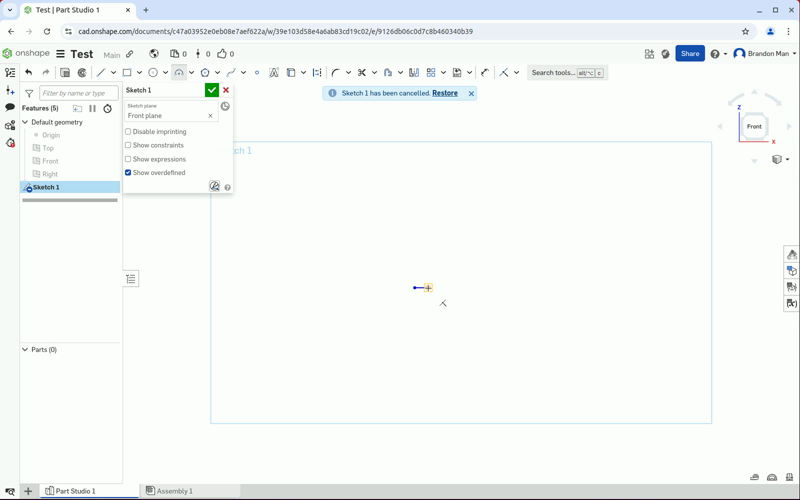
key_down(shift)
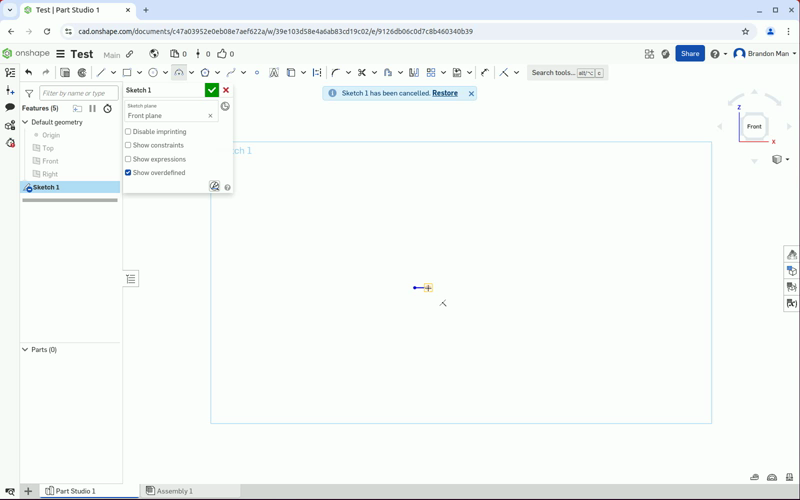
mouse_move(493, 285)
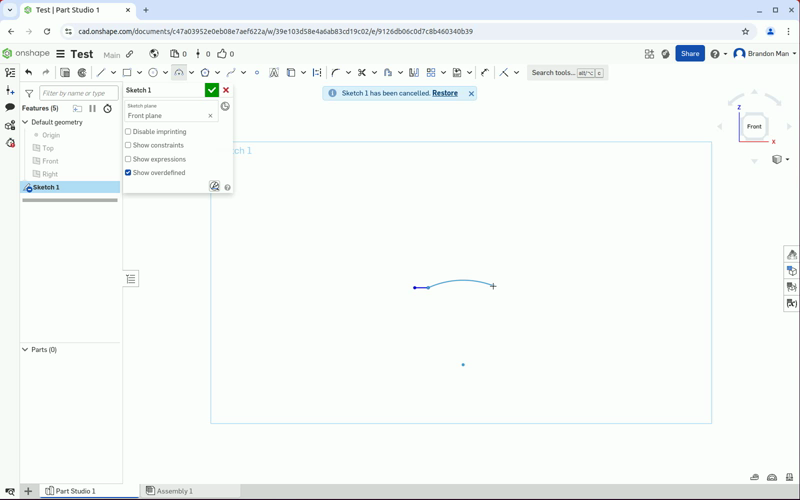
click(493, 285)
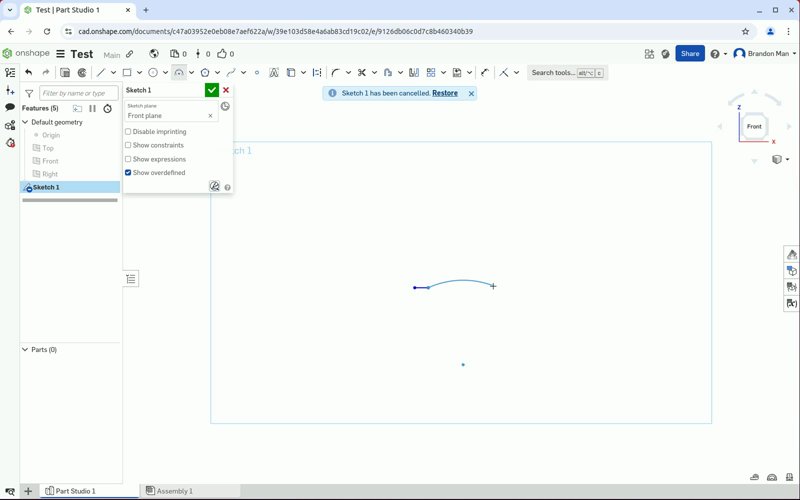
mouse_move(461, 315)
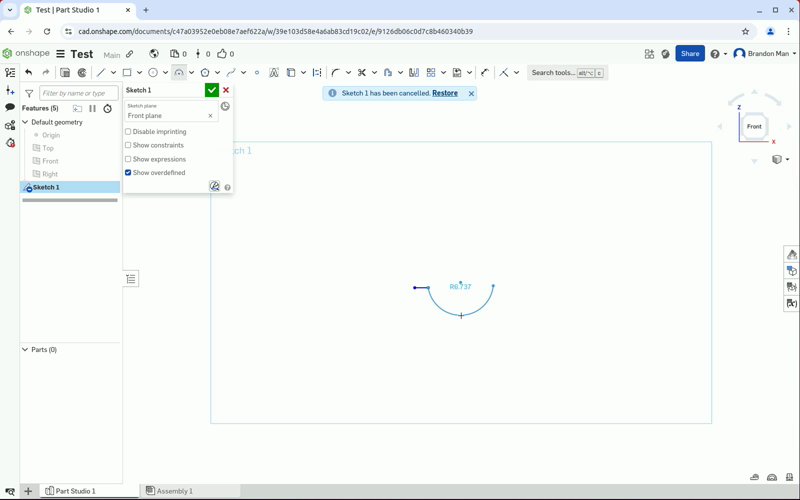
click(461, 315)
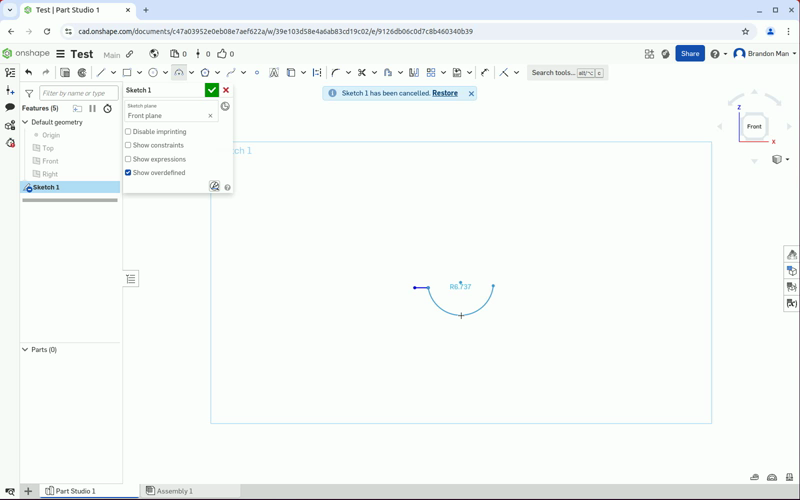
key_up(shift)
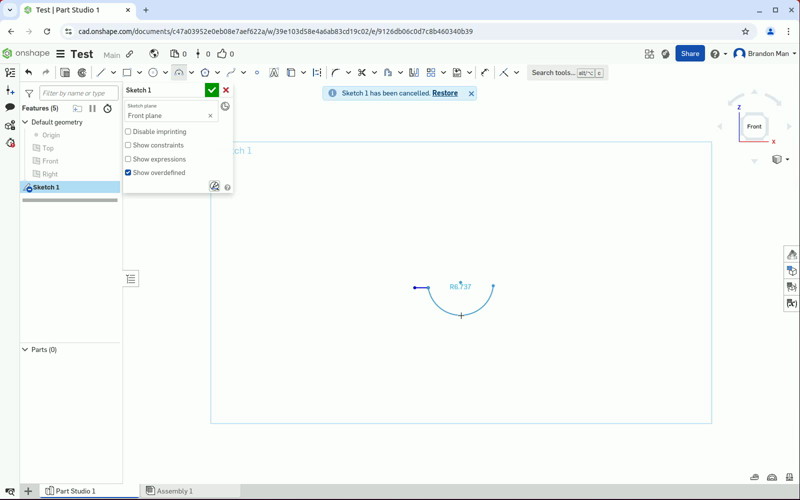
key(esc)
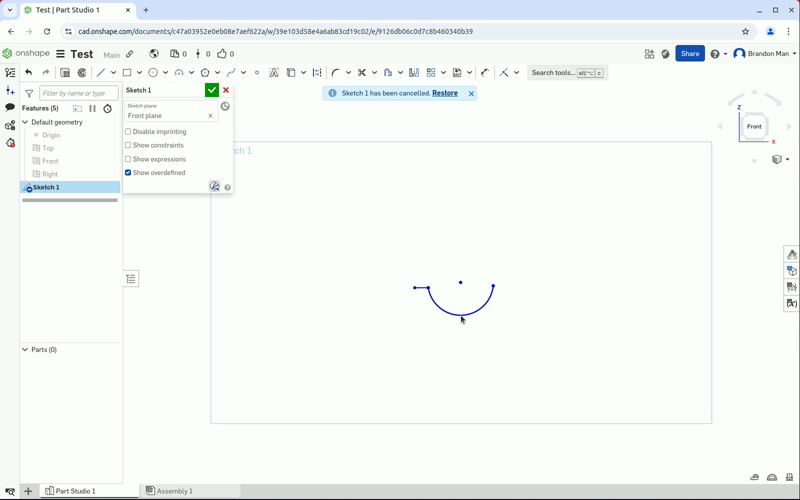
key(l)
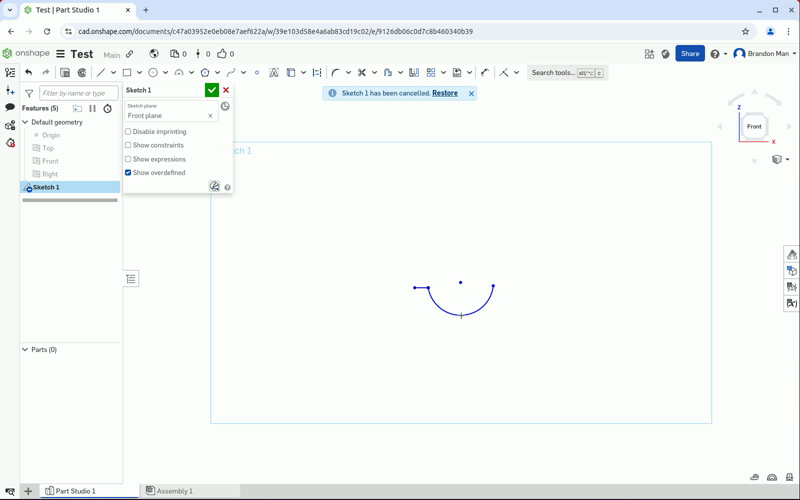
mouse_move(493, 285)
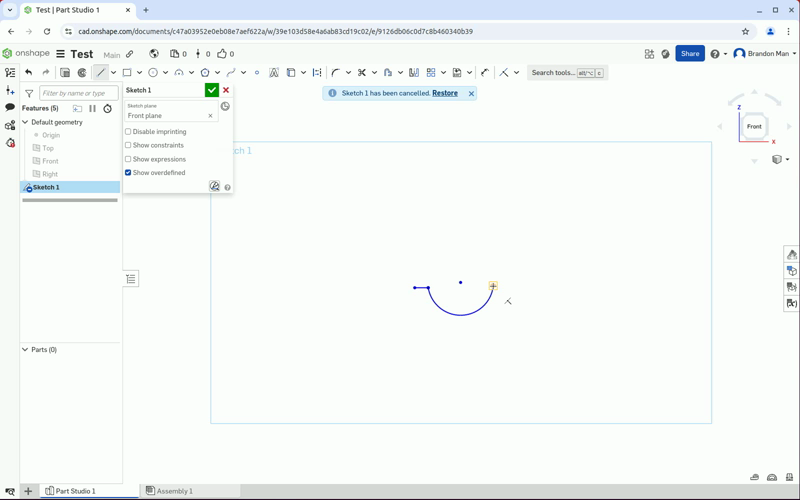
click(493, 285)
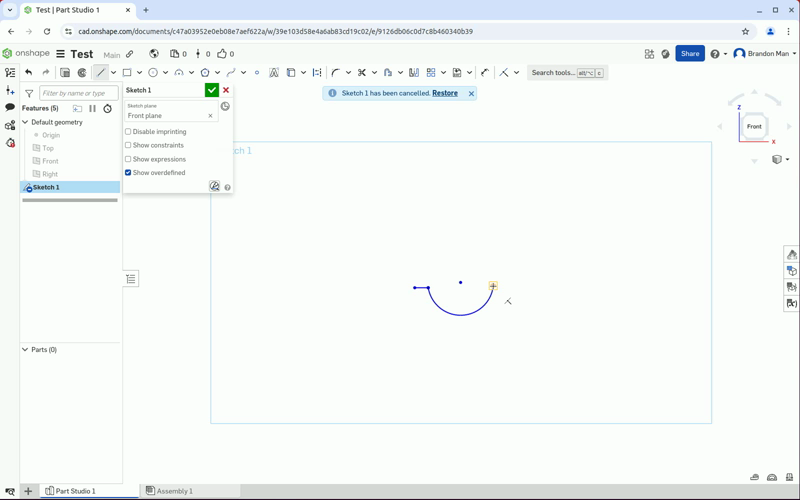
key_down(shift)
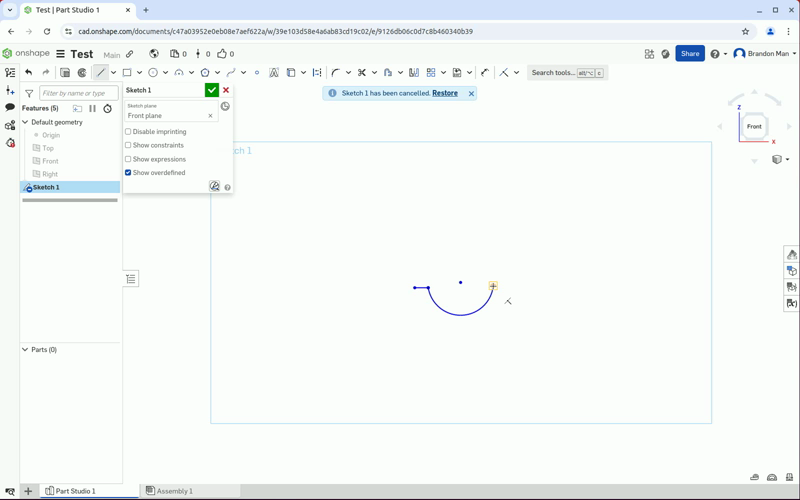
mouse_move(523, 285)
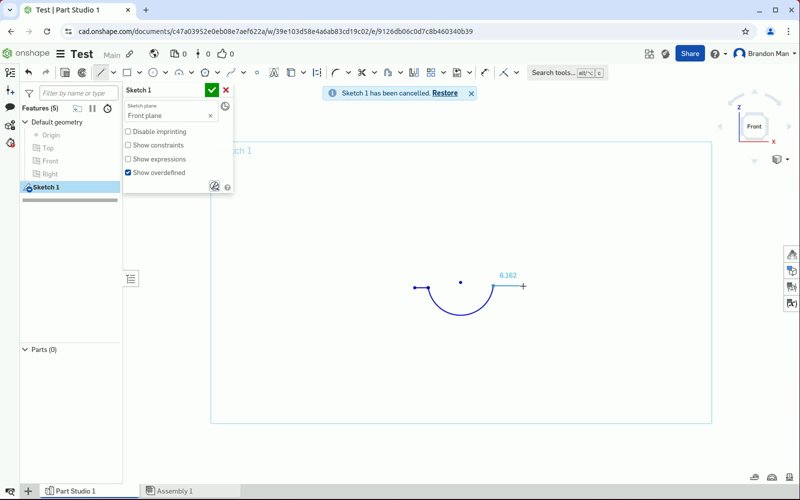
mouse_move(496, 285)
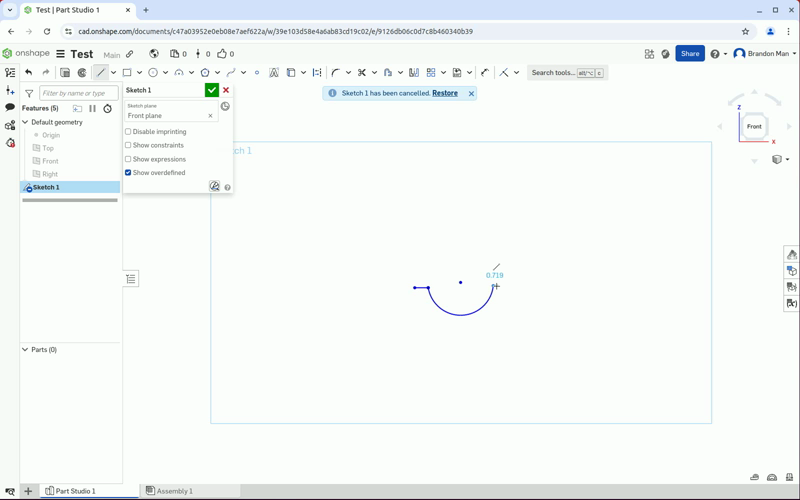
scroll(6)
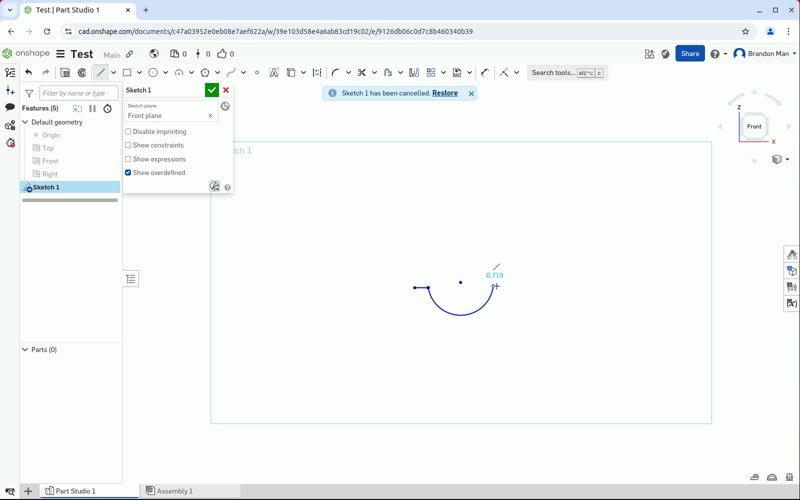
scroll(6)
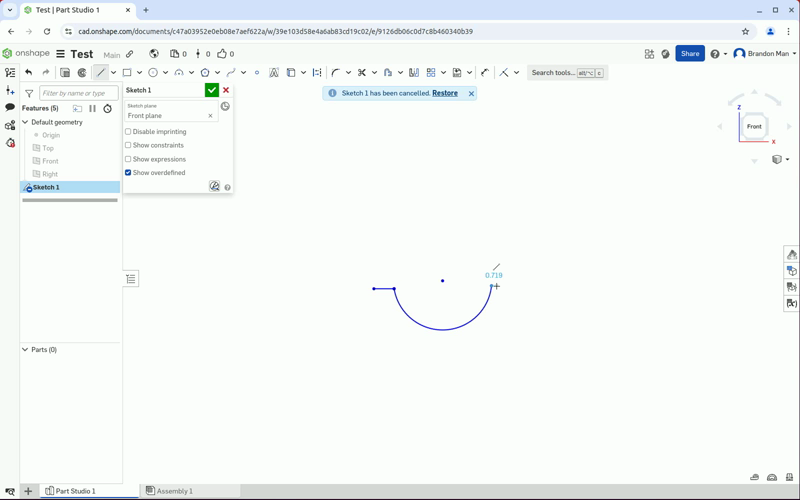
scroll(6)
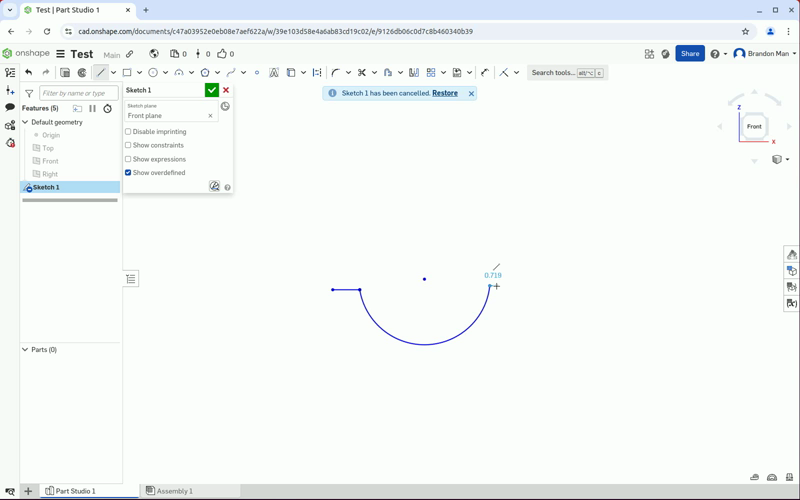
scroll(6)
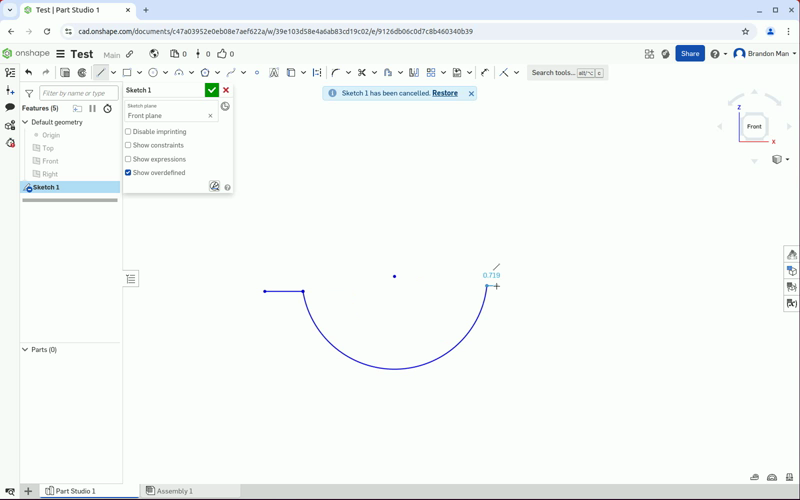
scroll(6)
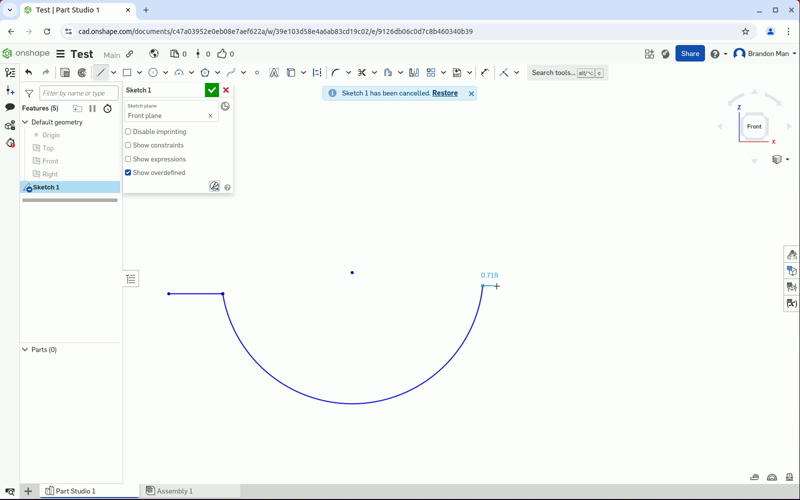
scroll(6)
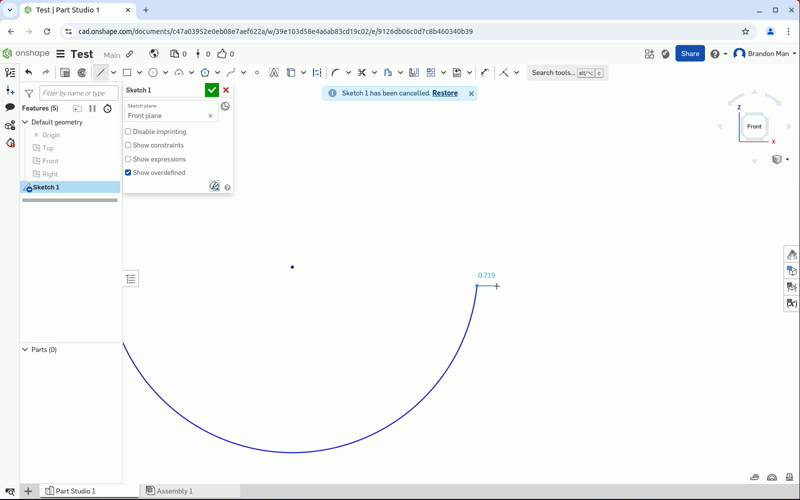
scroll(6)
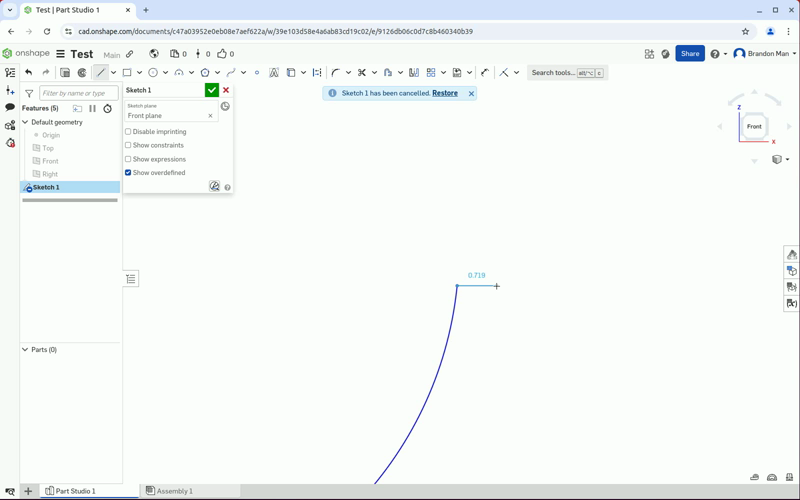
click(496, 285)
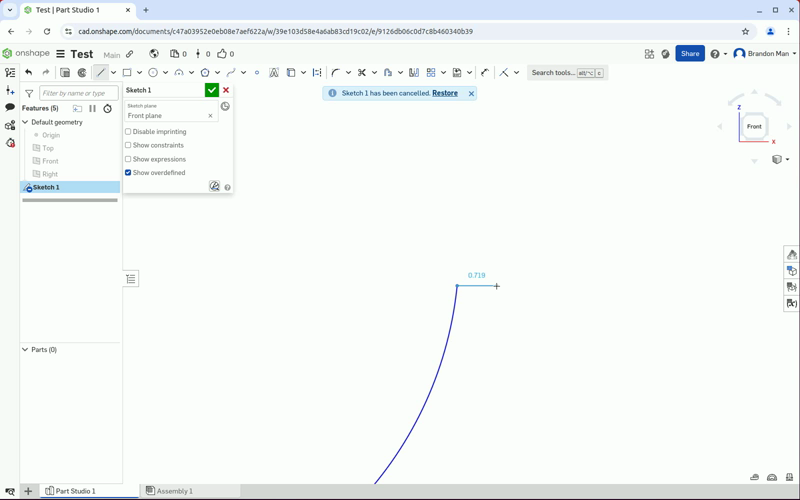
scroll(-6)
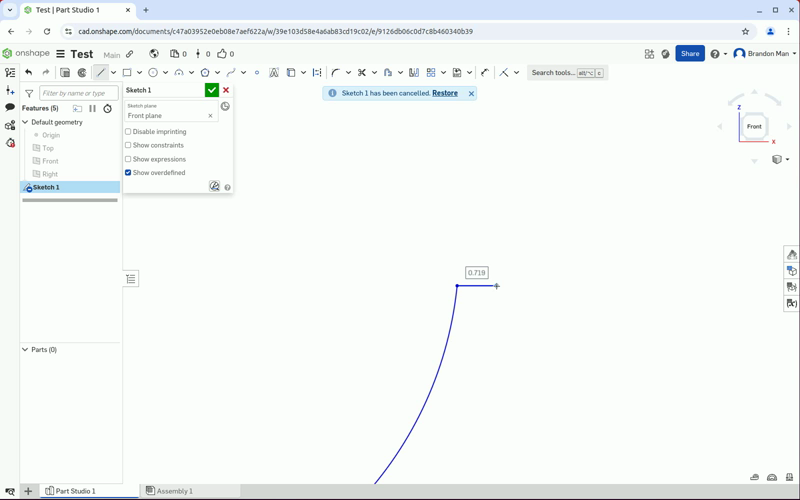
scroll(-6)
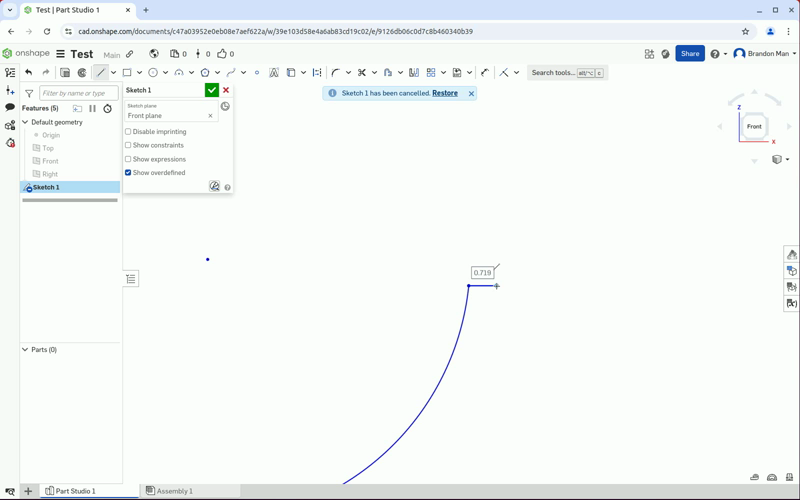
scroll(-6)
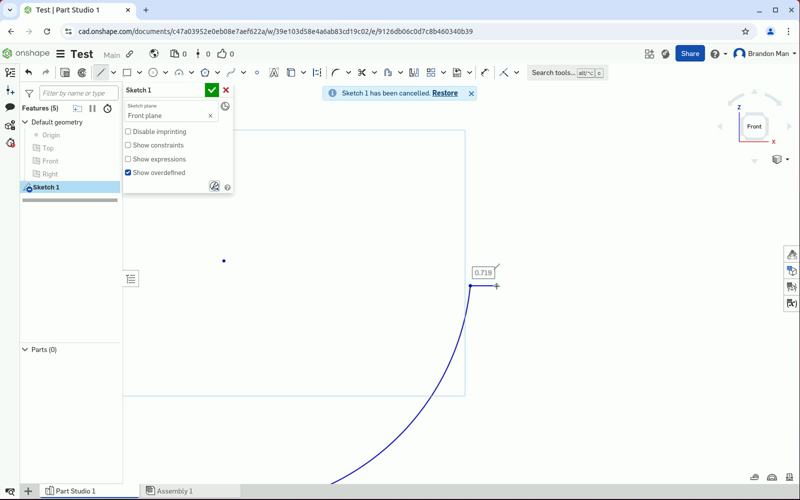
scroll(-6)
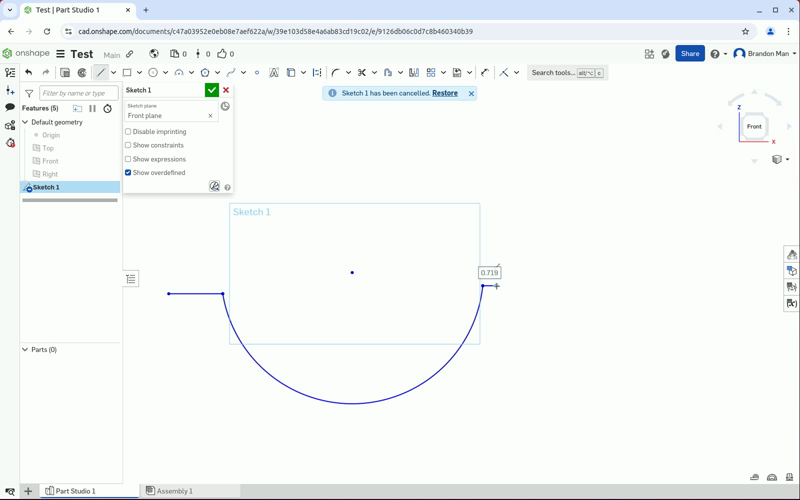
scroll(-6)
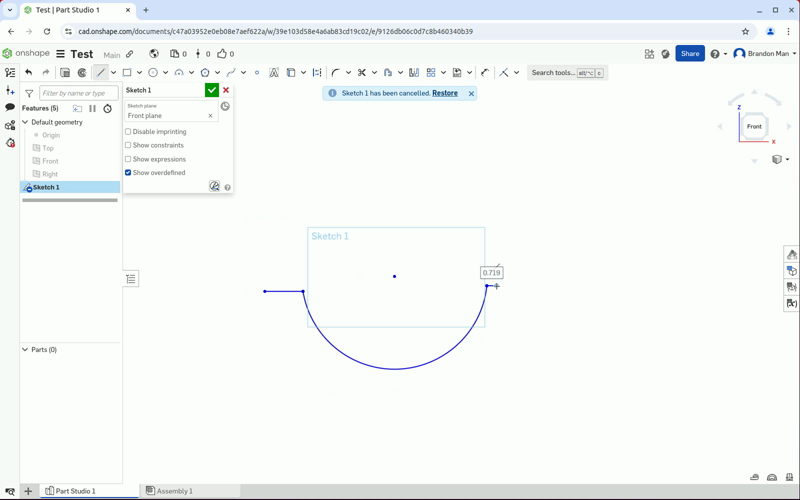
scroll(-6)
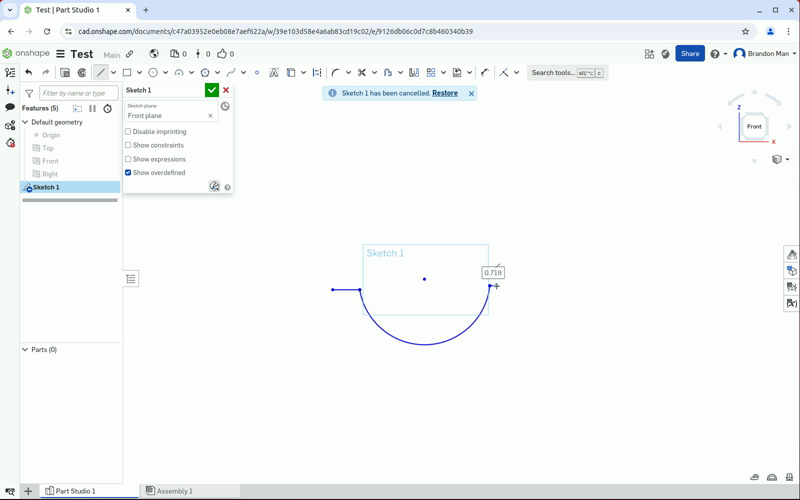
scroll(-6)
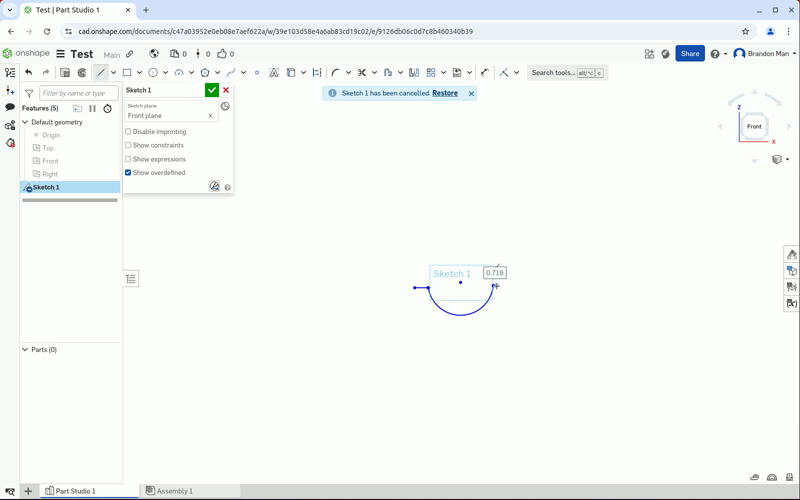
key_up(shift)
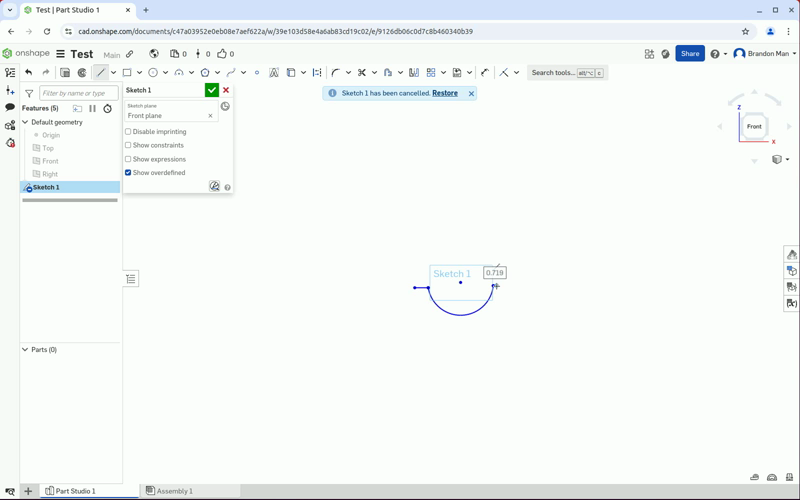
key(esc)
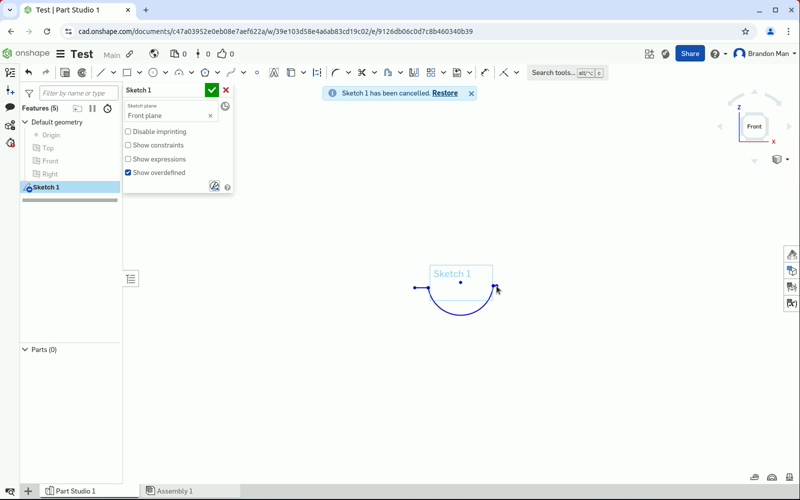
key(a)
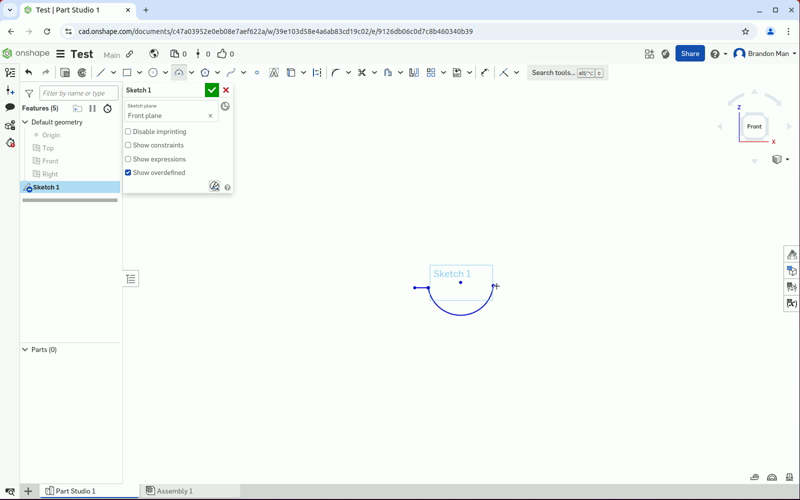
mouse_move(496, 285)
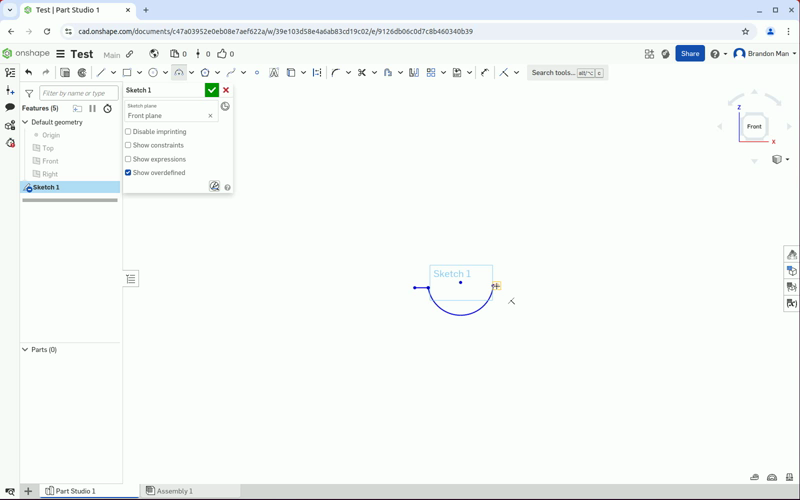
scroll(6)
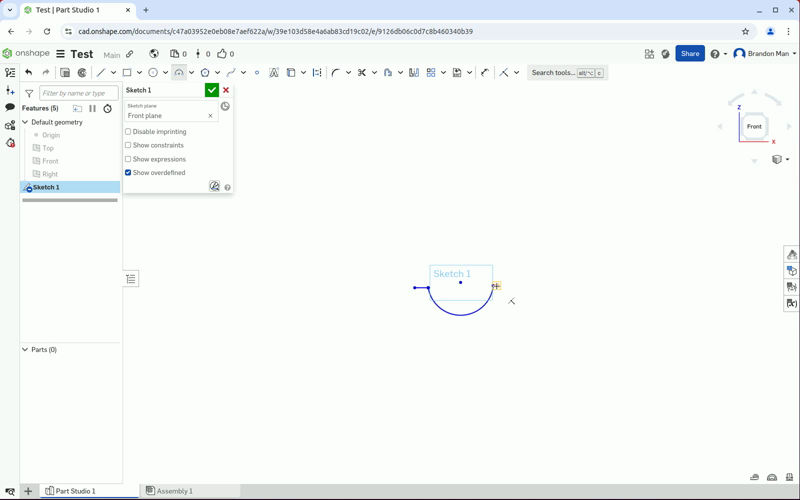
scroll(6)
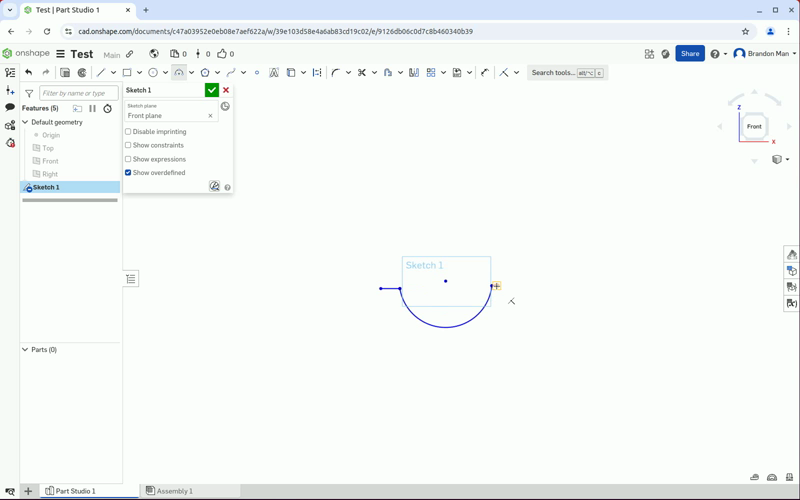
scroll(6)
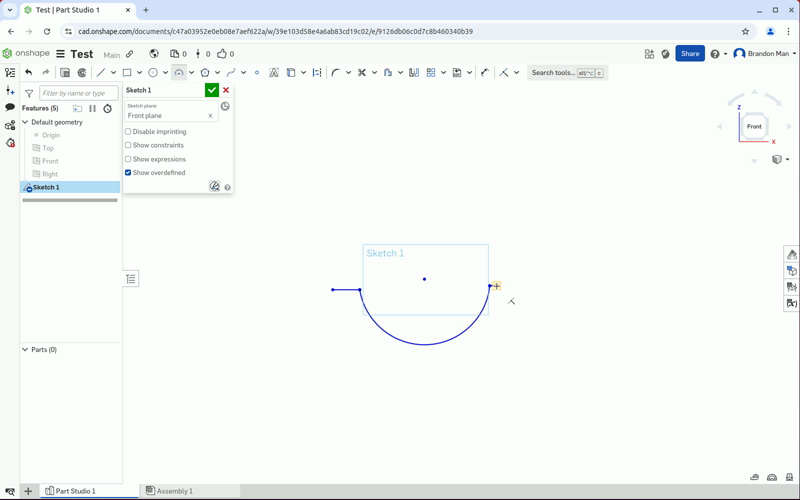
scroll(6)
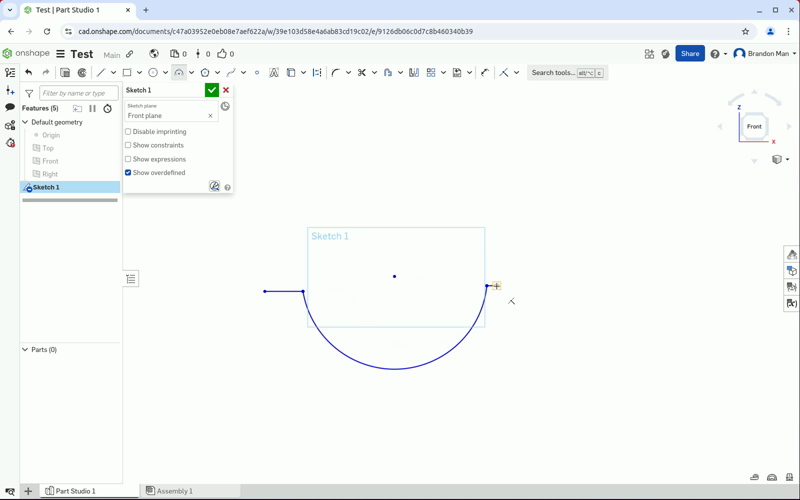
scroll(6)
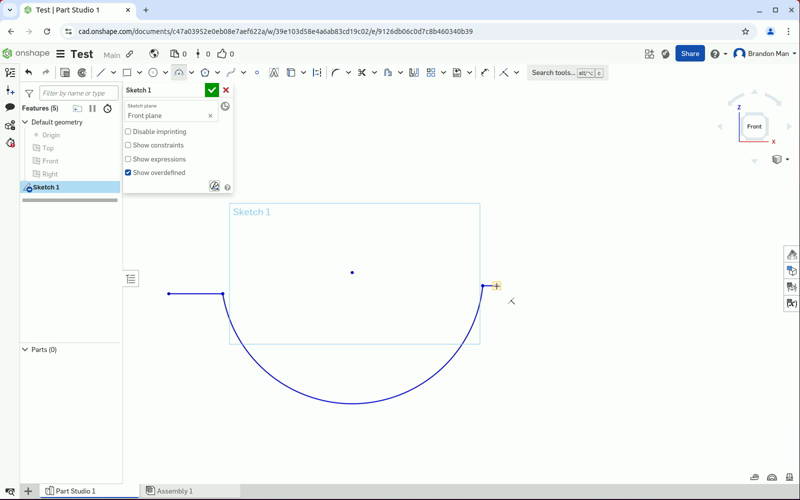
scroll(6)
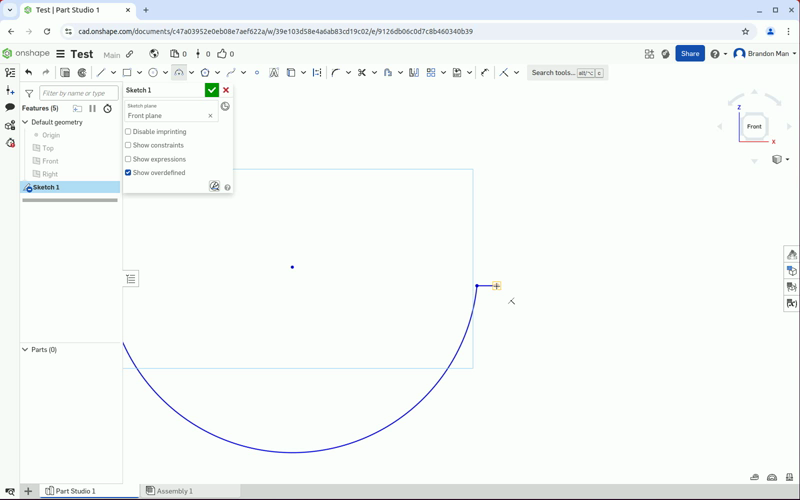
scroll(6)
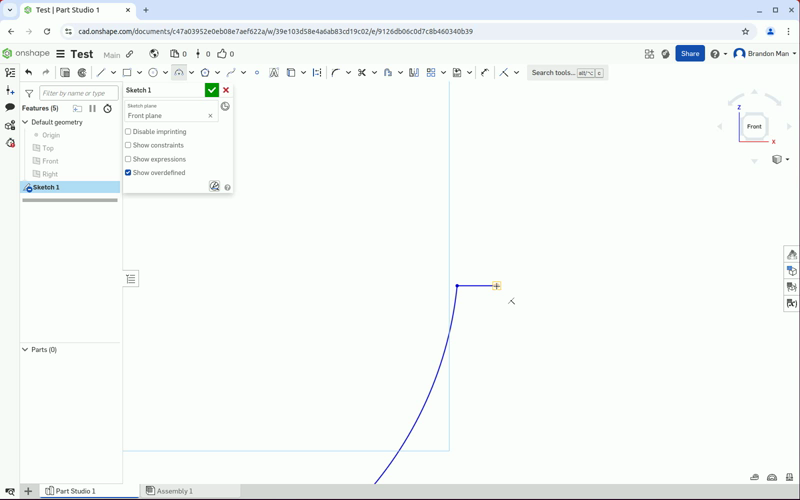
click(496, 285)
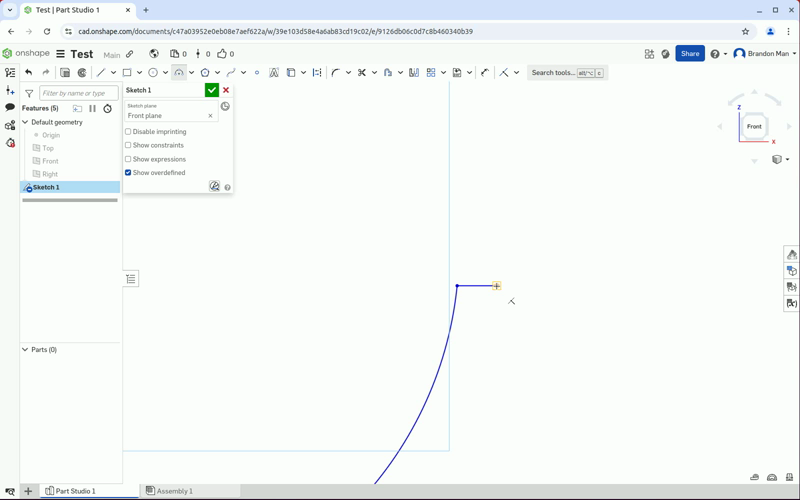
scroll(-6)
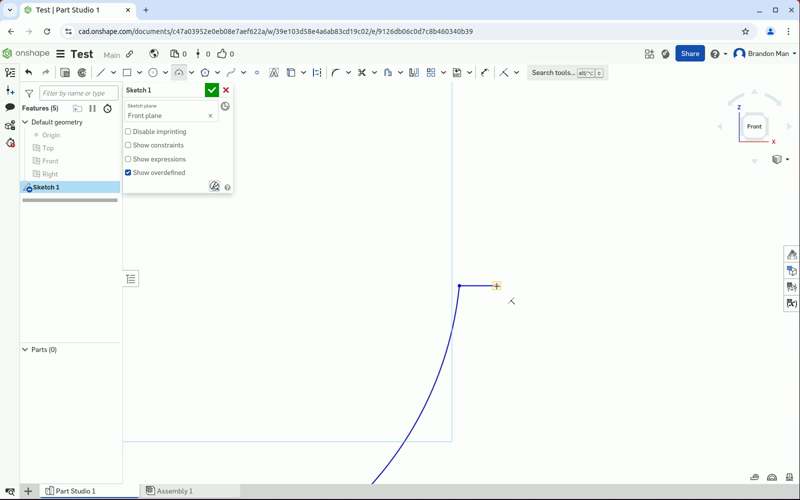
scroll(-6)
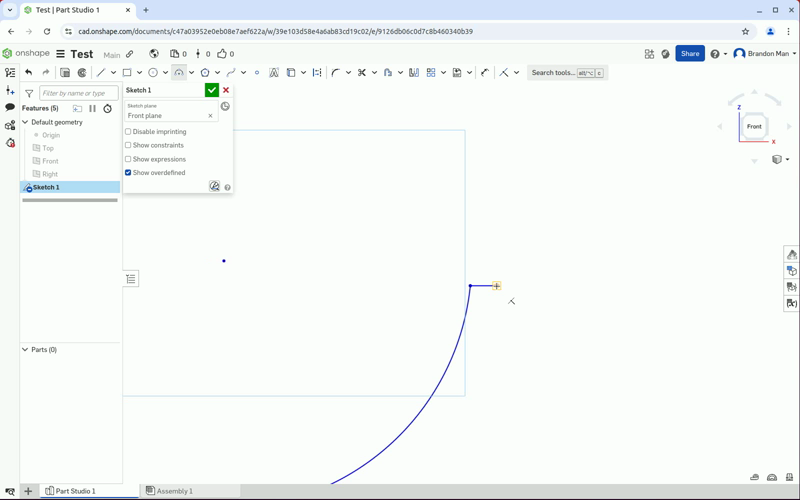
scroll(-6)
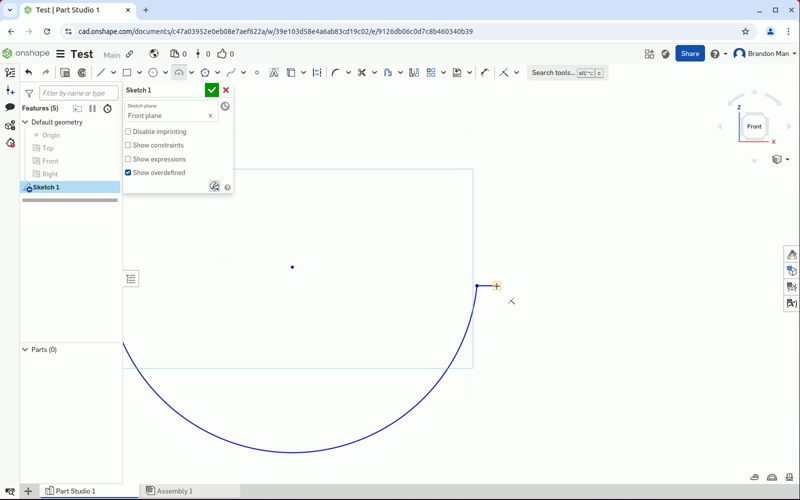
scroll(-6)
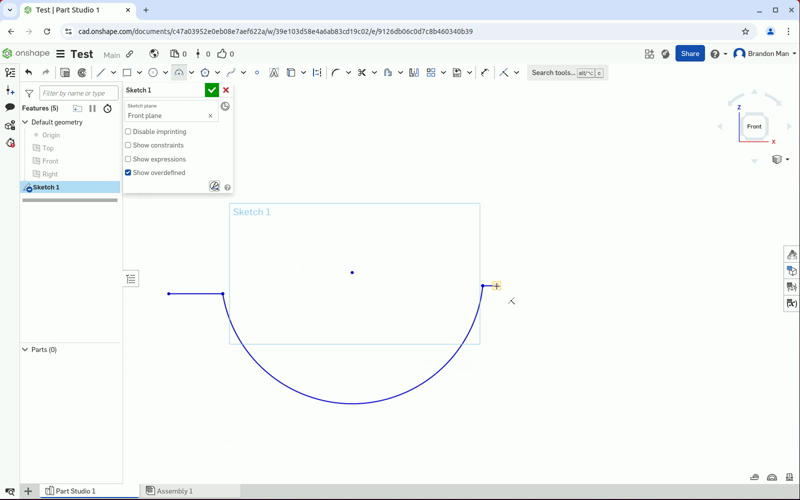
scroll(-6)
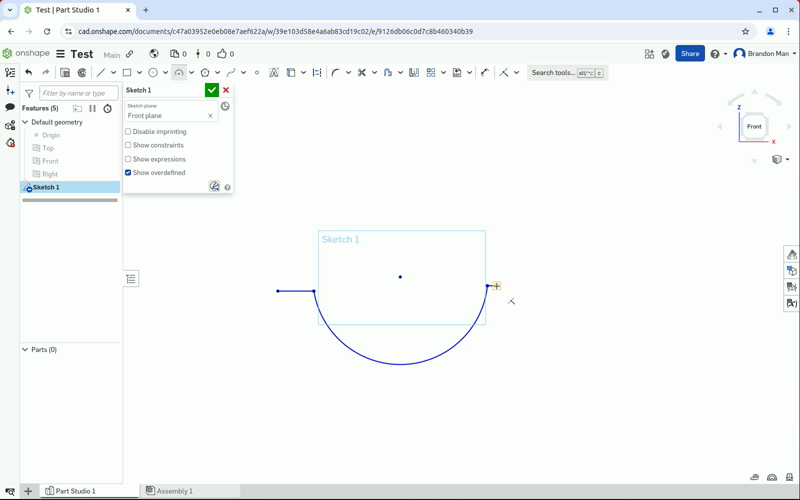
scroll(-6)
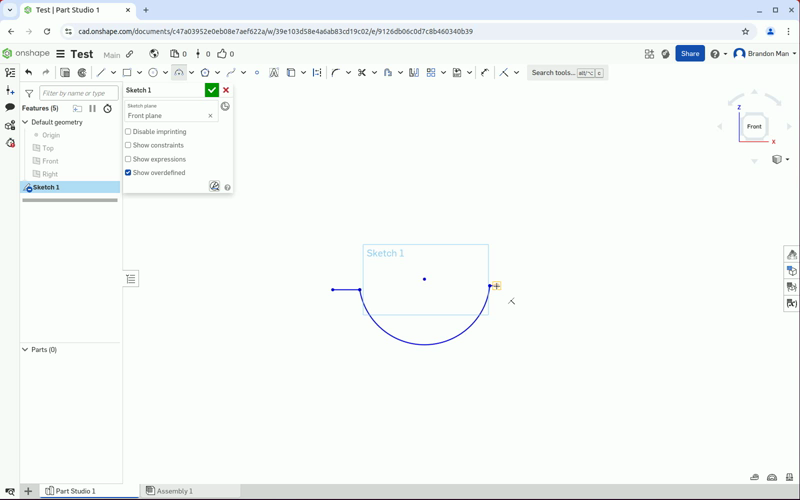
scroll(-6)
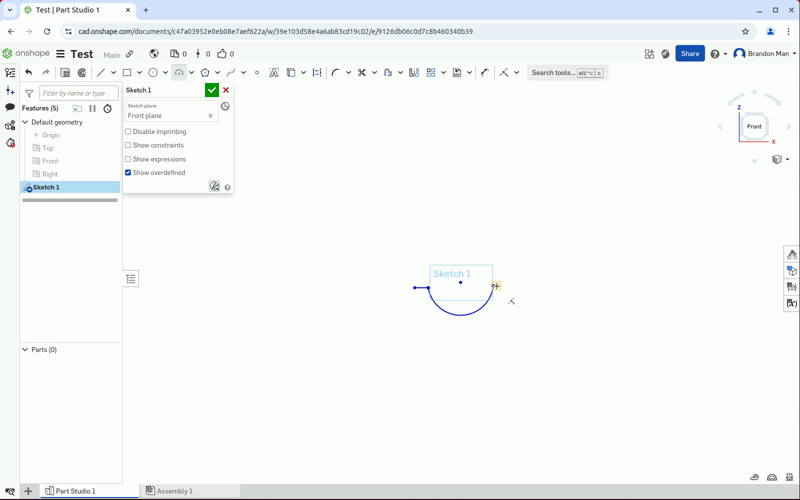
key_down(shift)
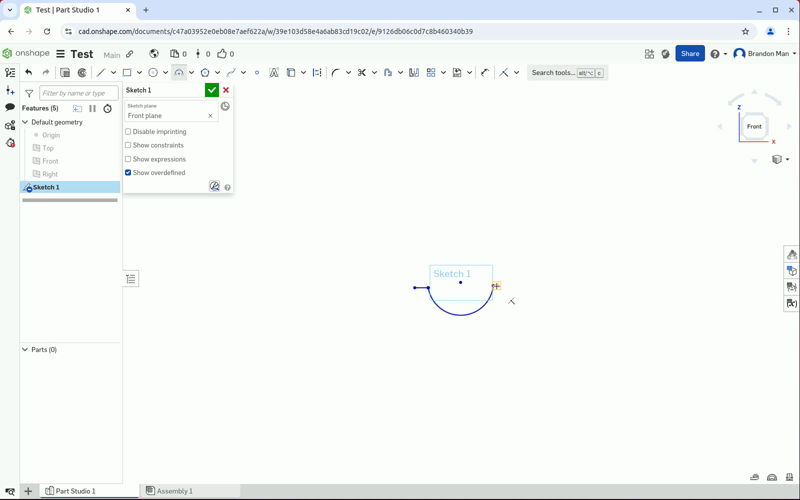
mouse_move(556, 287)
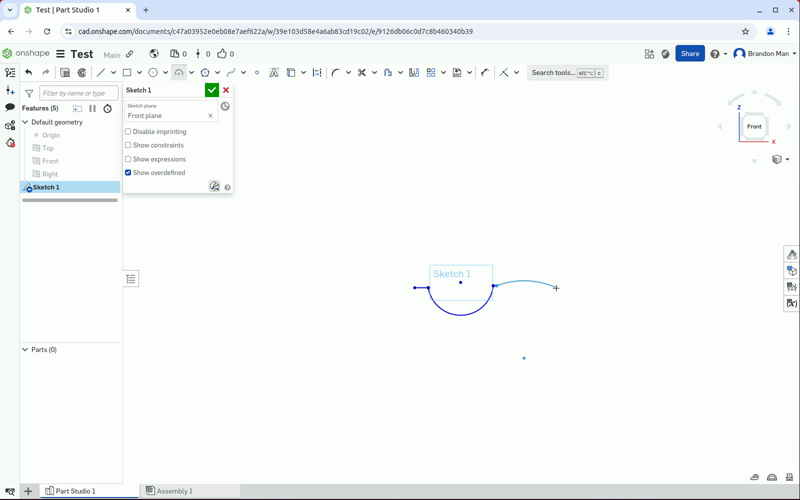
click(556, 287)
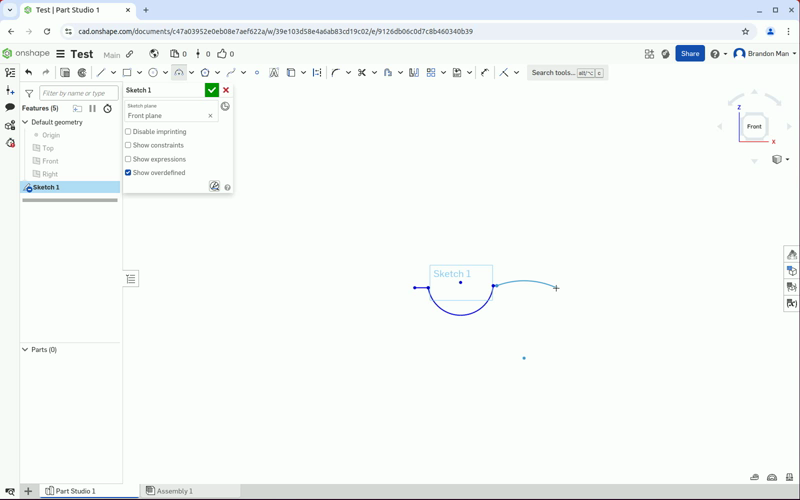
mouse_move(525, 312)
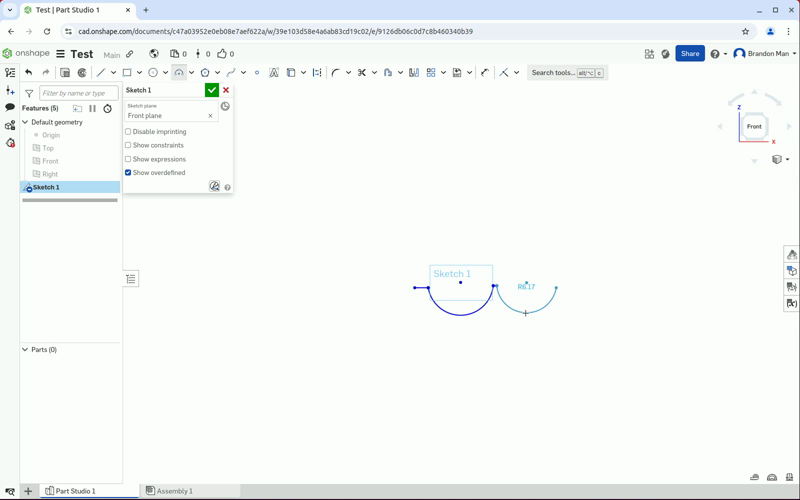
click(525, 312)
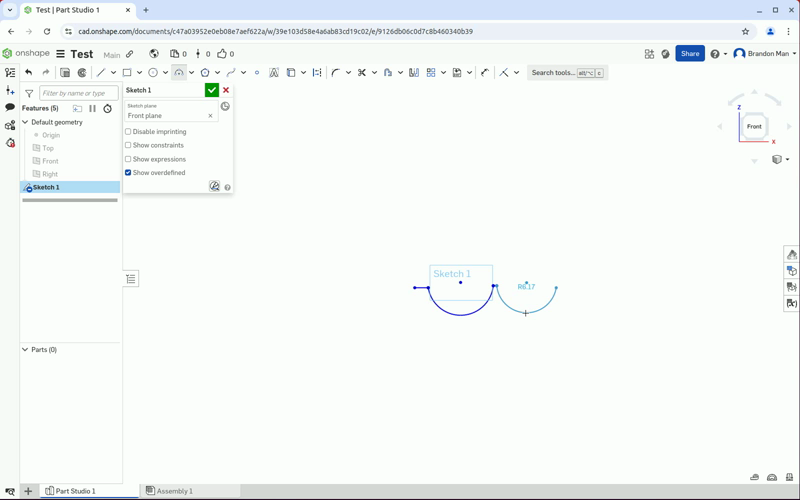
key_up(shift)
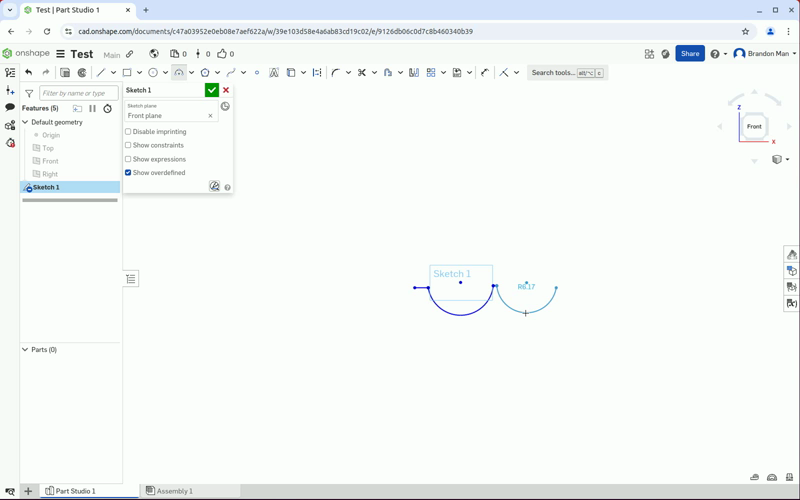
key(esc)
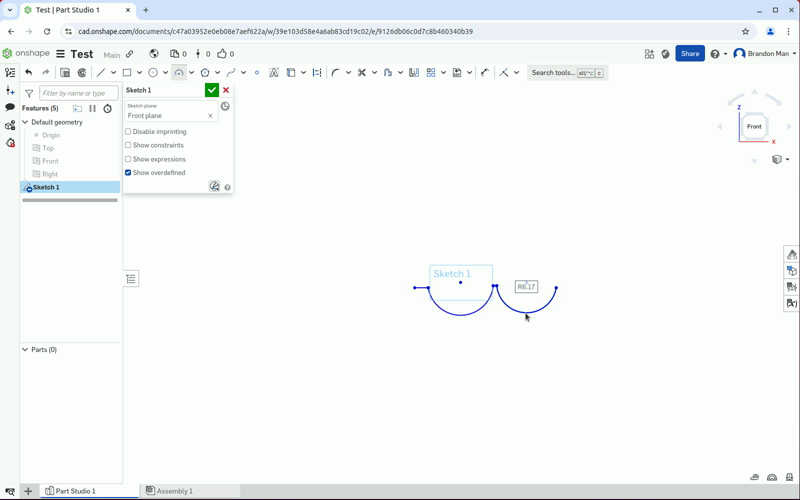
key(l)
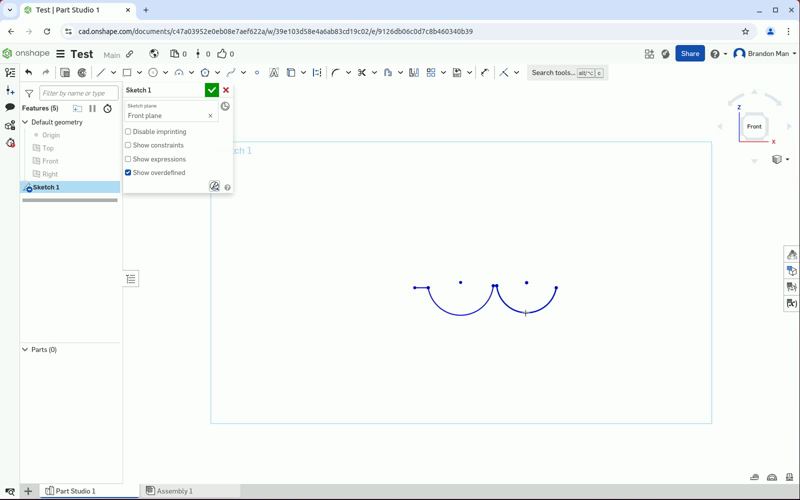
mouse_move(556, 287)
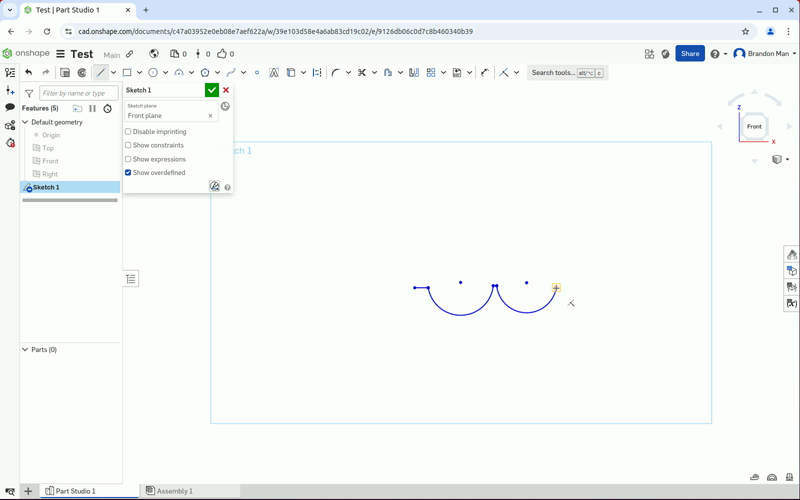
click(556, 287)
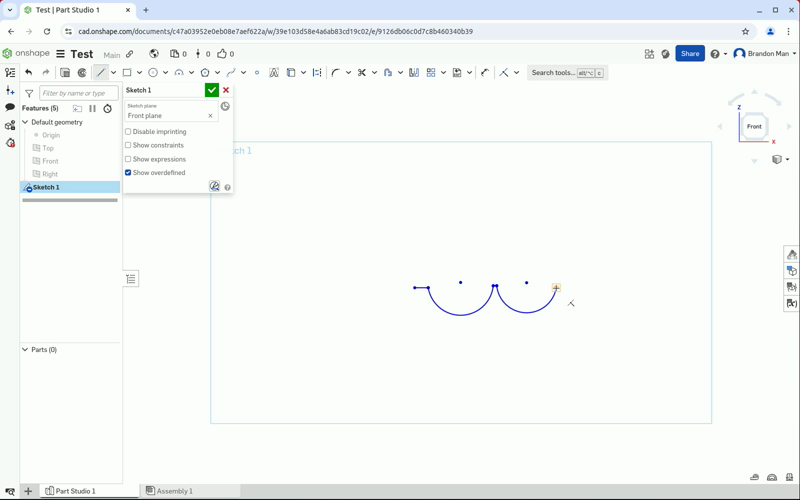
key_down(shift)
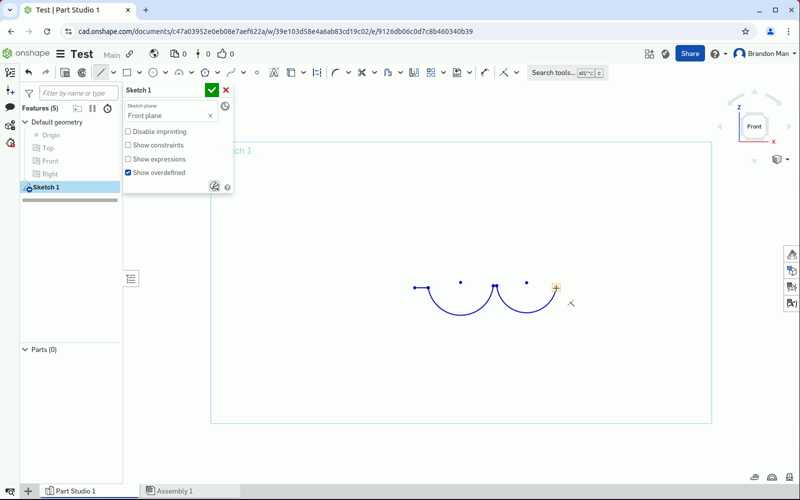
mouse_move(586, 287)
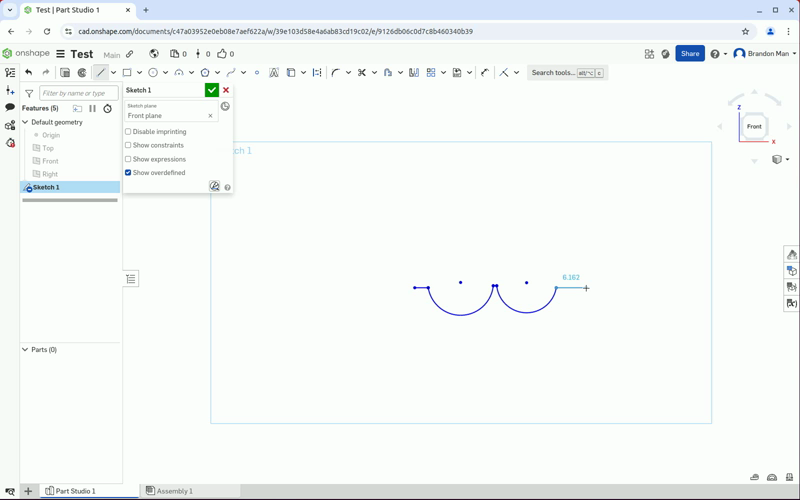
mouse_move(572, 287)
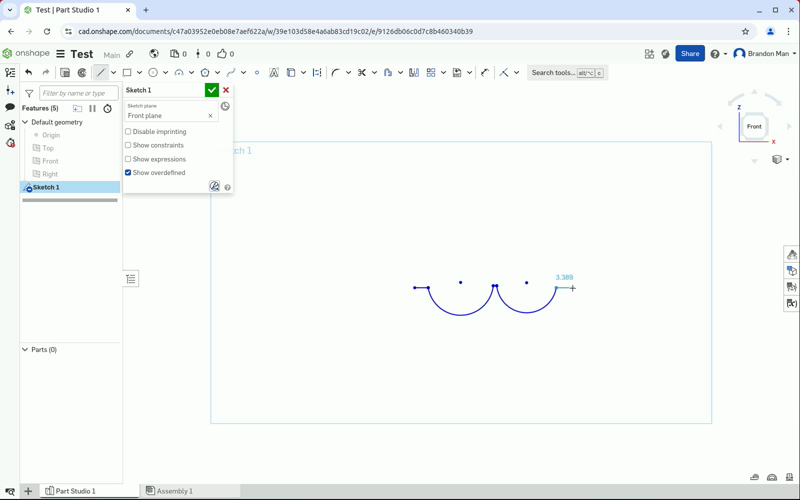
click(572, 287)
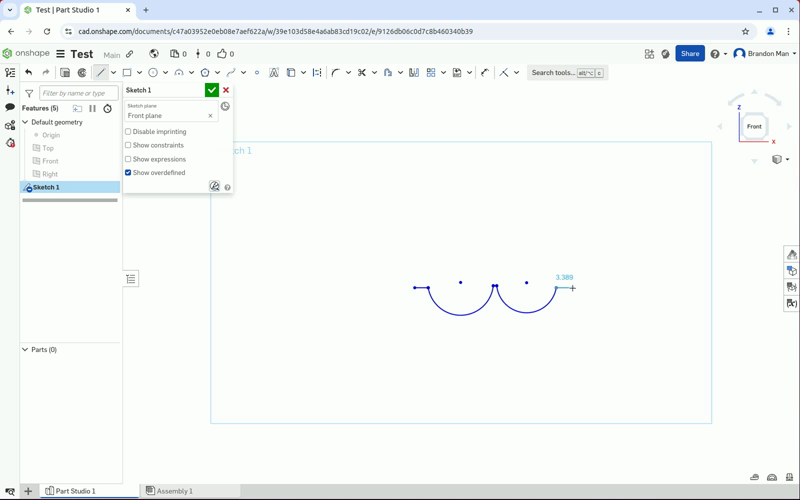
key_up(shift)
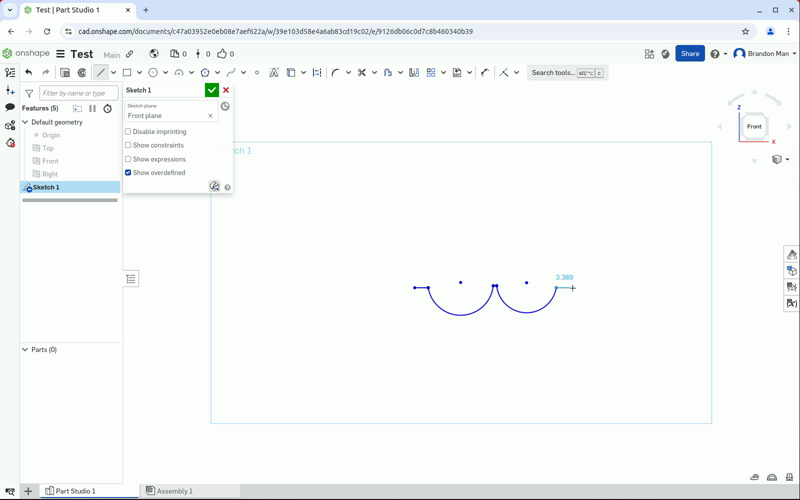
key_down(shift)
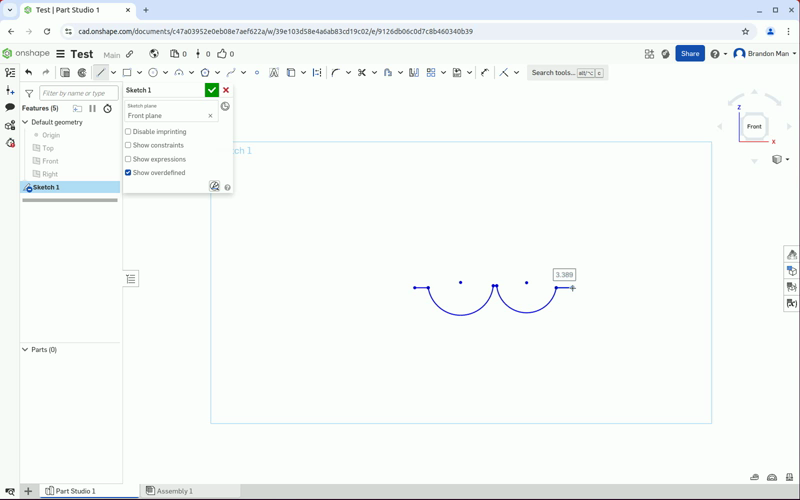
mouse_move(589, 287)
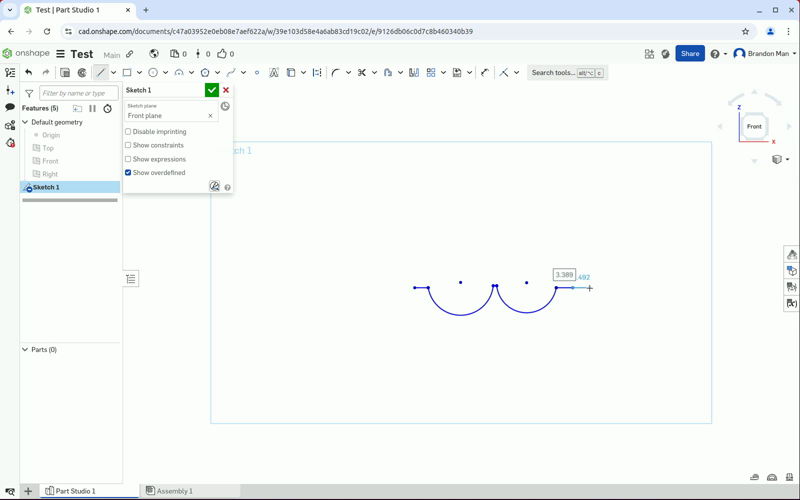
mouse_move(572, 277)
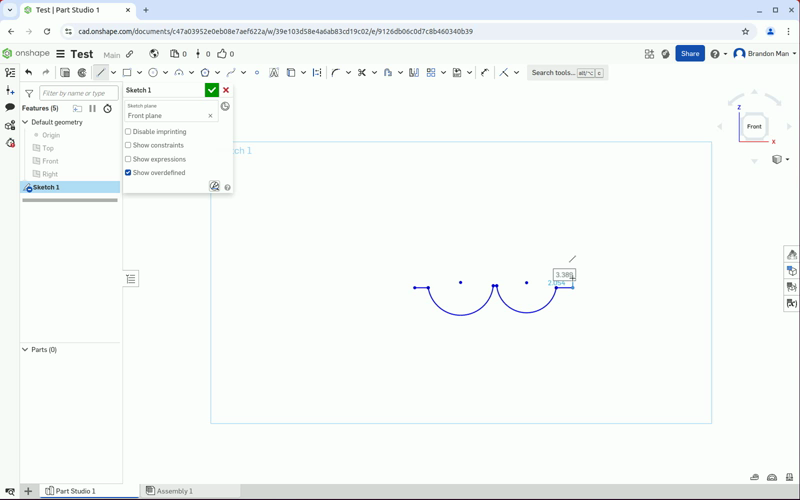
click(572, 277)
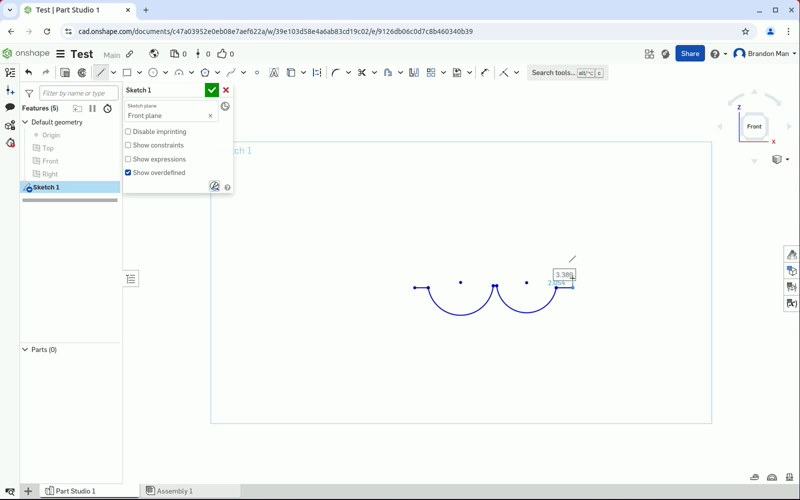
key_up(shift)
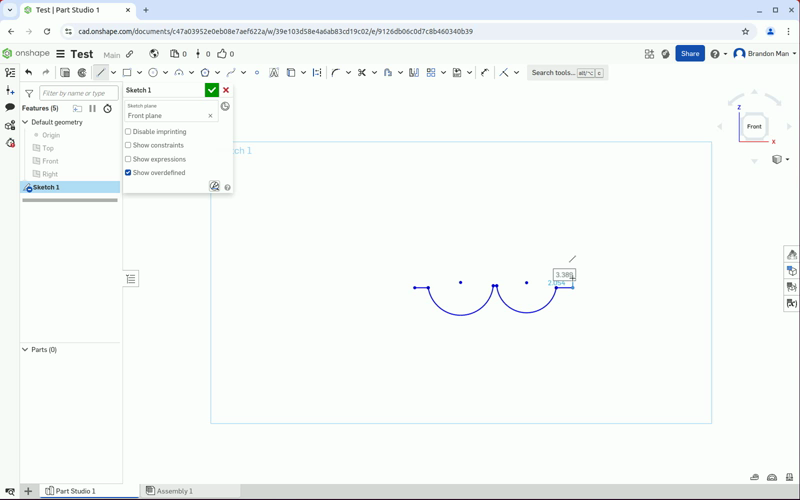
key_down(shift)
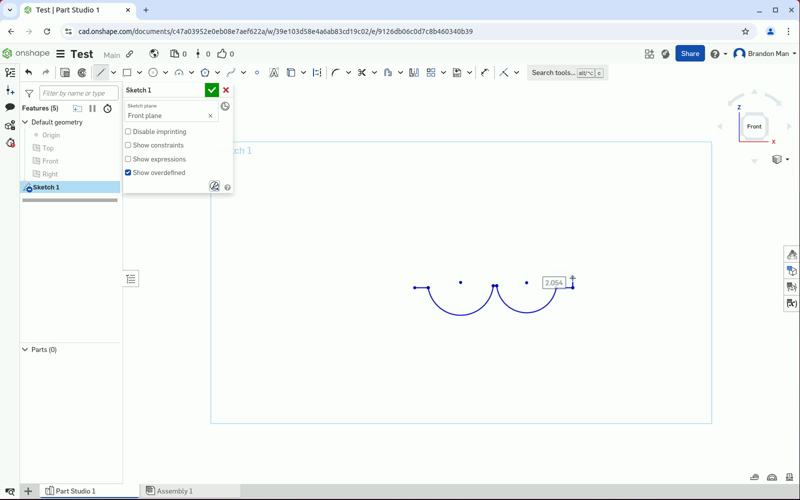
mouse_move(589, 277)
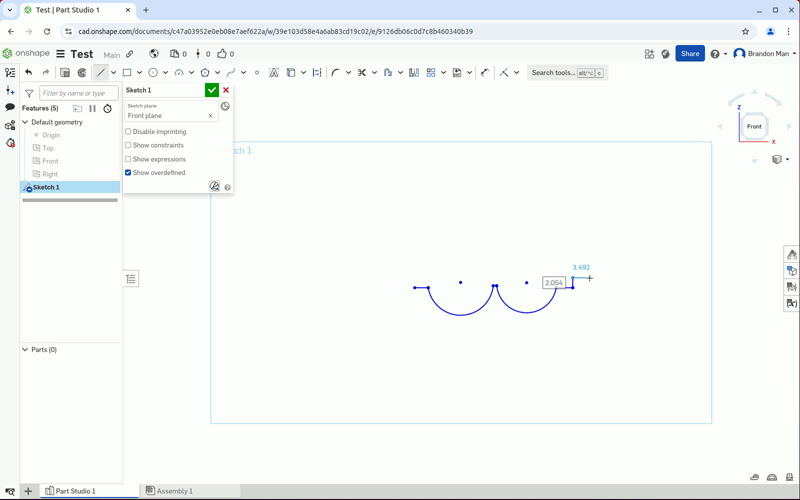
mouse_move(556, 277)
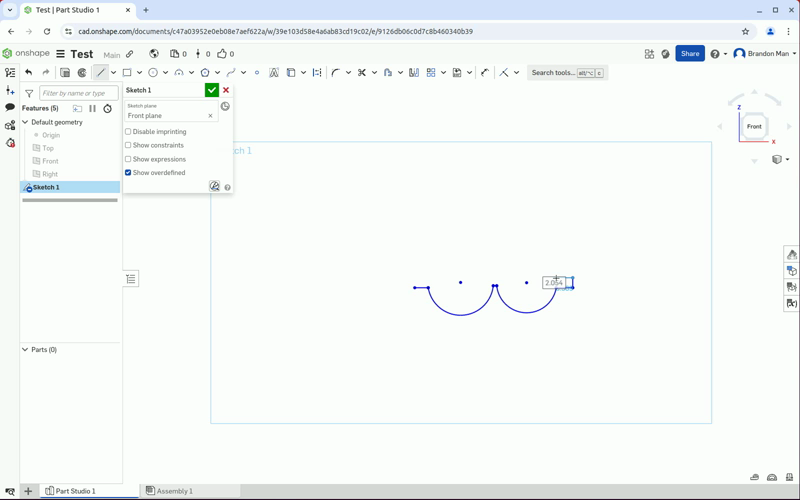
click(556, 277)
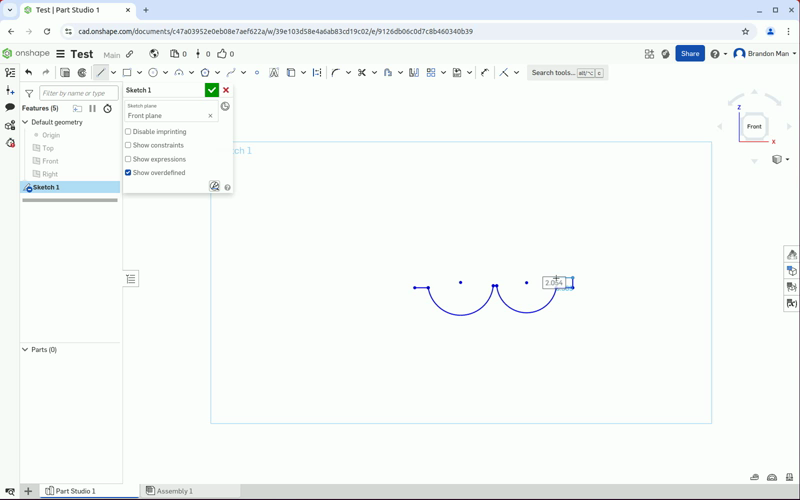
key_up(shift)
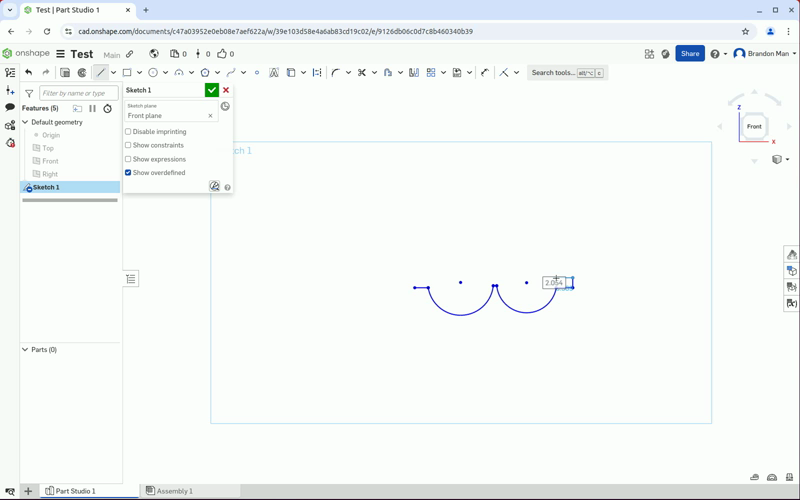
key(esc)
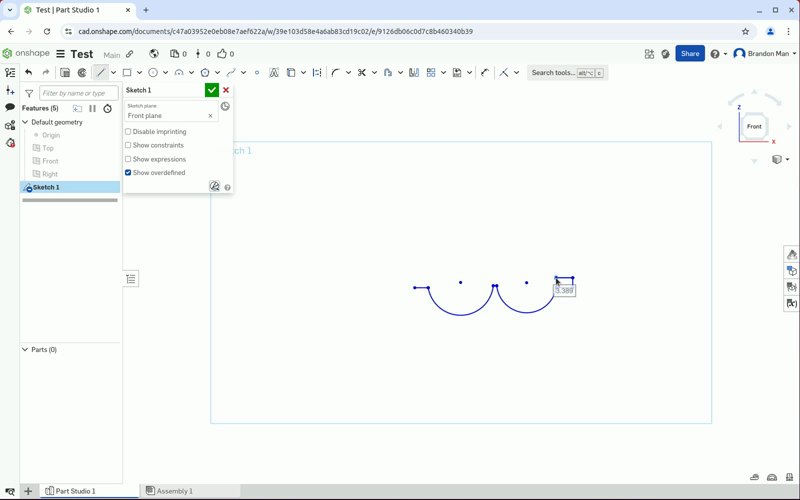
key(a)
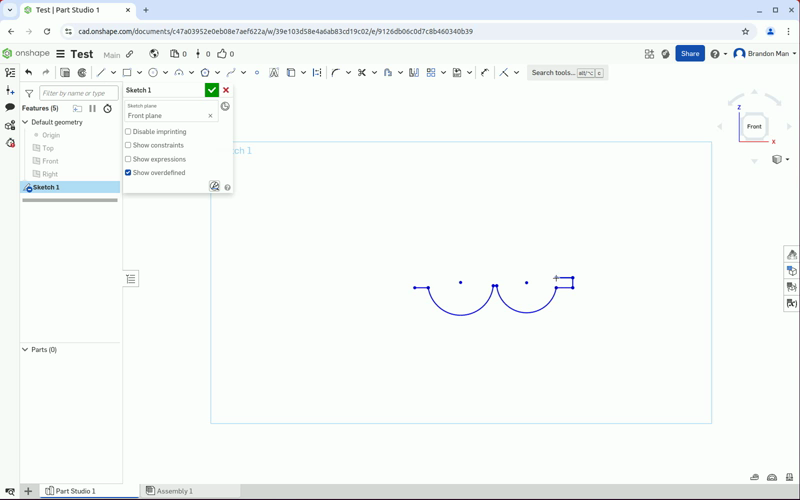
mouse_move(556, 277)
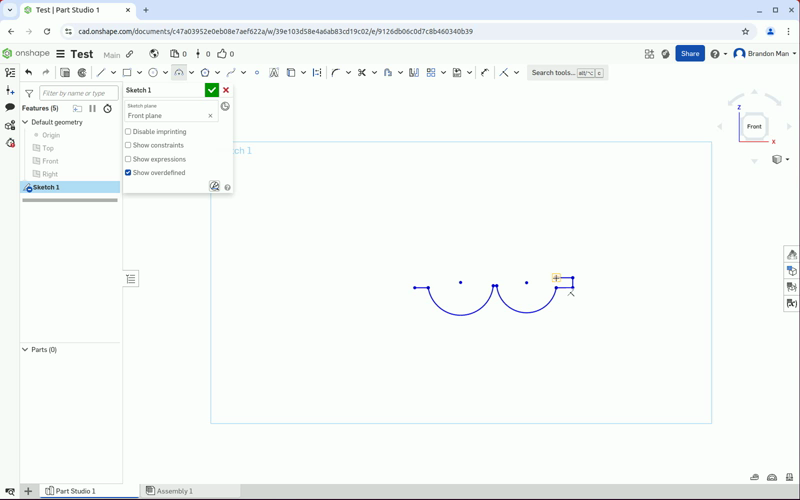
click(556, 277)
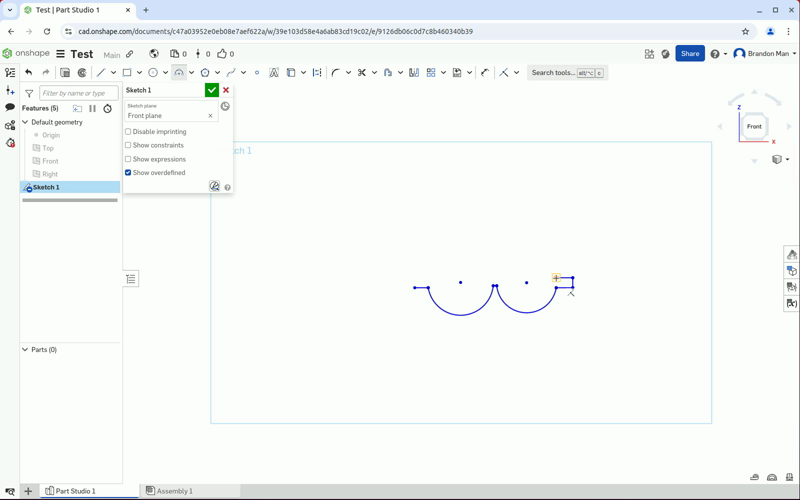
key_down(shift)
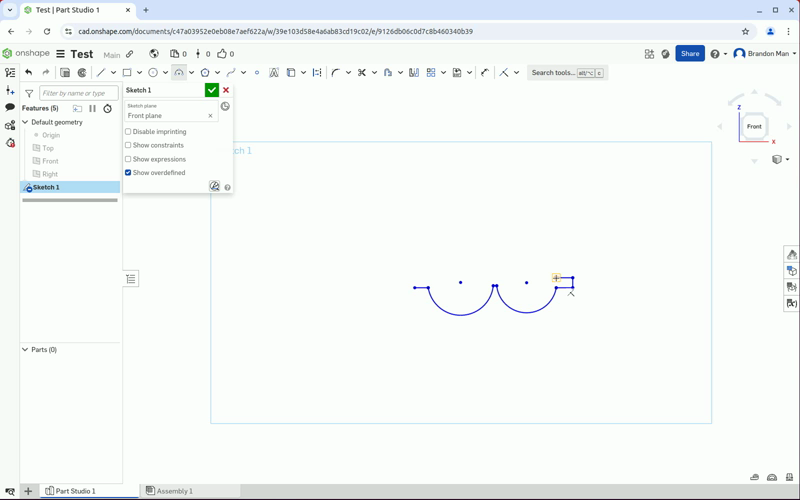
mouse_move(496, 279)
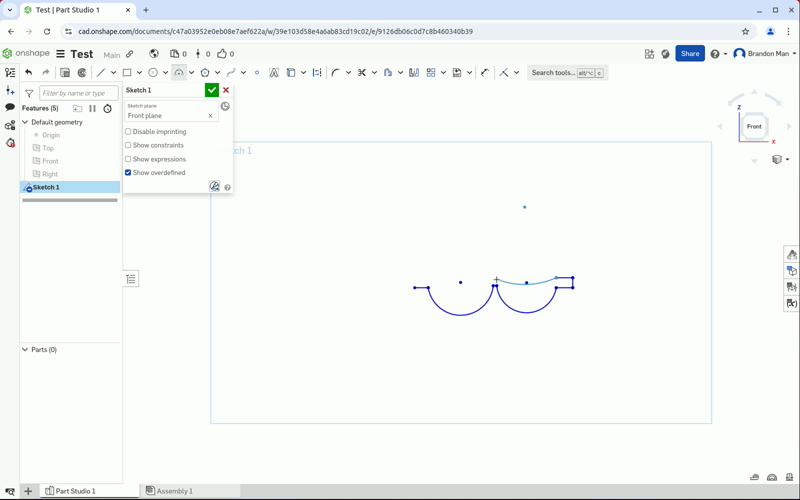
click(496, 279)
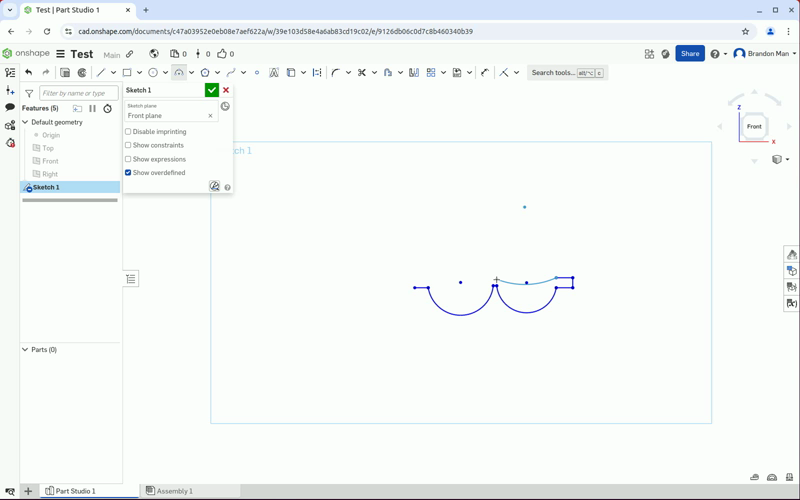
mouse_move(525, 252)
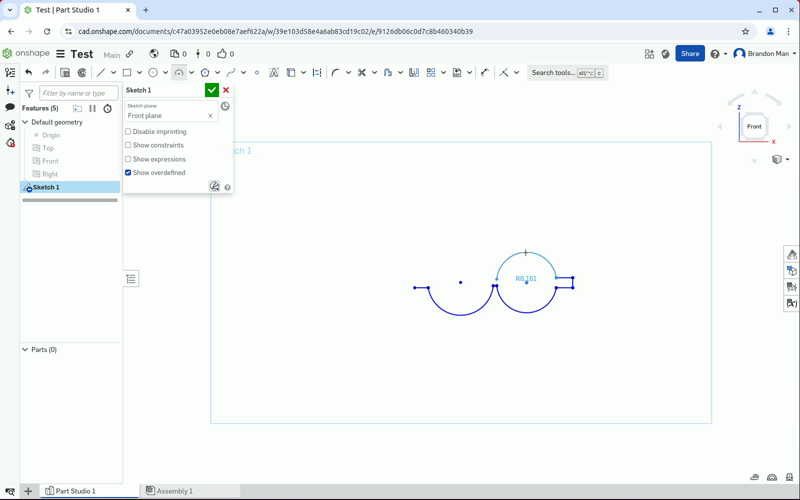
click(525, 252)
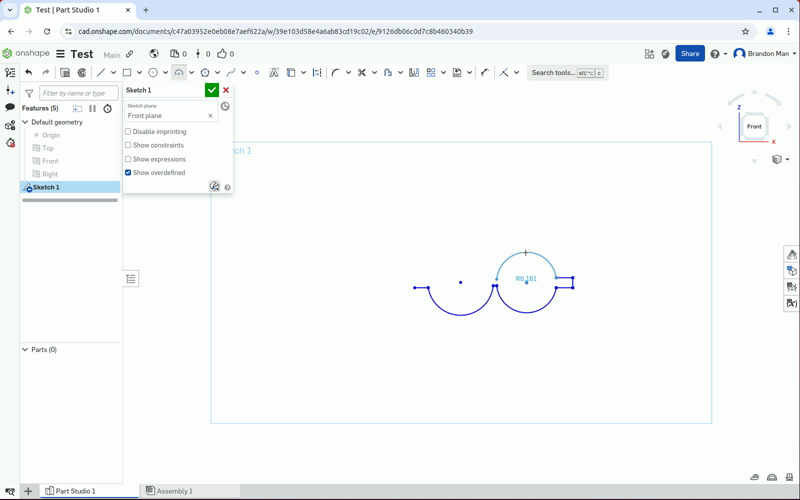
key_up(shift)
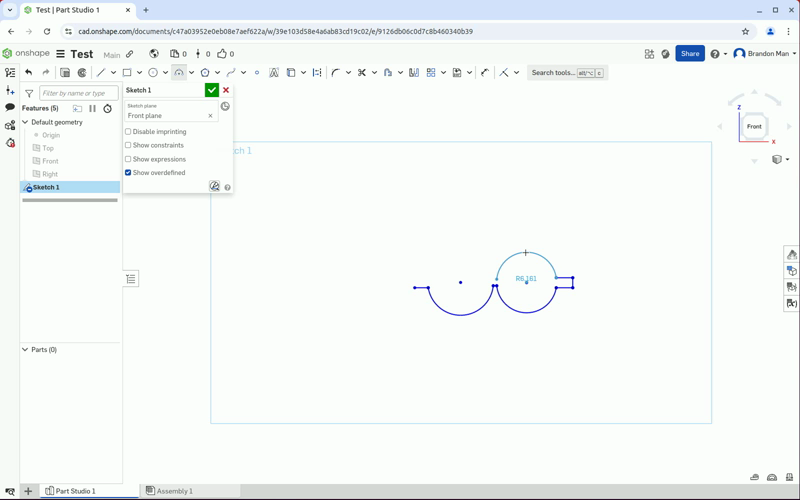
key(esc)
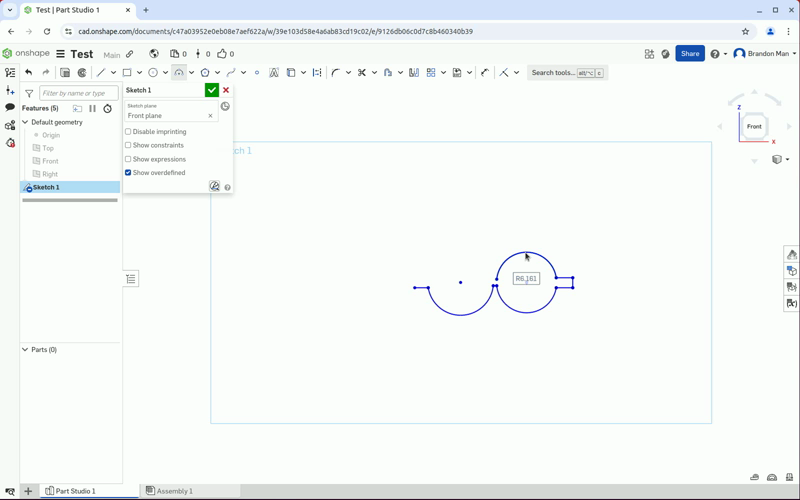
key(l)
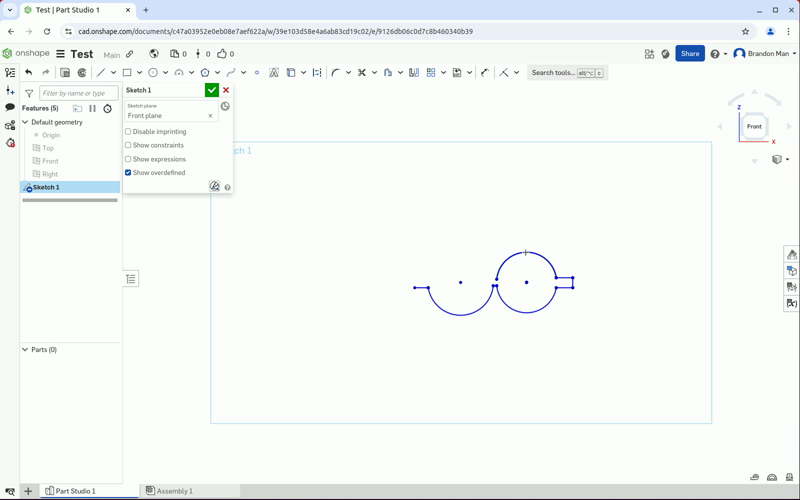
mouse_move(496, 279)
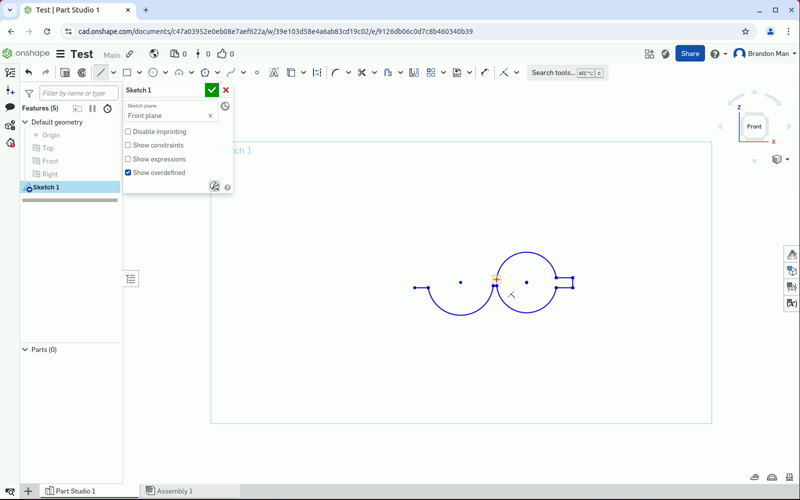
click(496, 279)
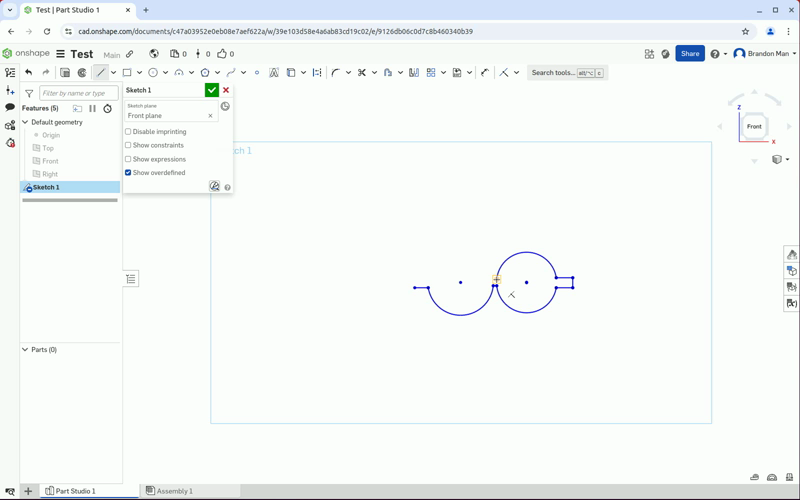
key_down(shift)
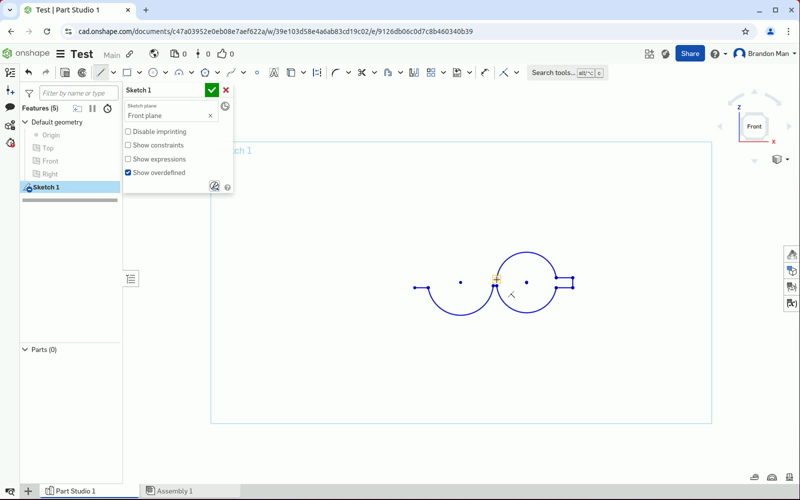
mouse_move(526, 279)
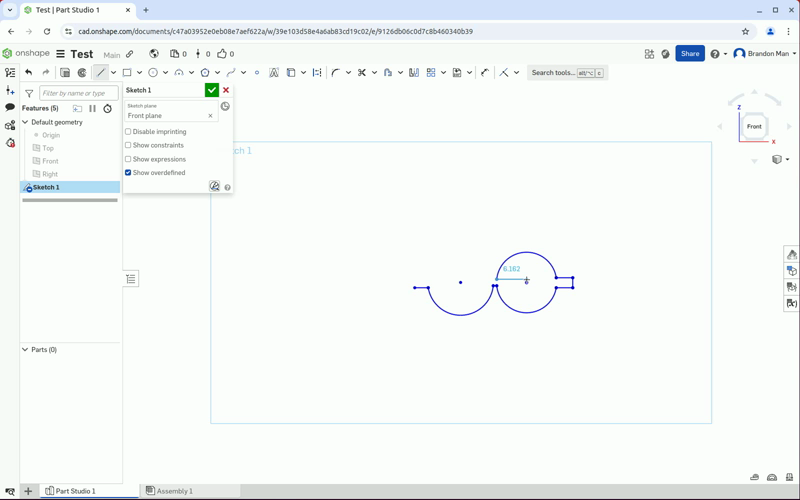
mouse_move(493, 279)
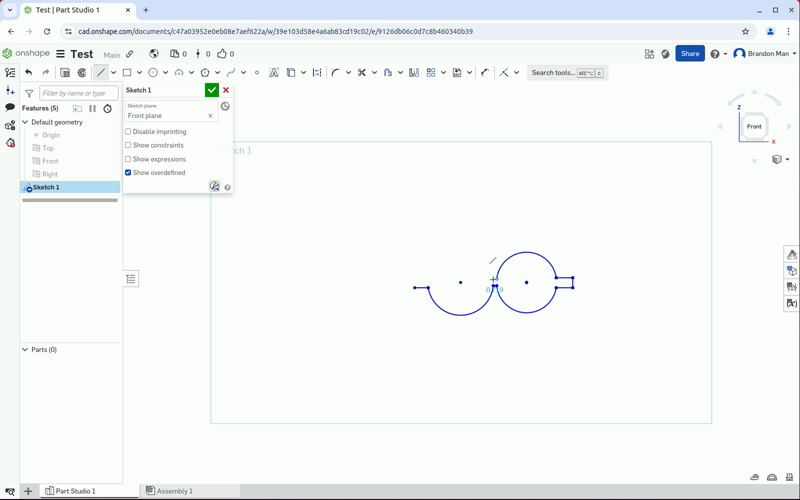
scroll(6)
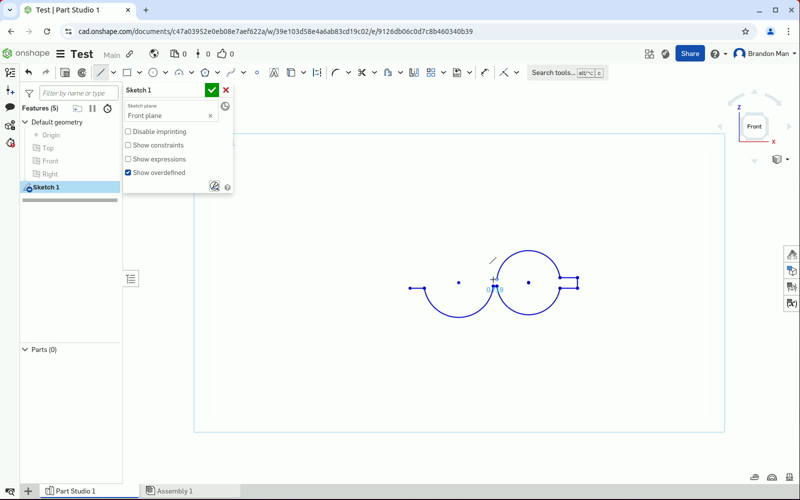
scroll(6)
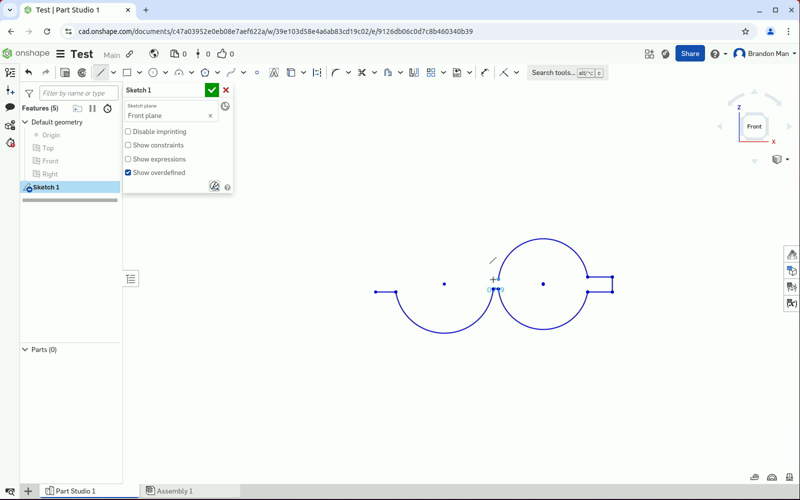
scroll(6)
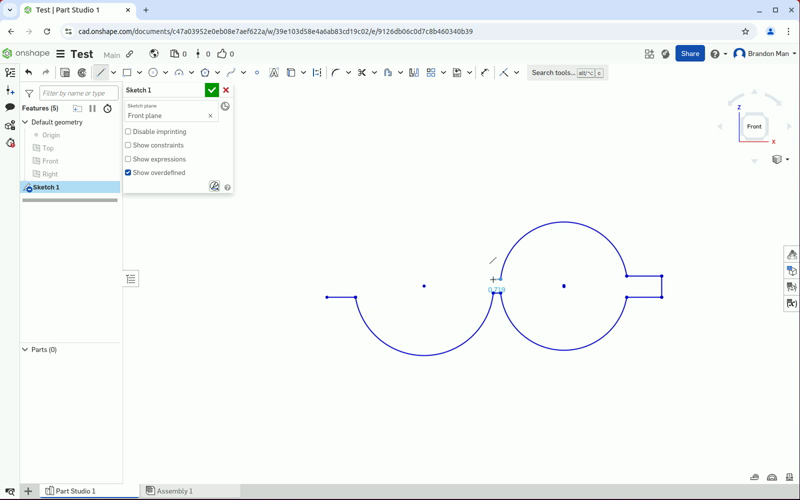
scroll(6)
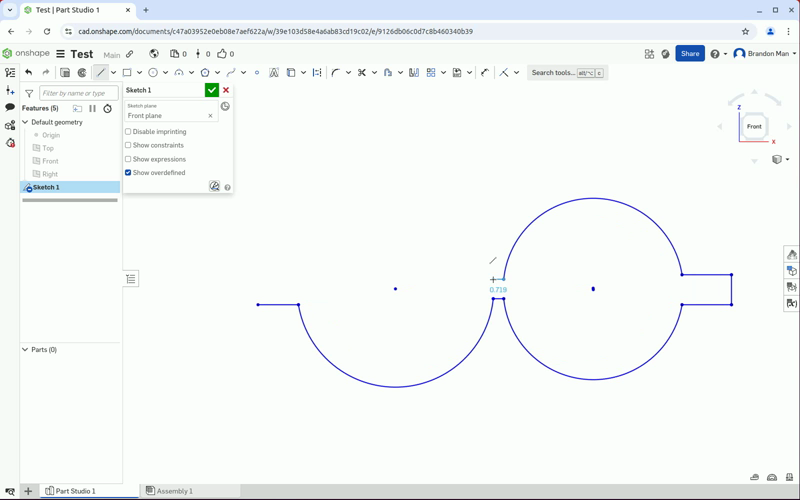
scroll(6)
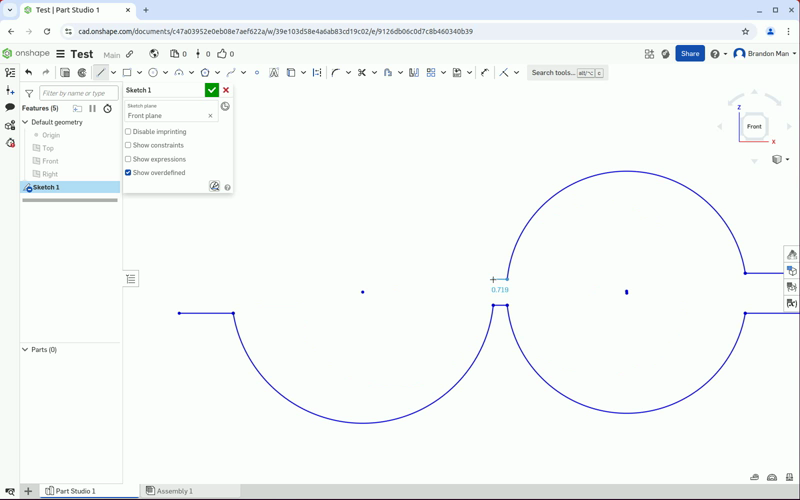
scroll(6)
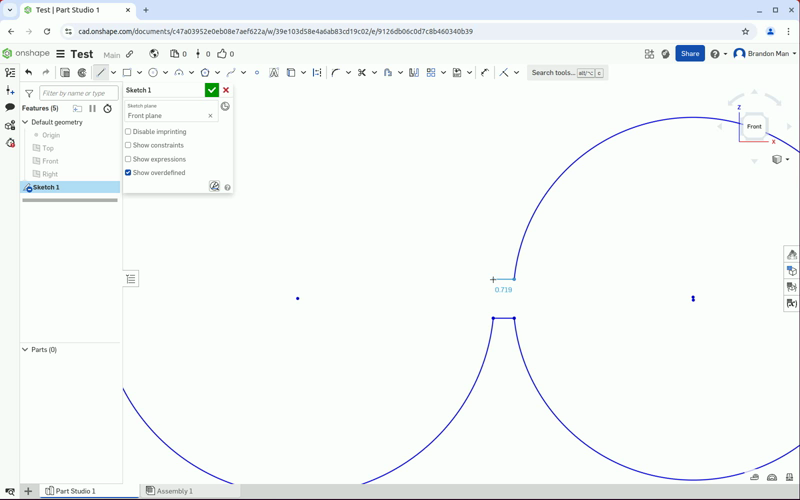
scroll(6)
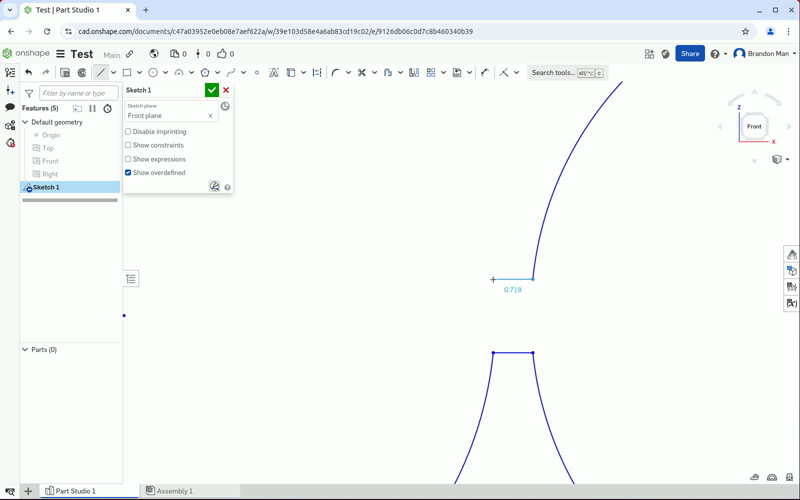
click(493, 279)
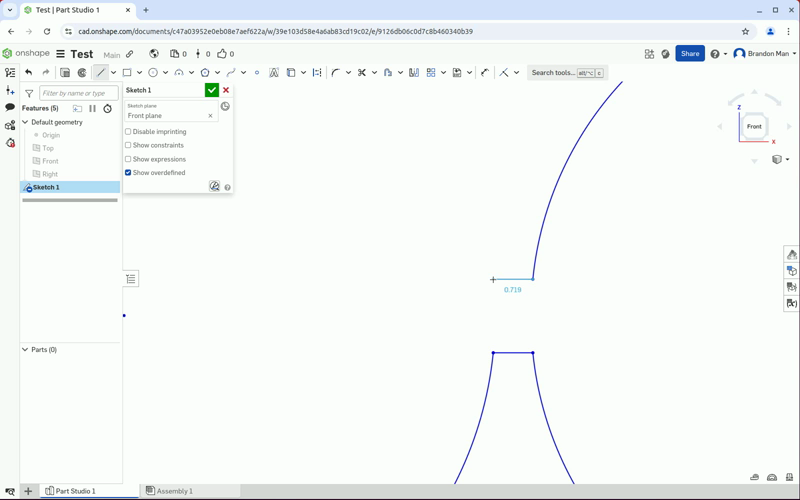
scroll(-6)
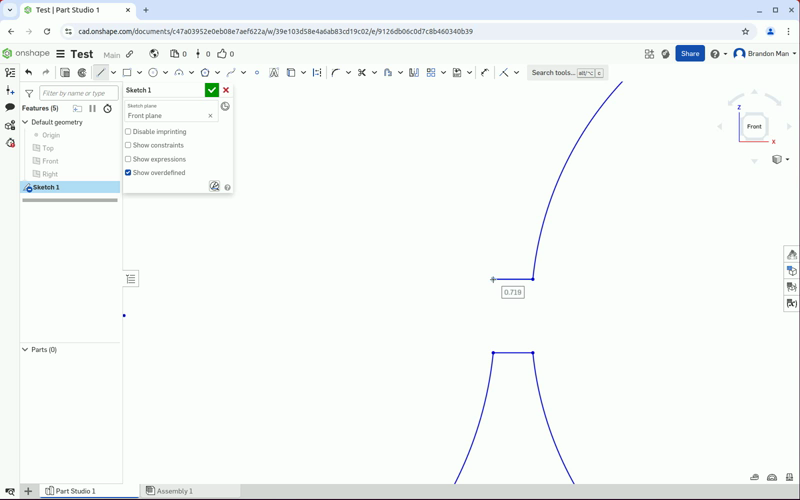
scroll(-6)
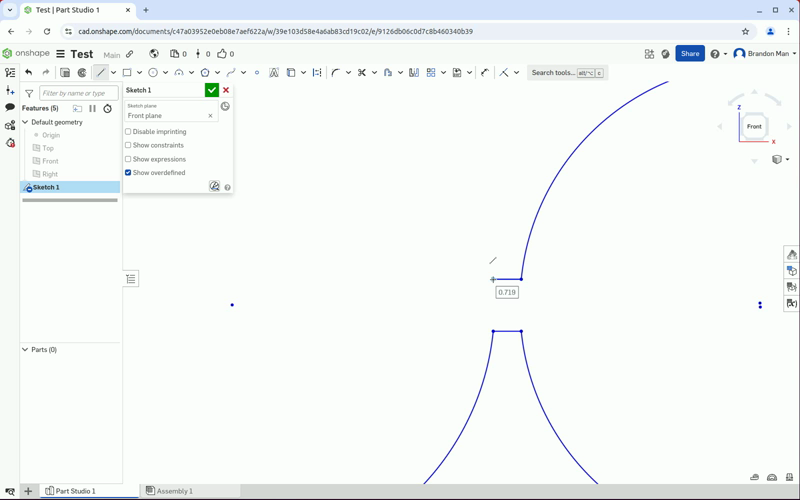
scroll(-6)
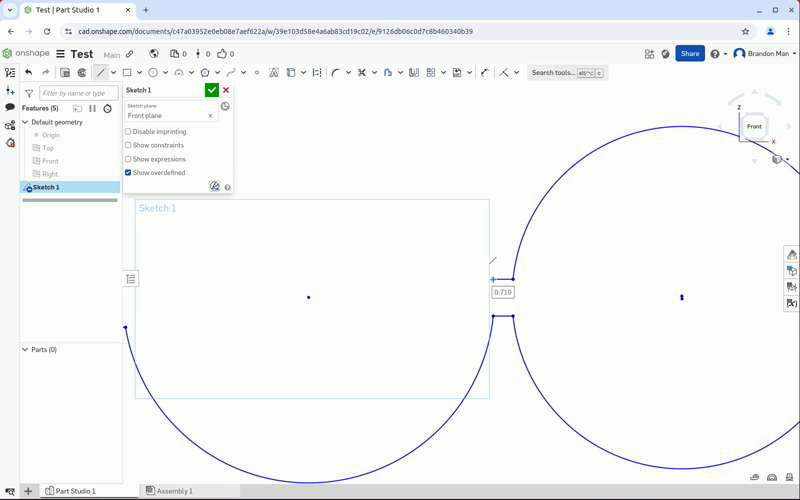
scroll(-6)
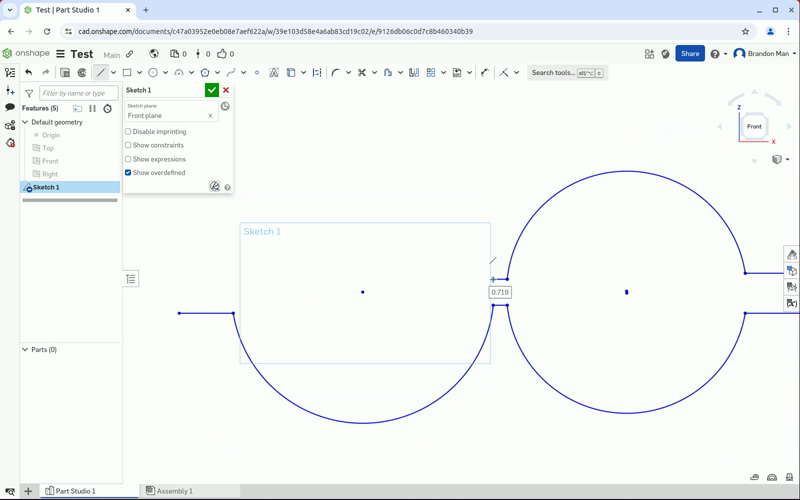
scroll(-6)
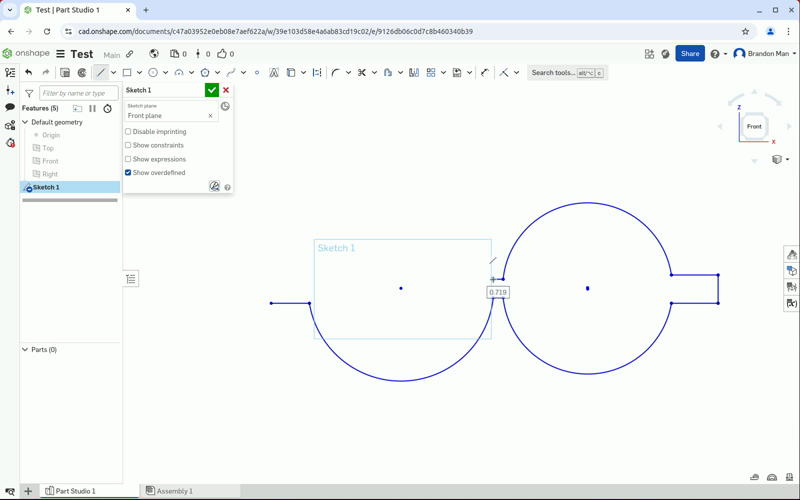
scroll(-6)
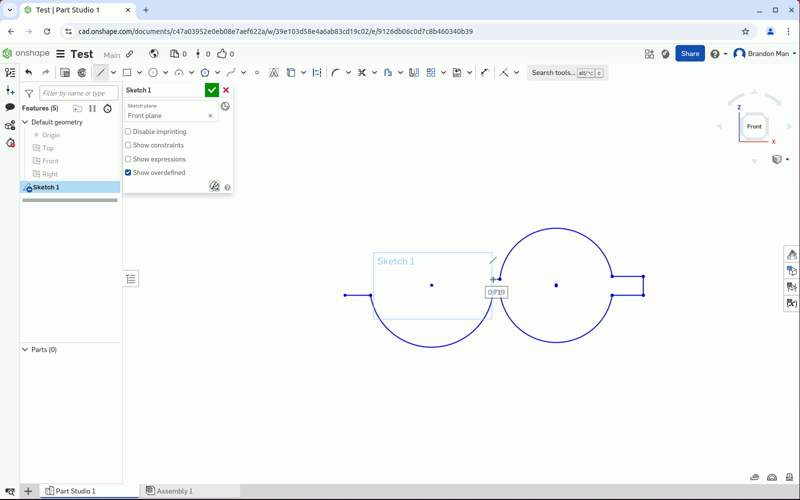
scroll(-6)
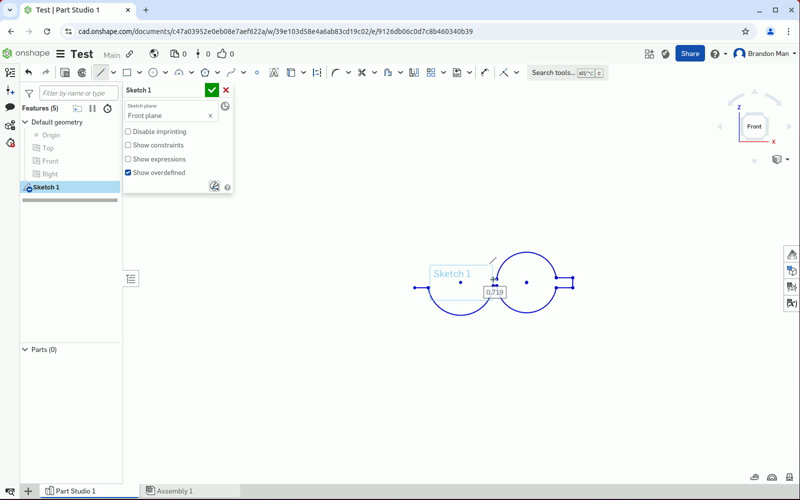
key_up(shift)
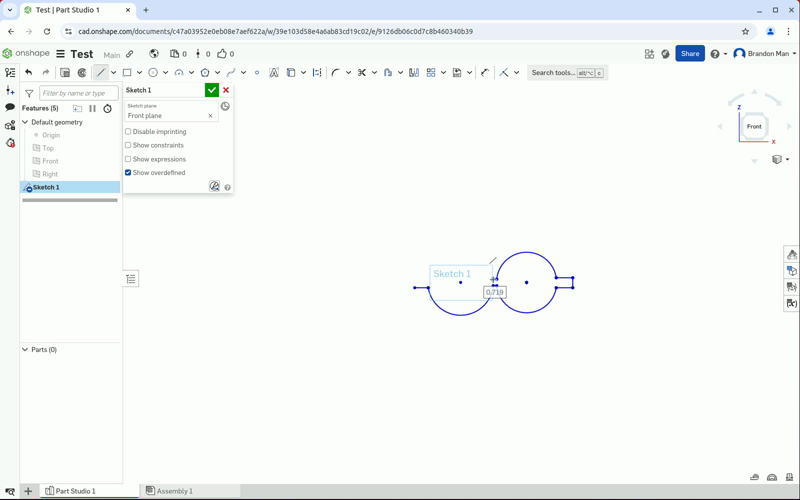
key(esc)
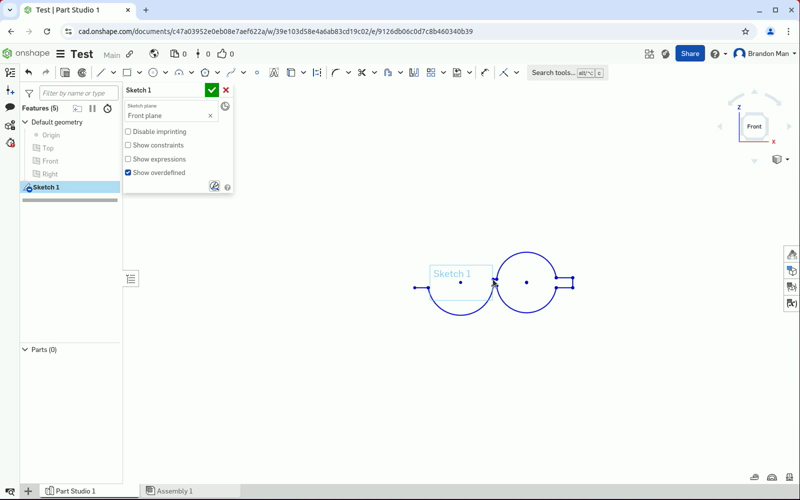
key(a)
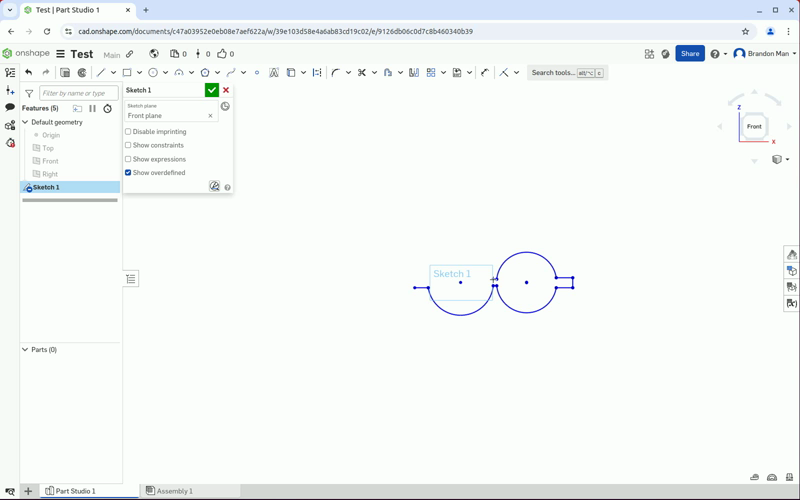
mouse_move(493, 279)
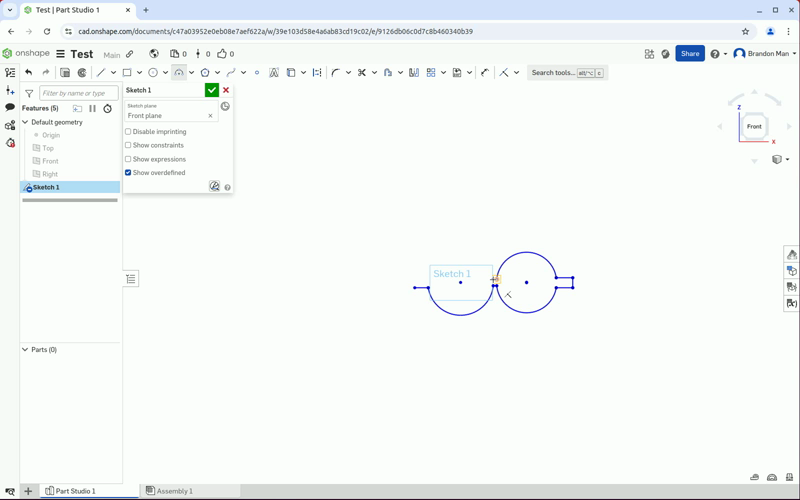
scroll(6)
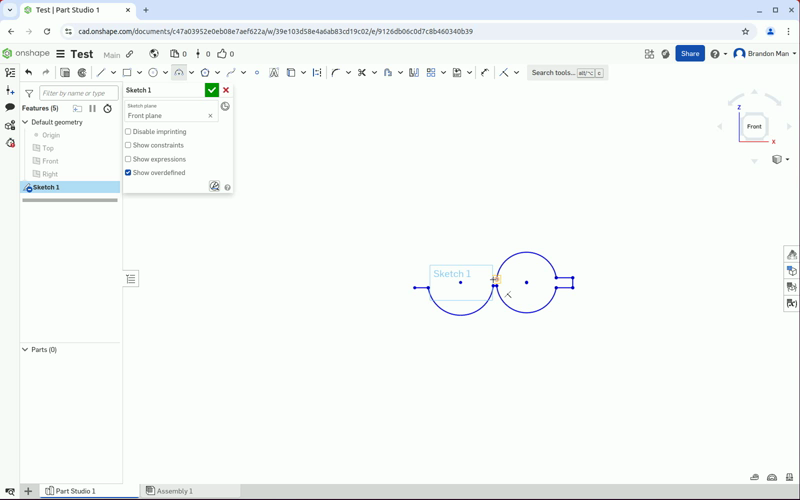
scroll(6)
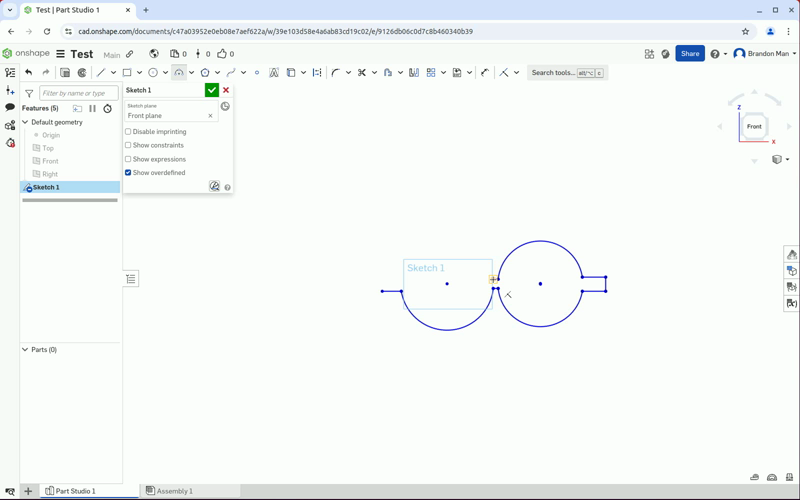
scroll(6)
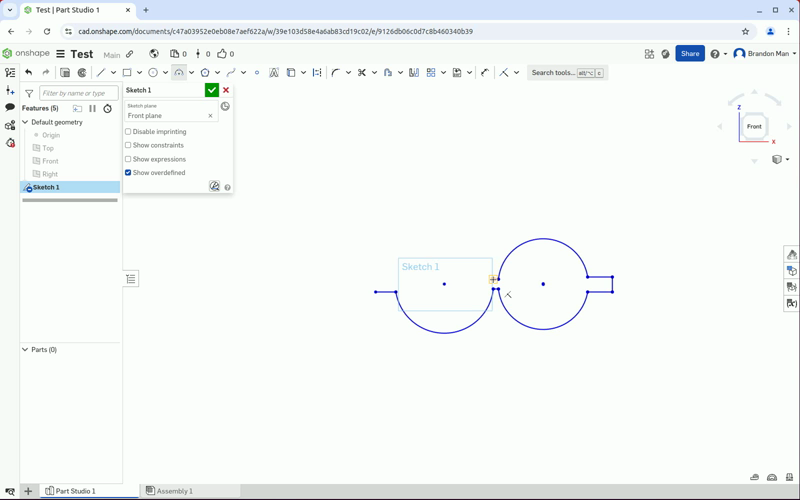
scroll(6)
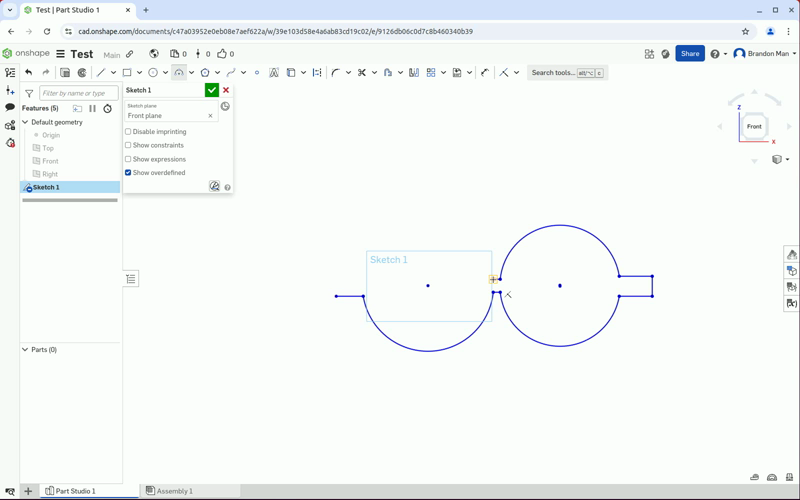
scroll(6)
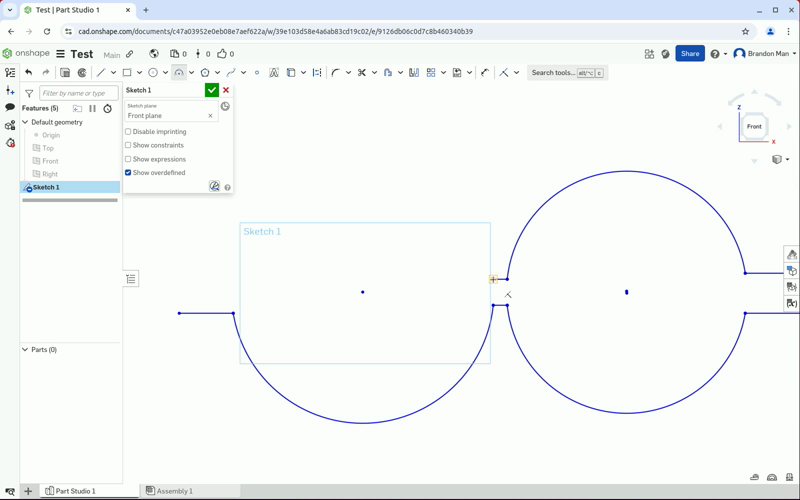
scroll(6)
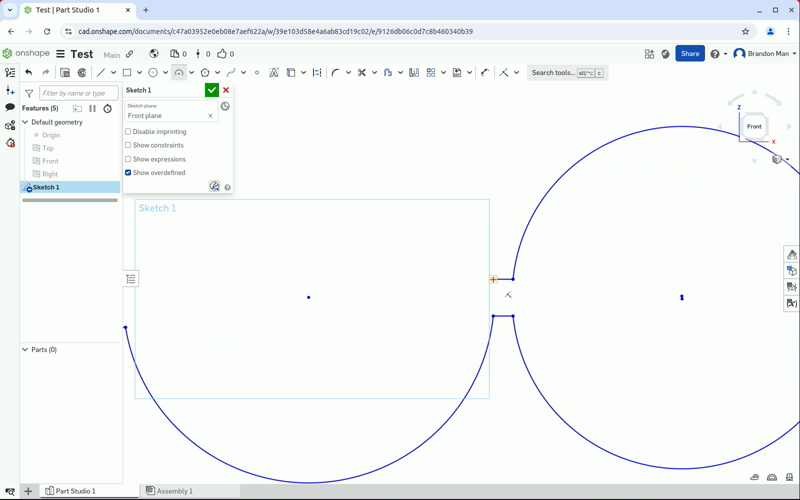
scroll(6)
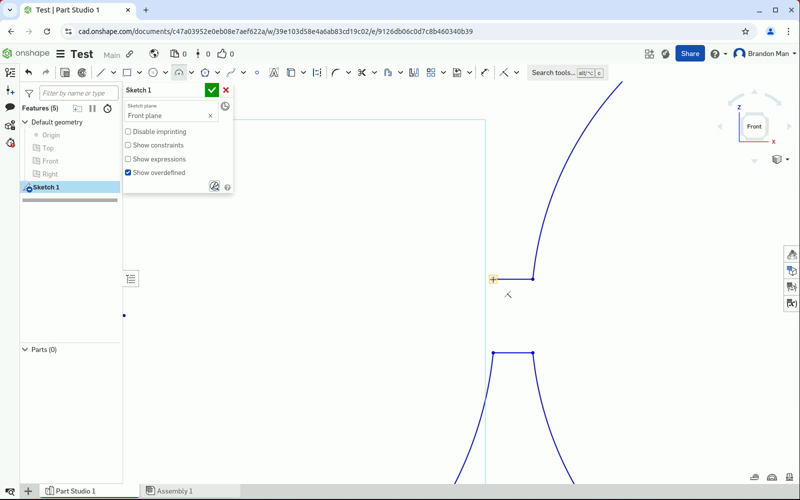
click(493, 279)
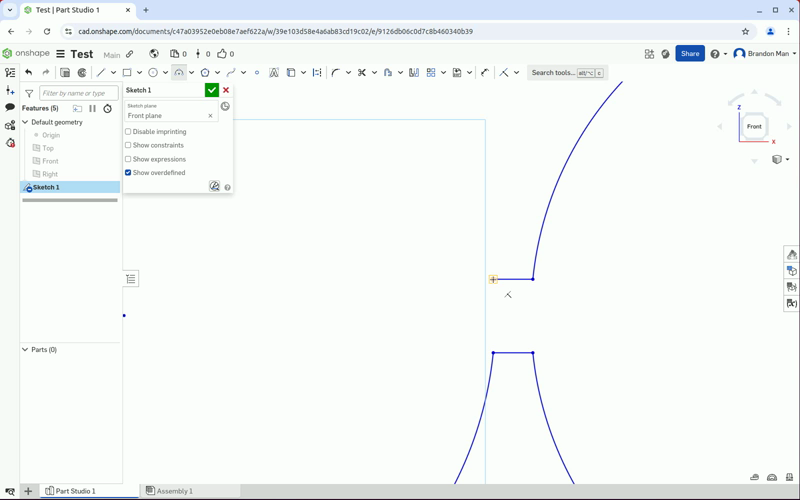
scroll(-6)
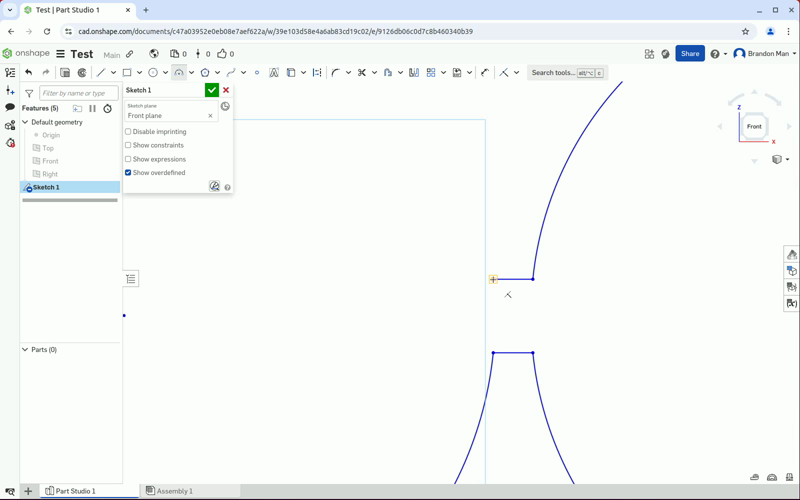
scroll(-6)
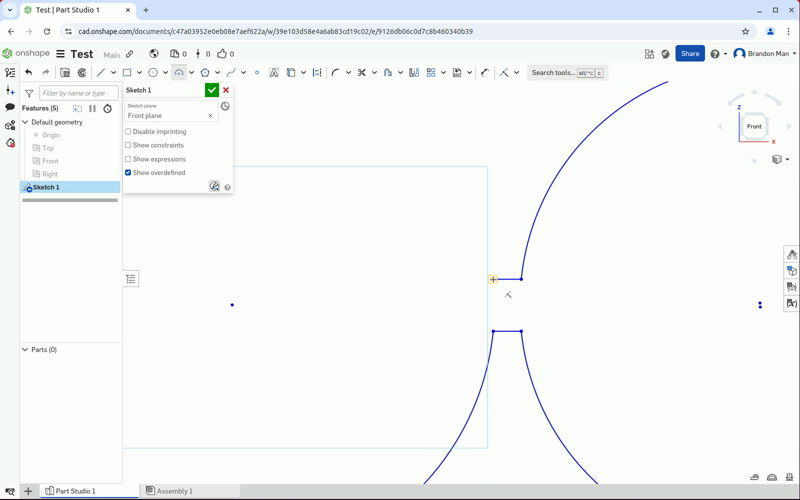
scroll(-6)
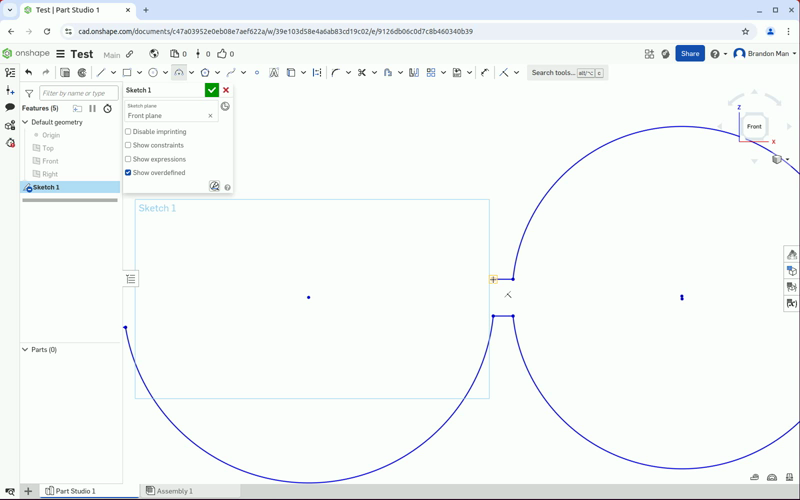
scroll(-6)
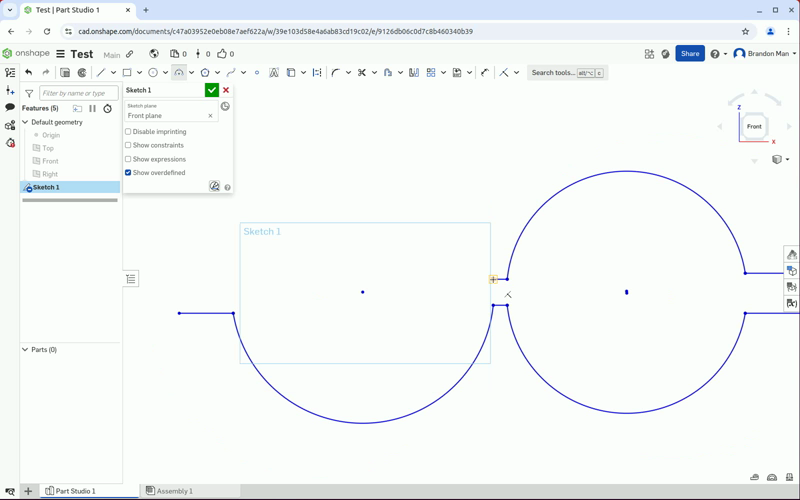
scroll(-6)
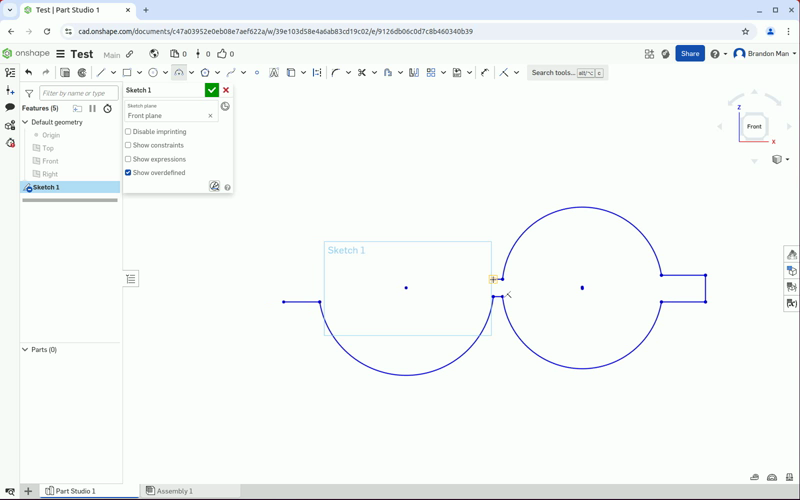
scroll(-6)
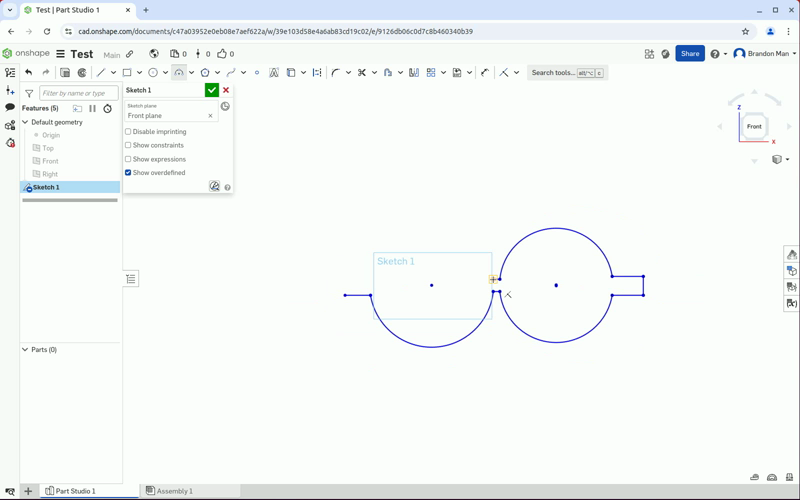
scroll(-6)
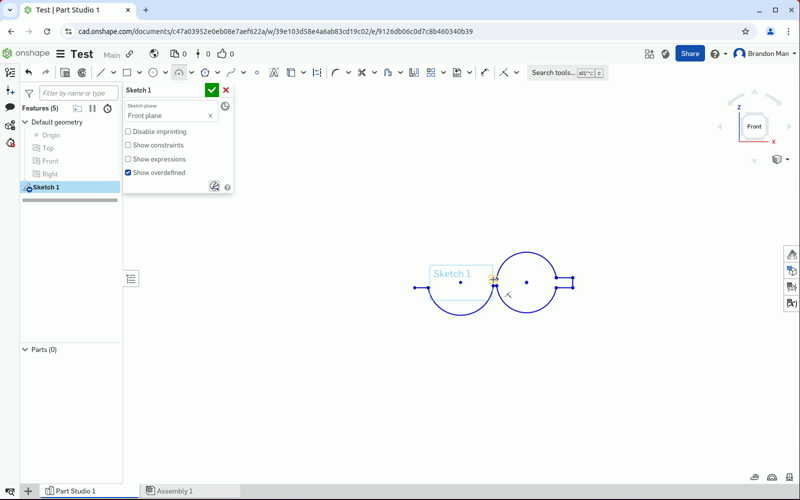
key_down(shift)
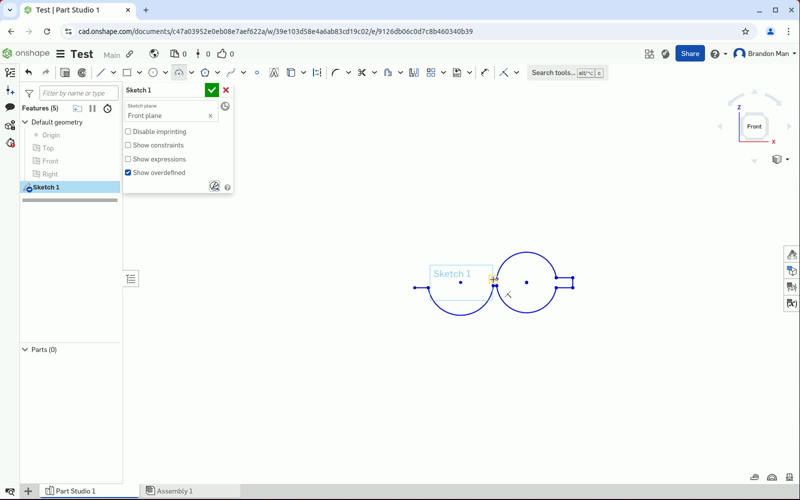
mouse_move(428, 277)
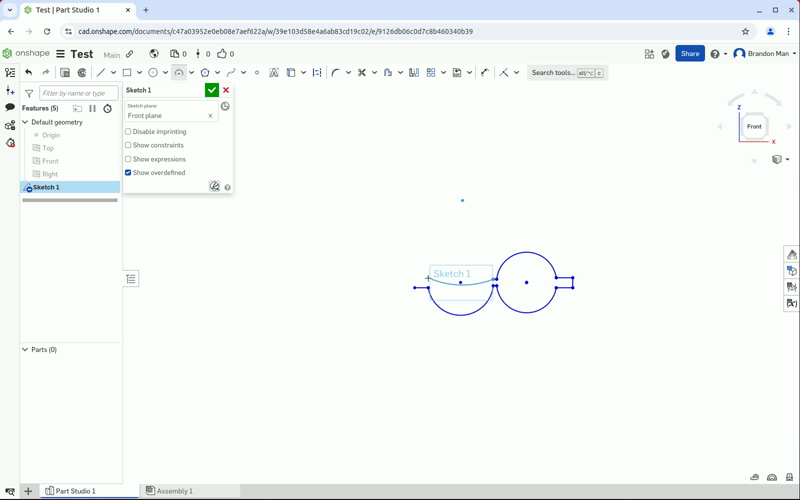
click(428, 277)
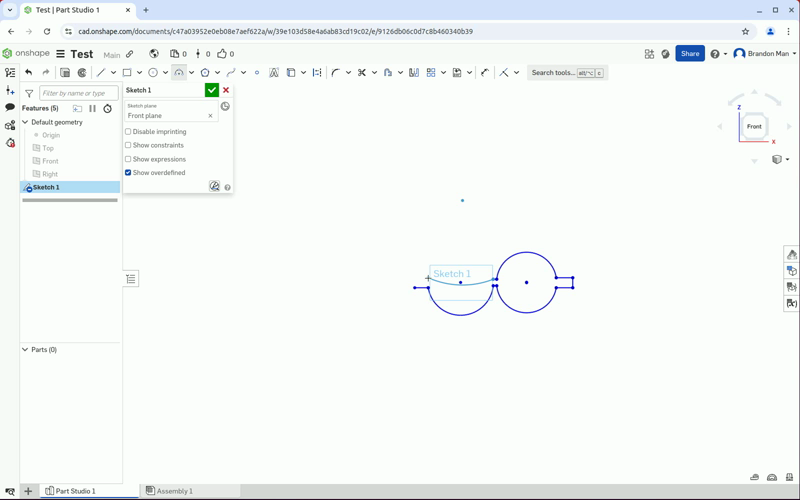
mouse_move(461, 249)
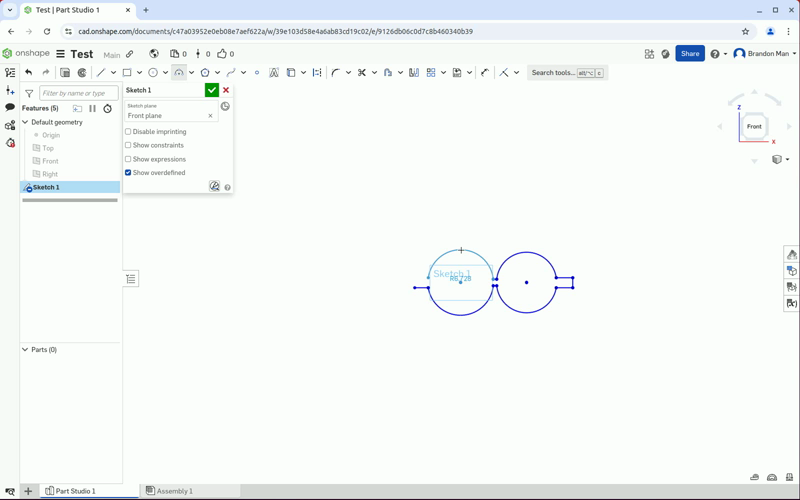
click(461, 249)
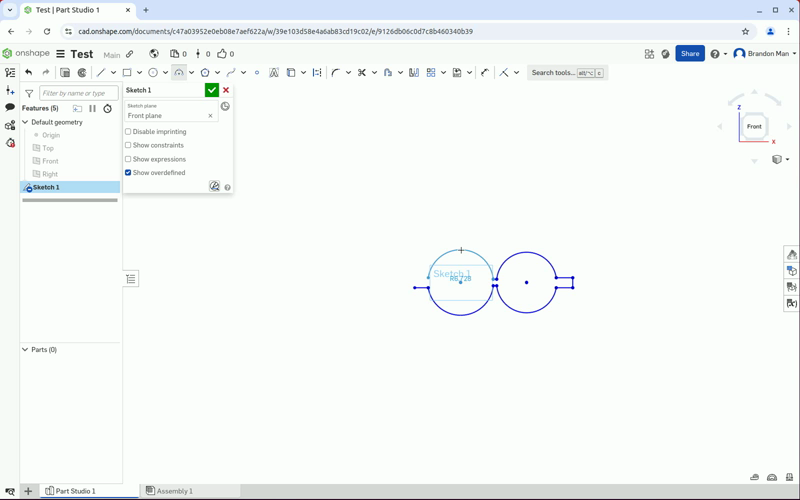
key_up(shift)
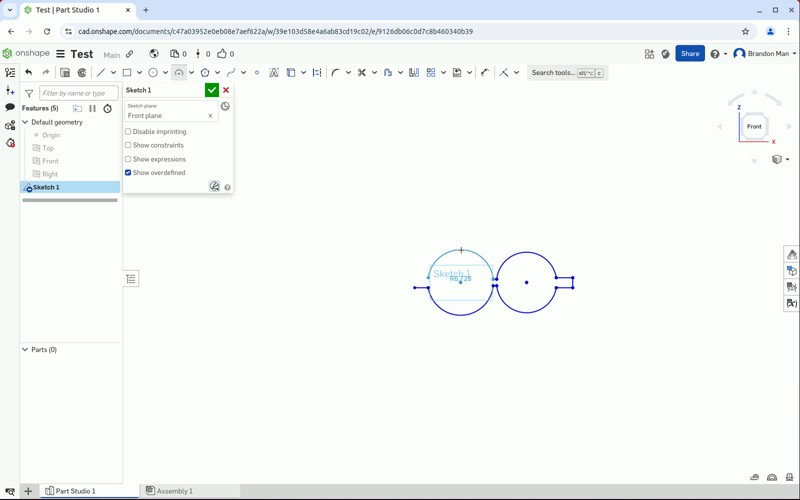
key(esc)
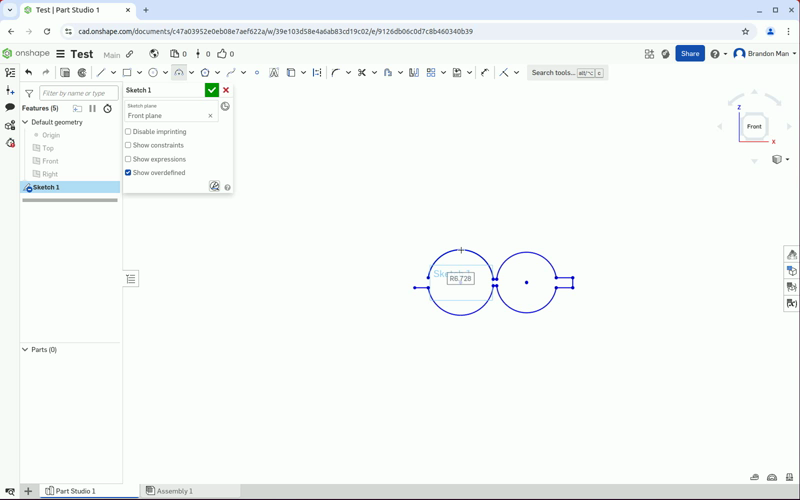
key(l)
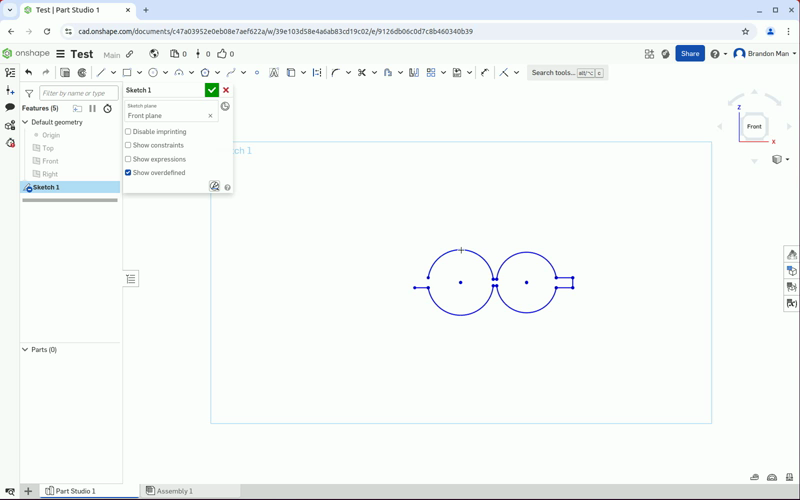
mouse_move(428, 277)
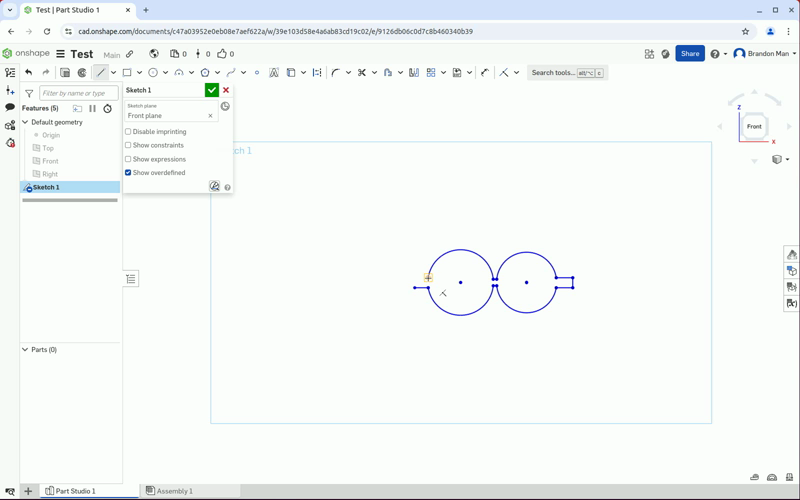
click(428, 277)
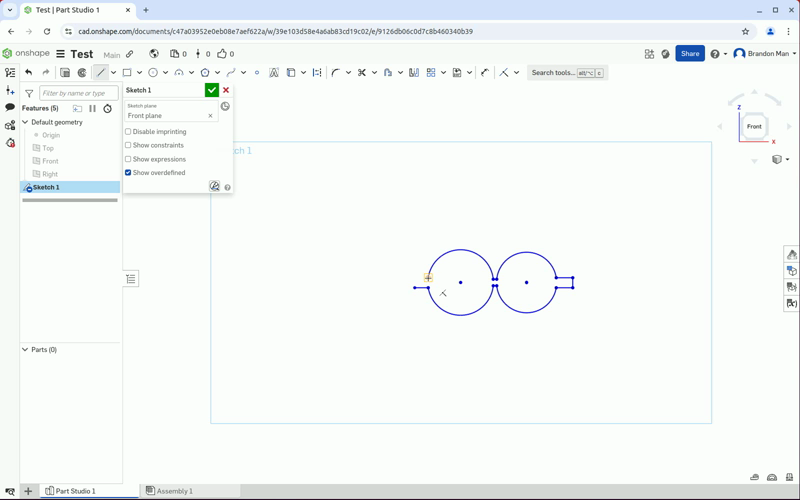
key_down(shift)
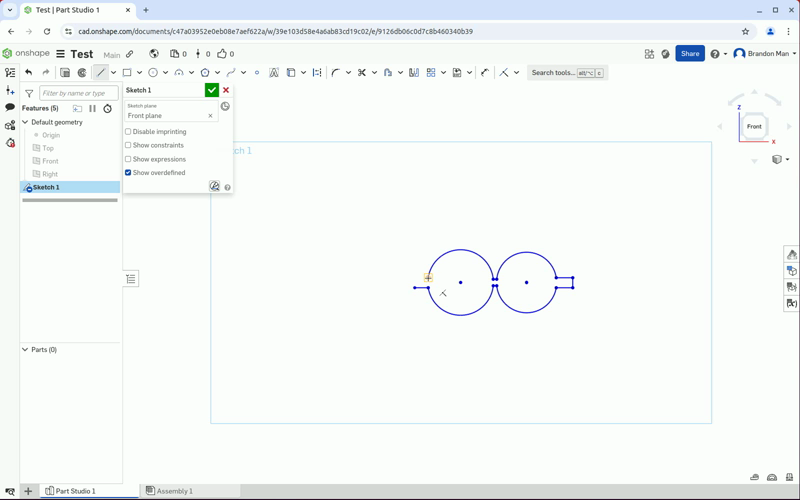
mouse_move(458, 277)
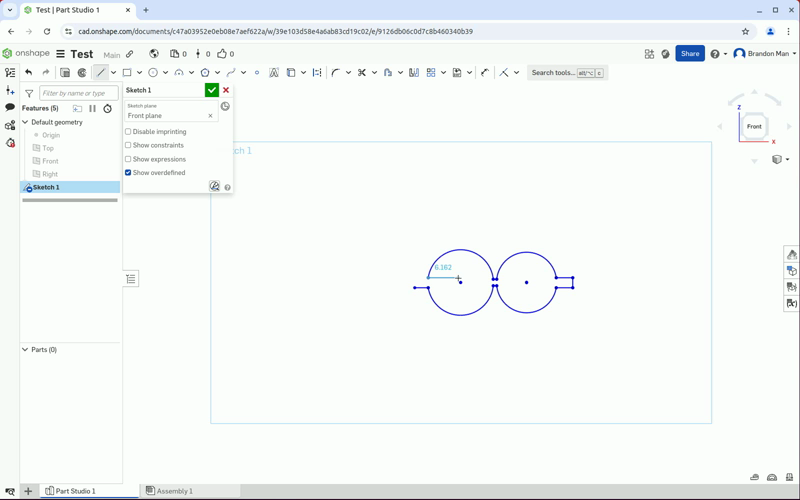
mouse_move(414, 277)
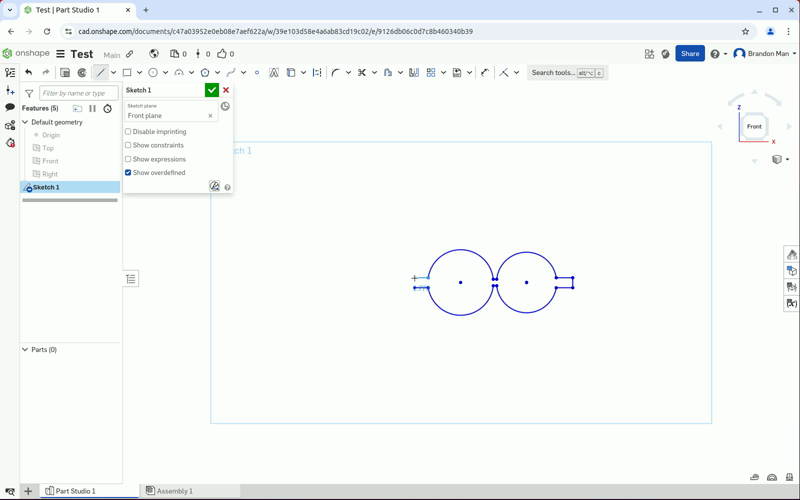
click(414, 277)
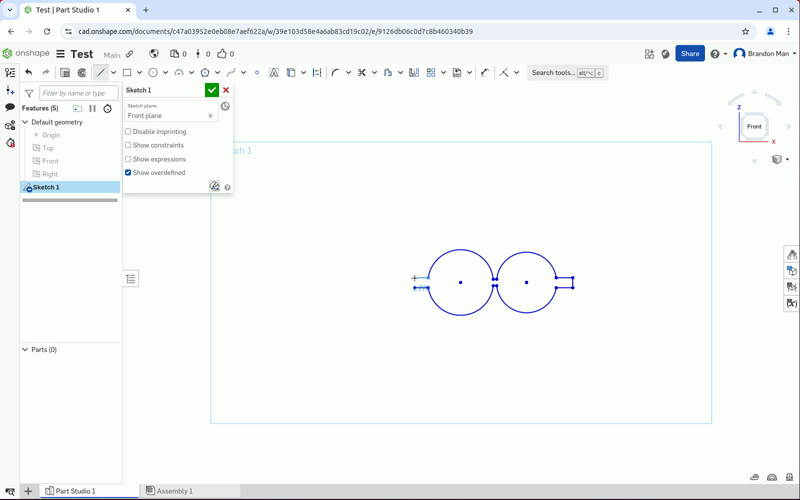
key_up(shift)
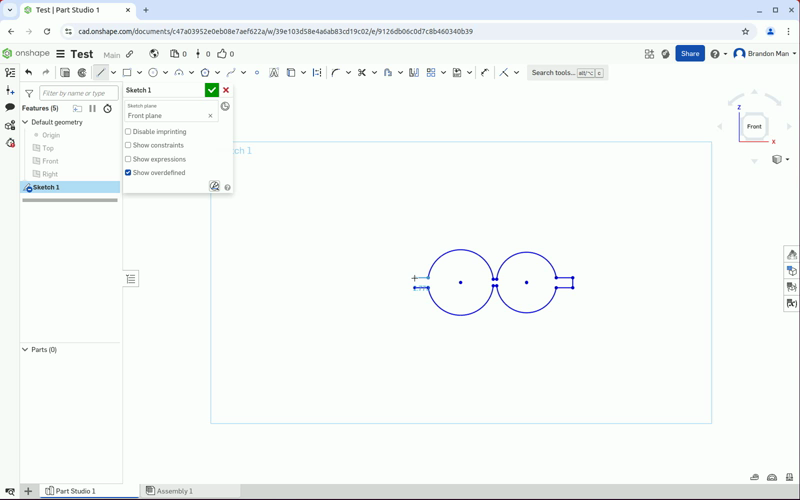
mouse_move(444, 277)
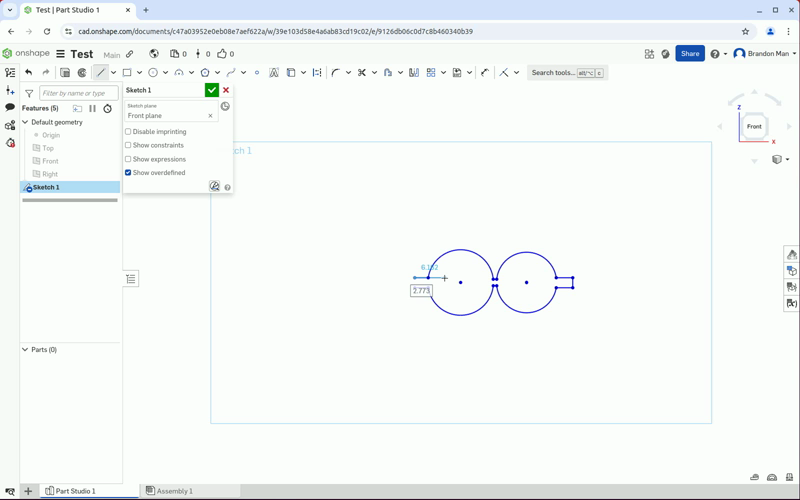
key_down(shift)
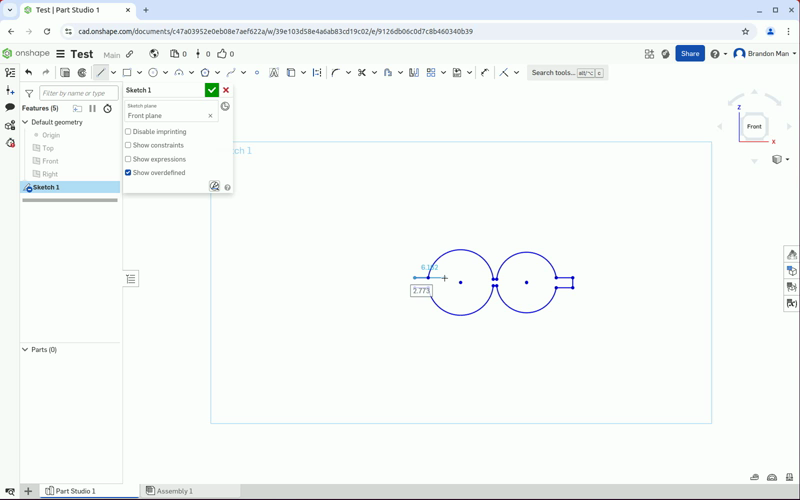
mouse_move(414, 287)
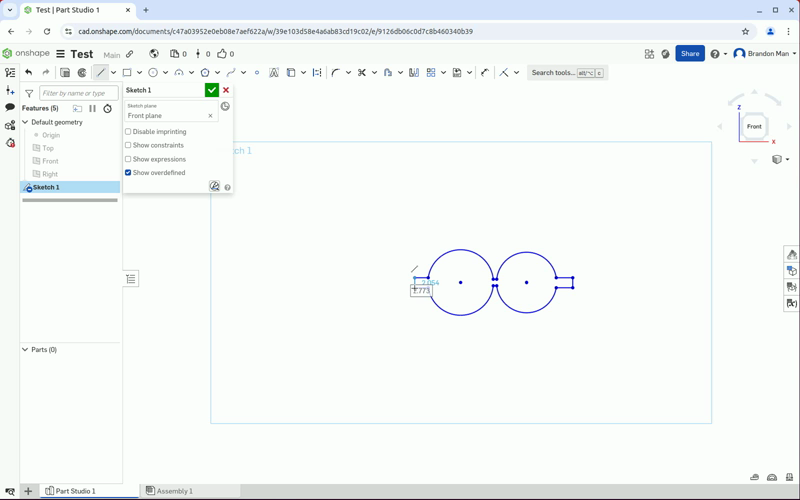
key_up(shift)
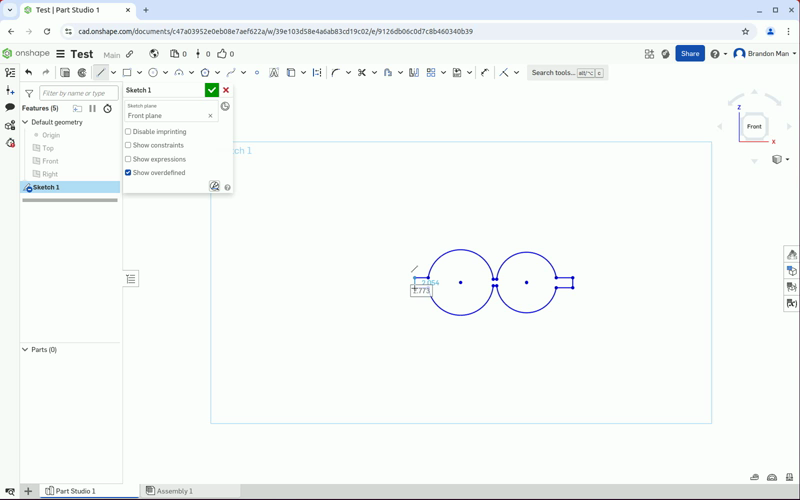
click(414, 287)
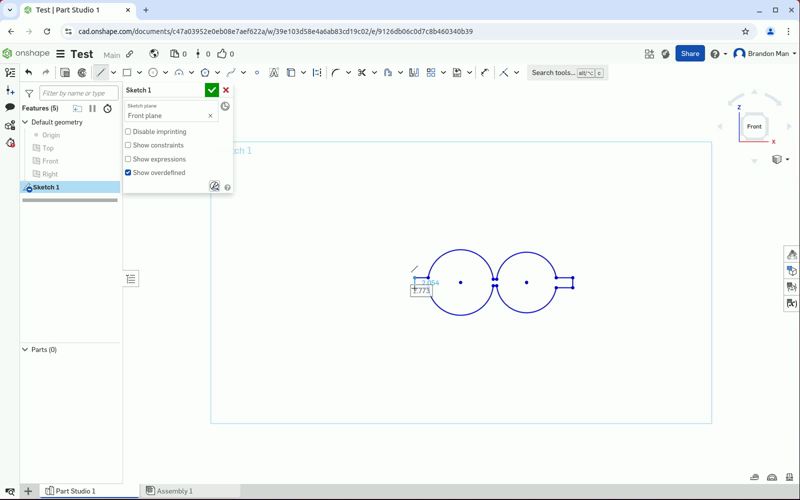
key(esc)
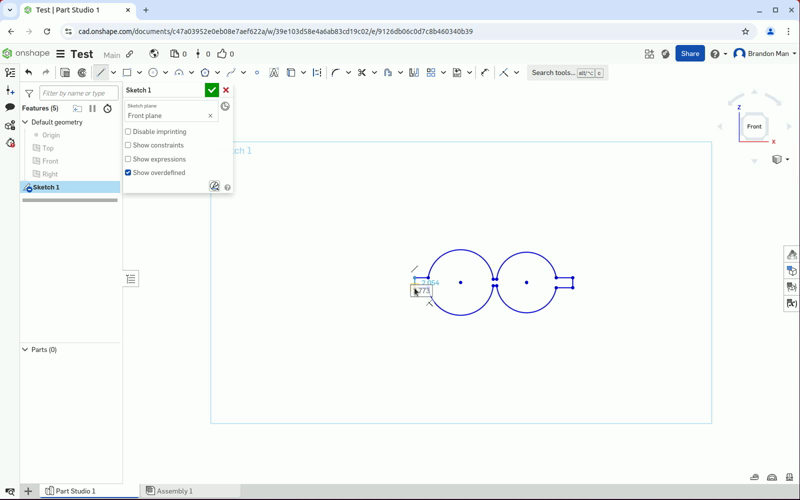
key(c)
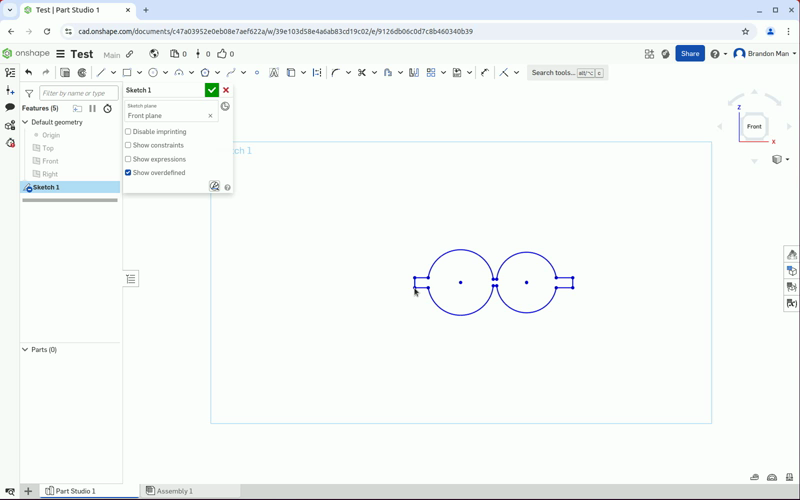
key_down(shift)
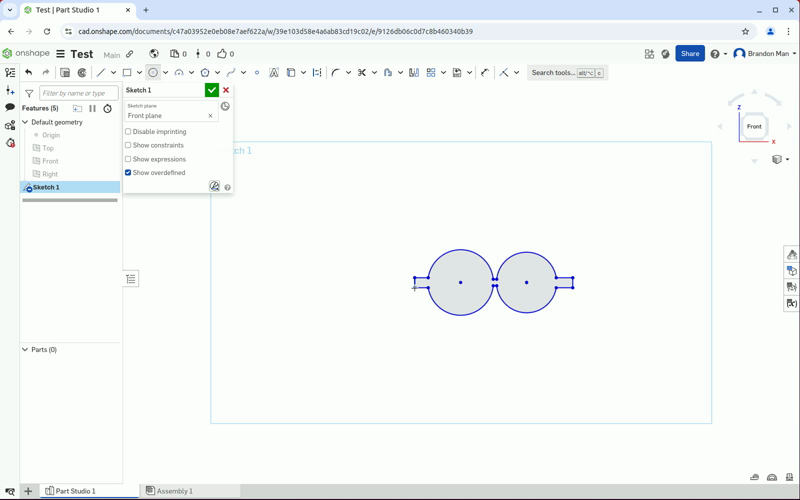
mouse_move(461, 282)
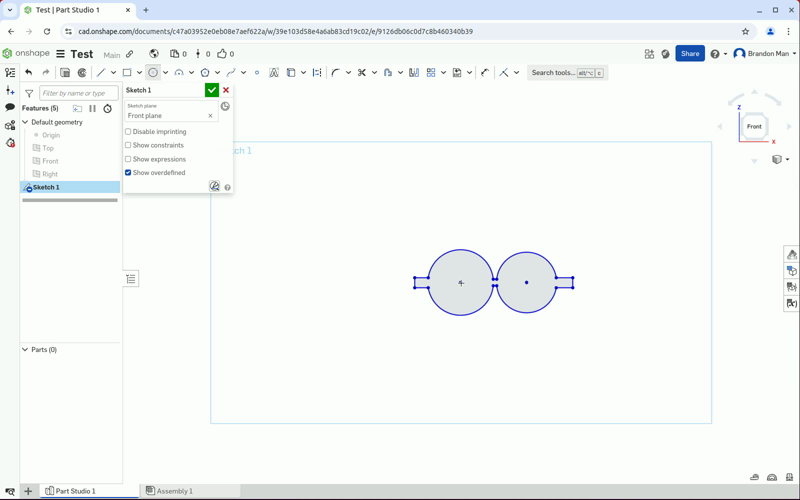
scroll(6)
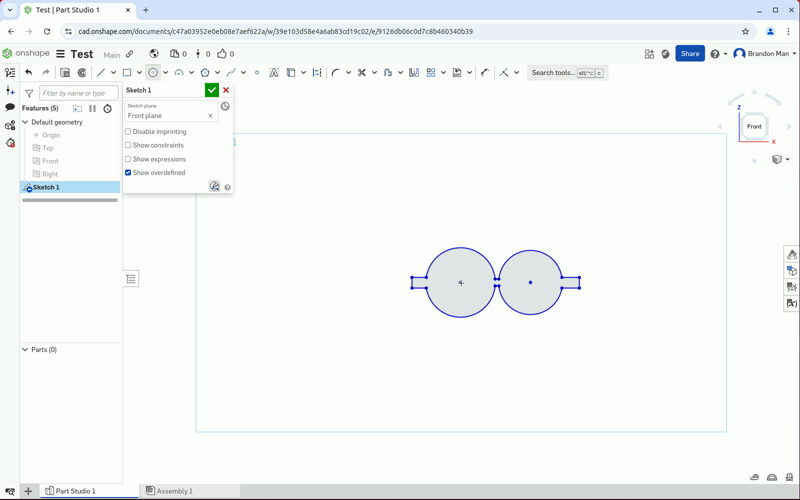
scroll(6)
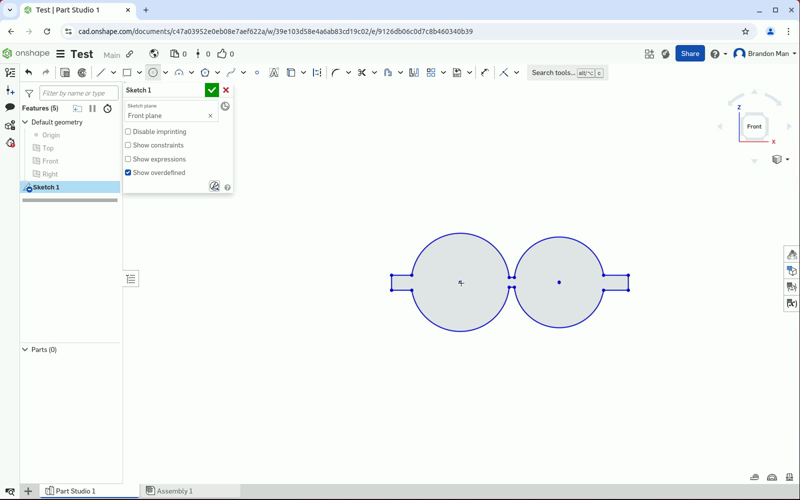
scroll(6)
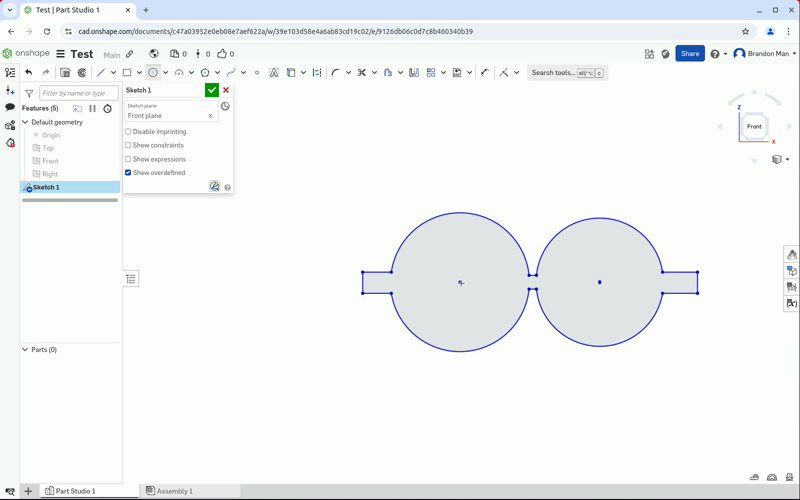
scroll(6)
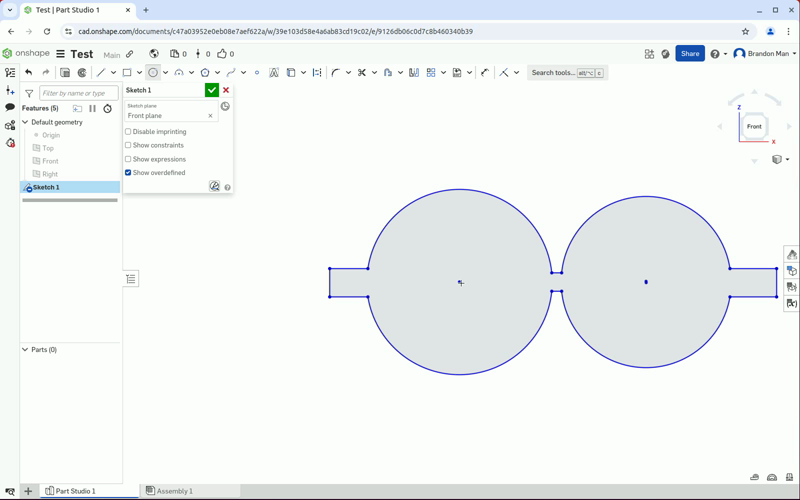
scroll(6)
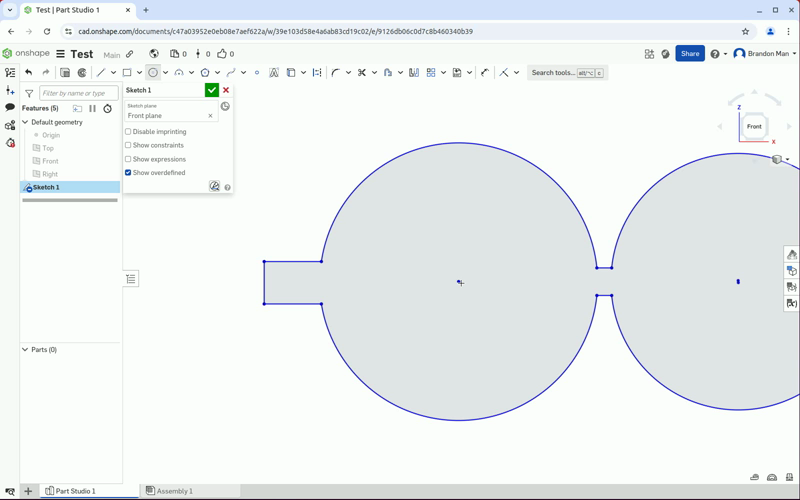
scroll(6)
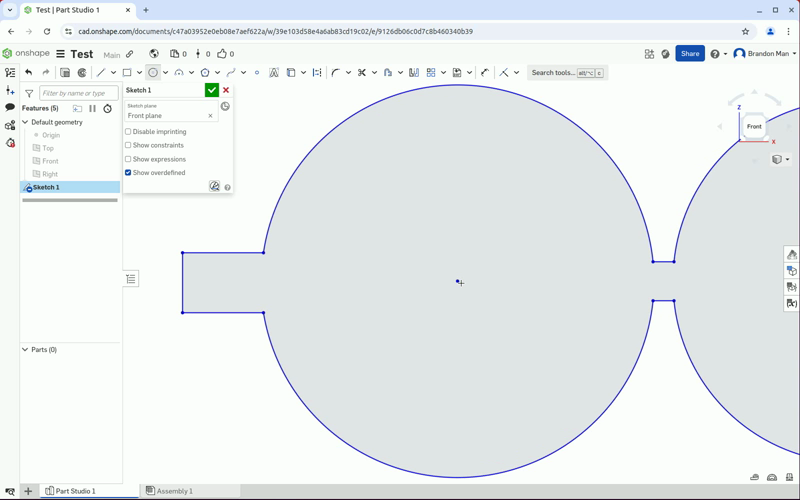
scroll(6)
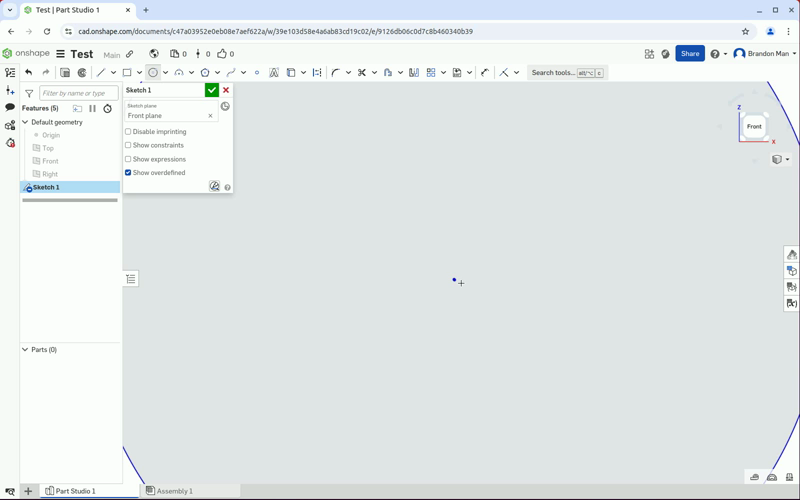
click(461, 282)
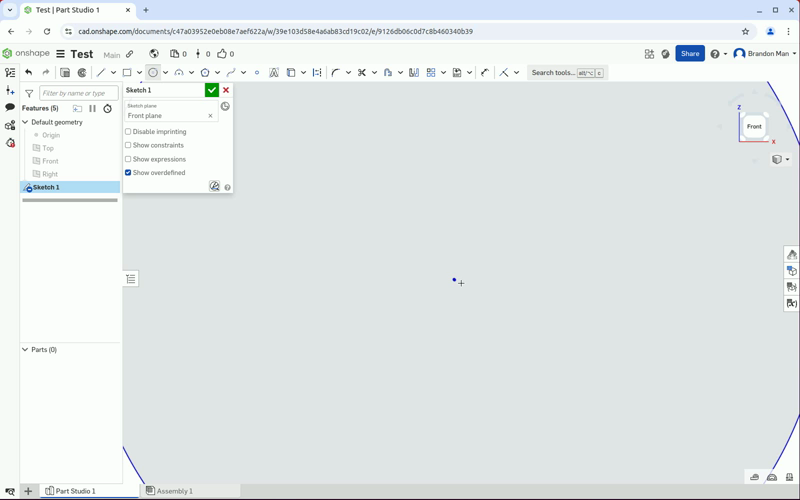
scroll(-6)
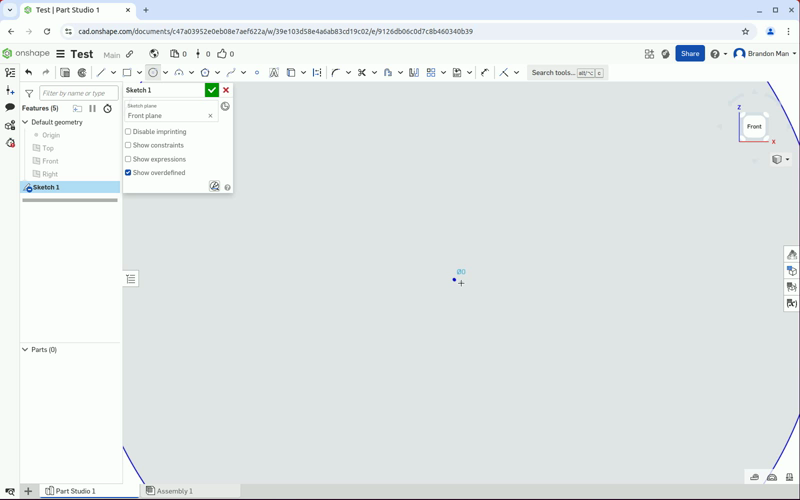
scroll(-6)
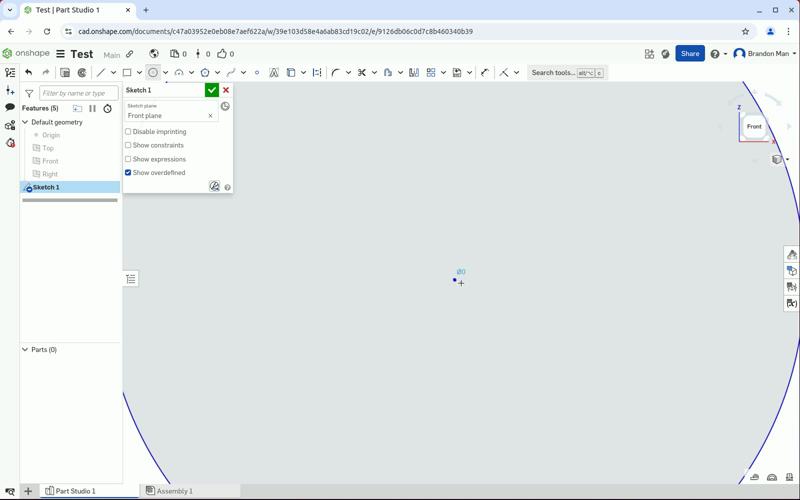
scroll(-6)
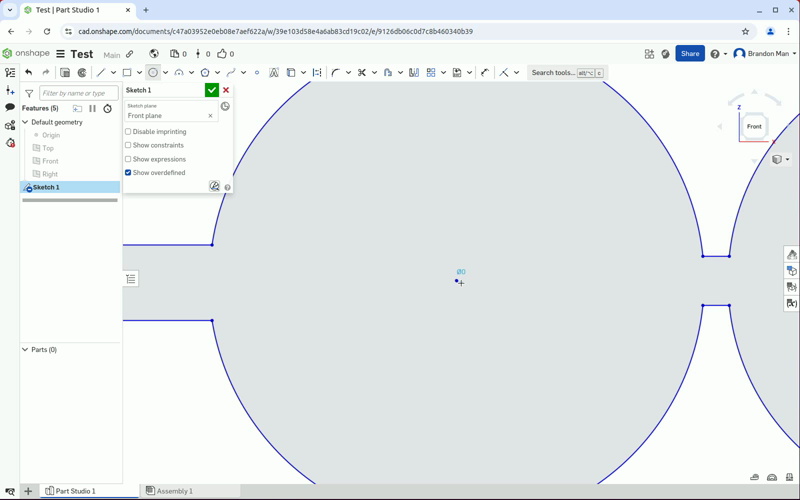
scroll(-6)
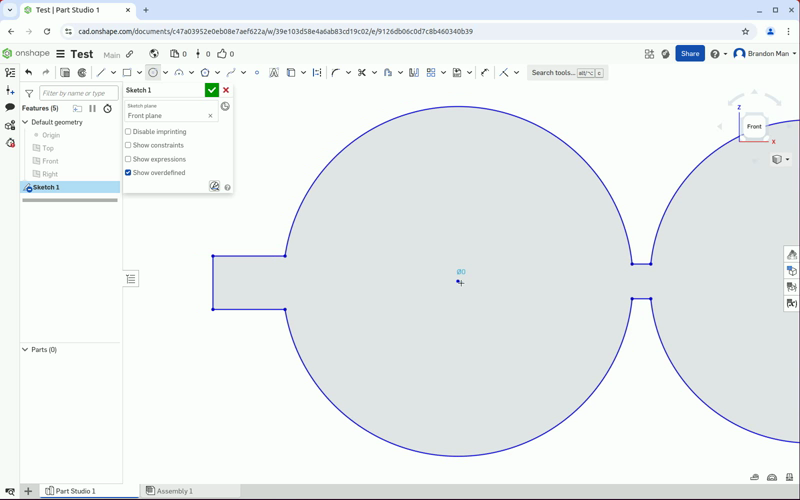
scroll(-6)
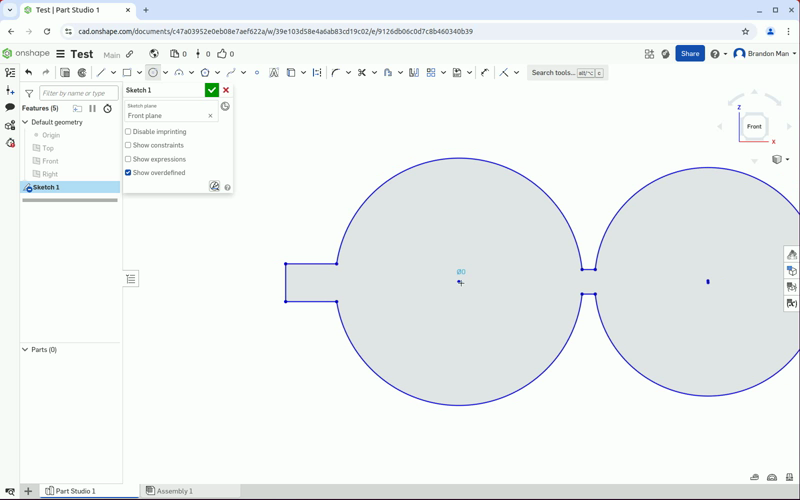
scroll(-6)
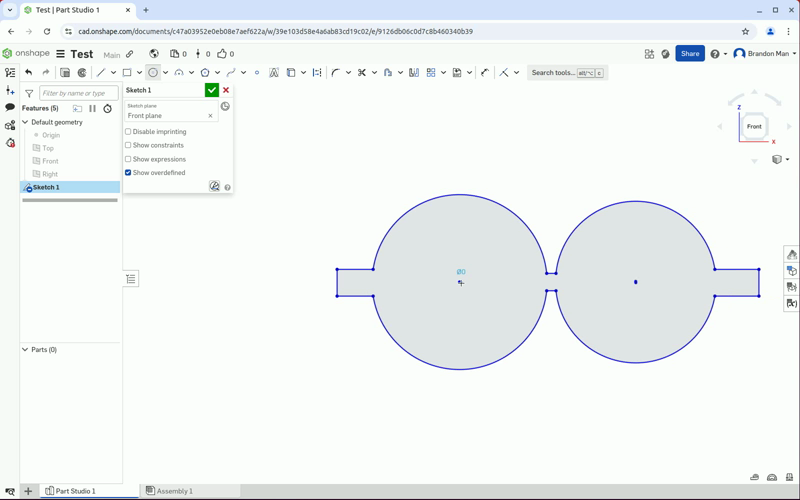
scroll(-6)
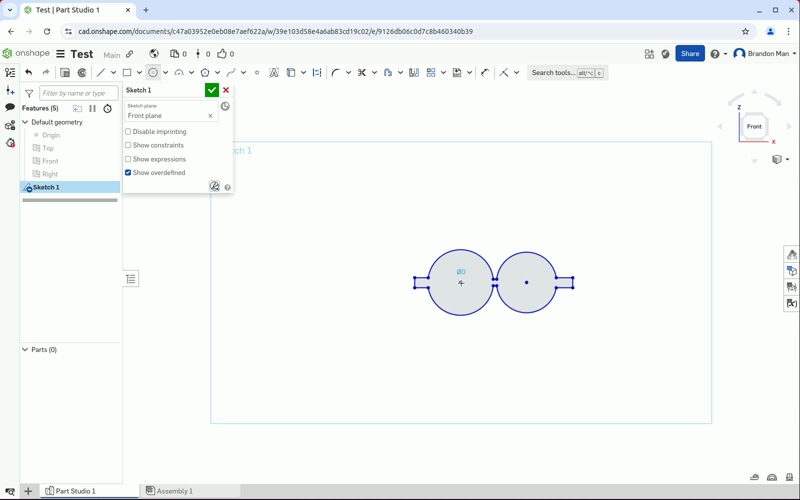
key_up(shift)
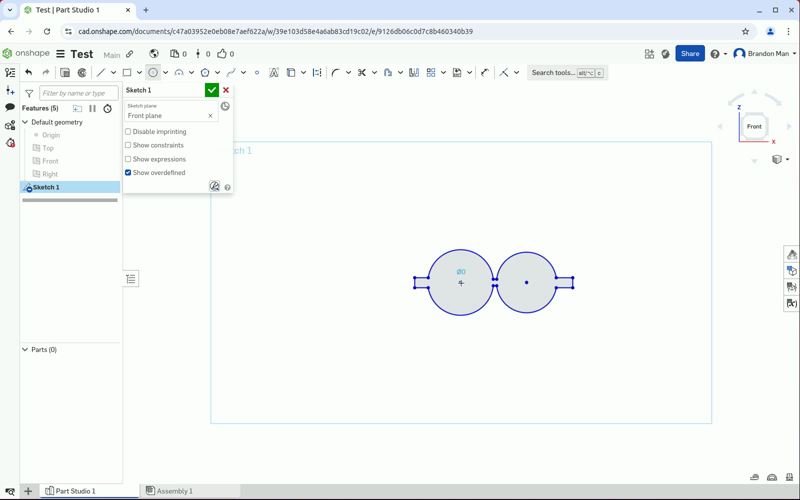
mouse_move(481, 282)
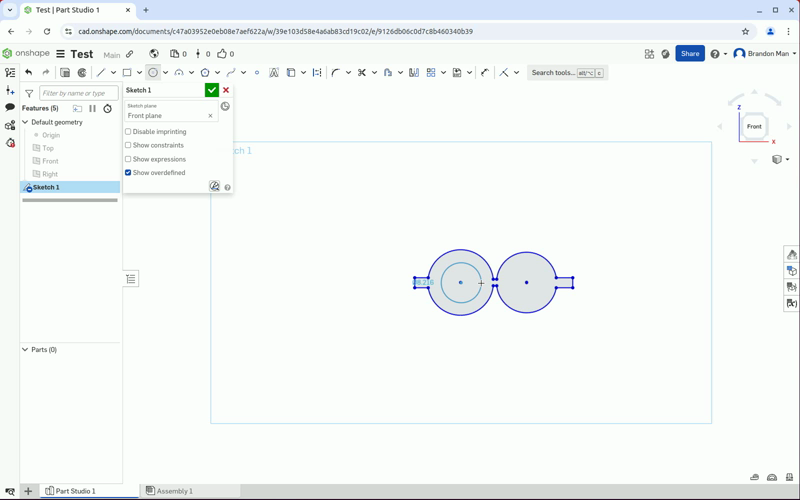
click(481, 282)
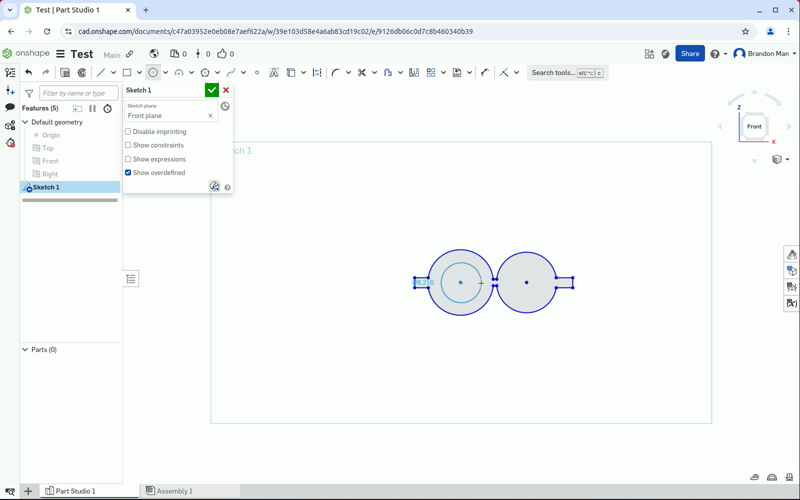
key(esc)
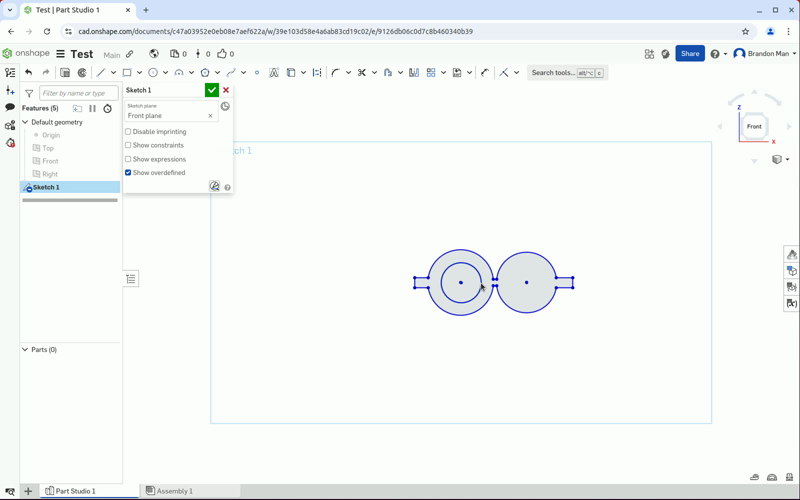
key(c)
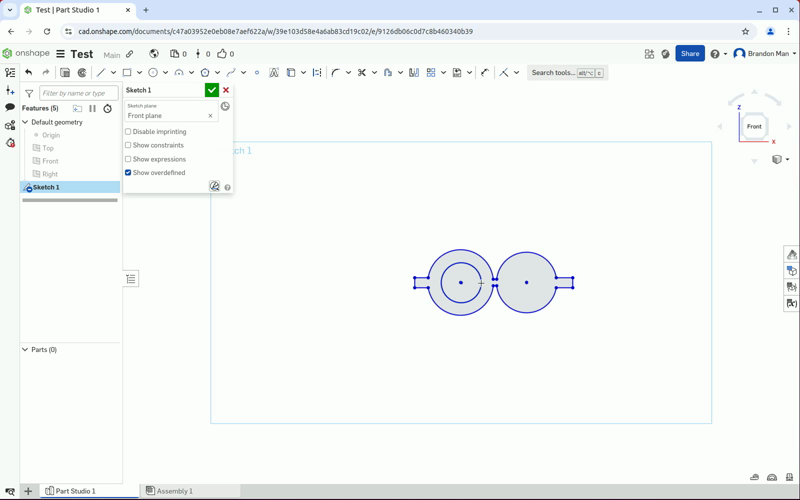
key_down(shift)
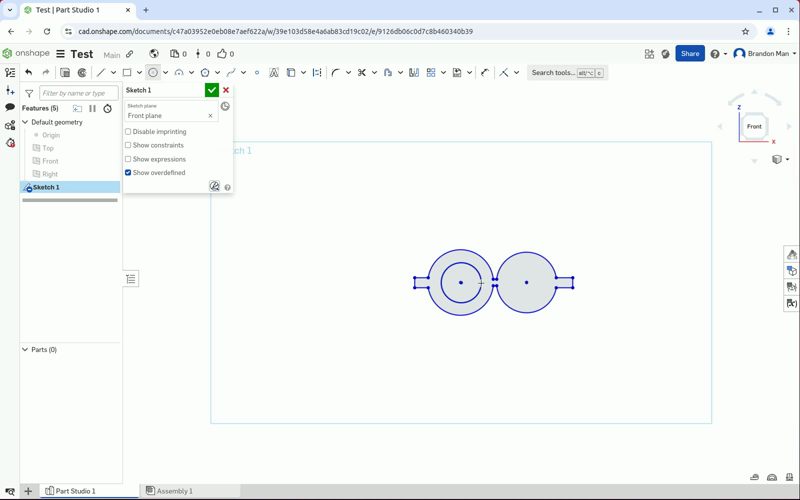
mouse_move(526, 282)
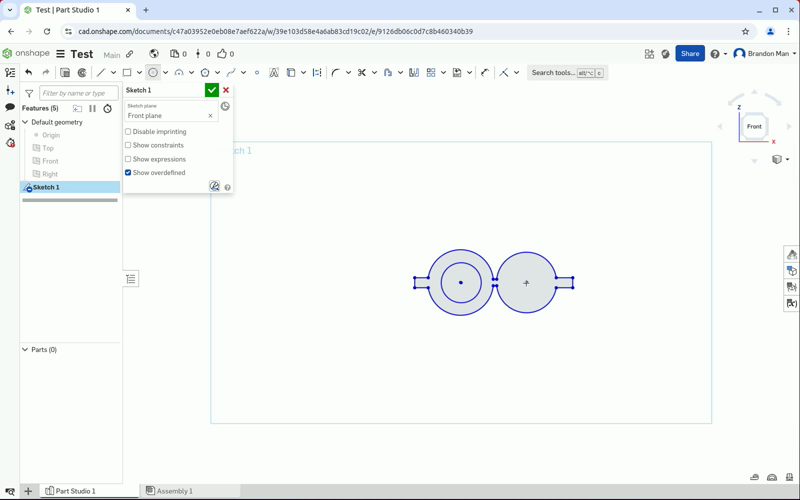
click(526, 282)
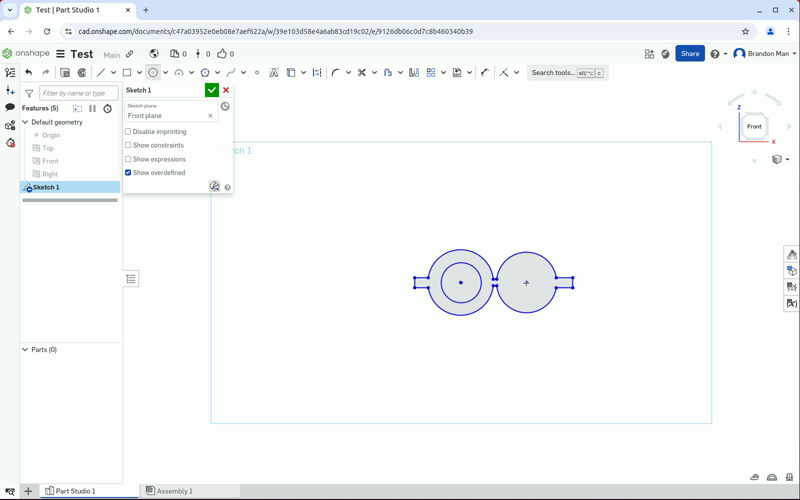
key_up(shift)
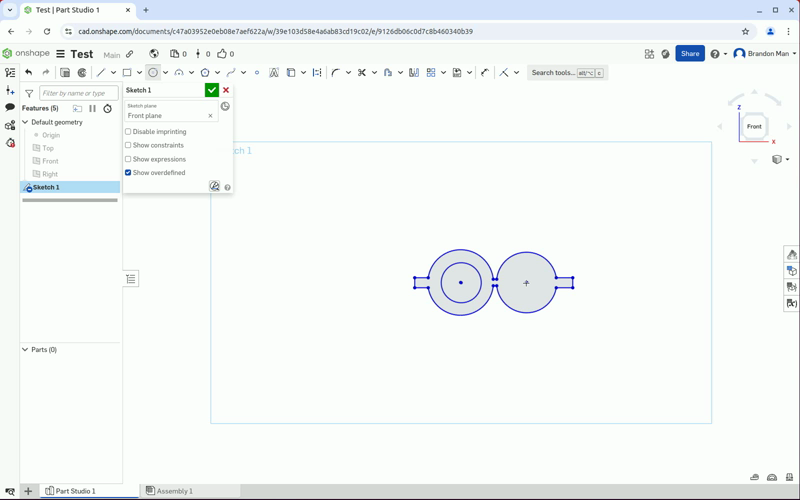
mouse_move(546, 282)
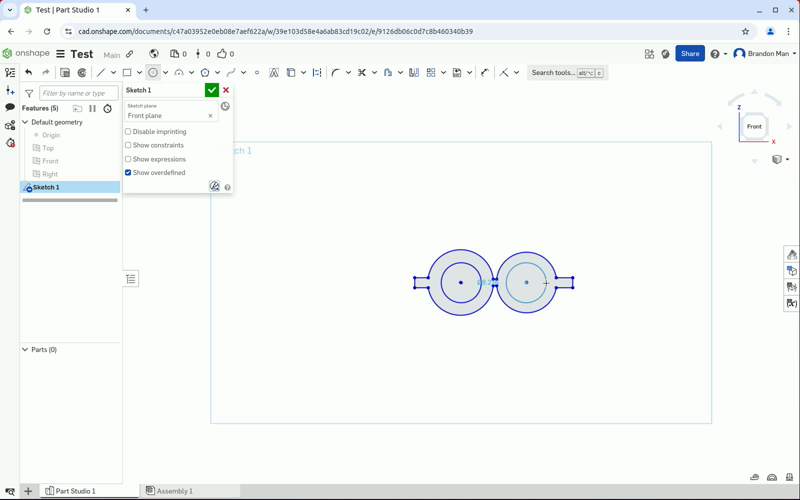
click(546, 282)
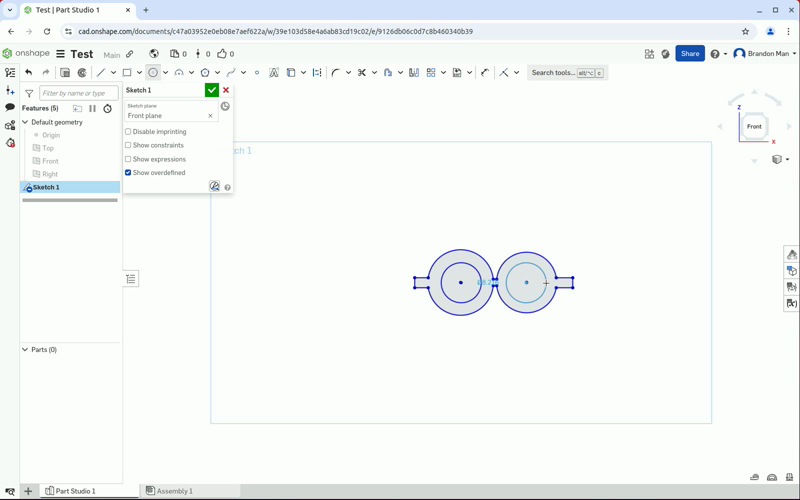
key(esc)
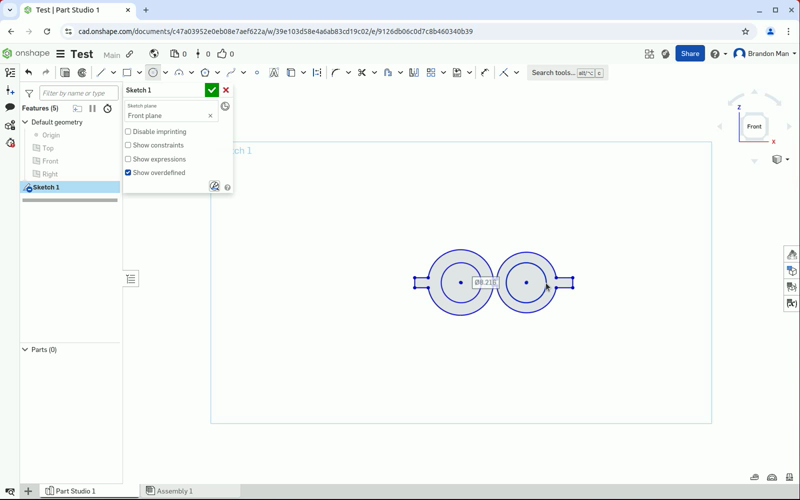
mouse_move(477, 264)
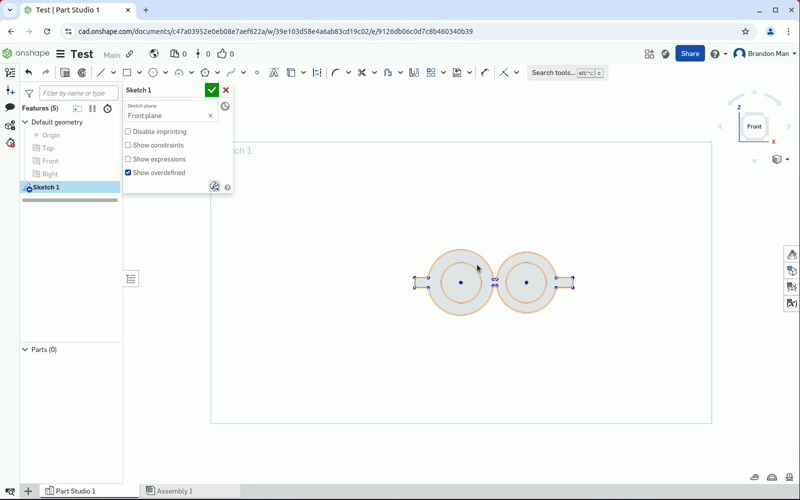
click(477, 264)
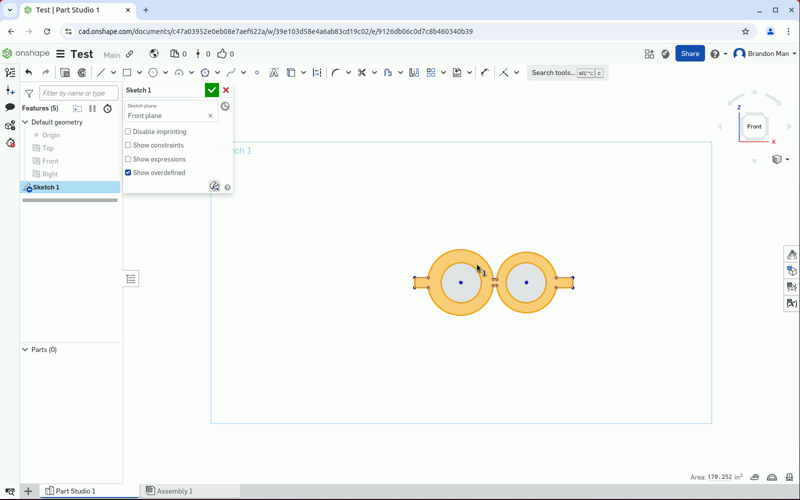
mouse_move(73, 352)
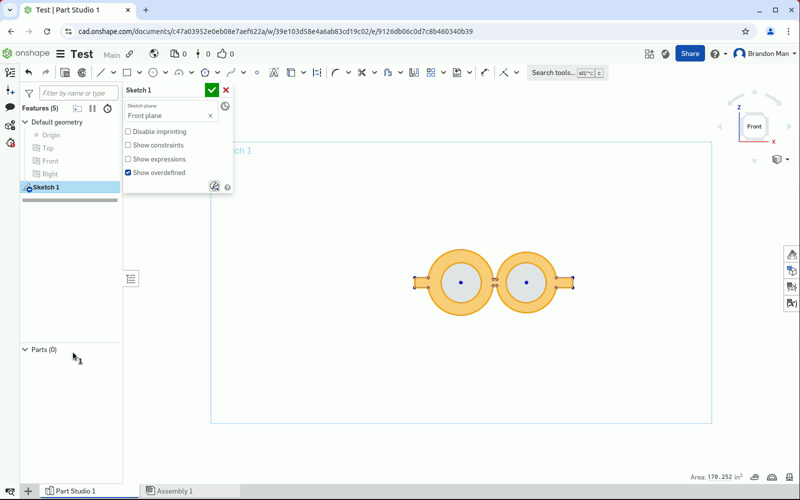
key(shift+y)
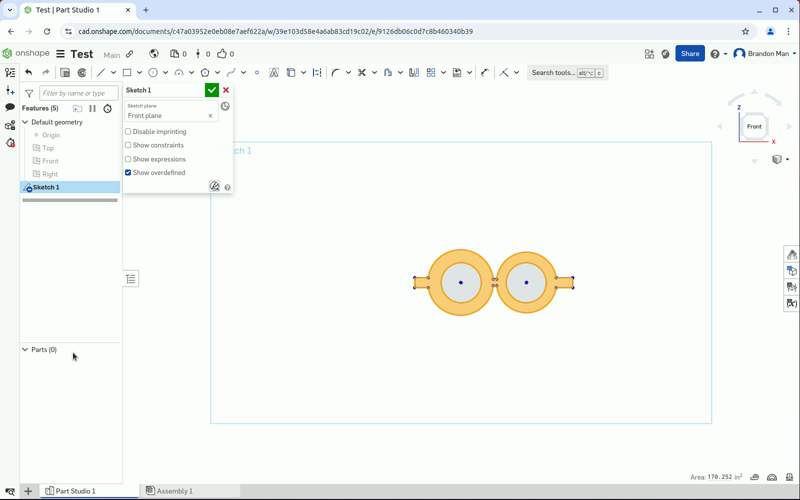
key(shift+e)
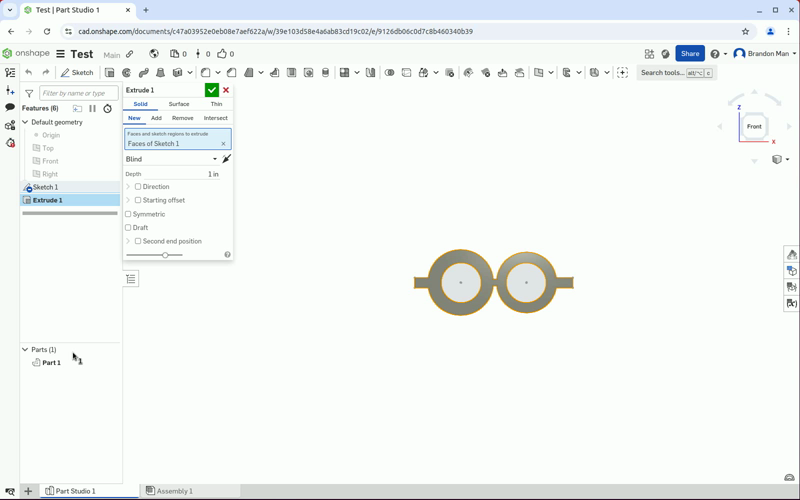
mouse_move(143, 106)
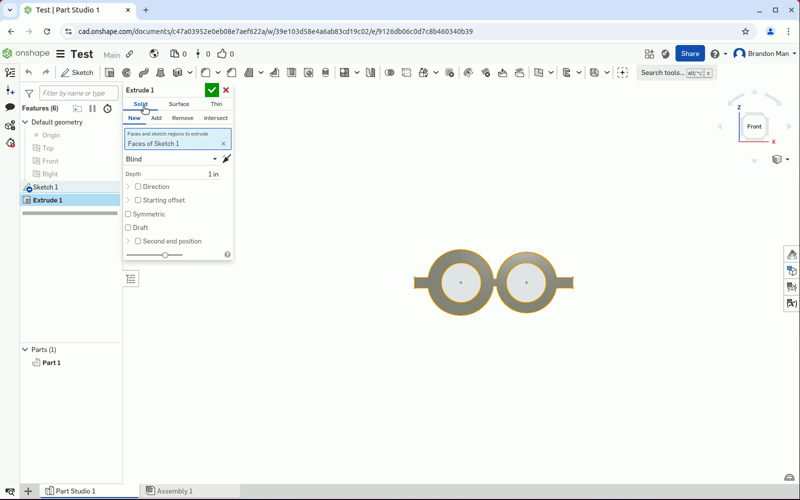
click(143, 106)
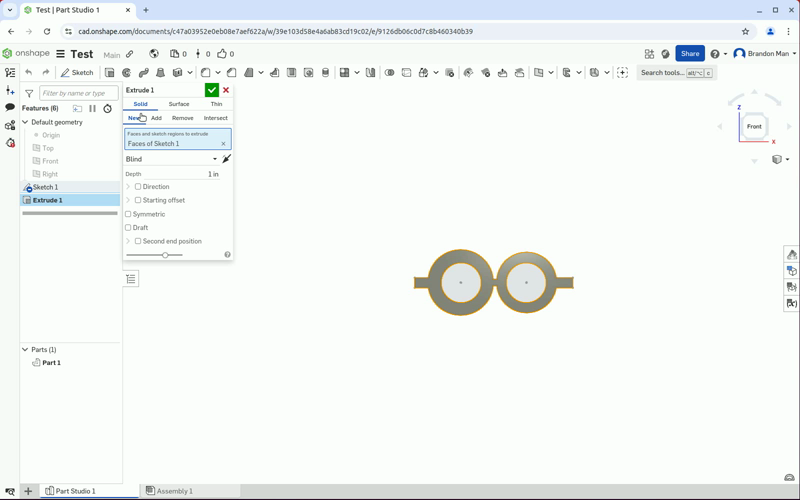
mouse_move(137, 120)
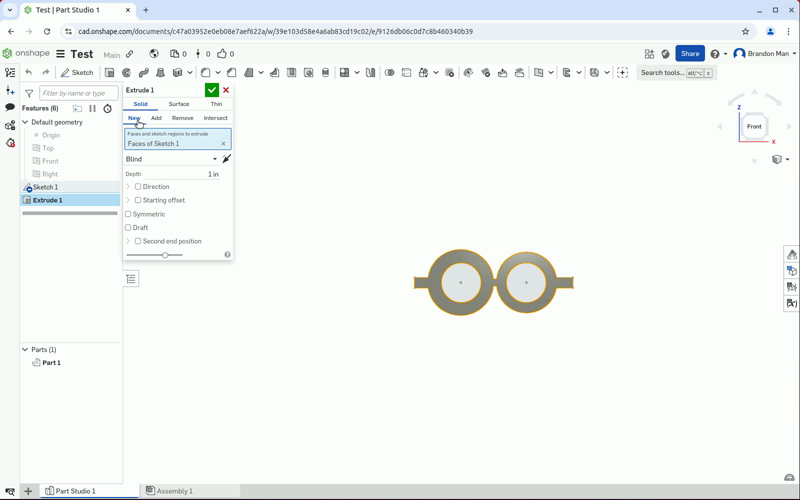
click(137, 120)
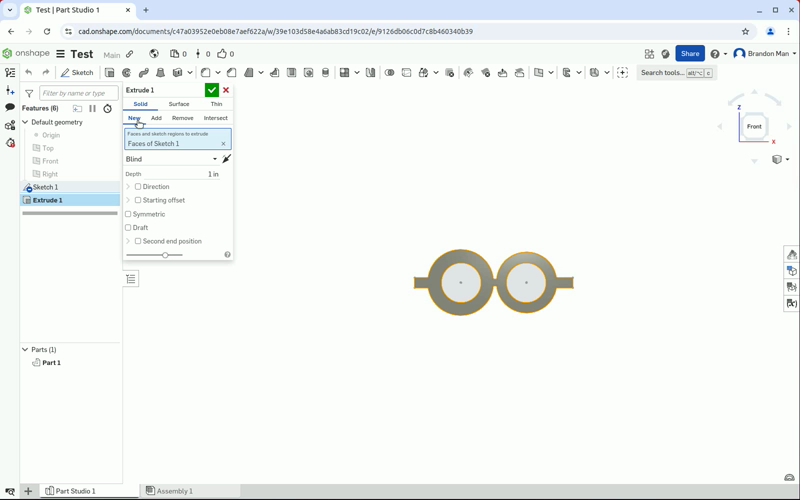
key(tab, 4)
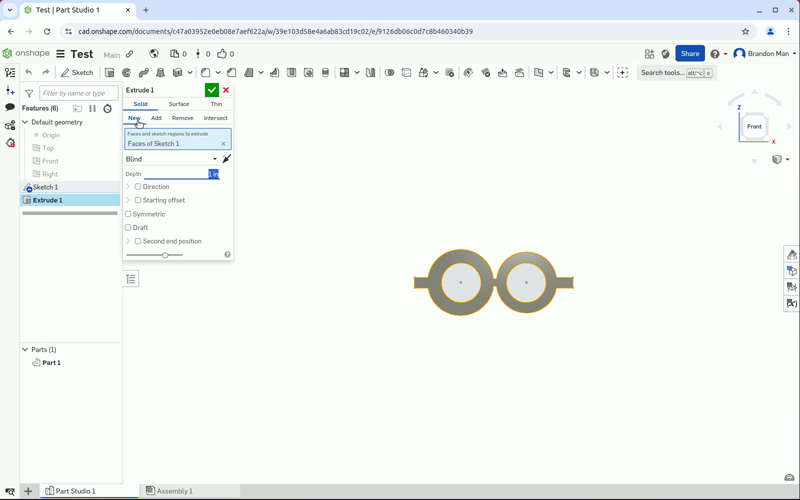
text(2.166)
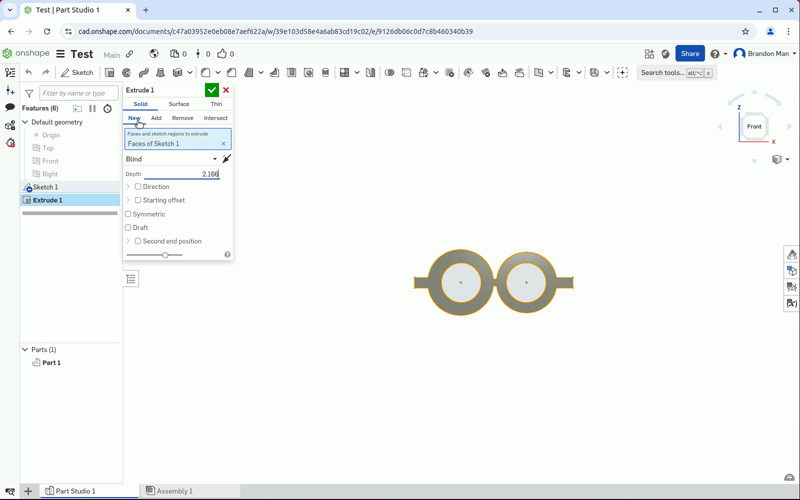
key(enter)
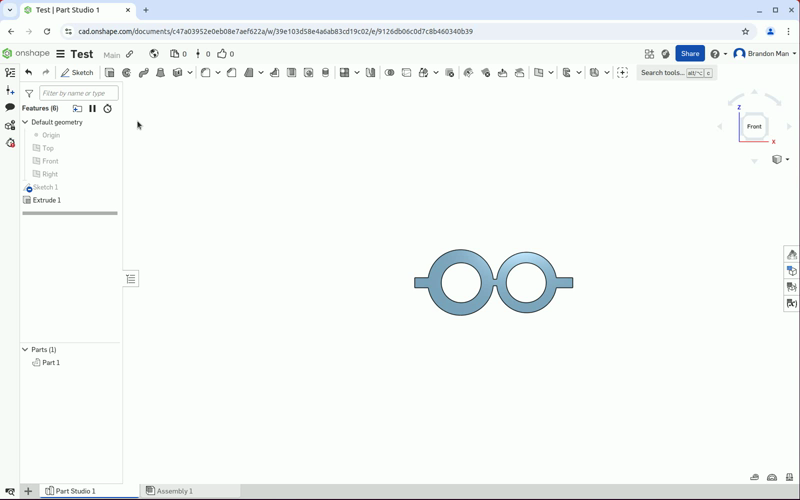
key(shift+h)
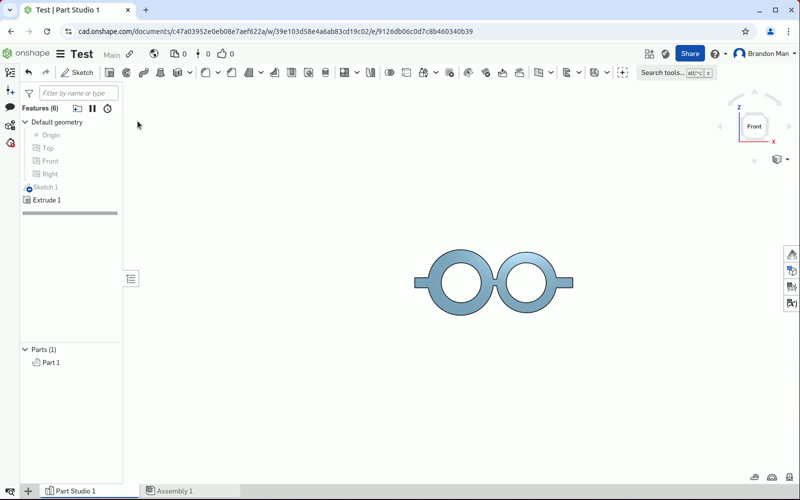
key(shift+h)
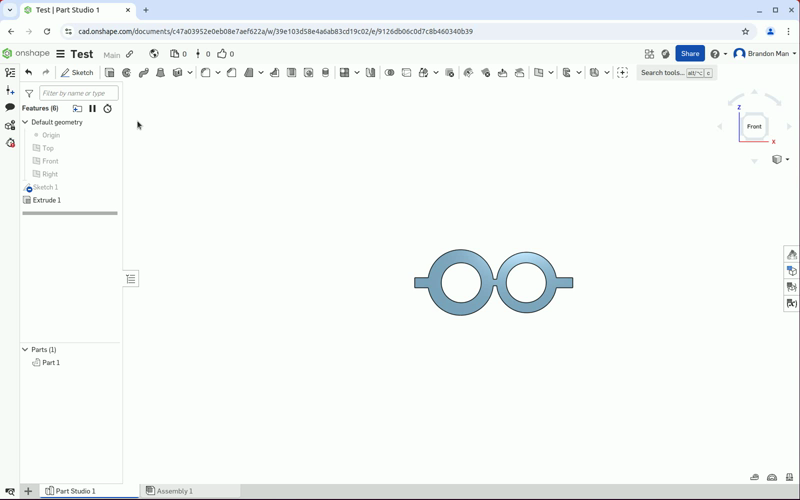
mouse_move(73, 189)
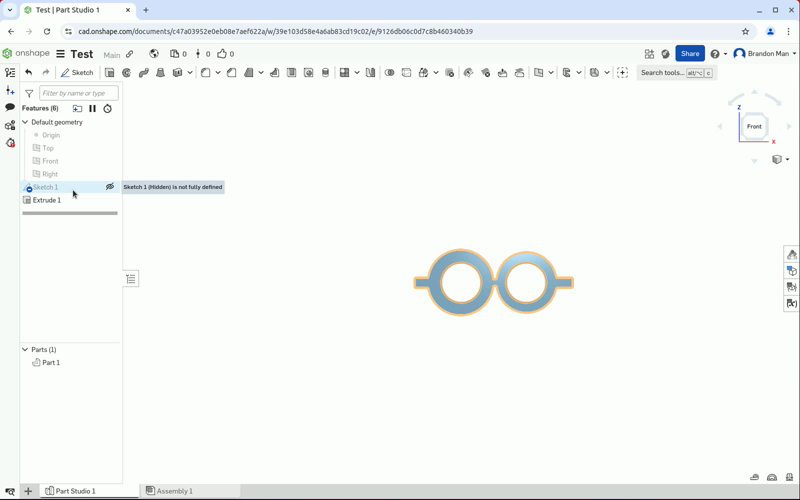
click(73, 189)
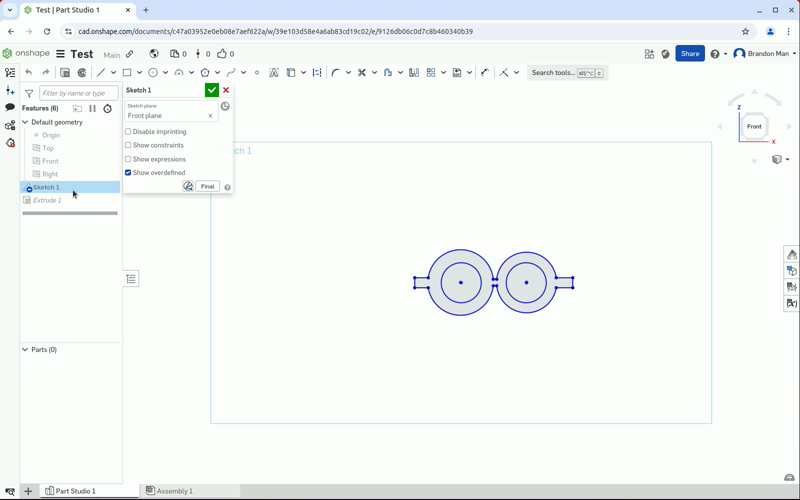
mouse_move(229, 92)
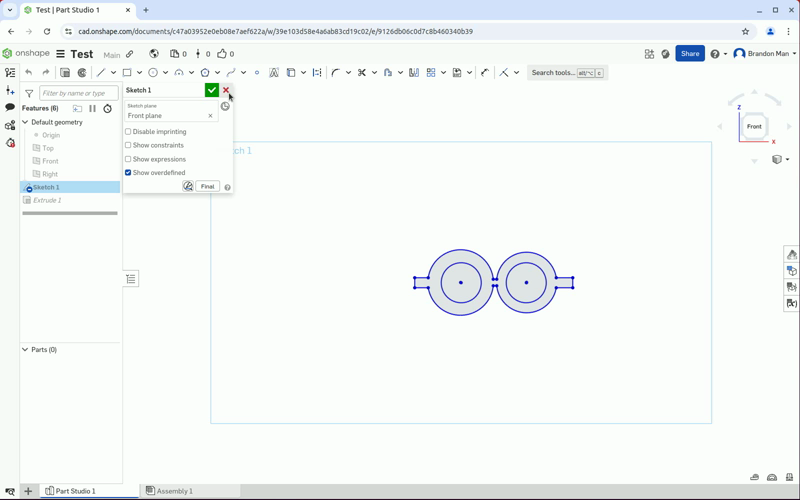
click(229, 92)
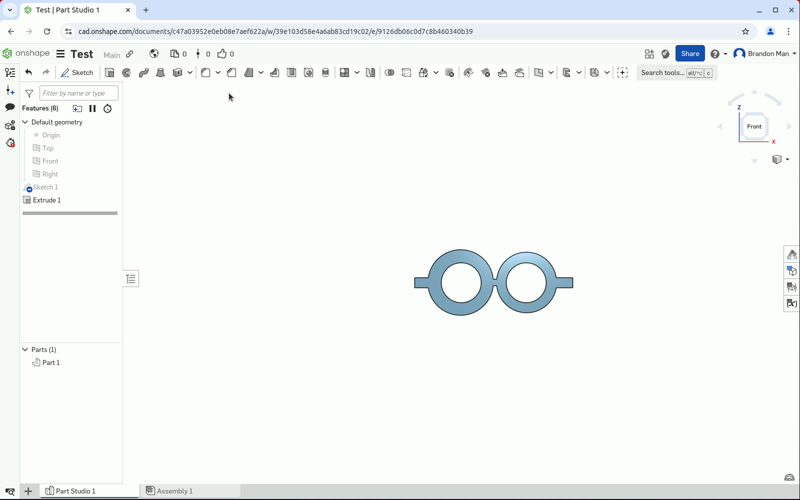
mouse_move(541, 75)
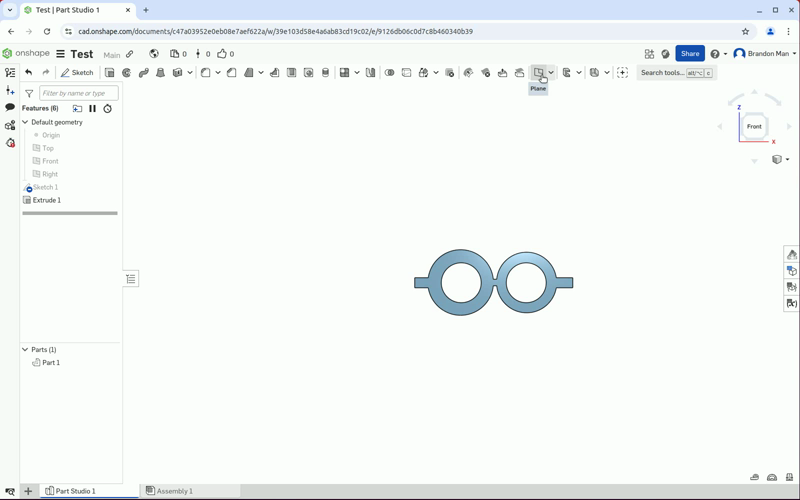
click(541, 75)
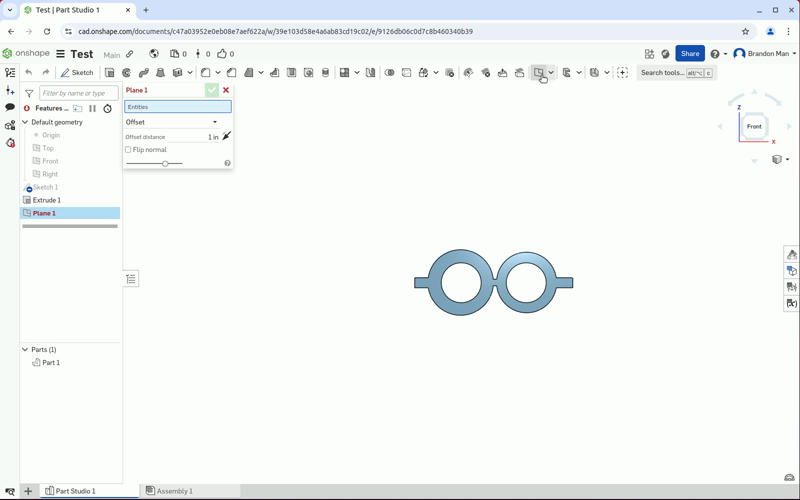
mouse_move(73, 163)
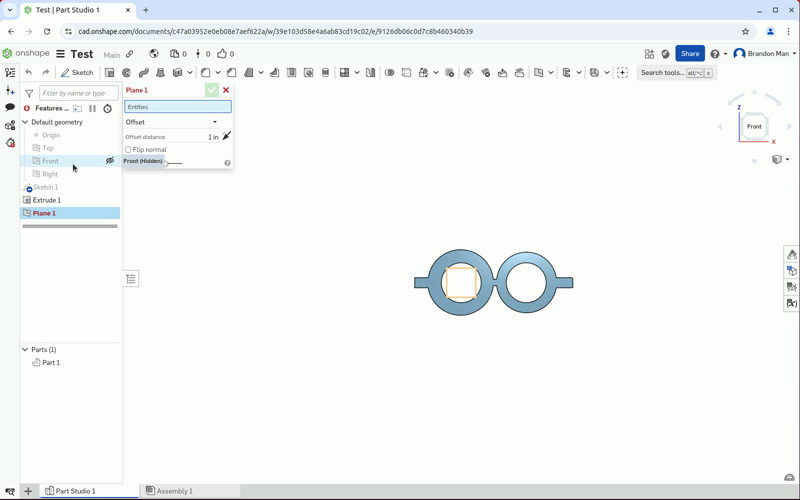
click(73, 163)
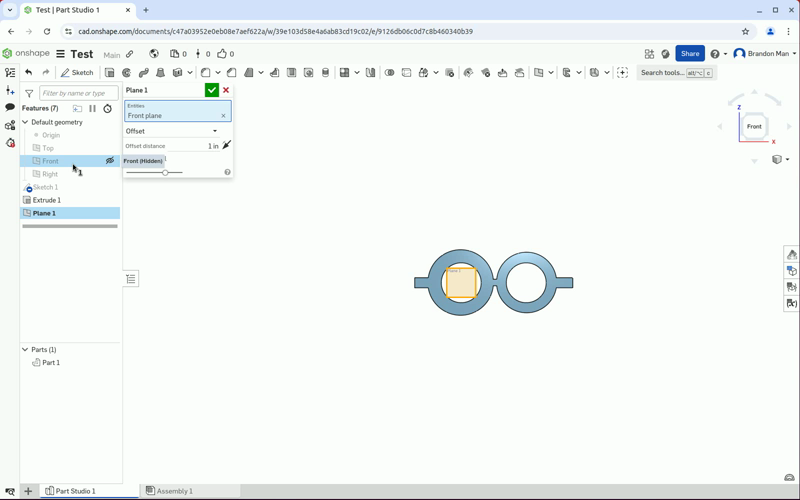
key(tab, 2)
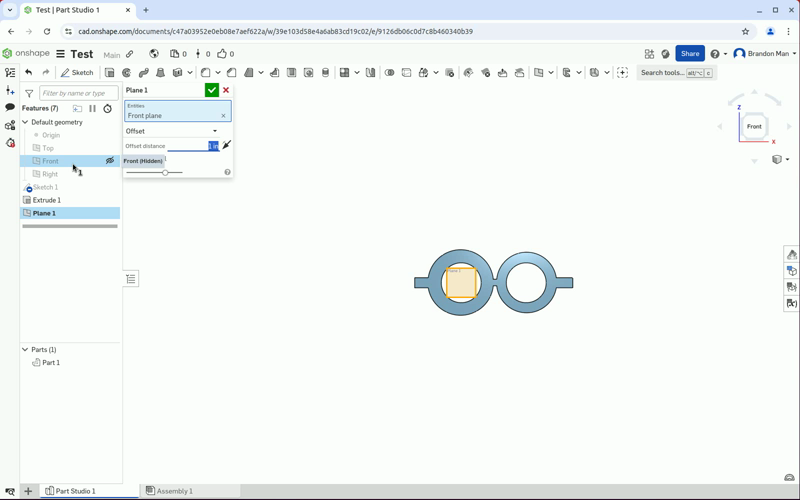
text(2.157)
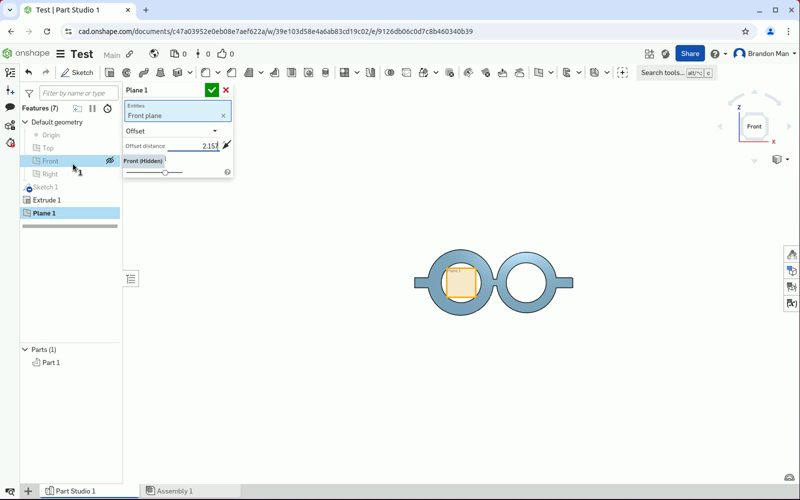
key(enter, 2)
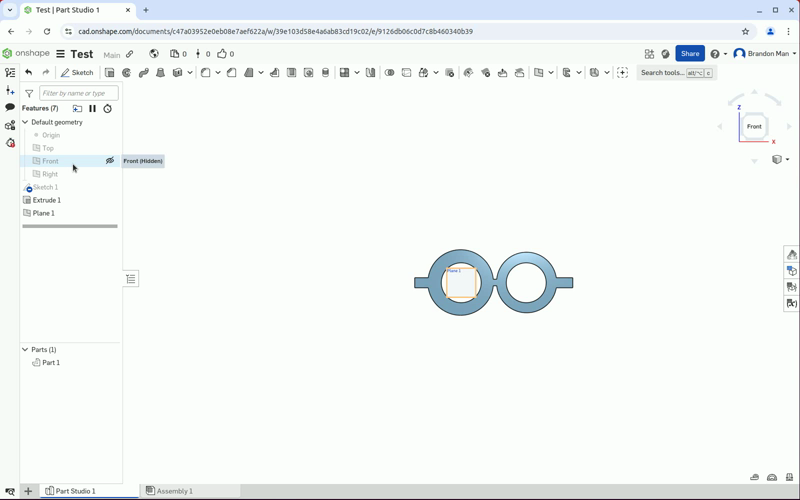
key(shift+s)
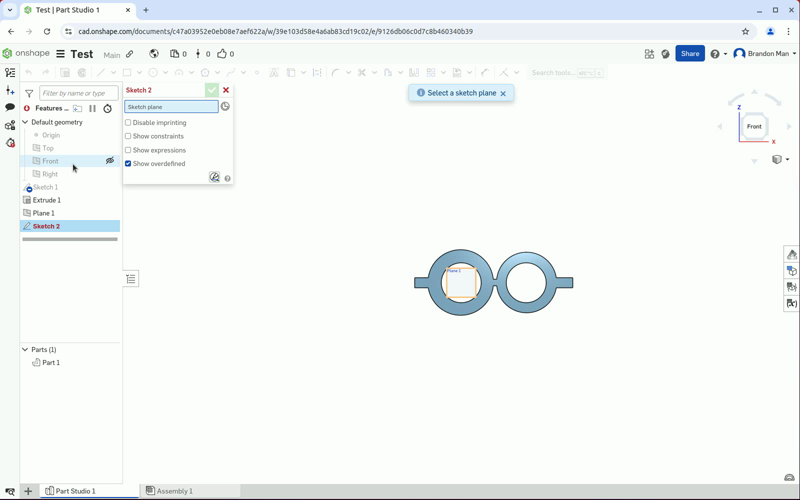
mouse_move(73, 215)
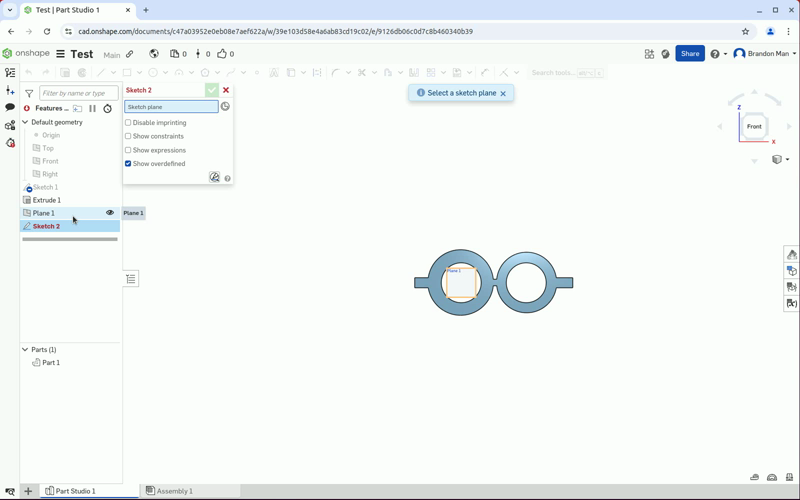
click(73, 215)
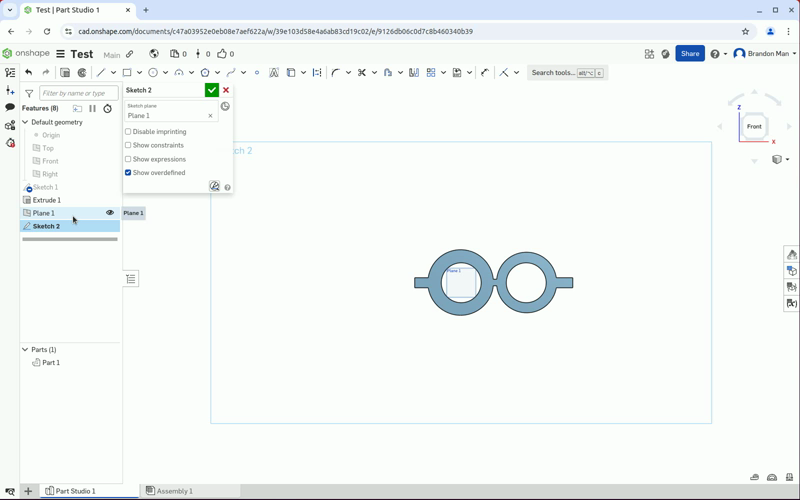
mouse_move(73, 352)
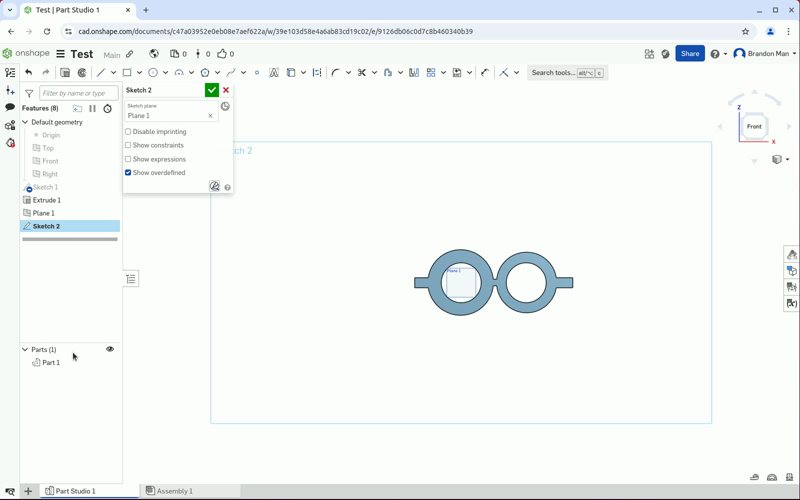
key(y)
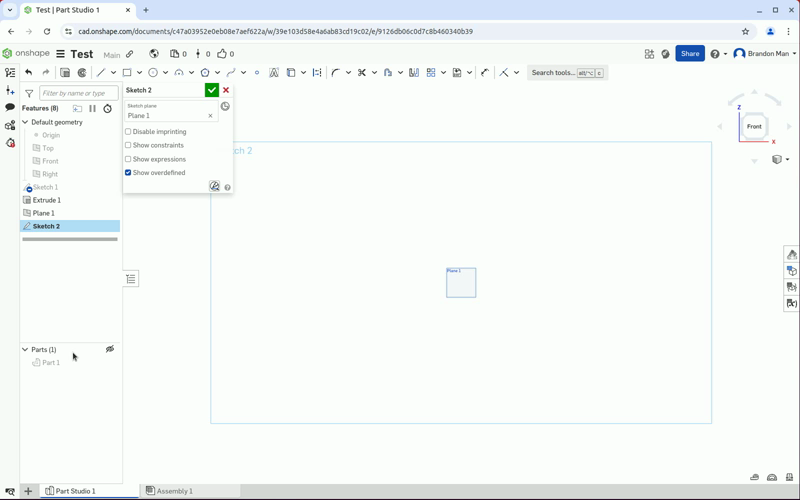
key(l)
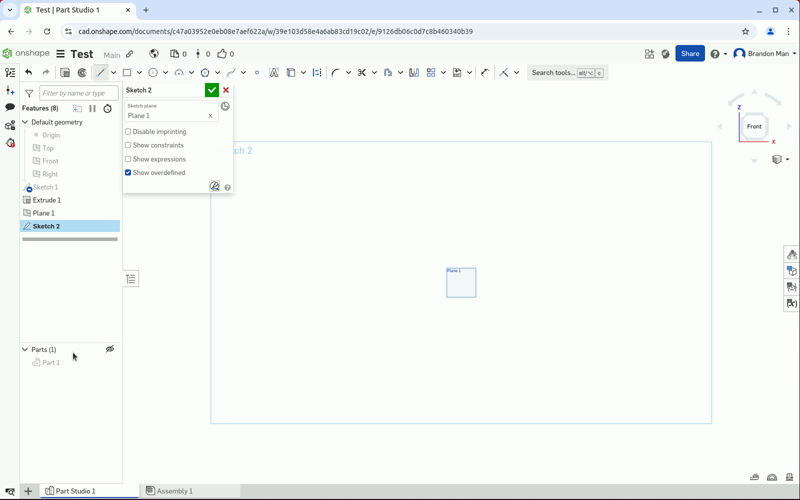
key_down(shift)
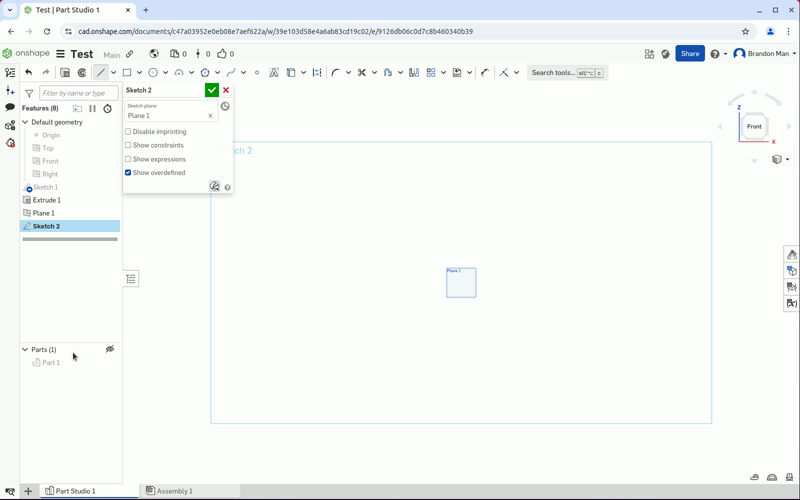
mouse_move(414, 287)
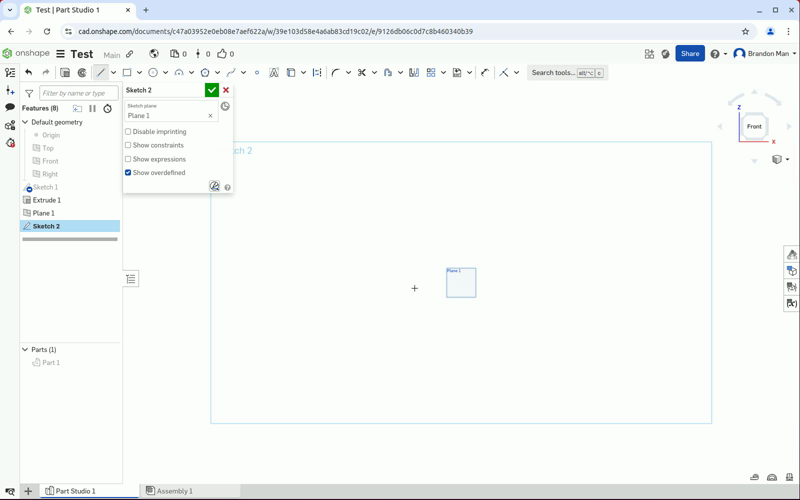
click(414, 287)
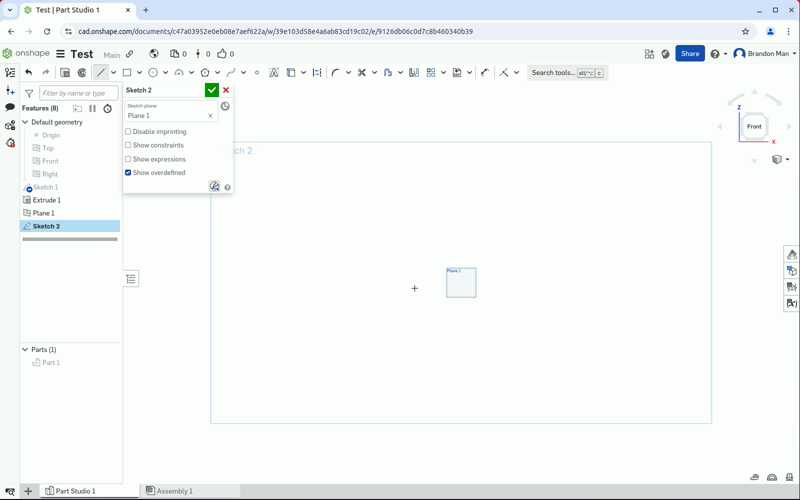
key_up(shift)
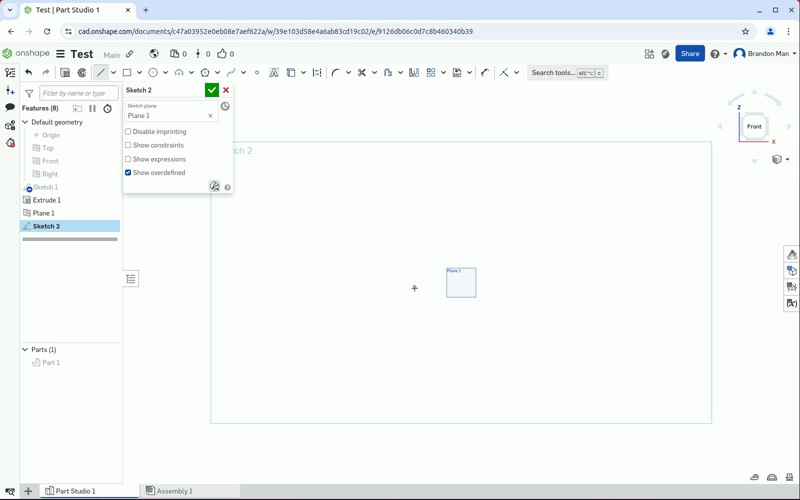
key_down(shift)
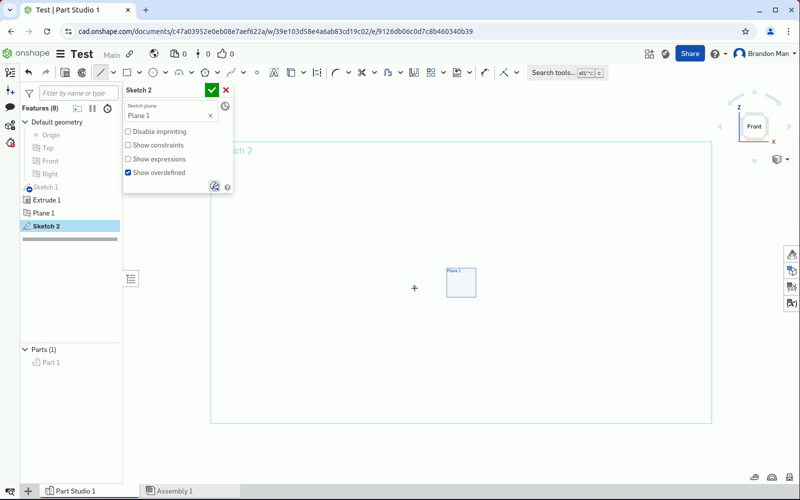
mouse_move(444, 287)
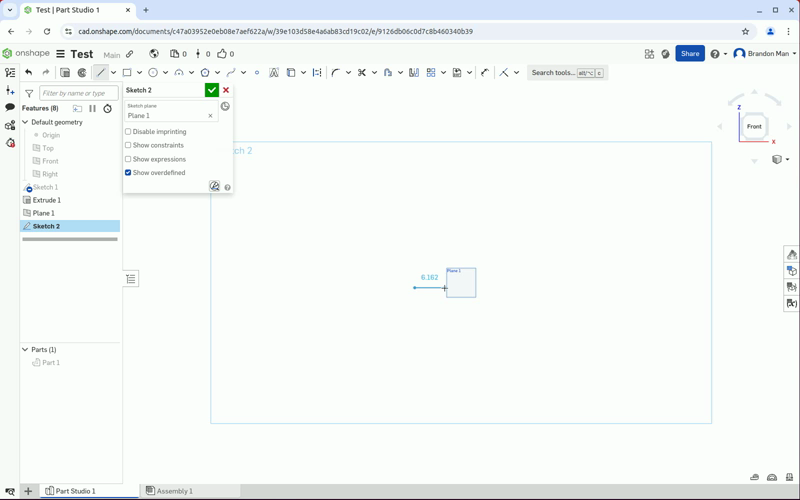
mouse_move(419, 287)
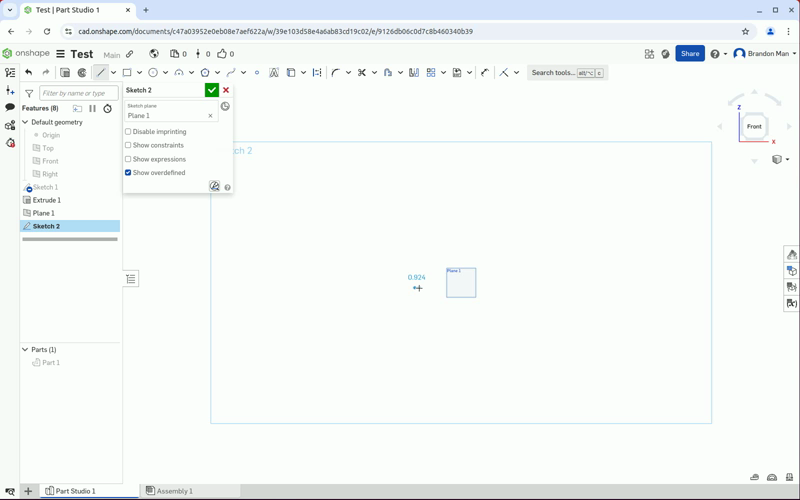
scroll(6)
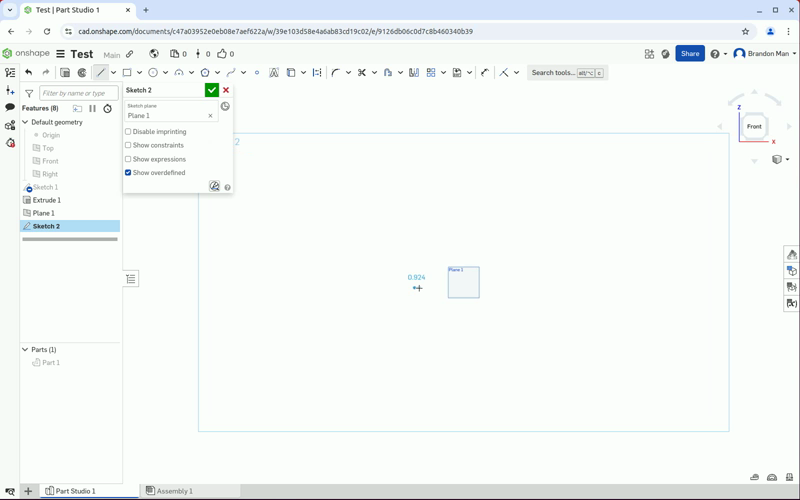
scroll(6)
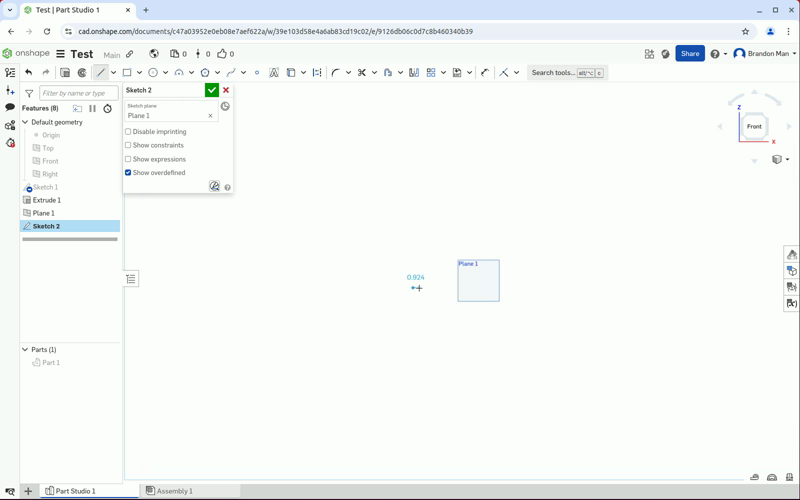
scroll(6)
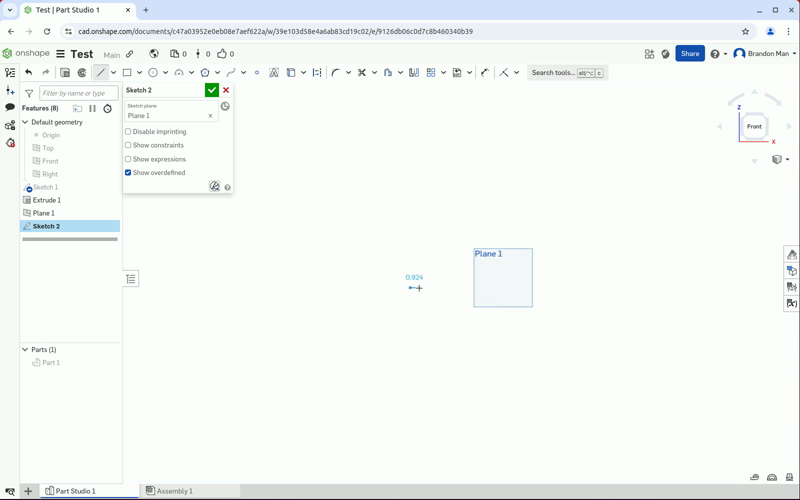
scroll(6)
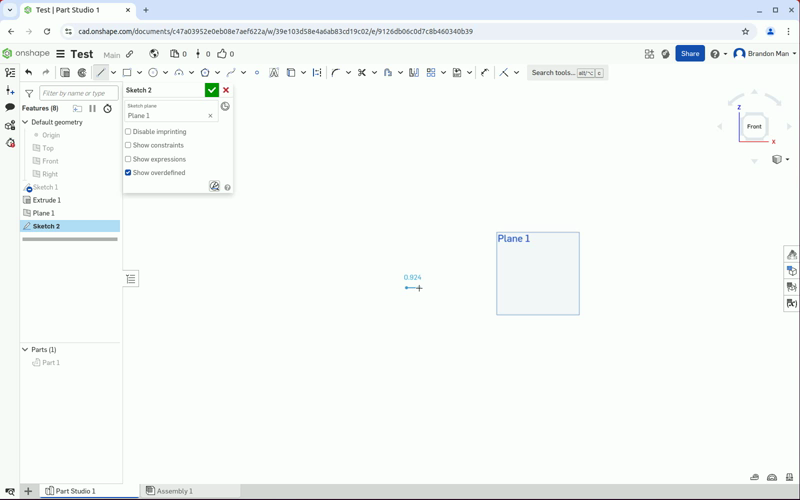
scroll(6)
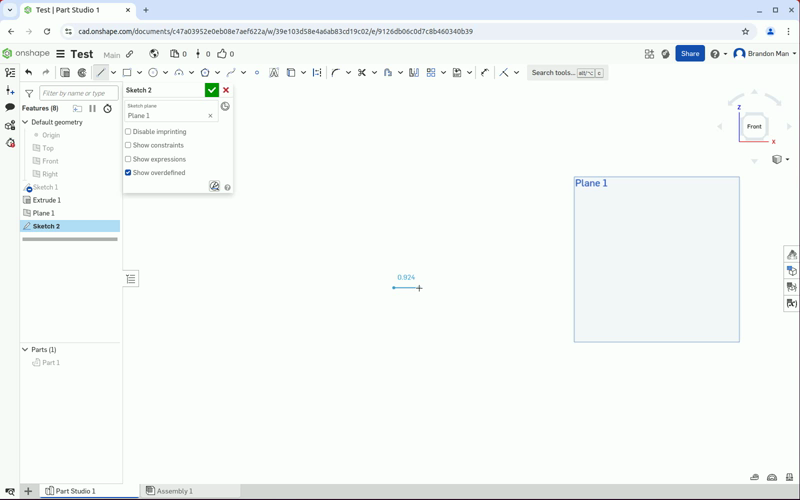
scroll(6)
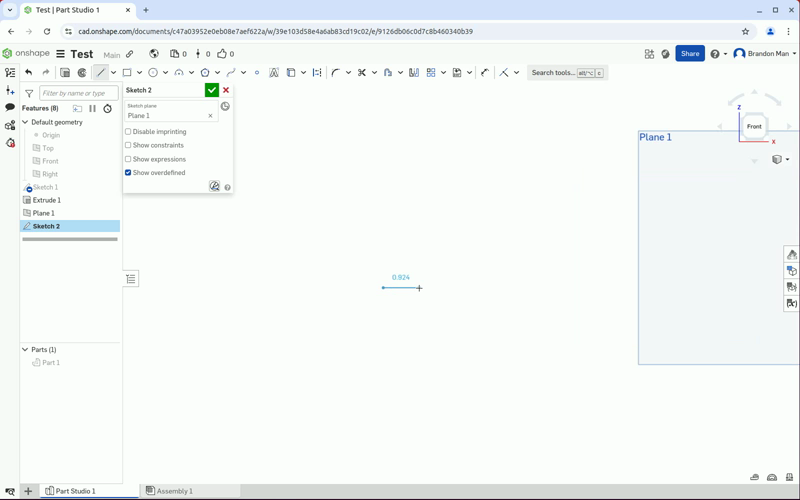
scroll(6)
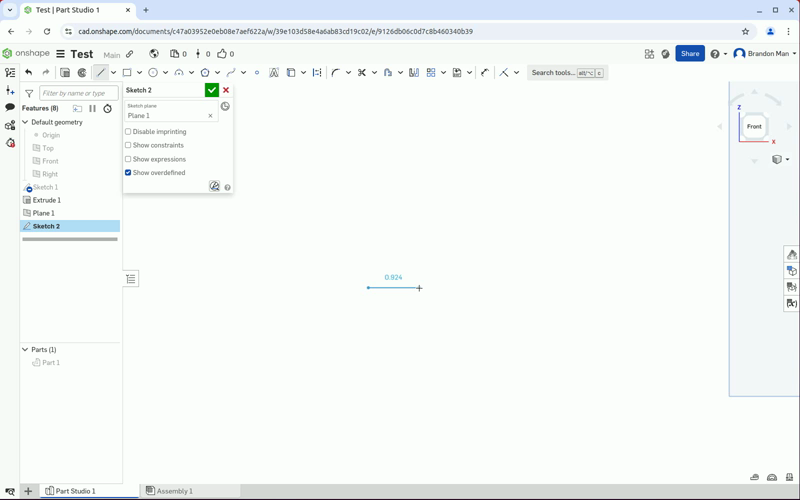
click(419, 287)
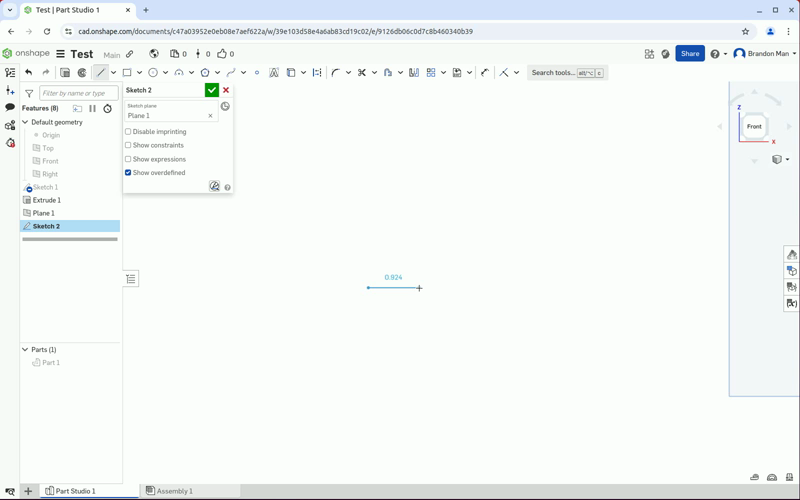
scroll(-6)
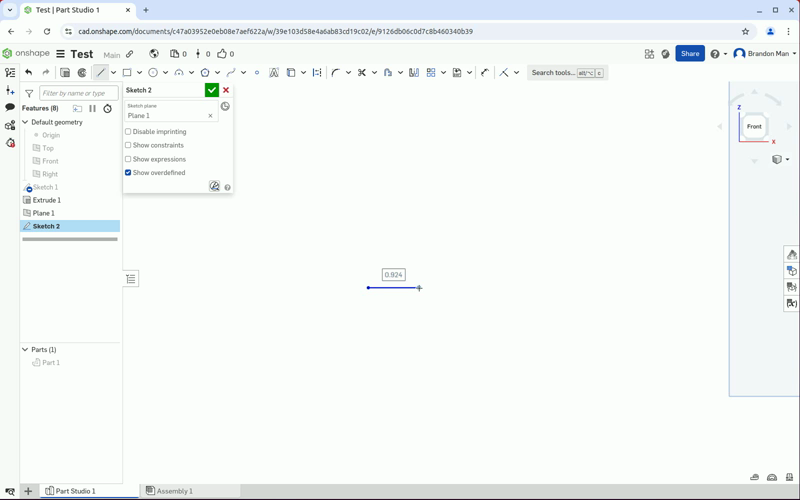
scroll(-6)
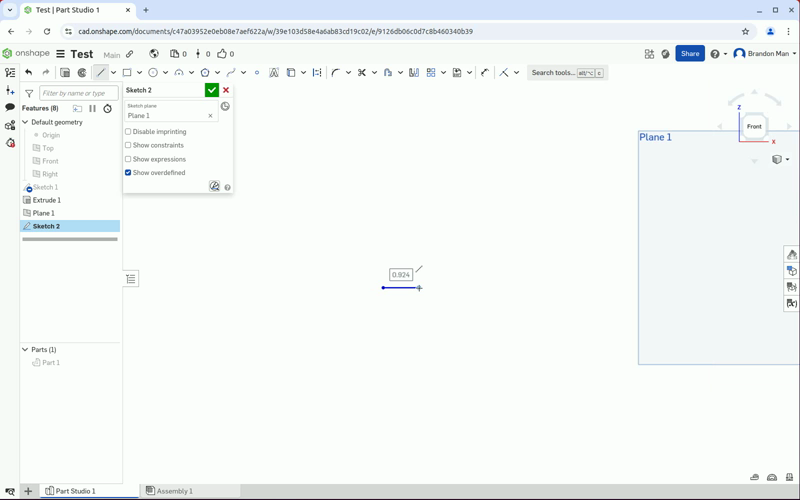
scroll(-6)
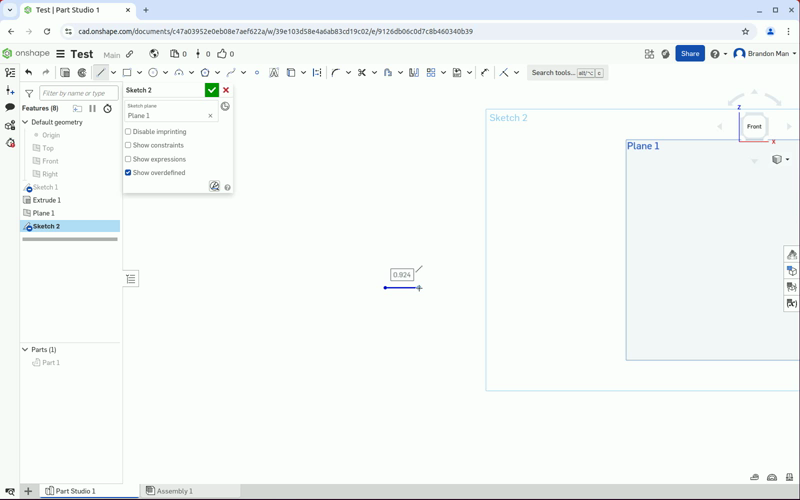
scroll(-6)
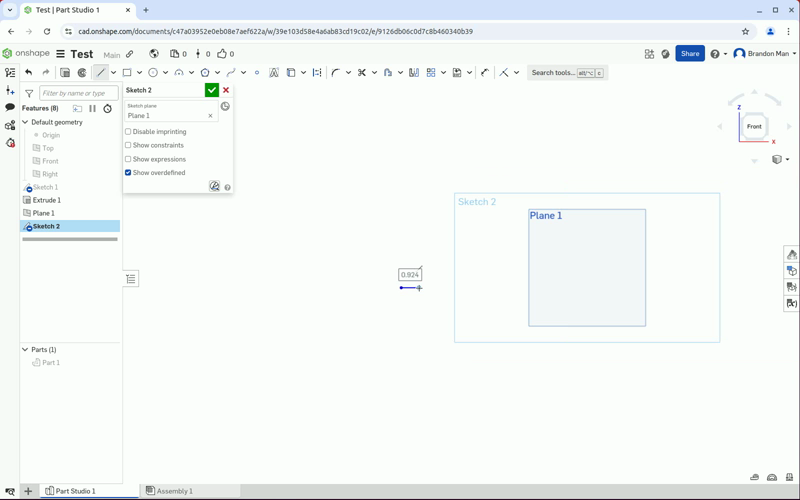
scroll(-6)
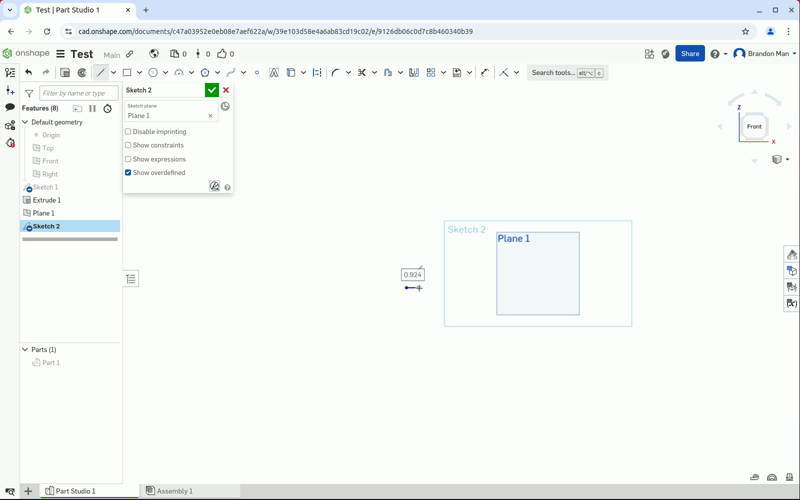
scroll(-6)
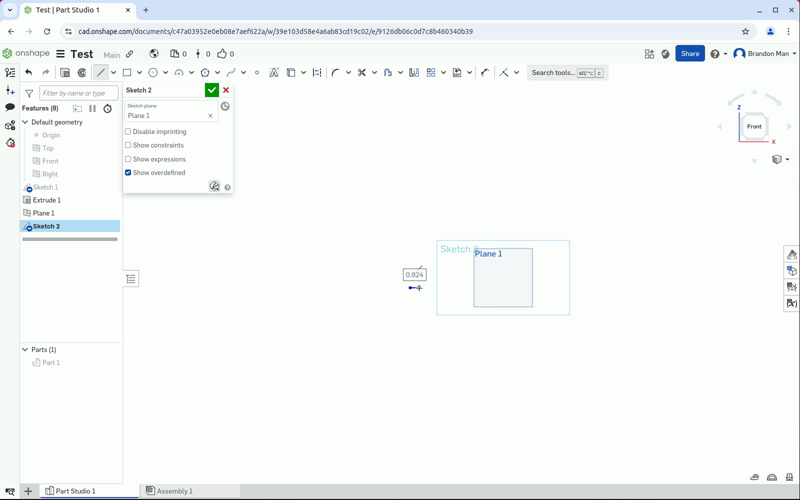
scroll(-6)
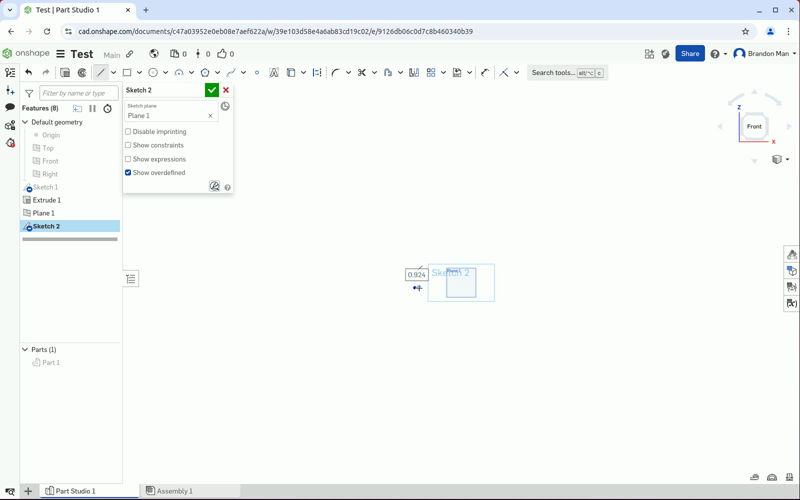
key_up(shift)
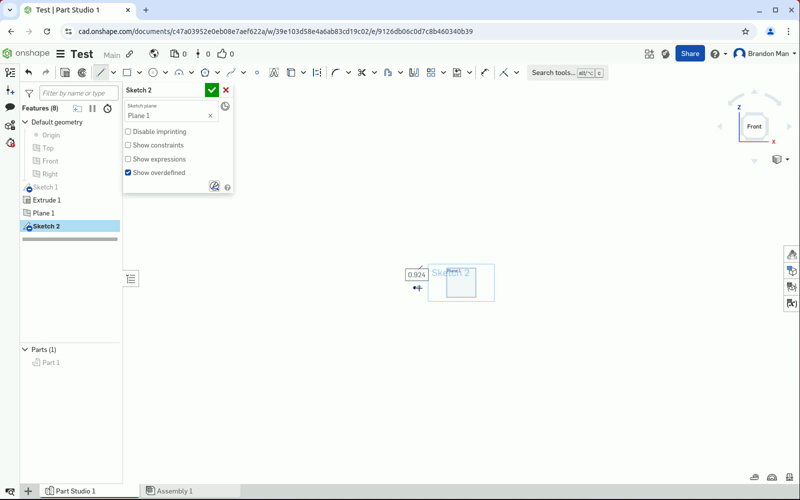
key_down(shift)
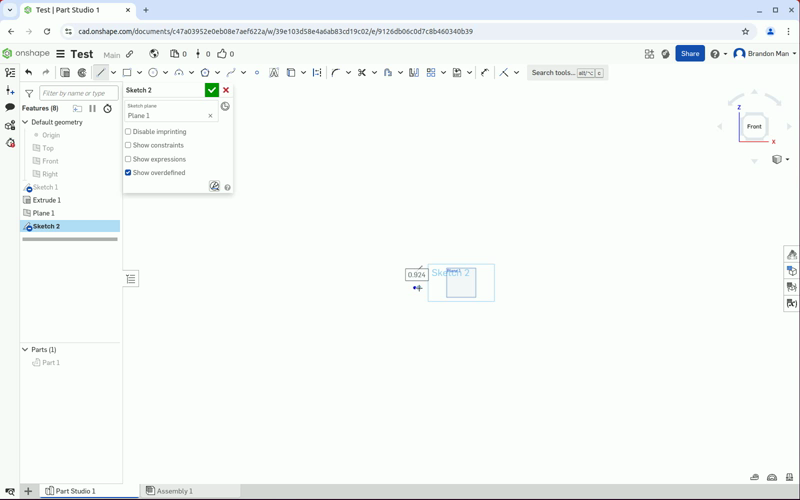
mouse_move(449, 287)
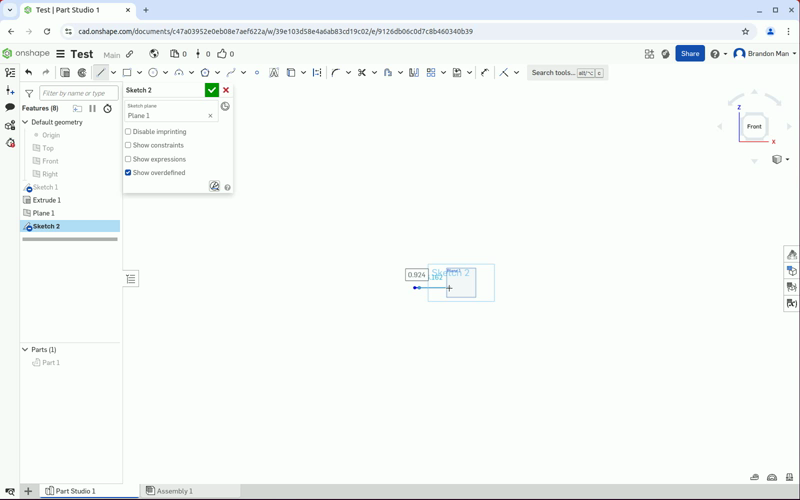
mouse_move(419, 276)
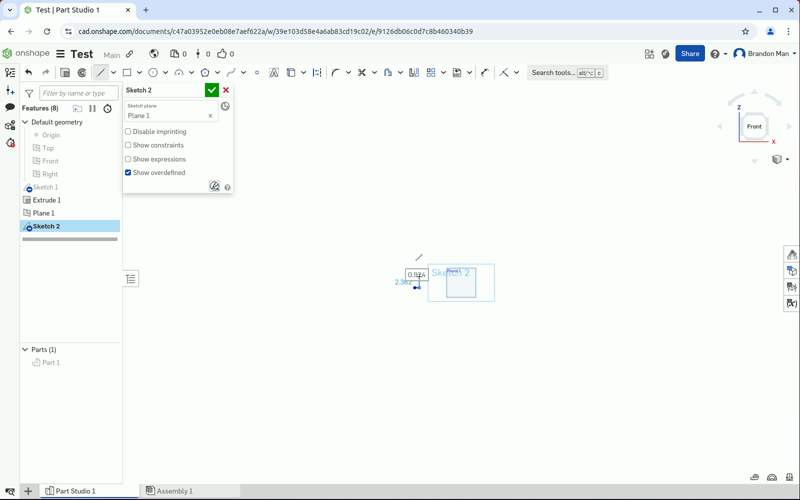
click(419, 276)
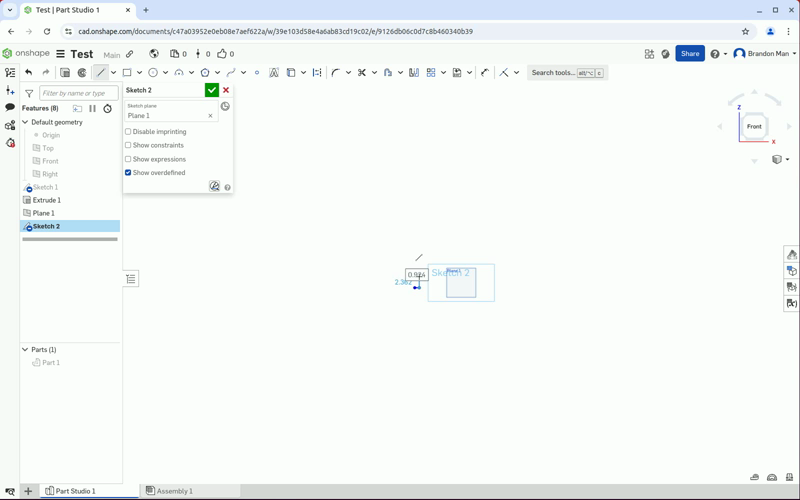
key_up(shift)
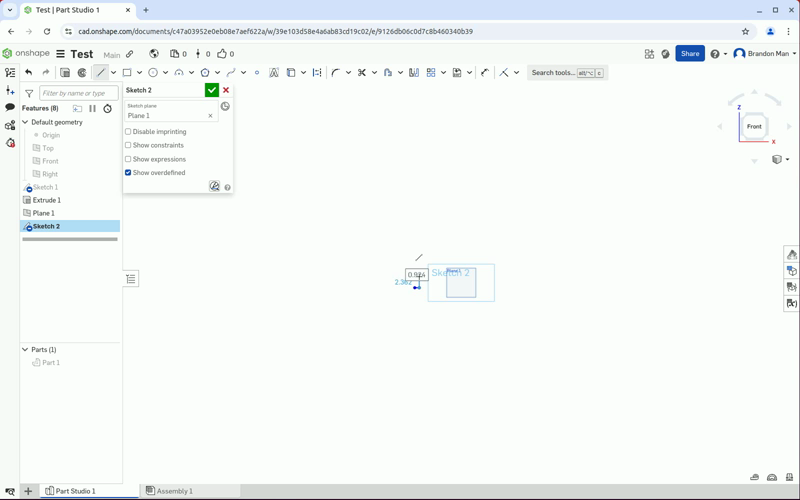
key_down(shift)
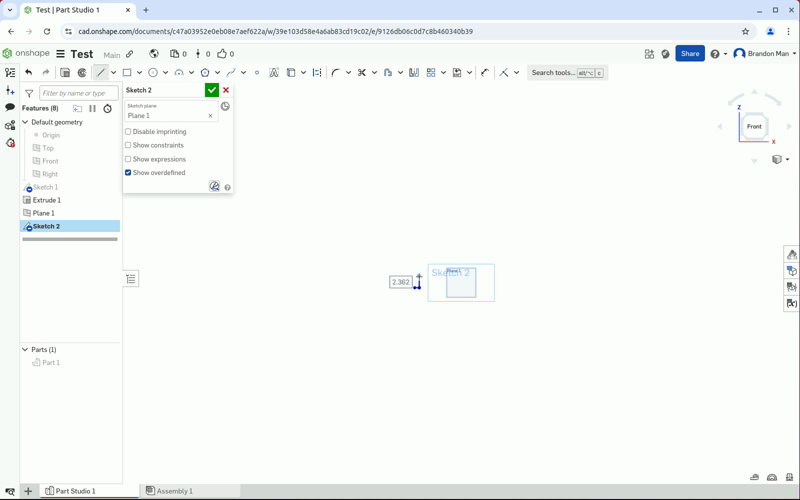
mouse_move(449, 276)
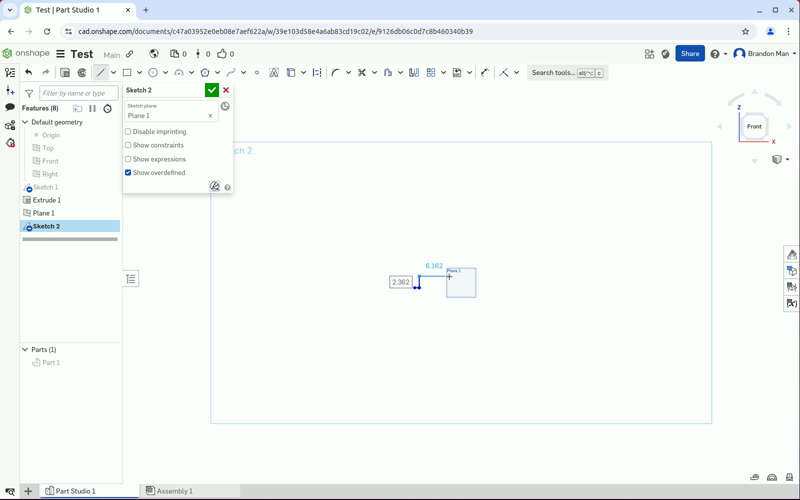
mouse_move(414, 276)
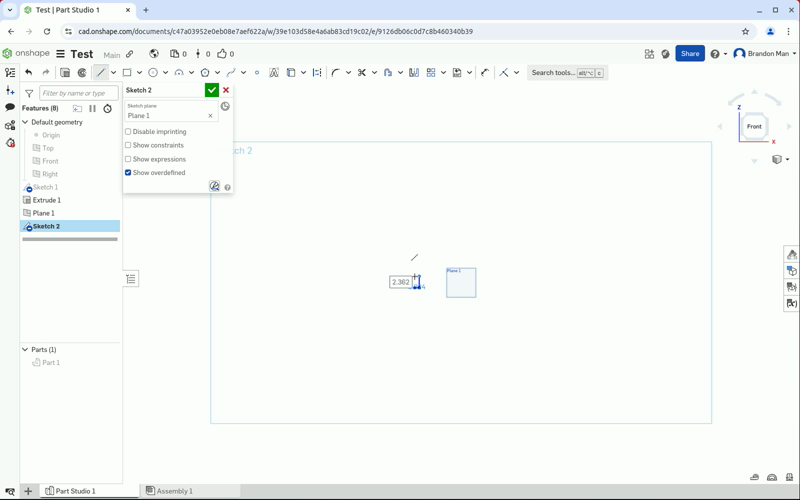
scroll(6)
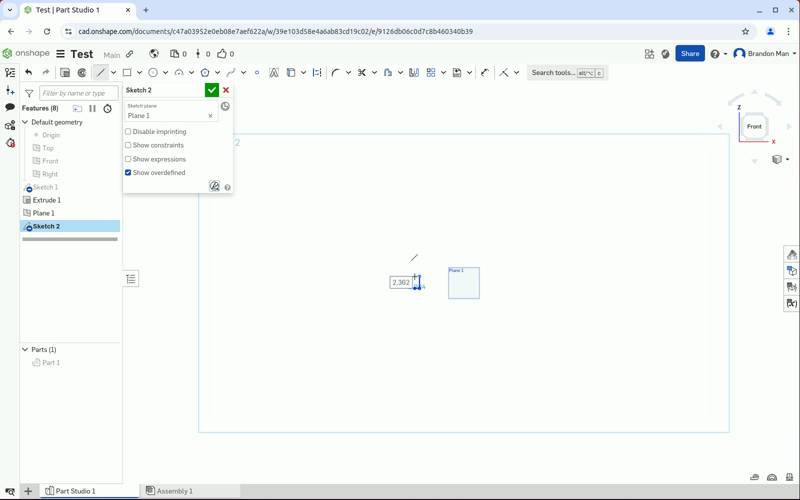
scroll(6)
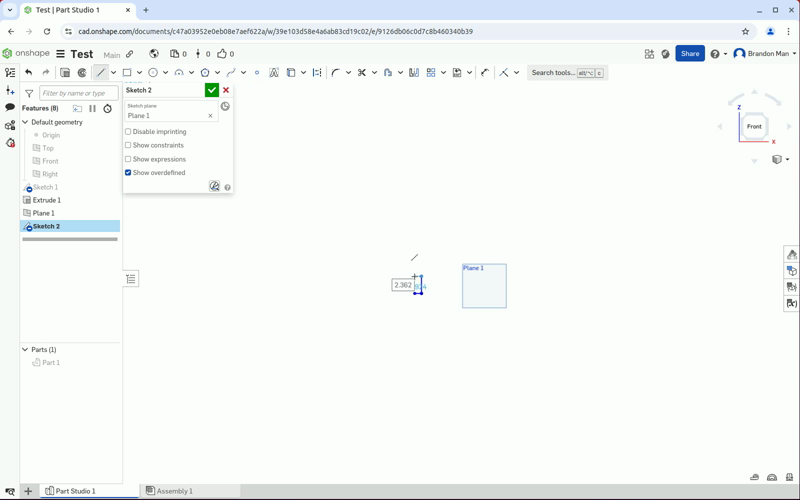
scroll(6)
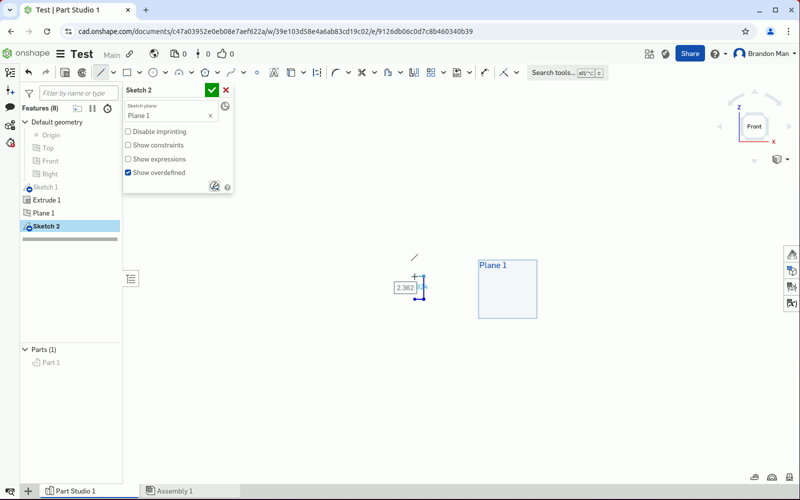
scroll(6)
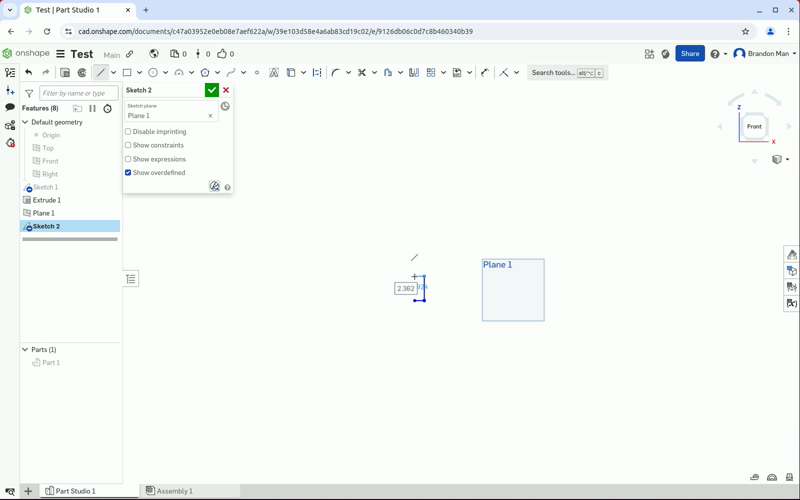
scroll(6)
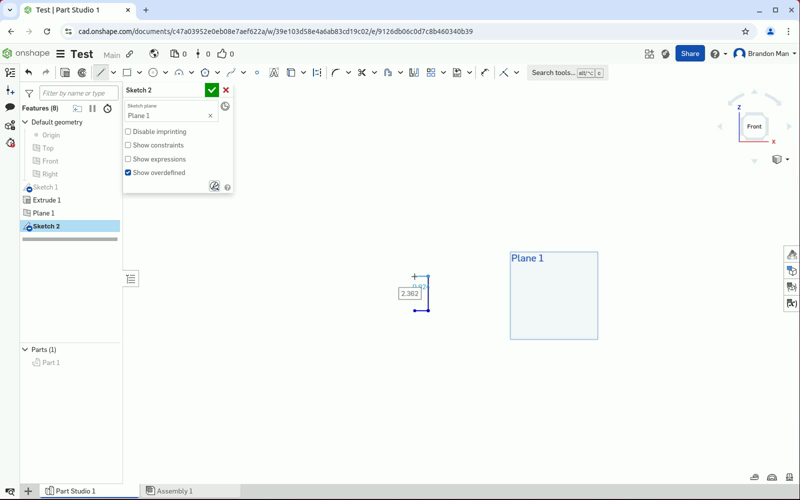
scroll(6)
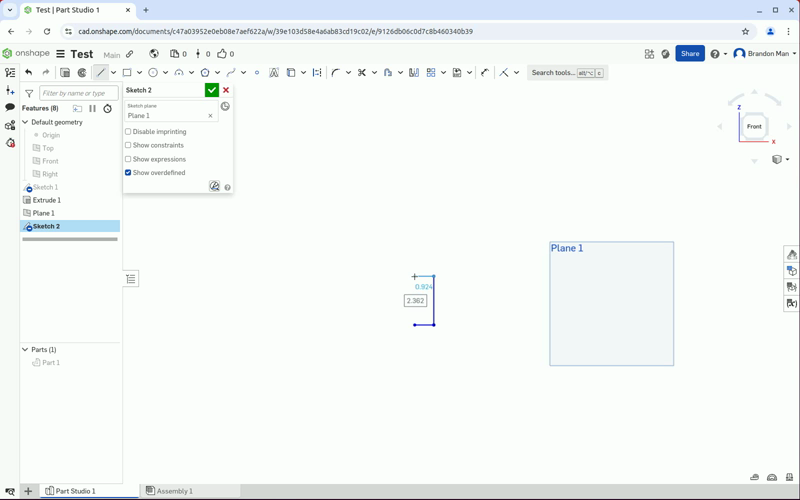
scroll(6)
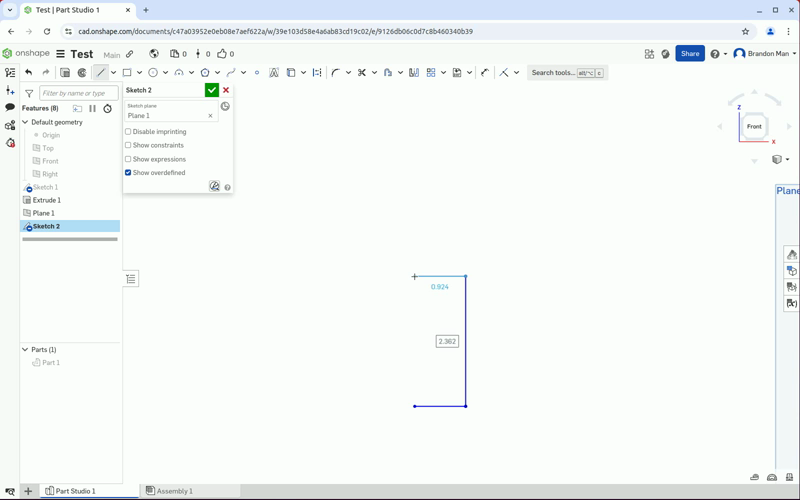
click(414, 276)
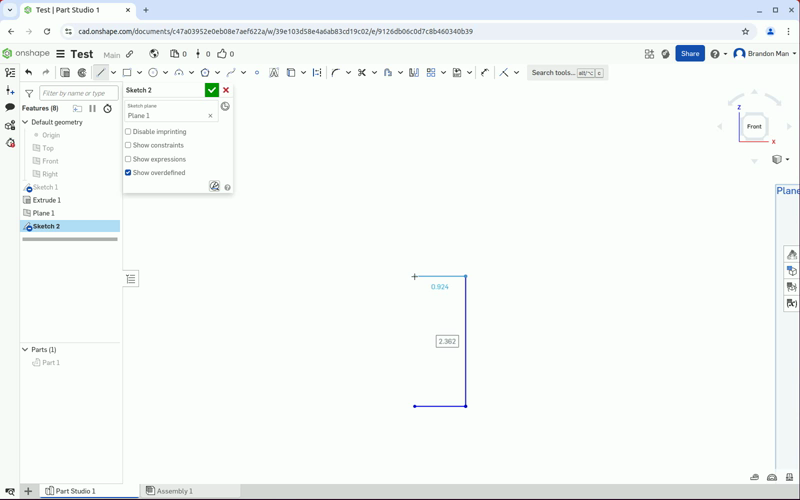
scroll(-6)
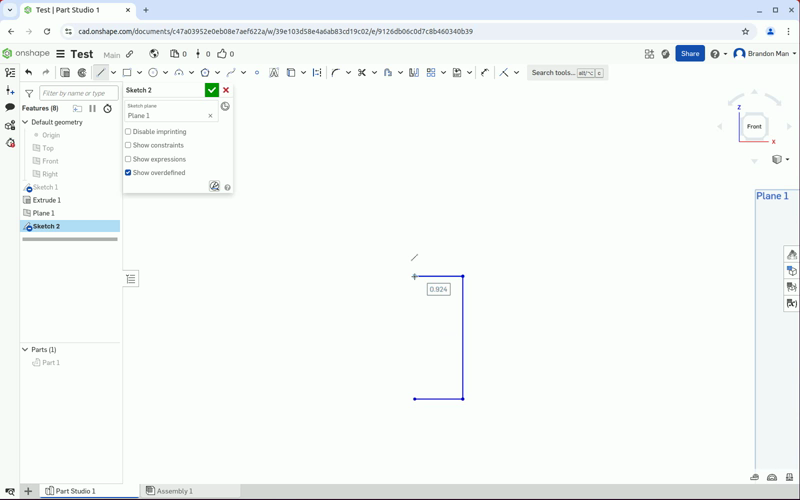
scroll(-6)
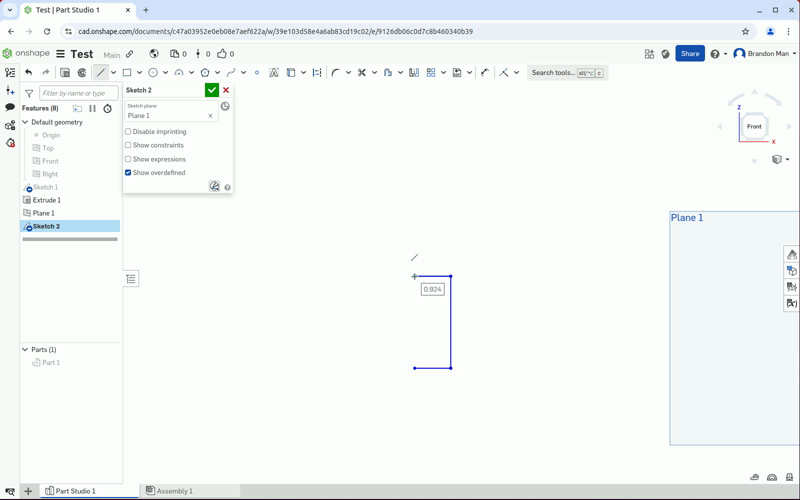
scroll(-6)
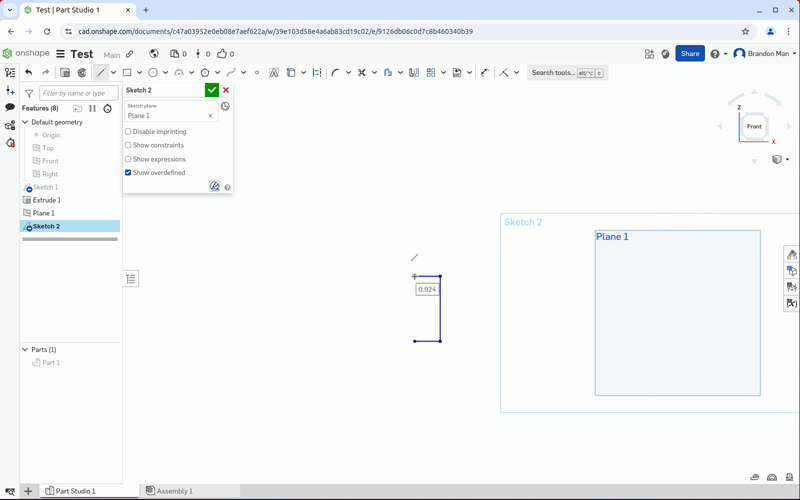
scroll(-6)
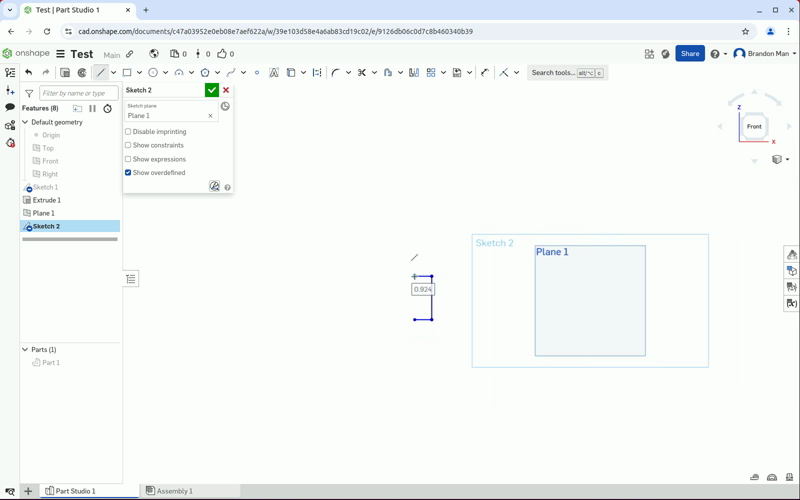
scroll(-6)
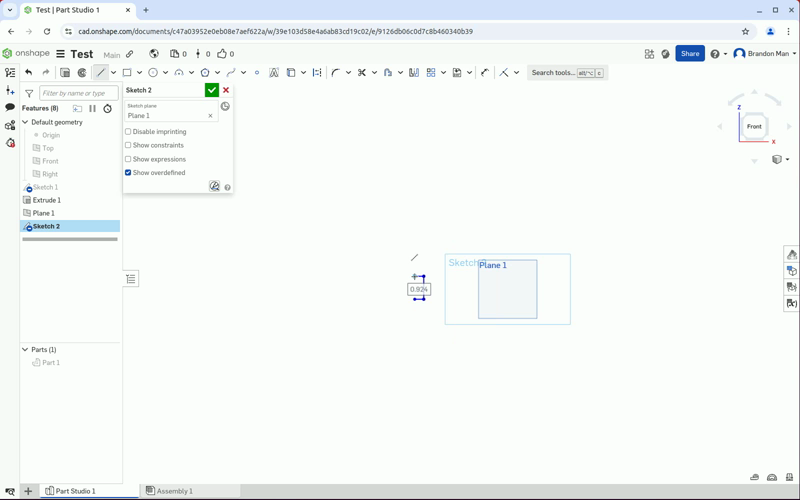
scroll(-6)
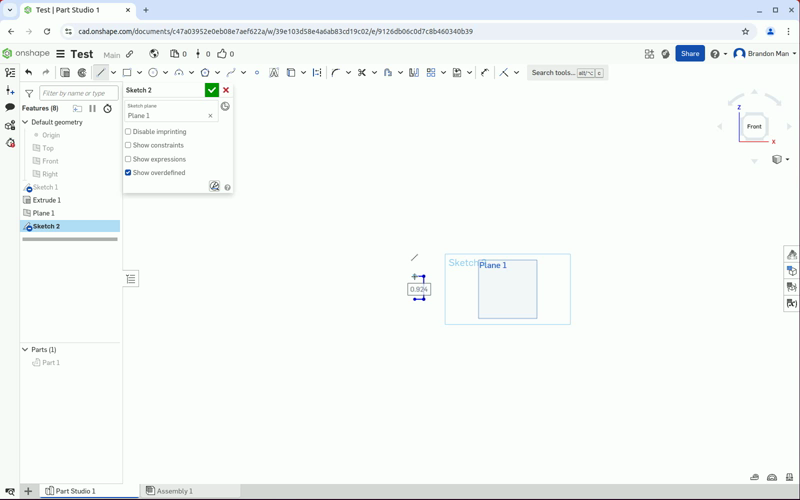
scroll(-6)
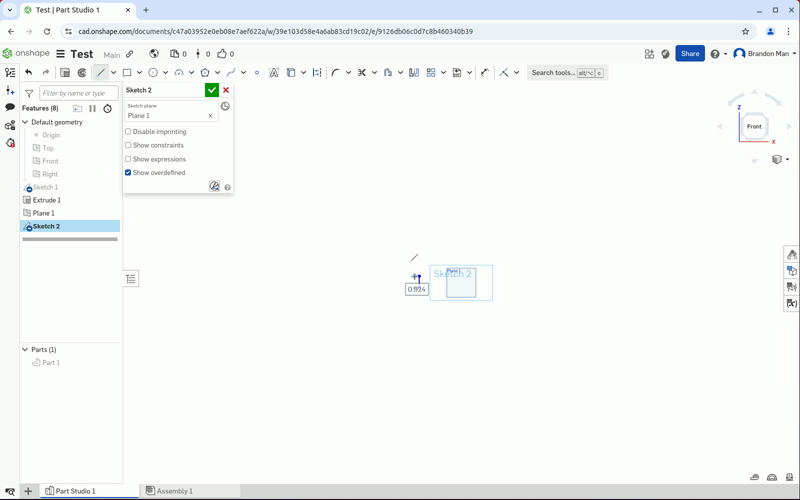
key_up(shift)
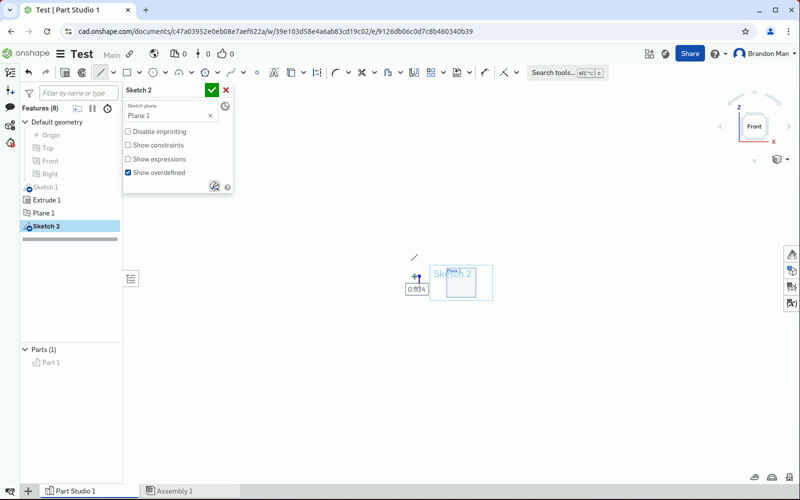
mouse_move(444, 276)
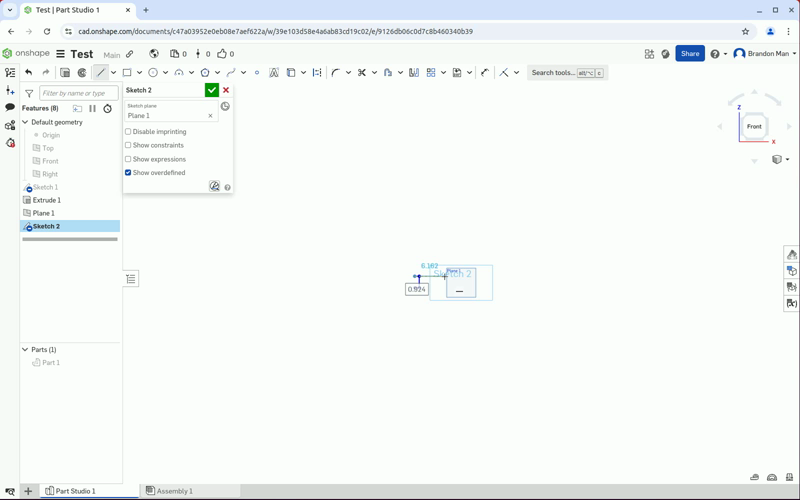
key_down(shift)
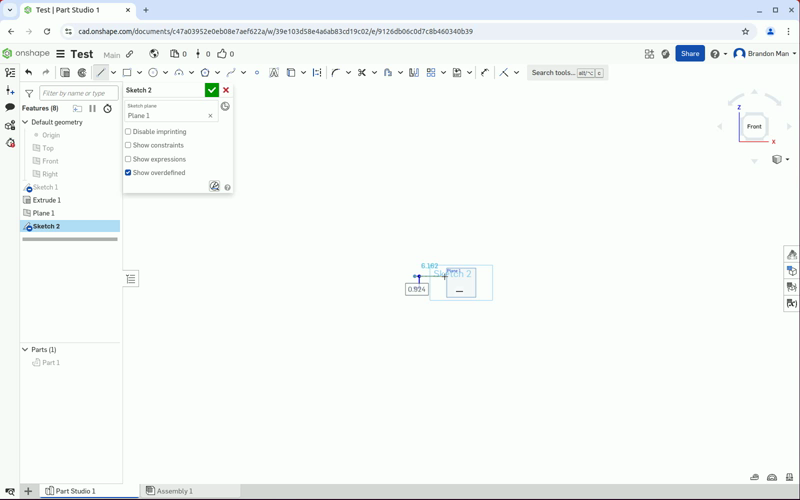
mouse_move(414, 287)
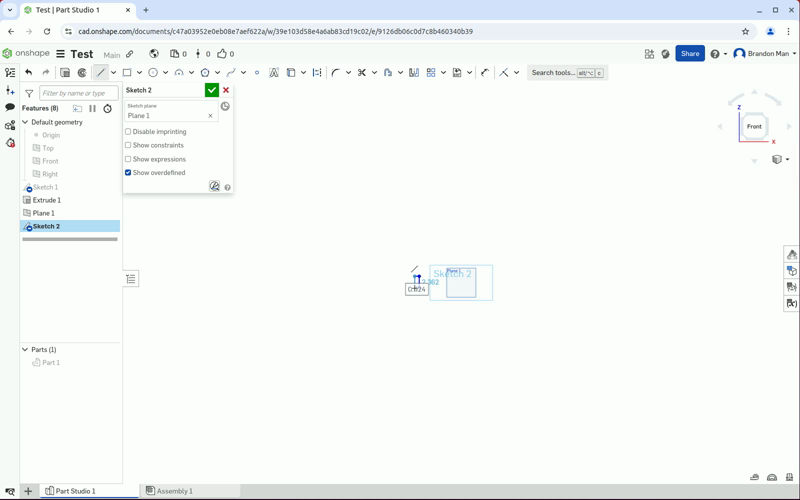
key_up(shift)
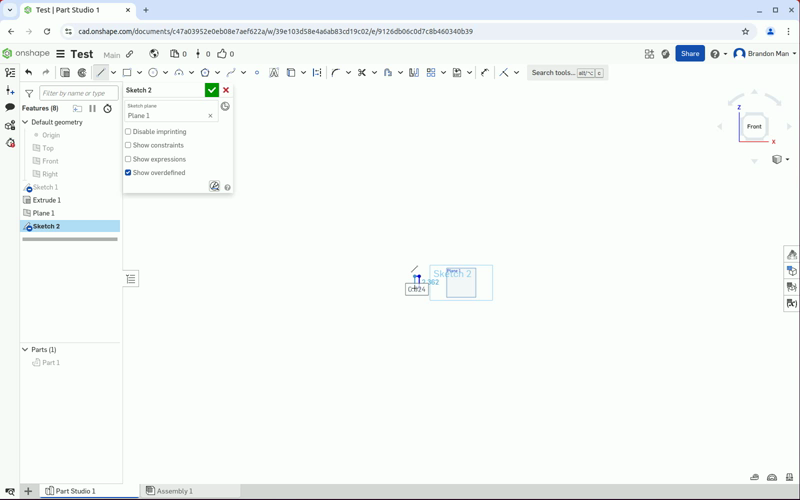
click(414, 287)
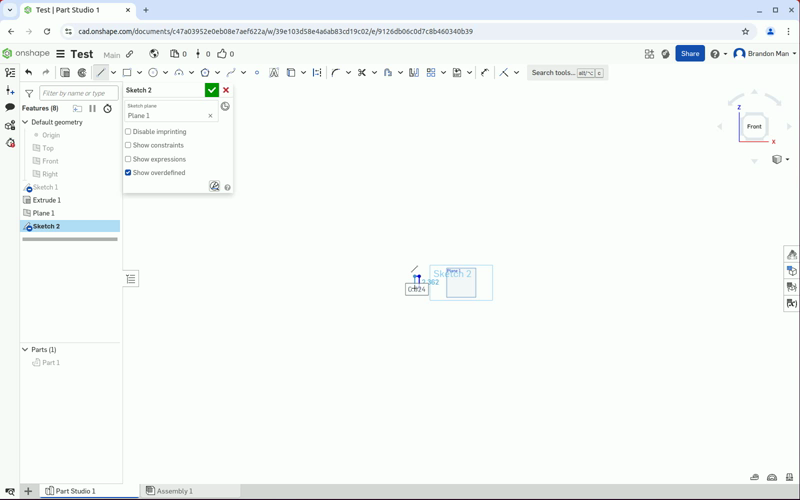
key(esc)
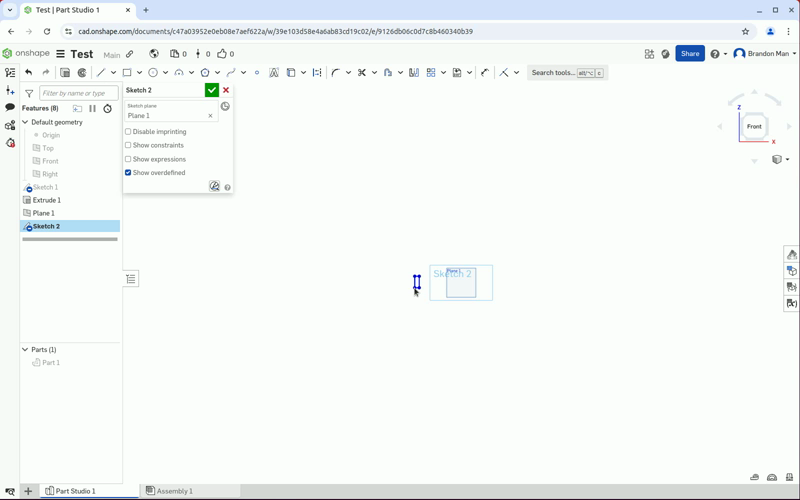
mouse_move(419, 284)
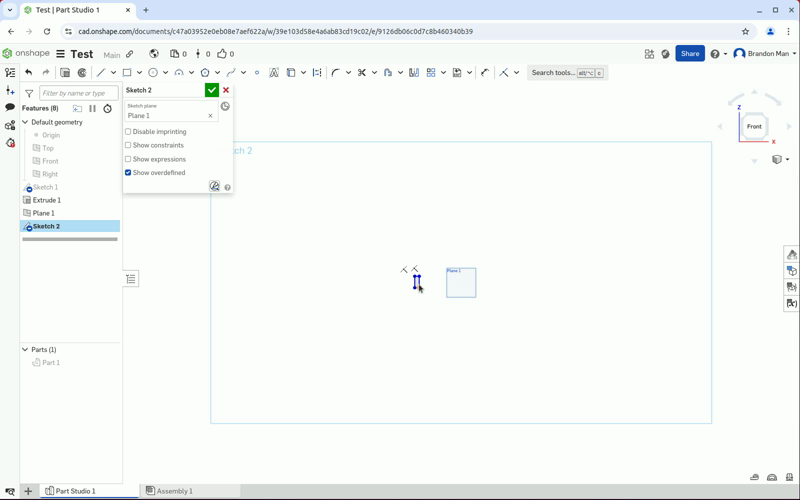
scroll(6)
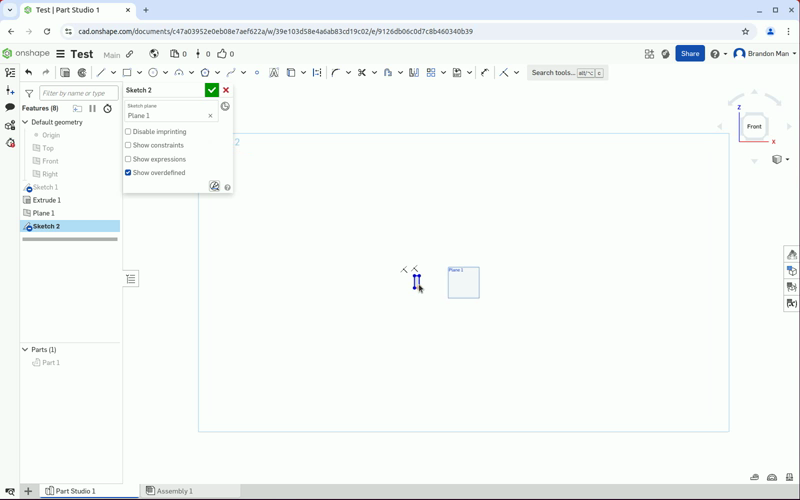
scroll(6)
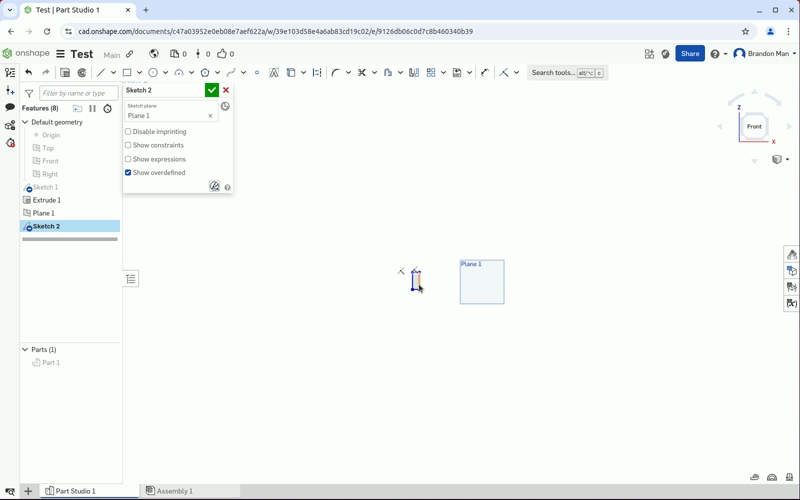
scroll(6)
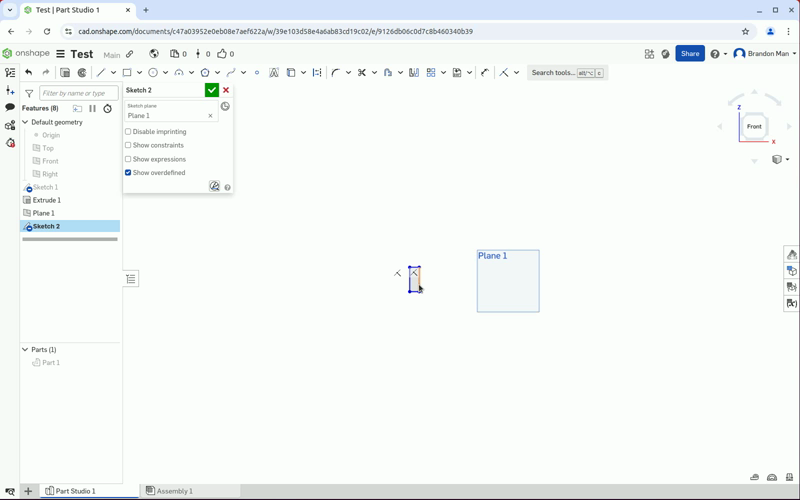
scroll(6)
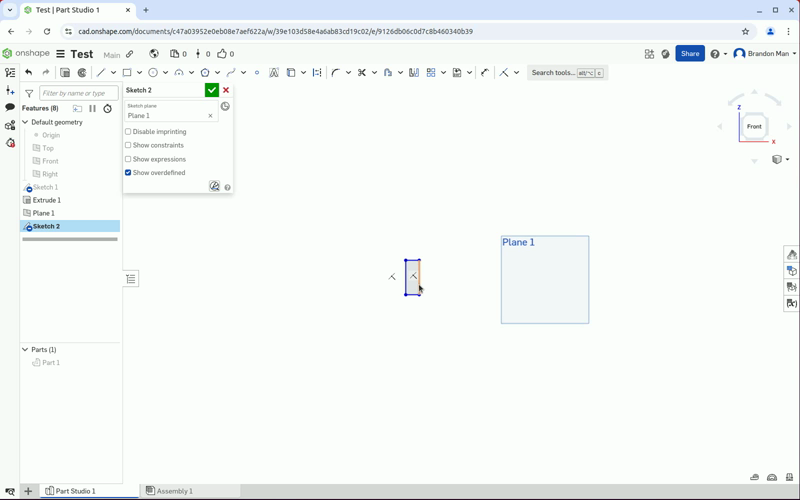
scroll(6)
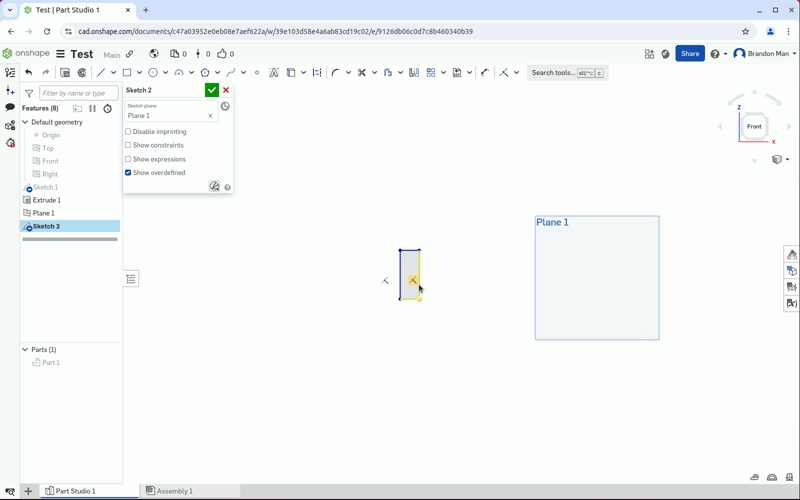
scroll(6)
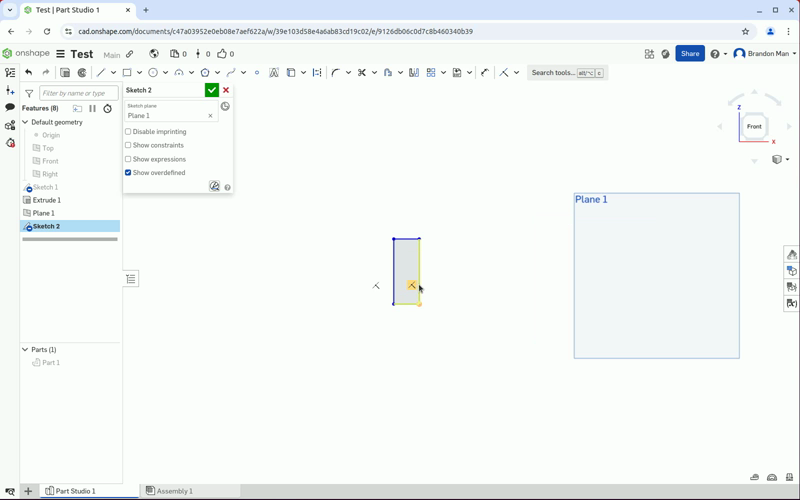
scroll(6)
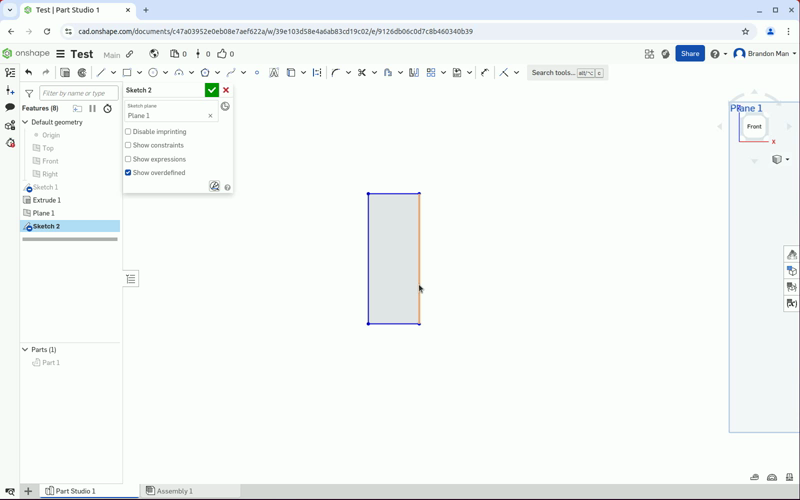
click(419, 284)
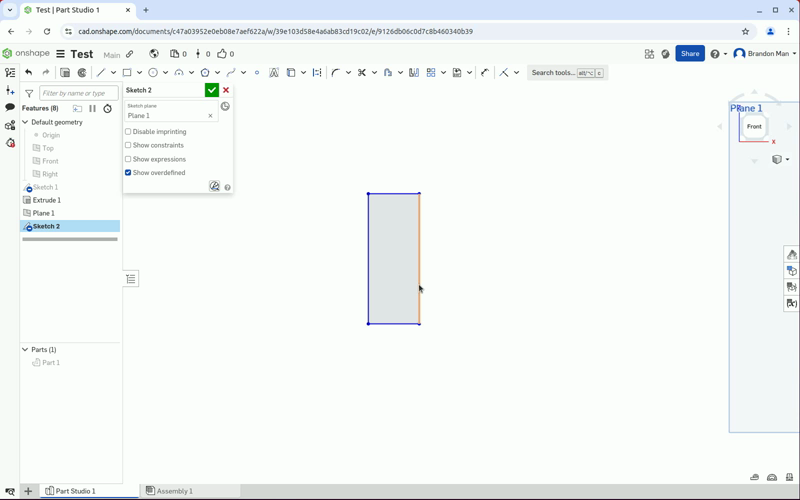
scroll(-6)
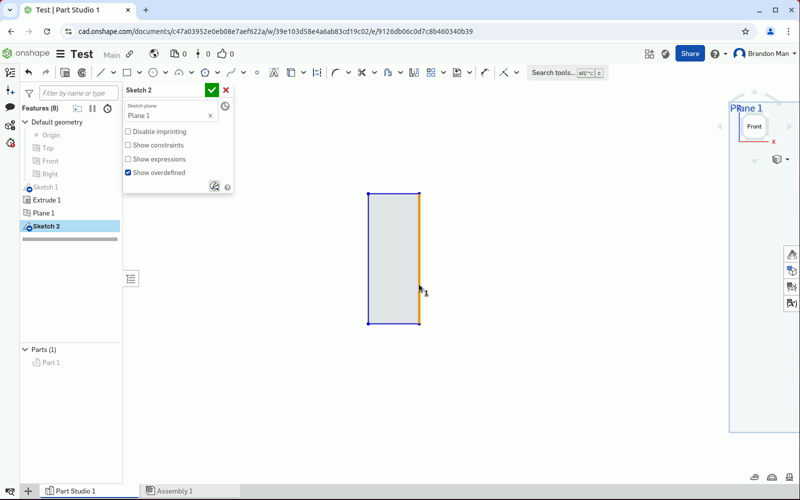
scroll(-6)
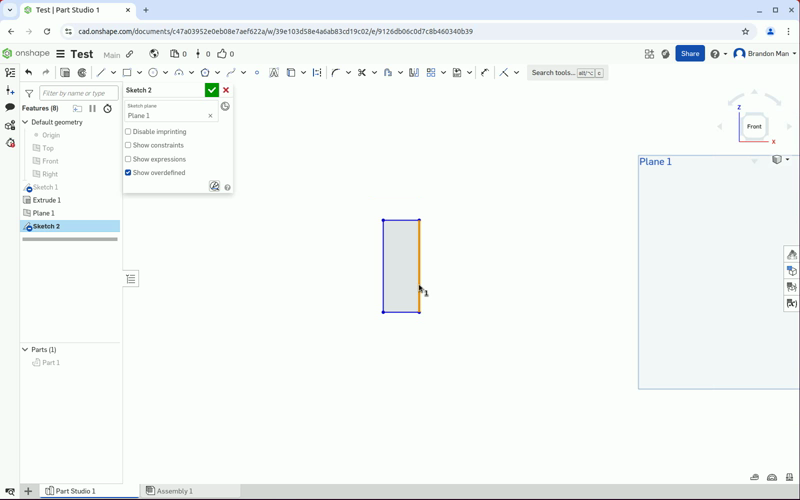
scroll(-6)
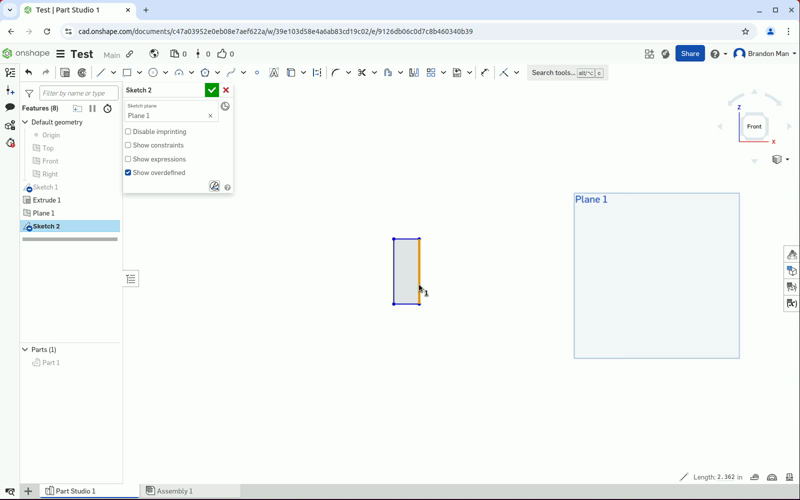
scroll(-6)
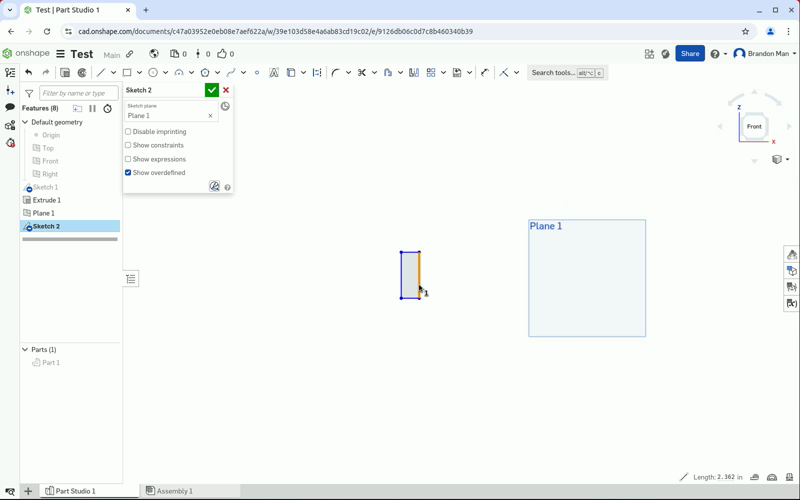
scroll(-6)
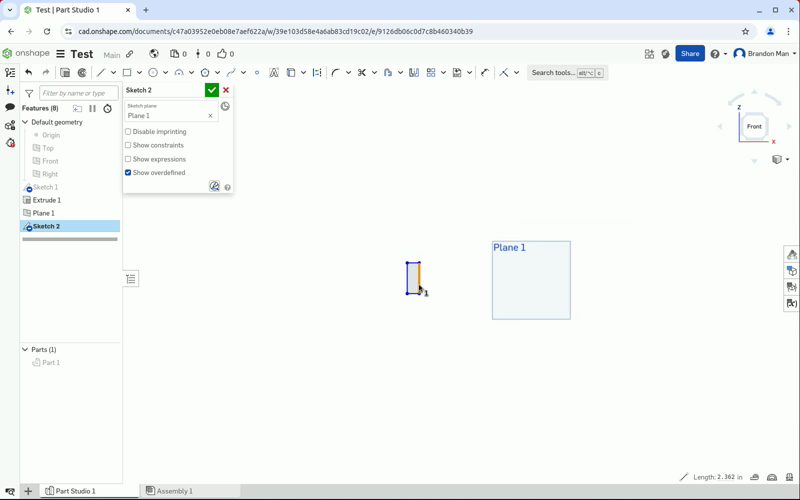
scroll(-6)
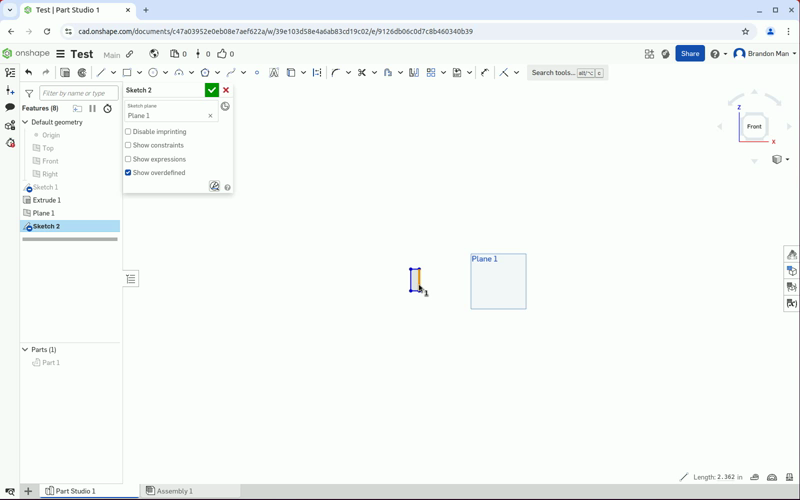
scroll(-6)
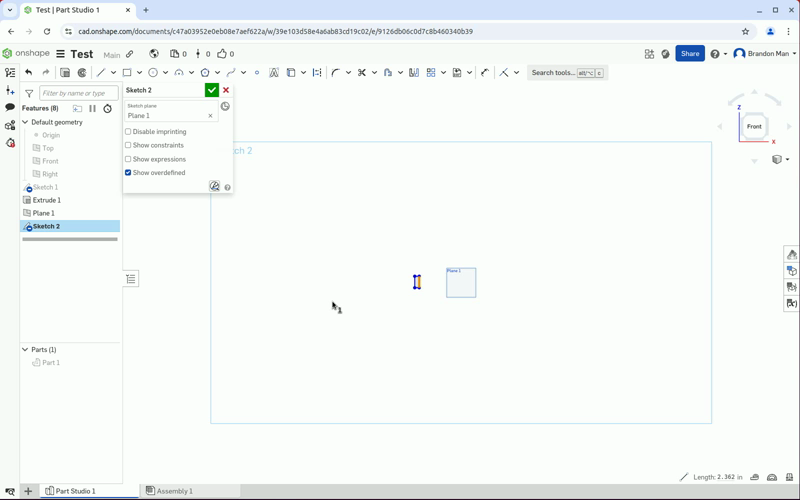
mouse_move(73, 352)
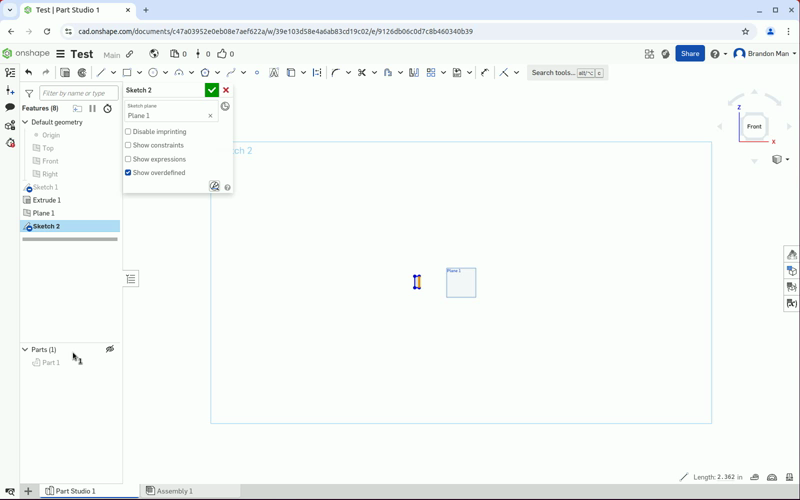
key(shift+y)
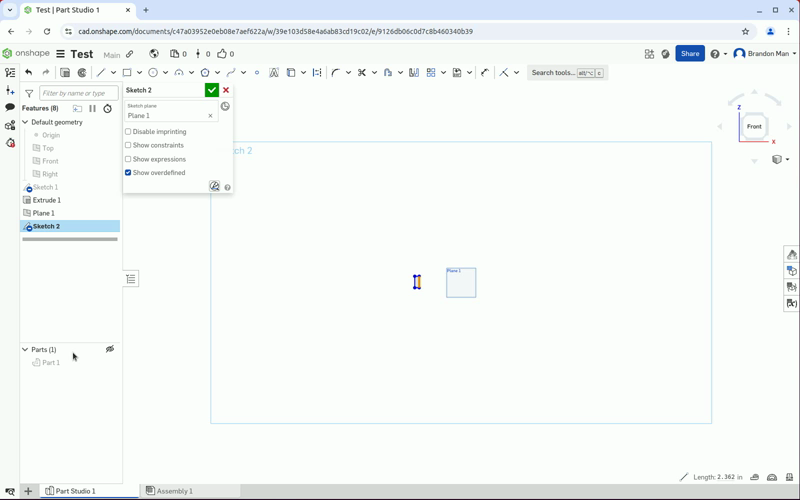
key(shift+e)
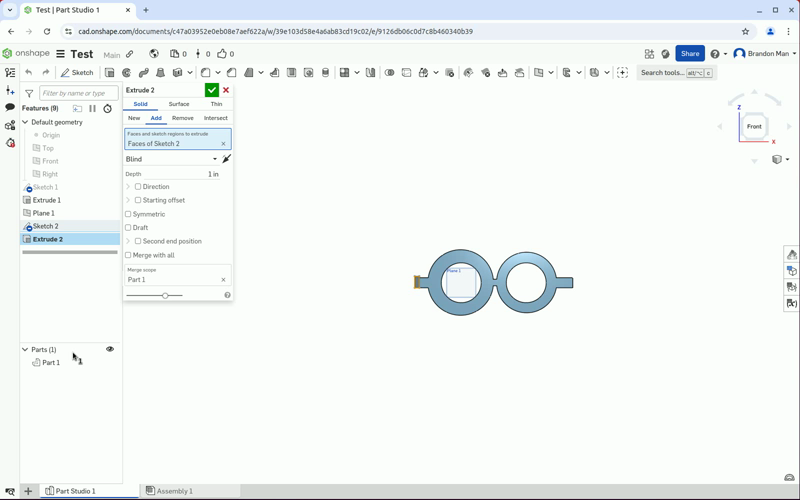
mouse_move(143, 106)
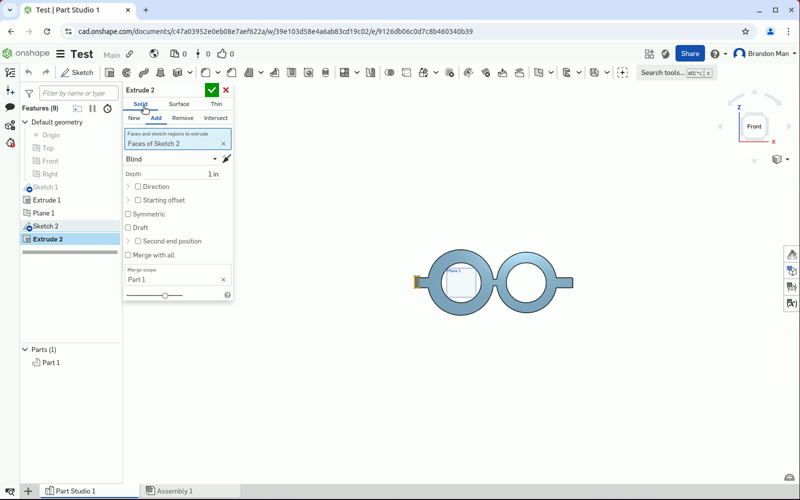
click(143, 106)
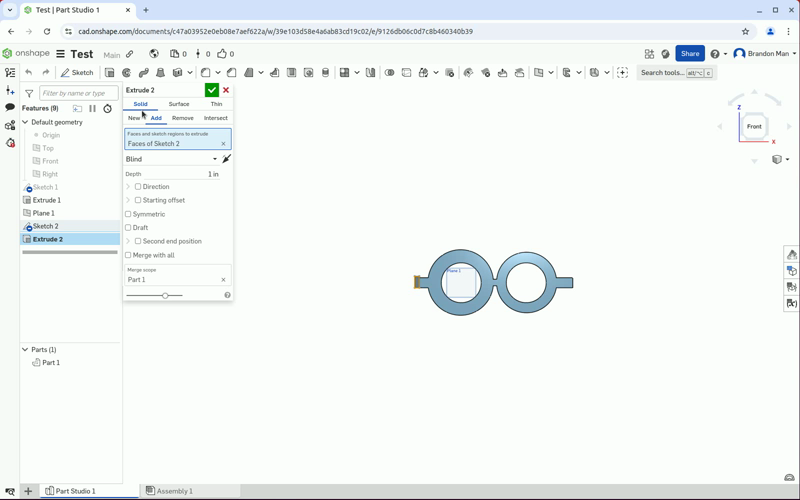
mouse_move(137, 120)
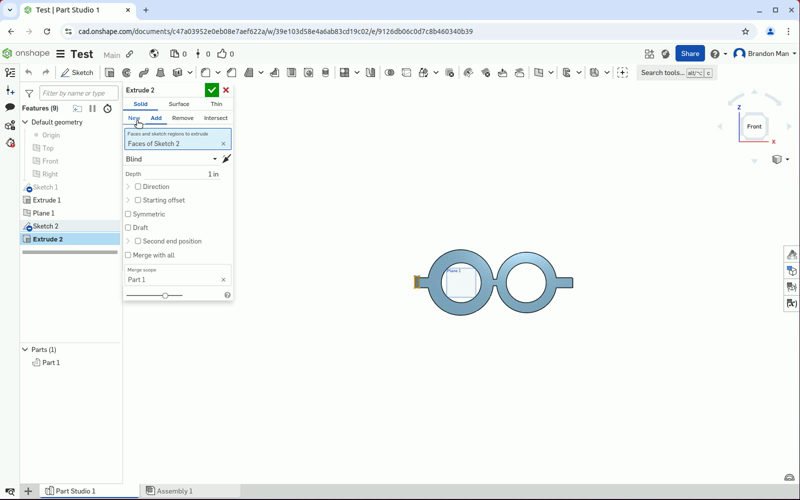
click(137, 120)
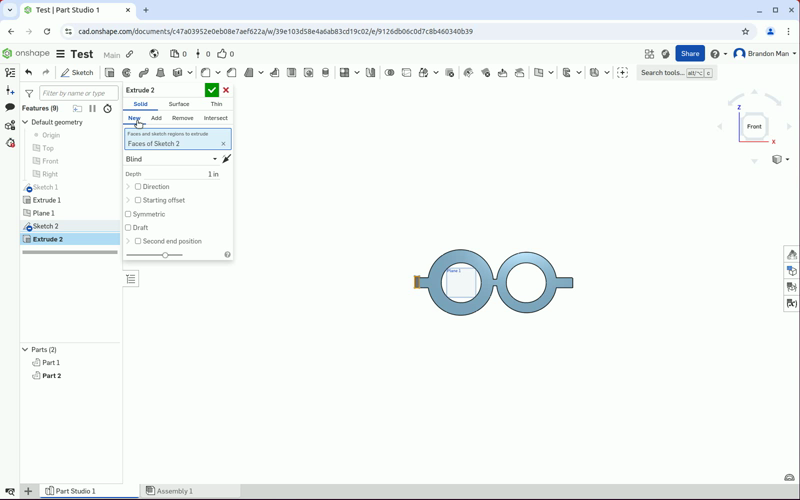
key(tab, 4)
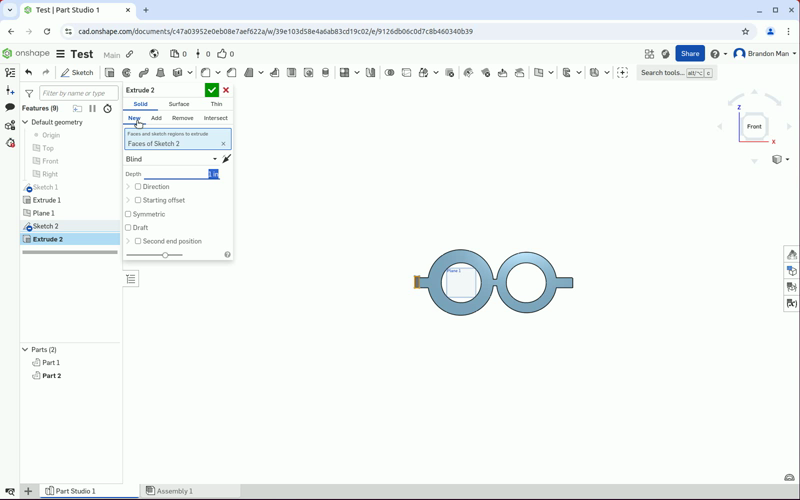
text(20.701)
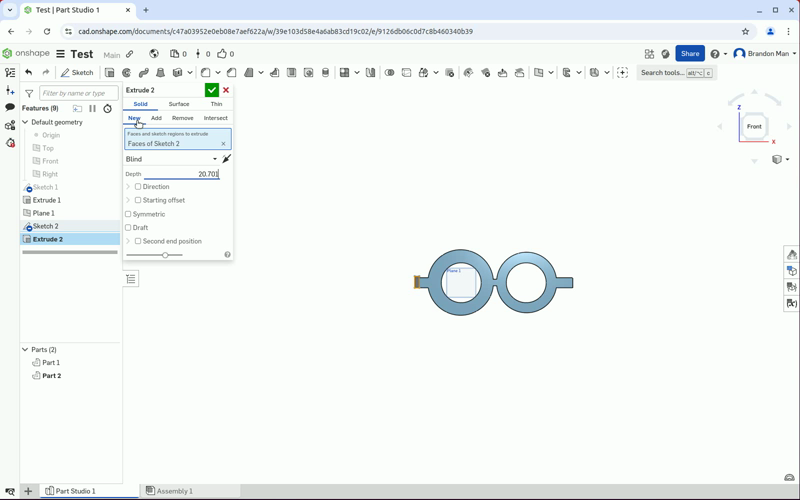
key(enter)
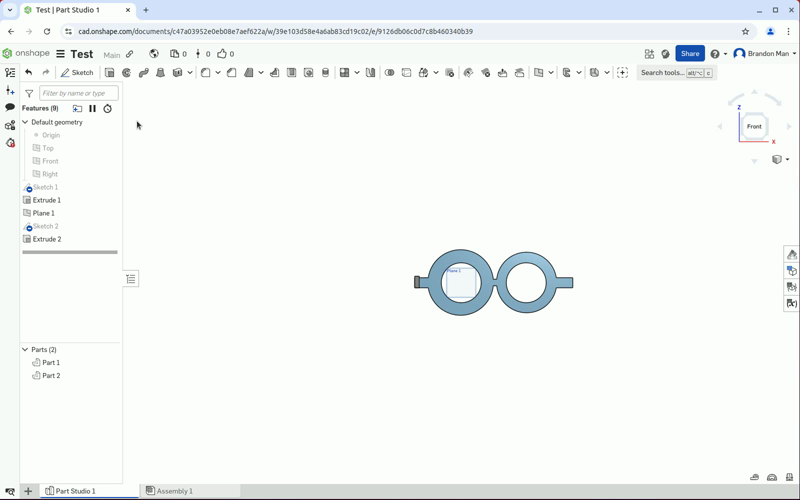
key(shift+h)
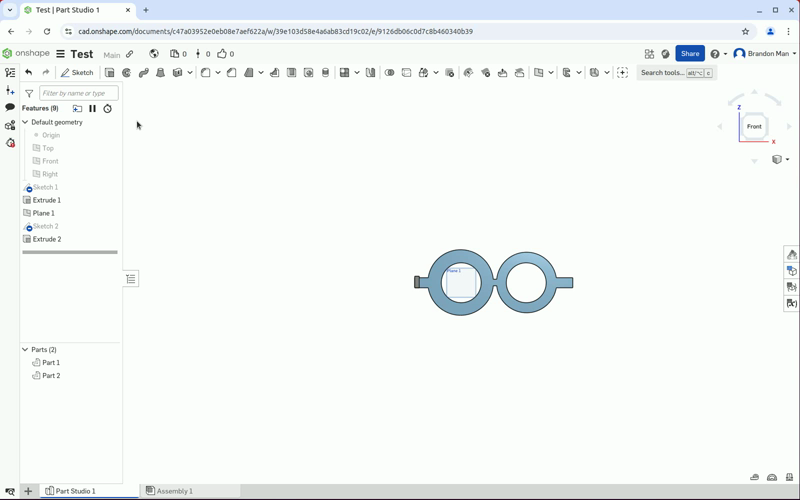
key(shift+h)
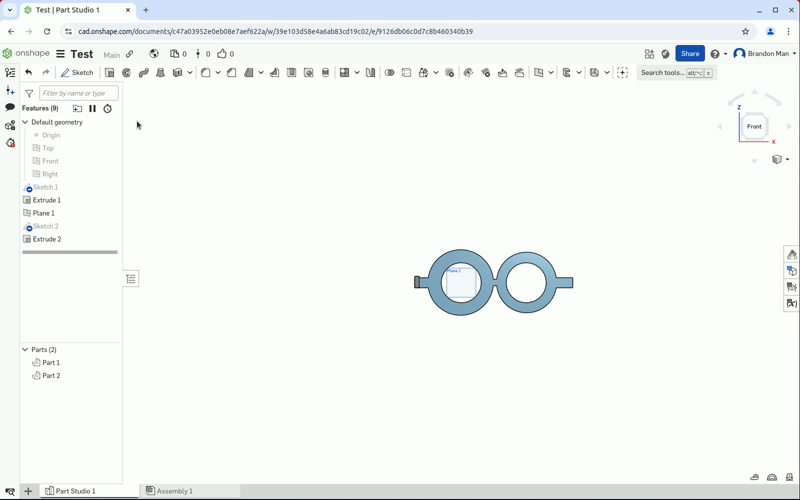
mouse_move(73, 189)
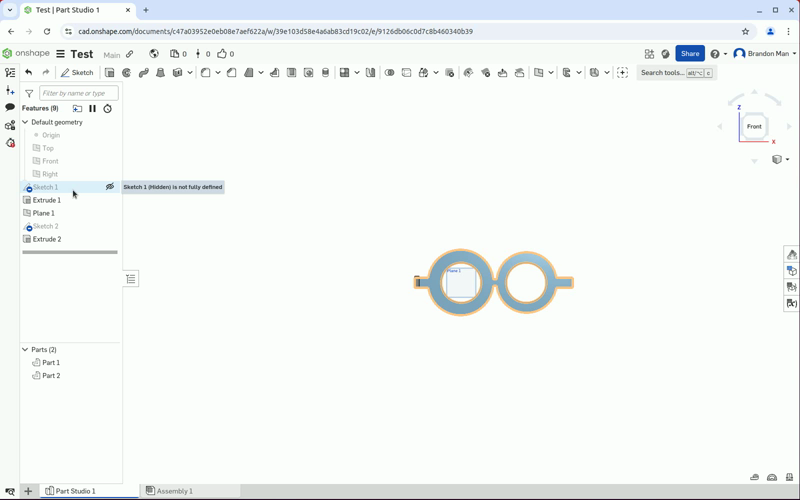
click(73, 189)
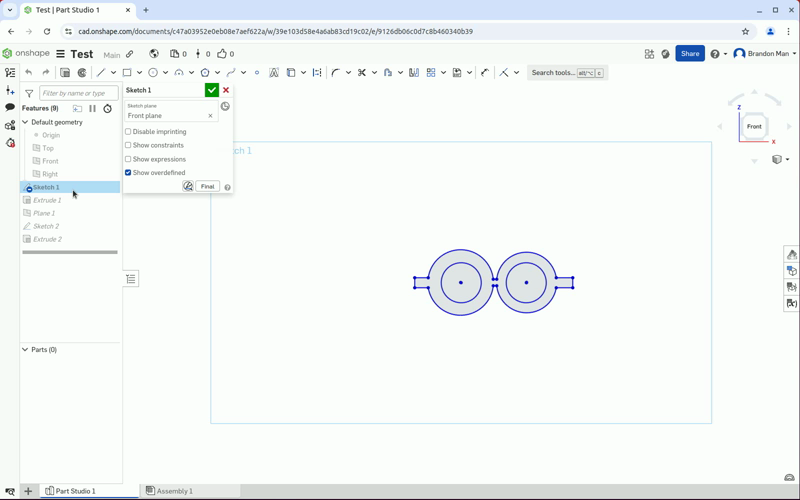
mouse_move(229, 92)
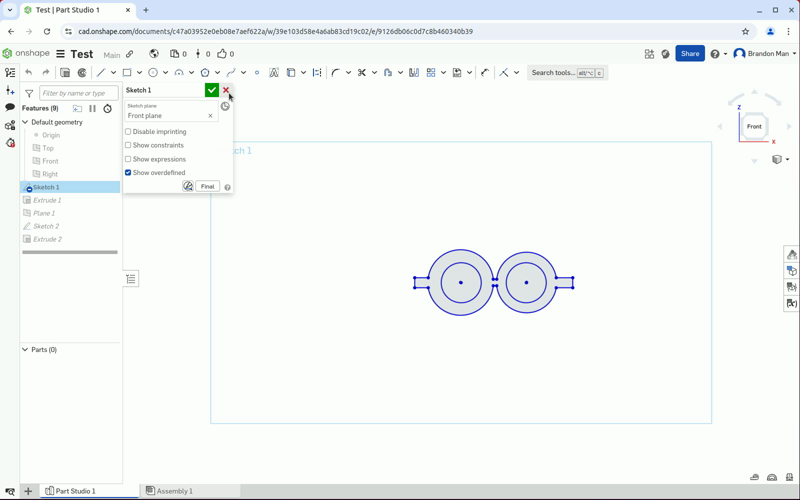
click(229, 92)
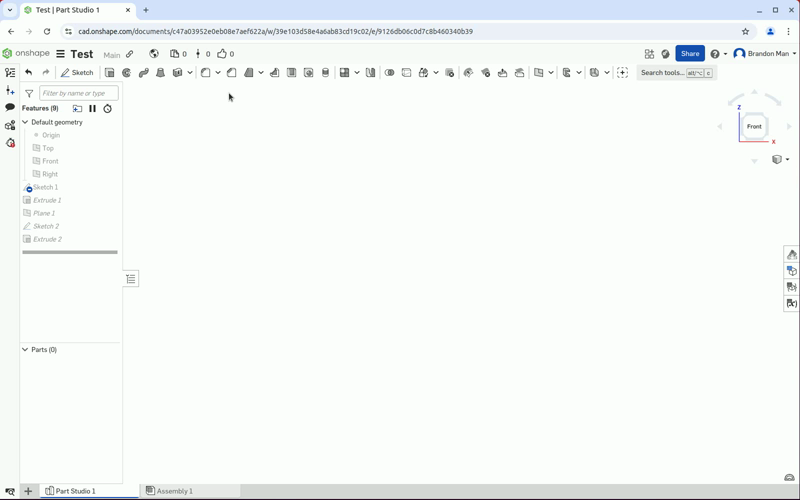
key(shift+s)
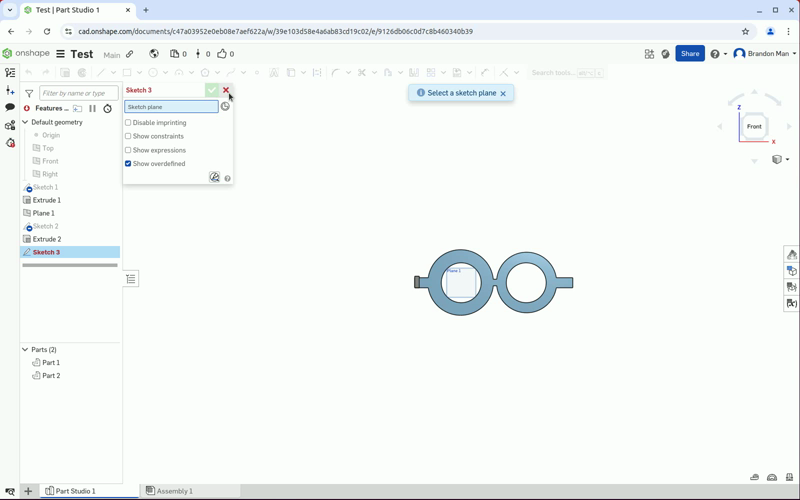
mouse_move(73, 215)
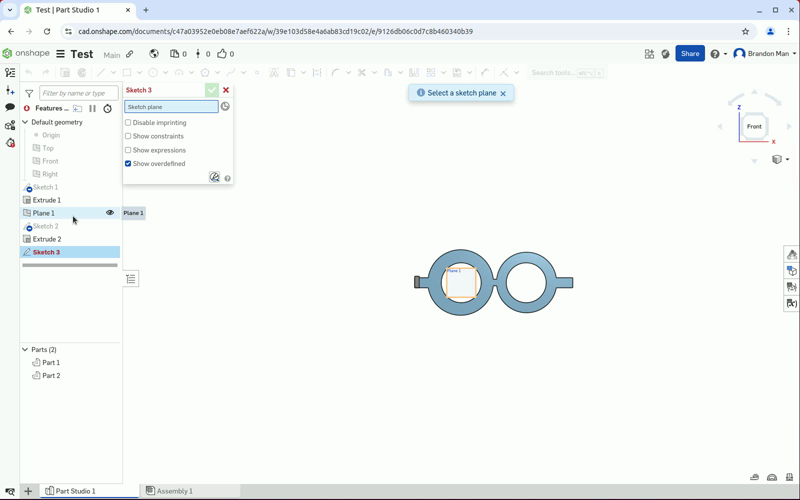
click(73, 215)
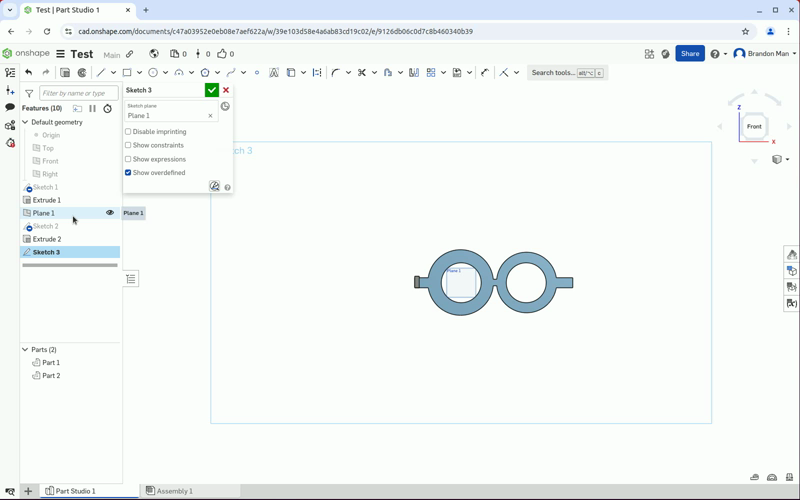
mouse_move(73, 352)
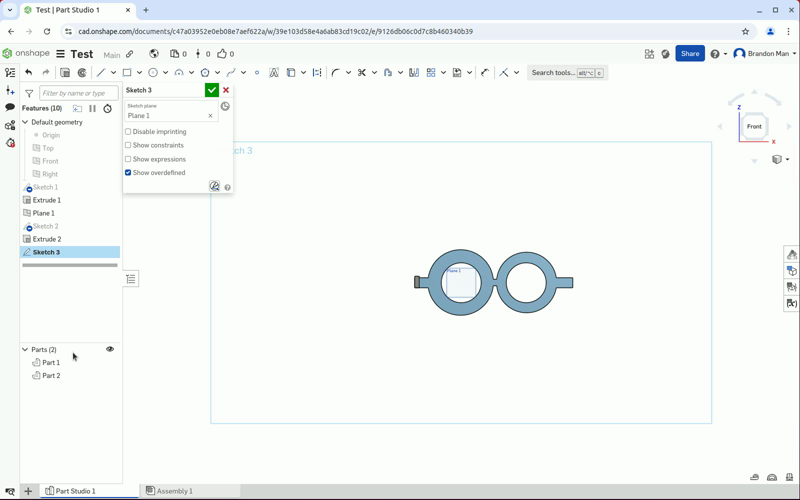
key(y)
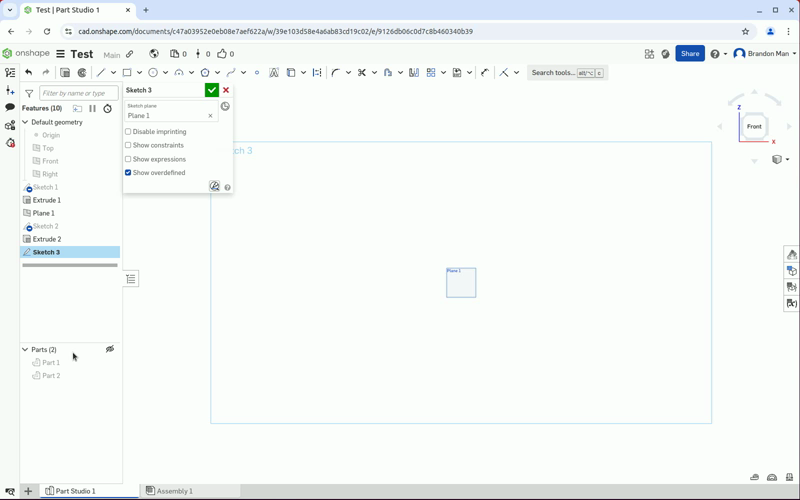
key(l)
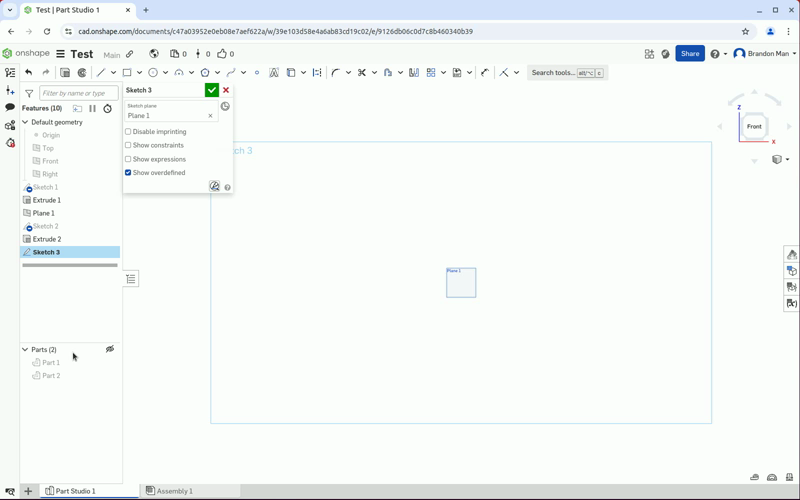
key_down(shift)
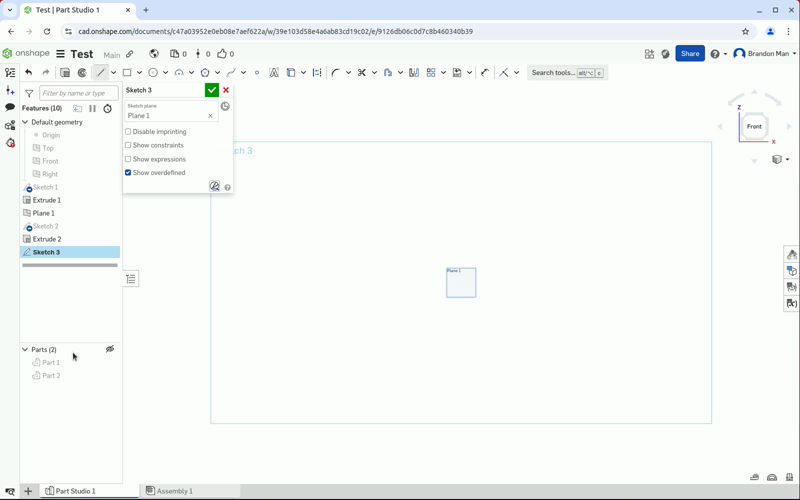
mouse_move(569, 287)
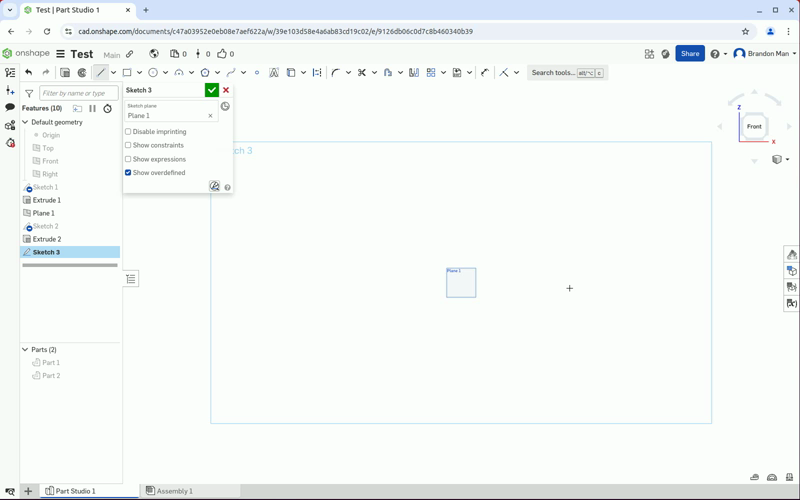
click(569, 287)
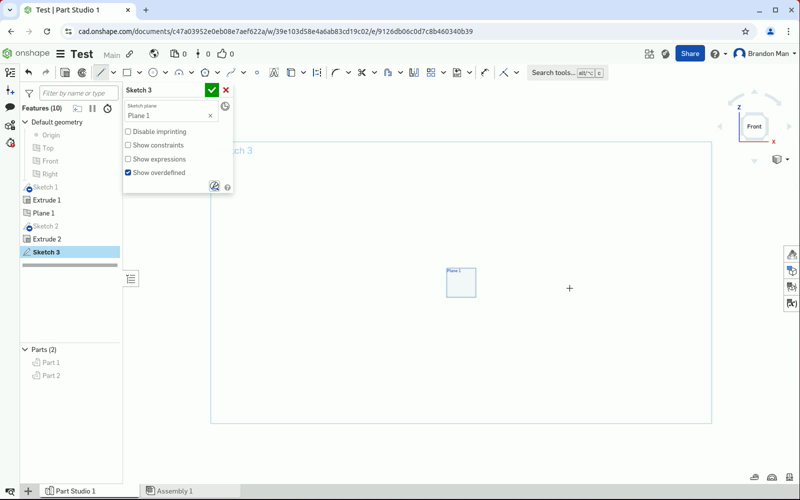
key_up(shift)
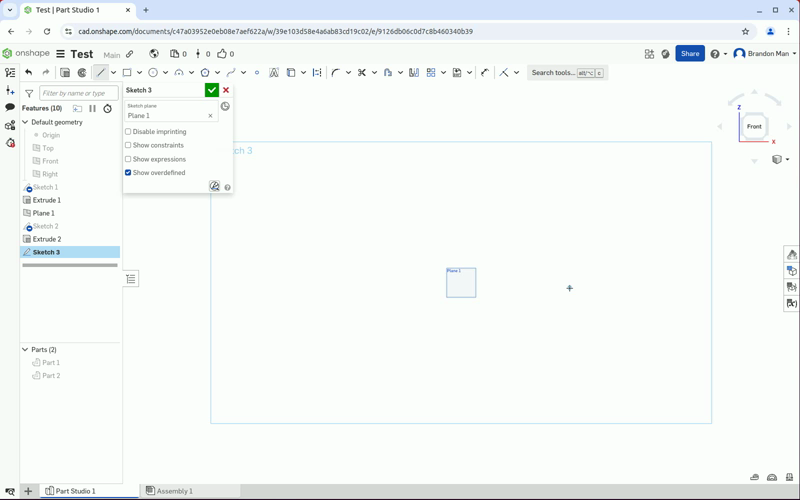
key_down(shift)
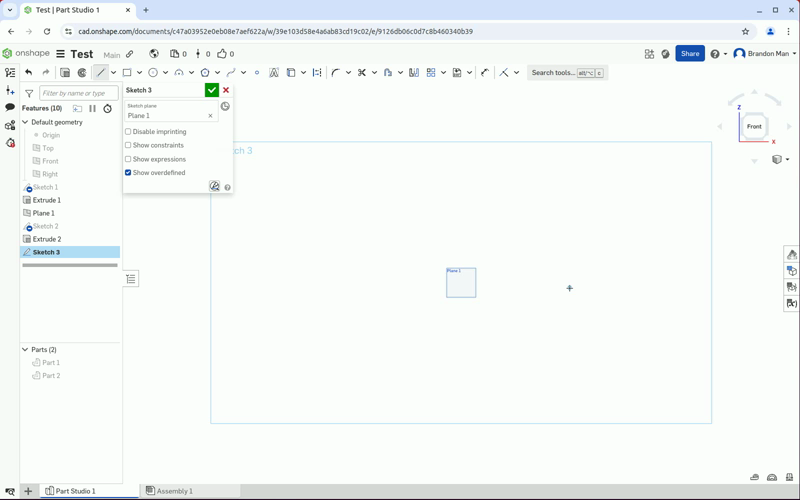
mouse_move(589, 287)
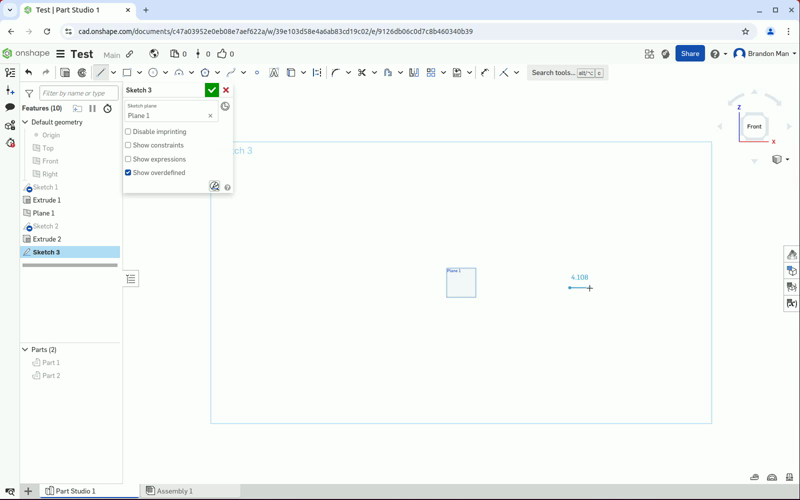
mouse_move(574, 287)
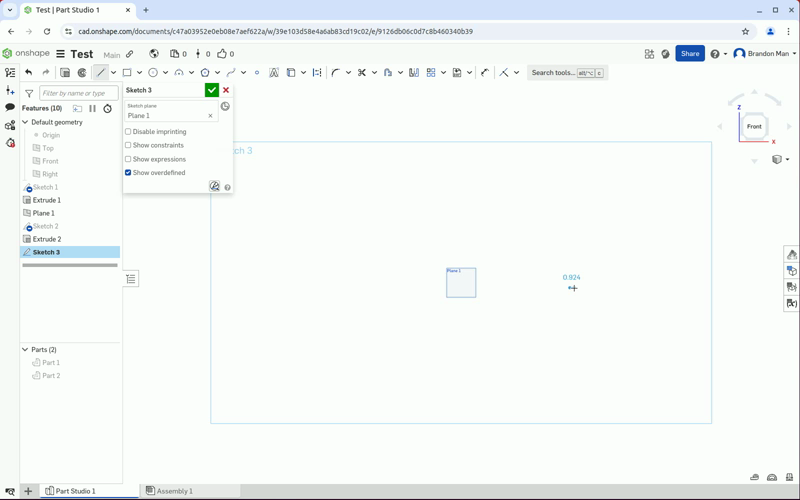
scroll(6)
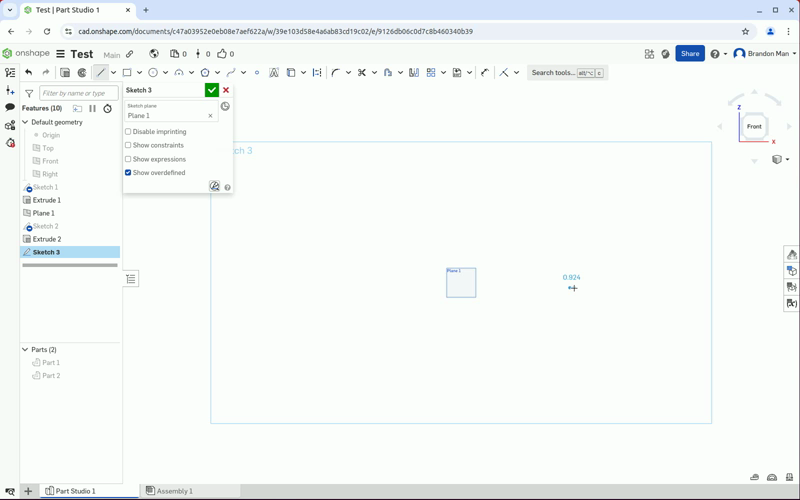
scroll(6)
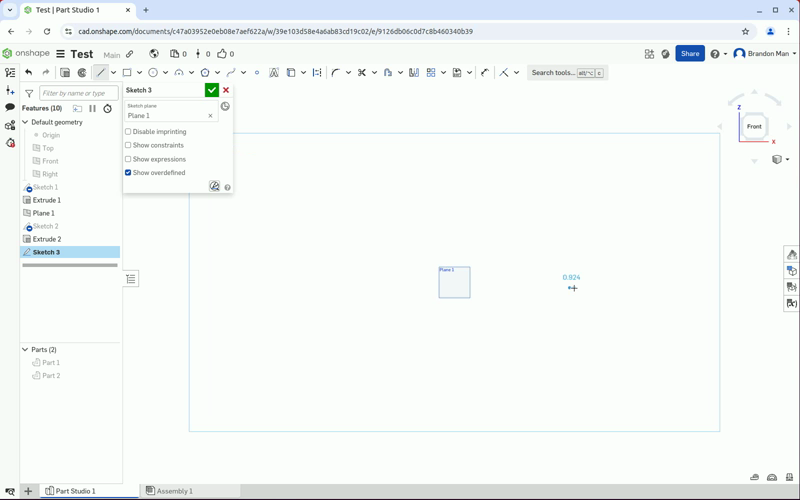
scroll(6)
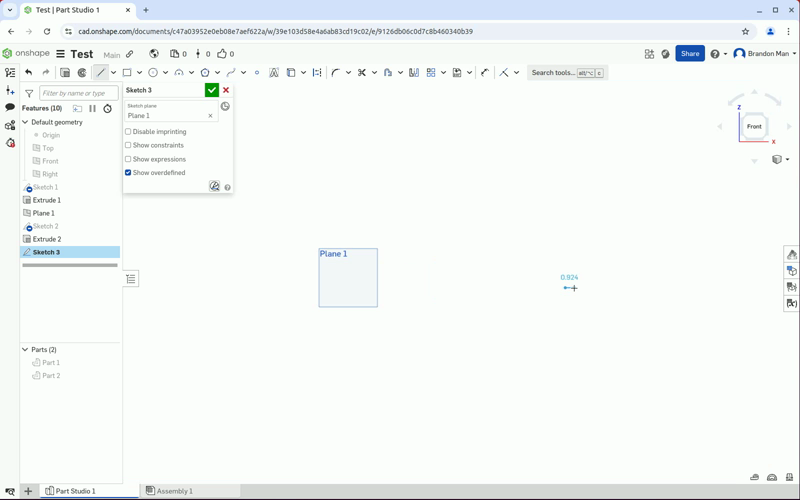
scroll(6)
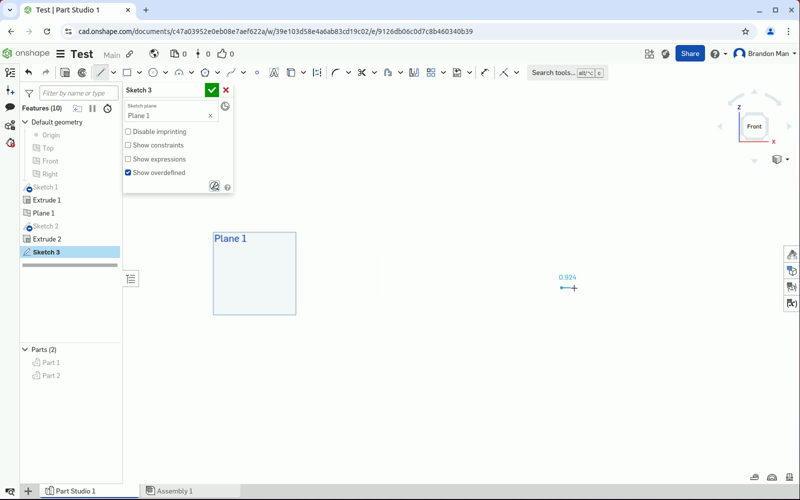
scroll(6)
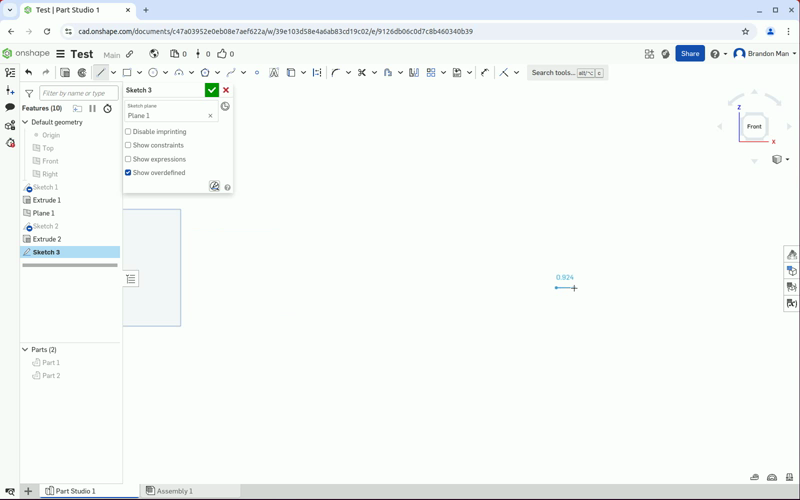
scroll(6)
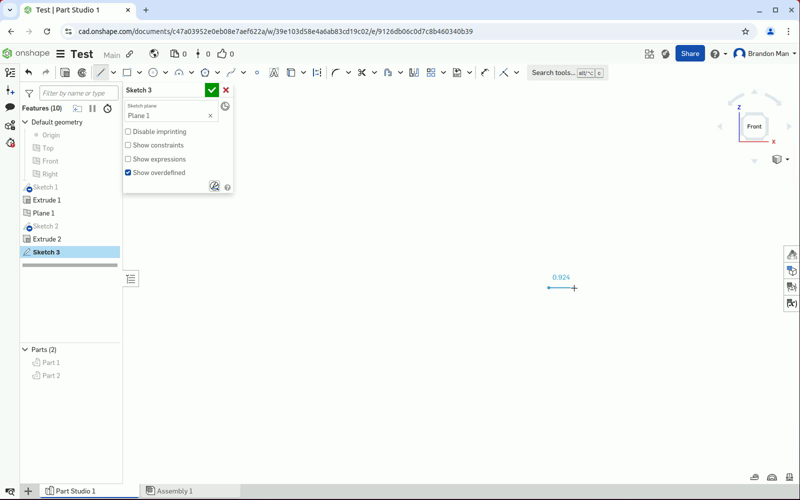
scroll(6)
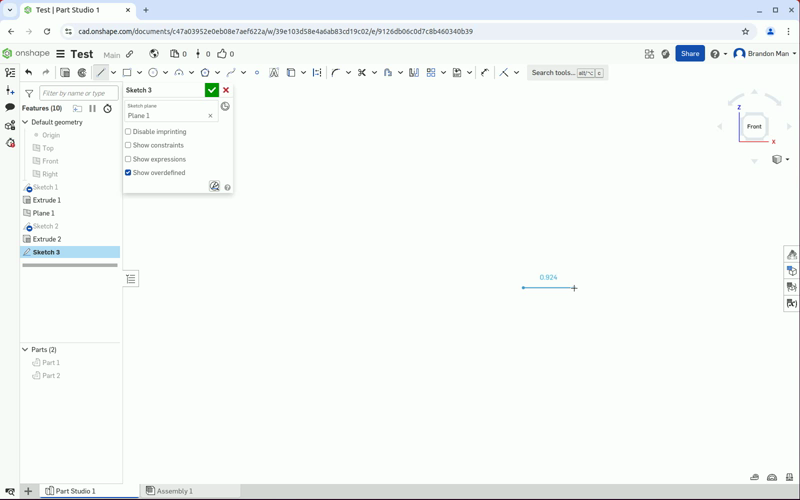
click(574, 287)
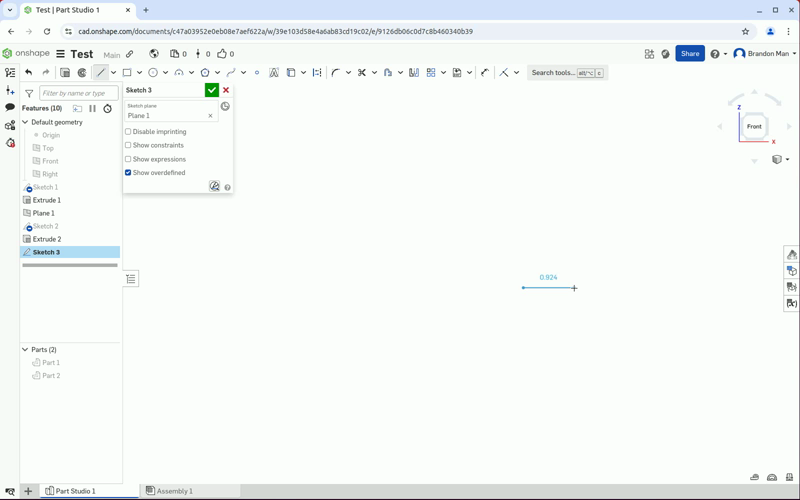
scroll(-6)
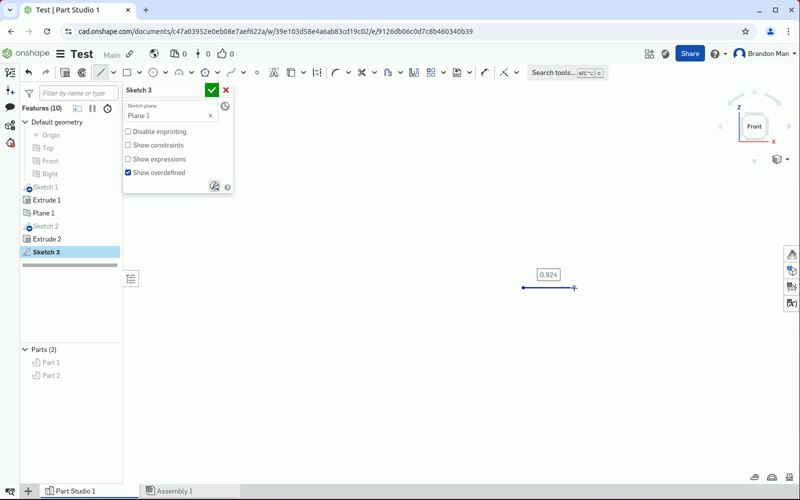
scroll(-6)
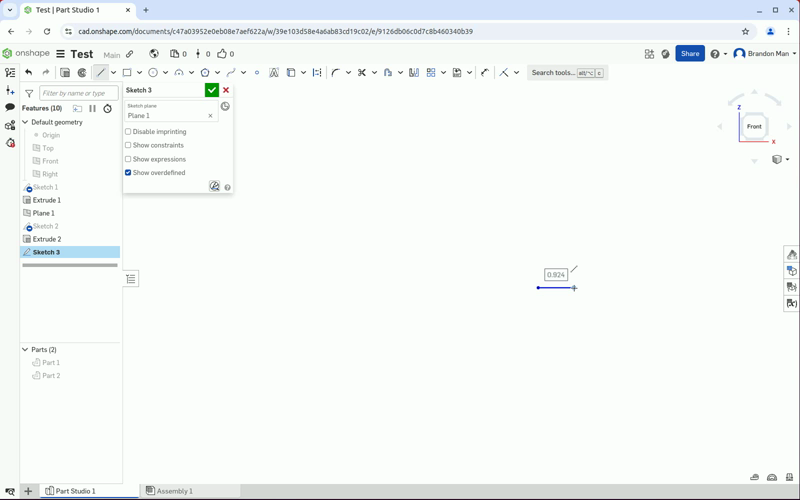
scroll(-6)
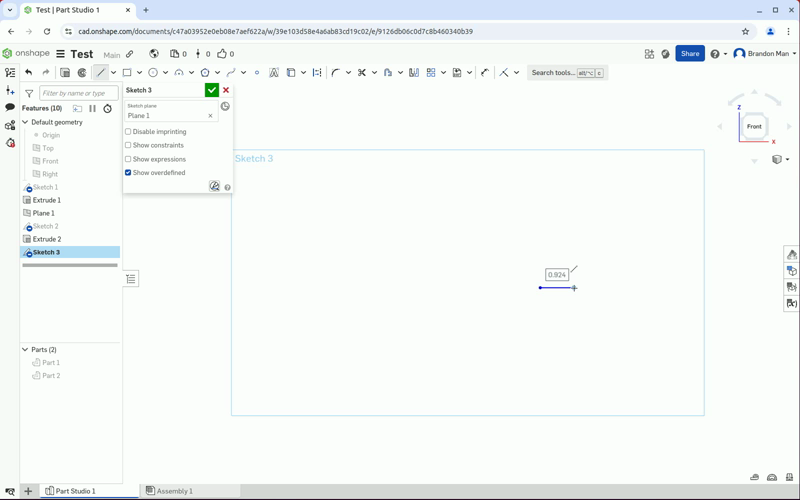
scroll(-6)
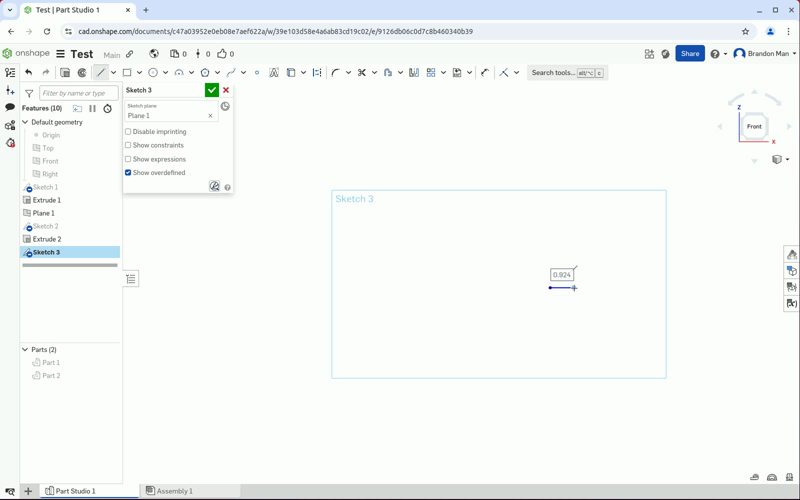
scroll(-6)
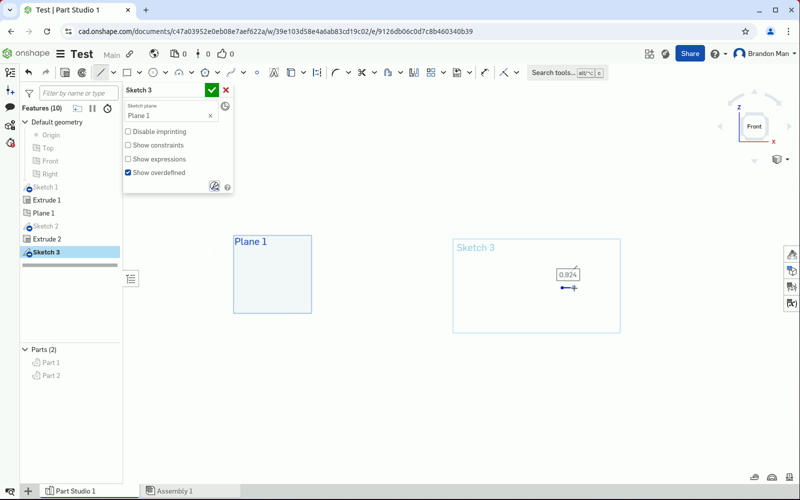
scroll(-6)
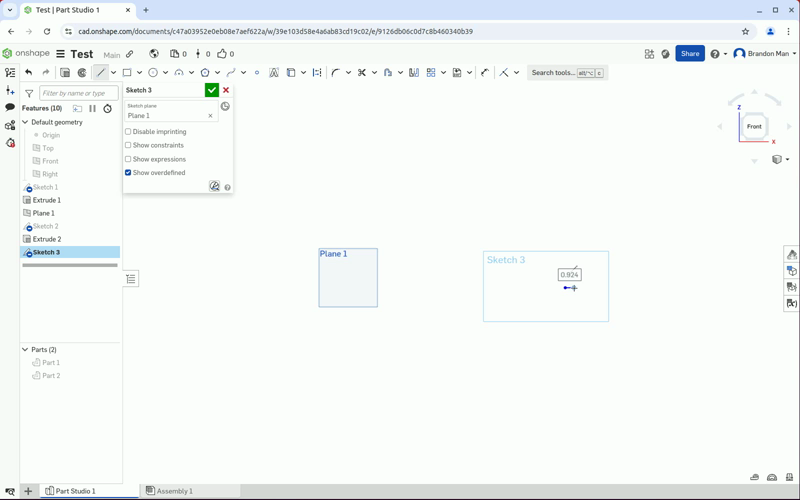
scroll(-6)
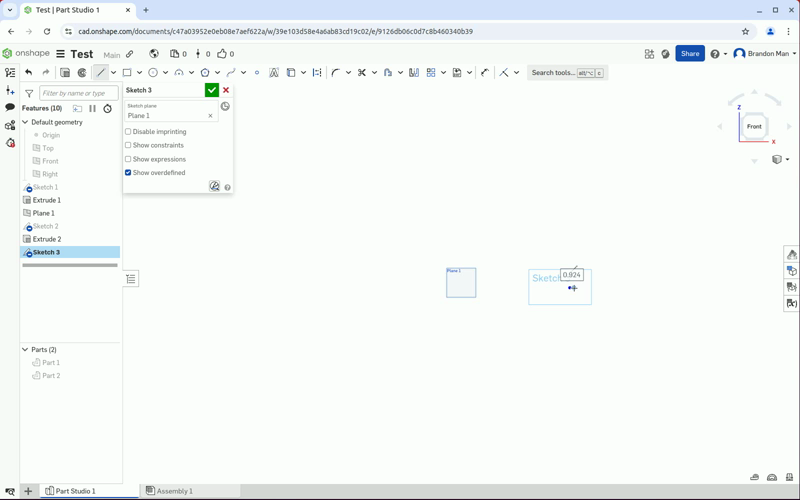
key_up(shift)
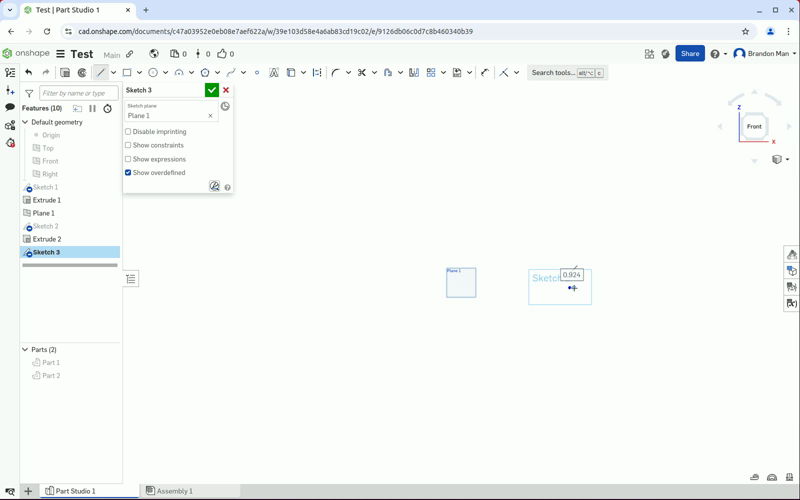
key_down(shift)
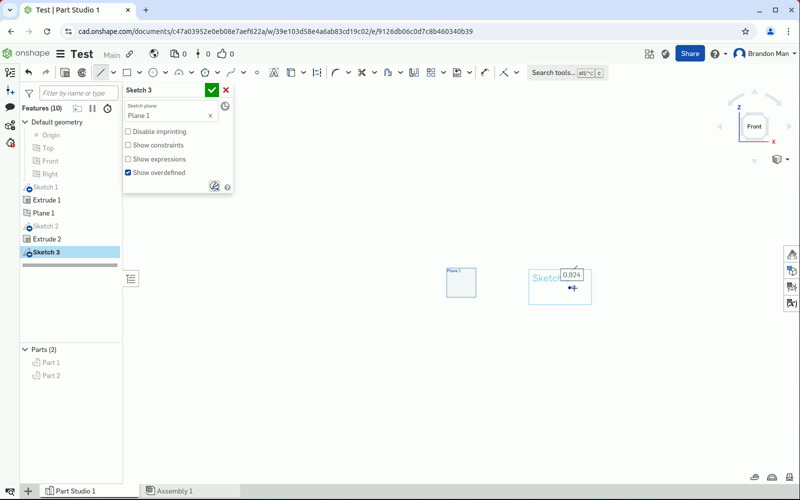
mouse_move(589, 287)
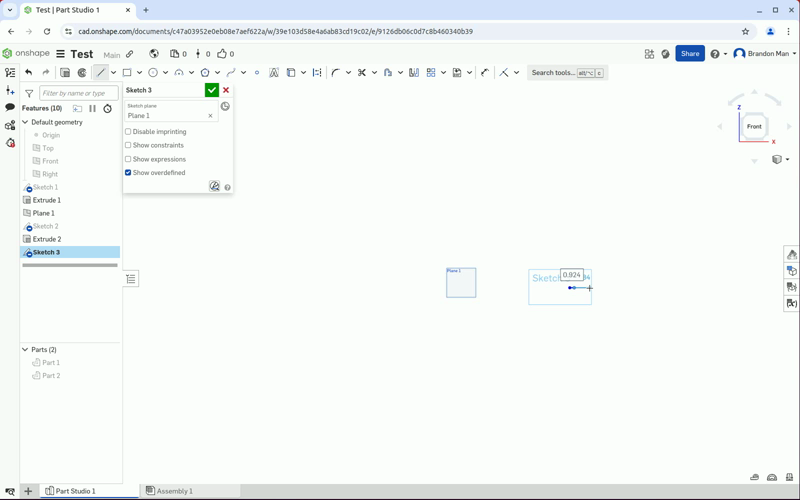
mouse_move(574, 276)
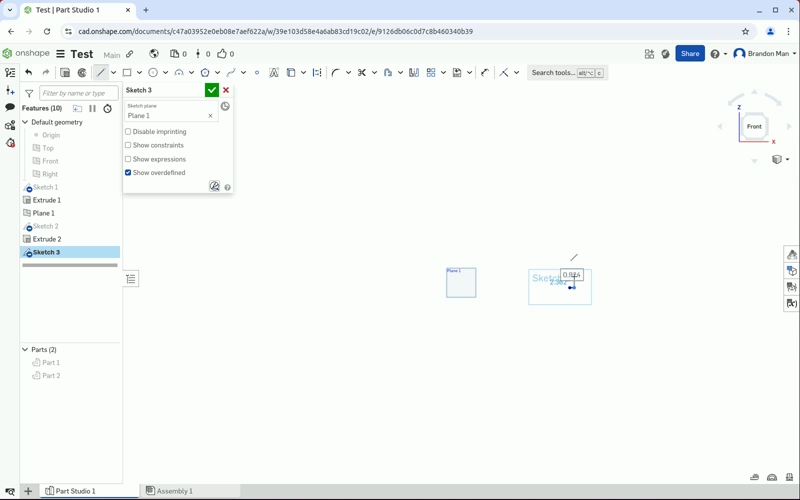
click(574, 276)
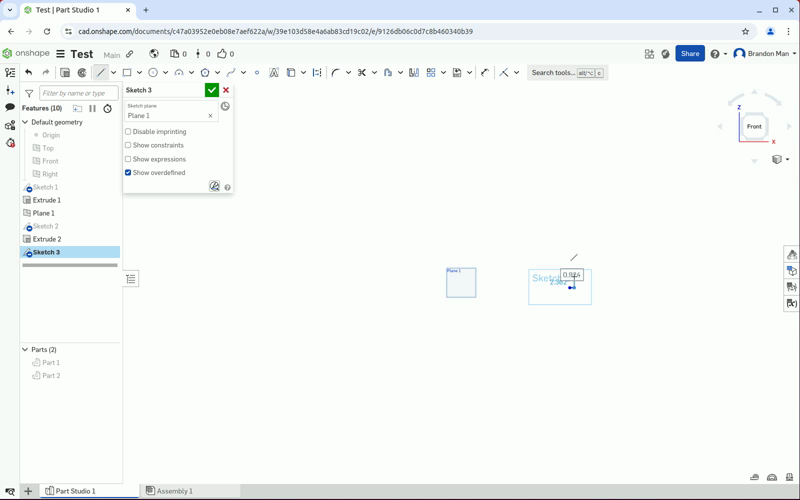
key_up(shift)
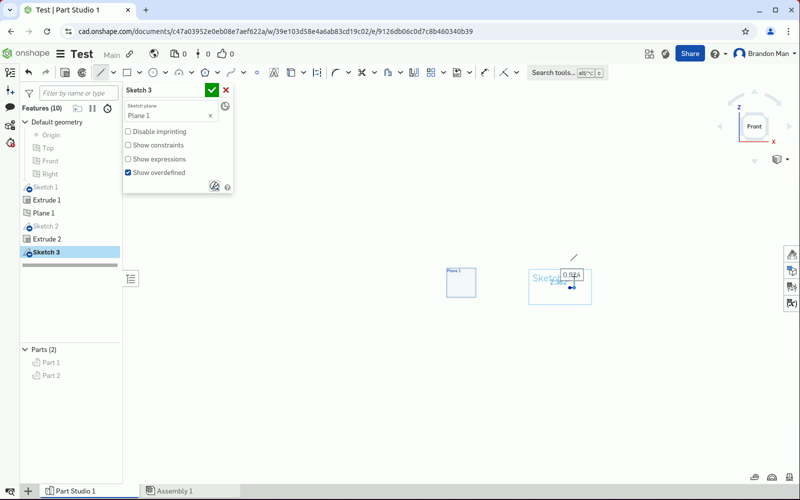
key_down(shift)
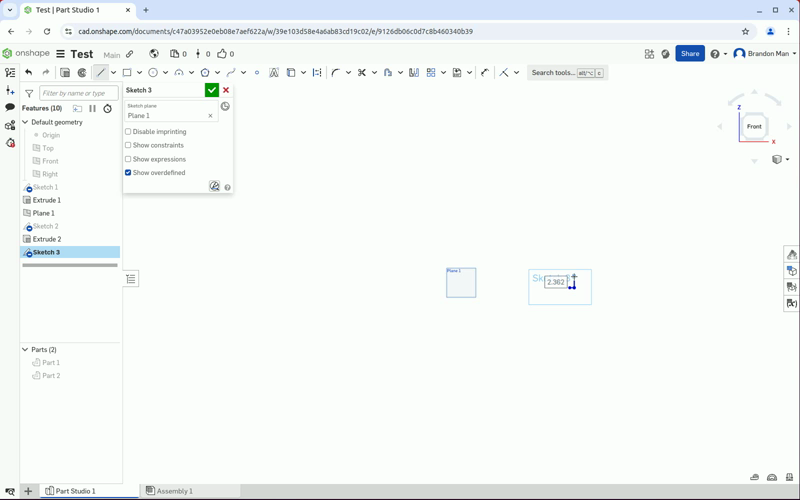
mouse_move(589, 276)
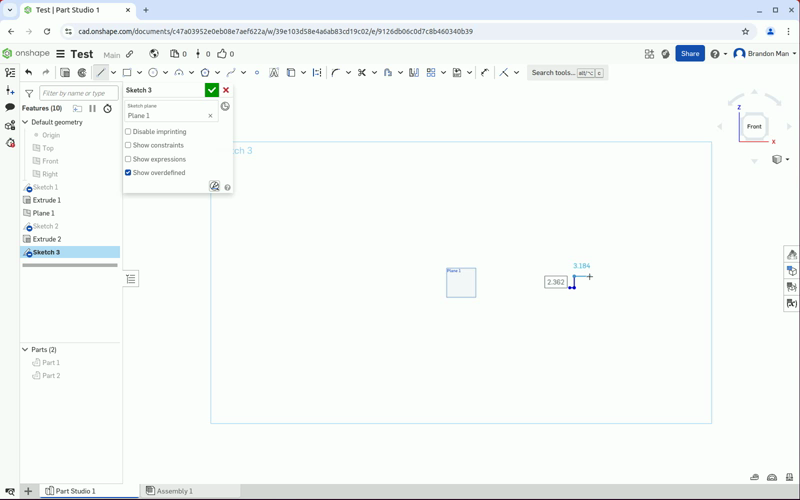
mouse_move(569, 276)
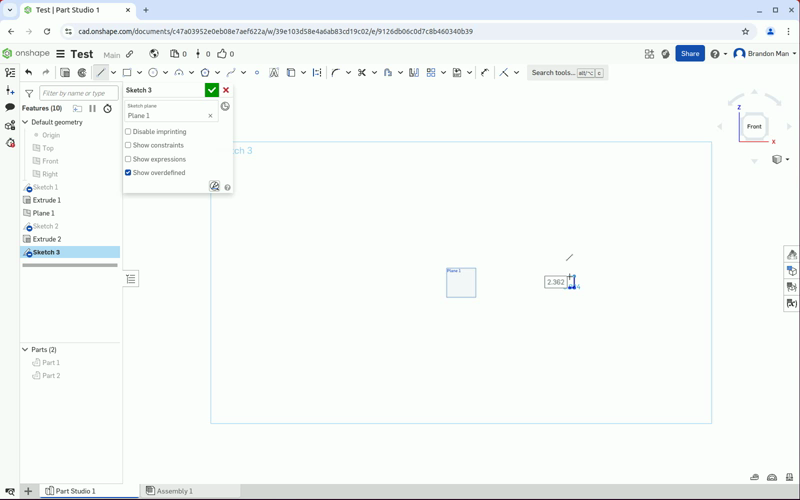
scroll(6)
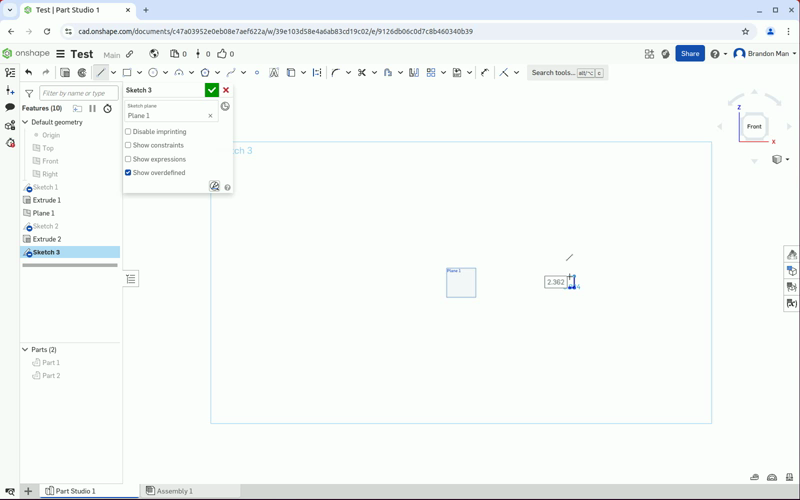
scroll(6)
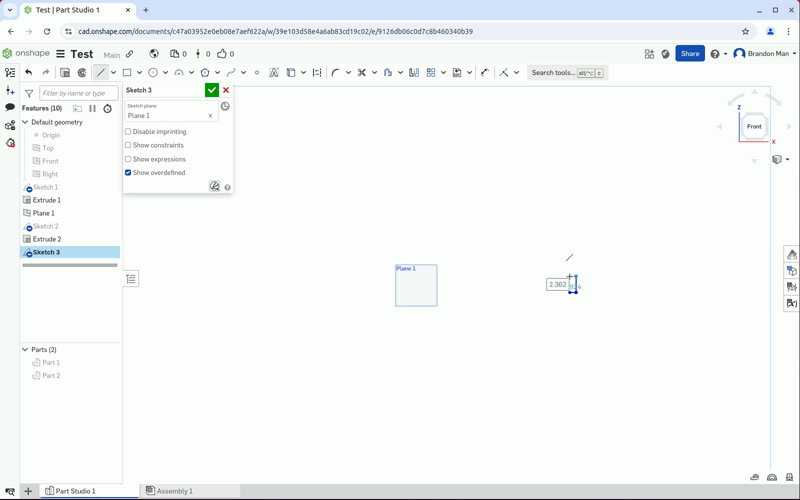
scroll(6)
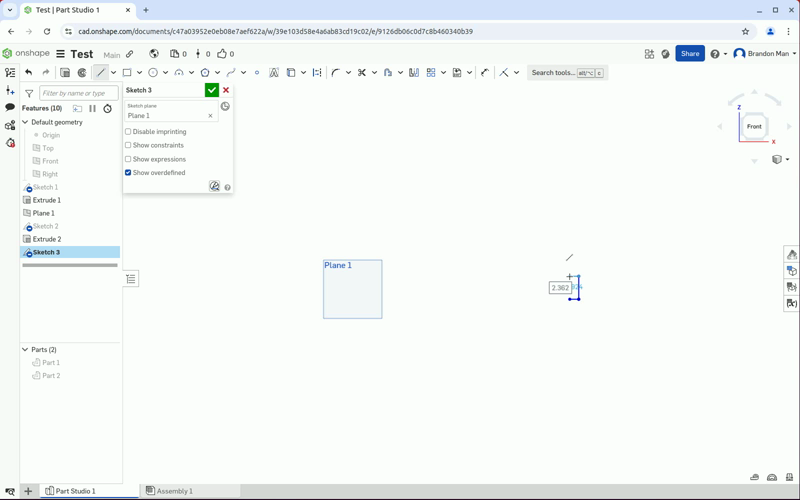
scroll(6)
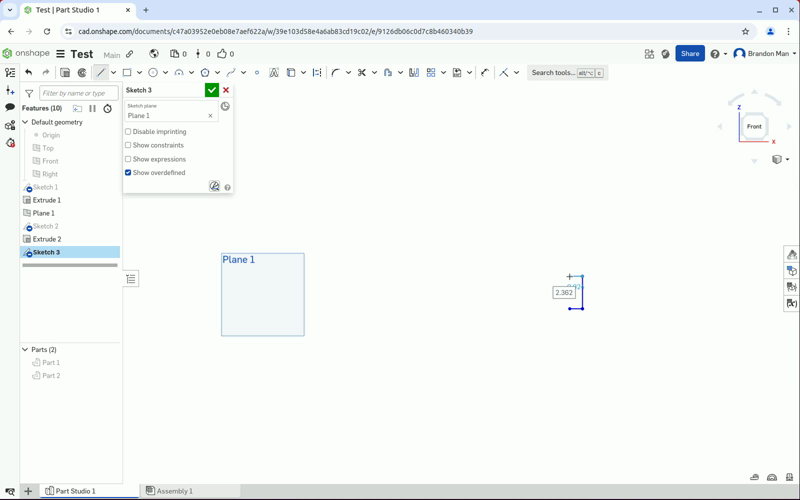
scroll(6)
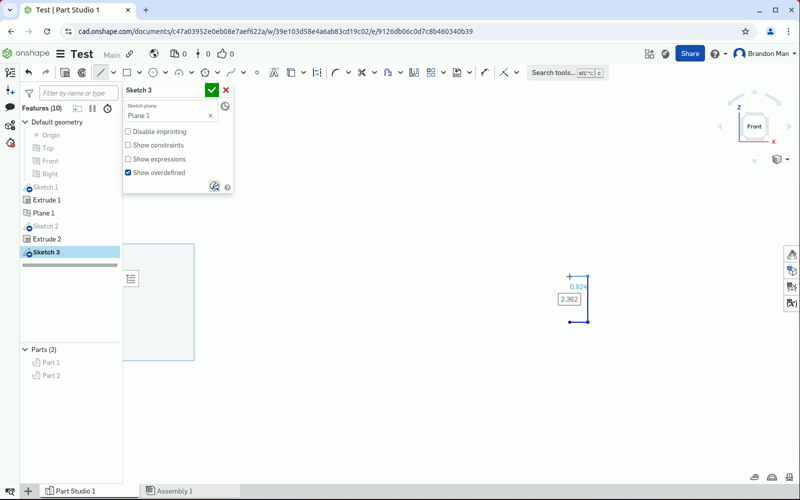
scroll(6)
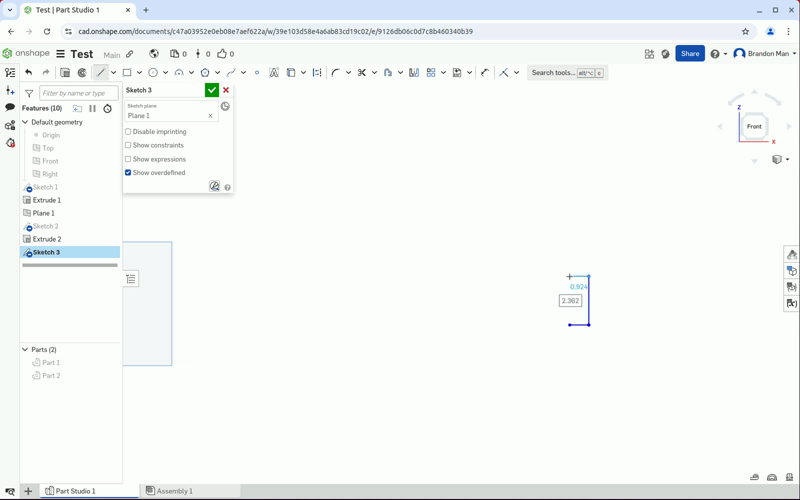
scroll(6)
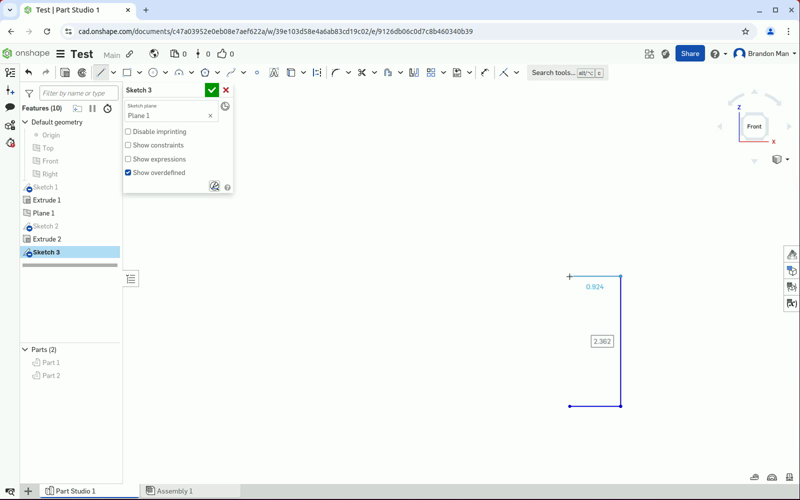
click(569, 276)
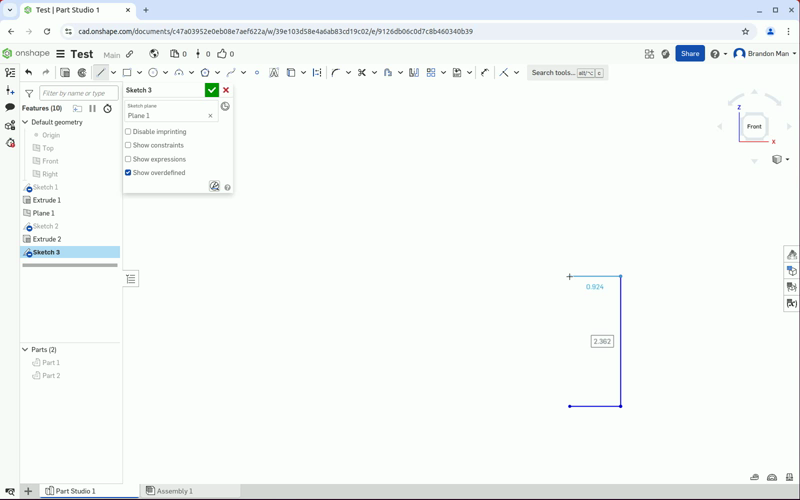
scroll(-6)
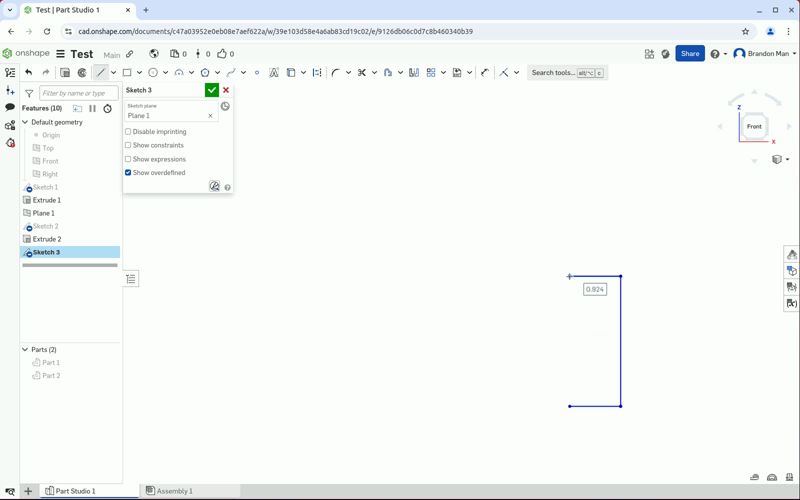
scroll(-6)
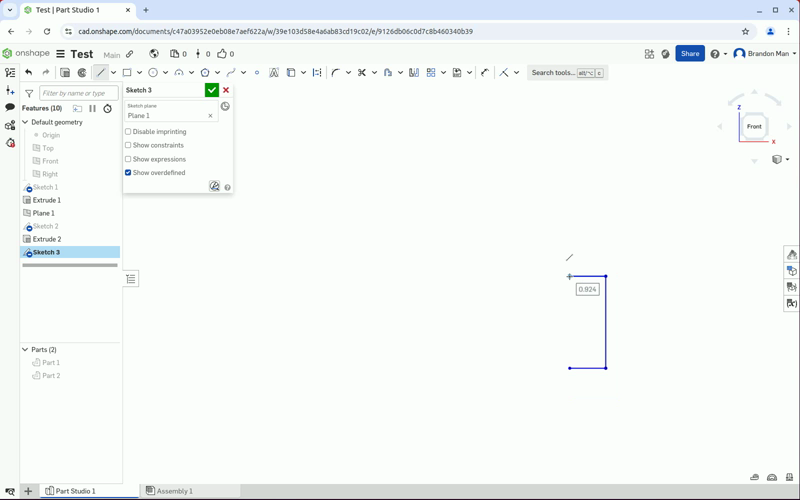
scroll(-6)
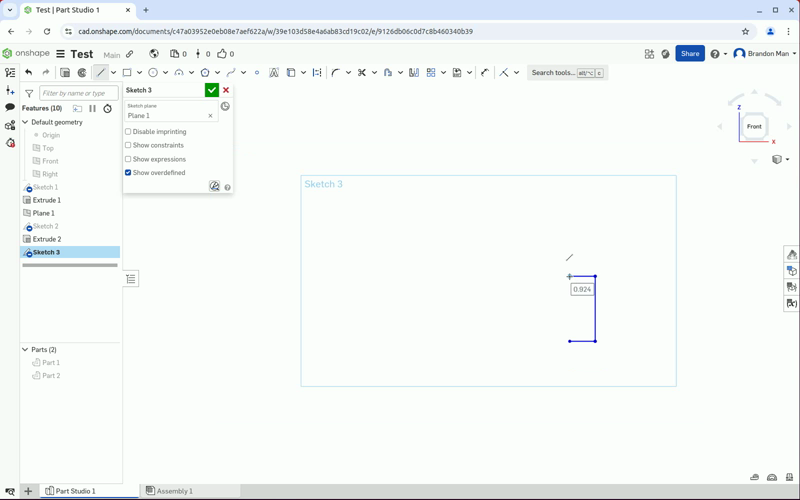
scroll(-6)
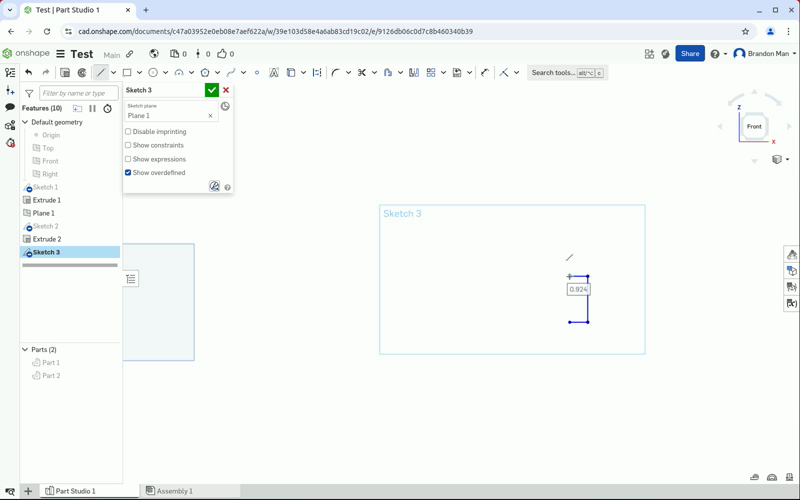
scroll(-6)
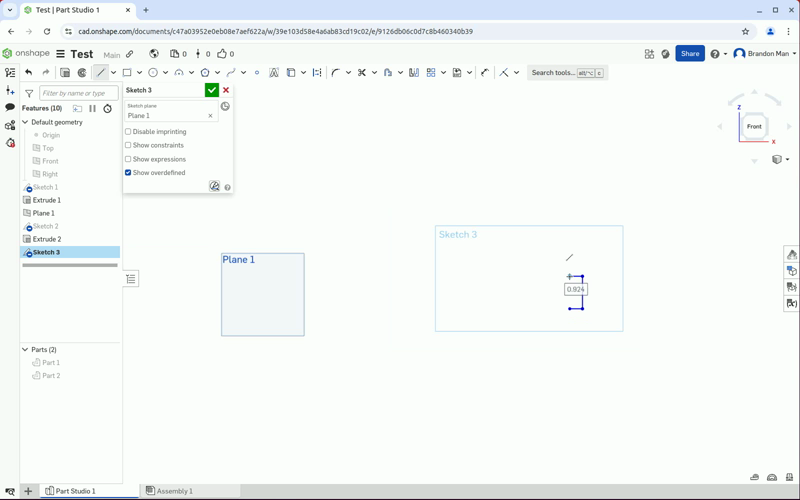
scroll(-6)
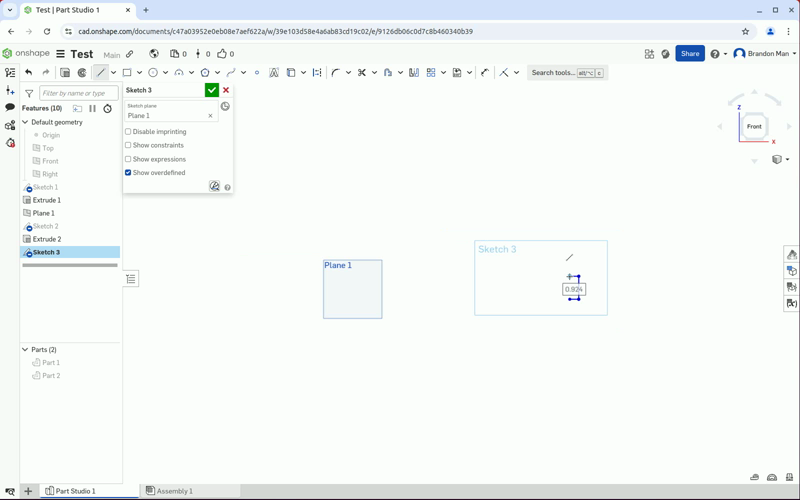
scroll(-6)
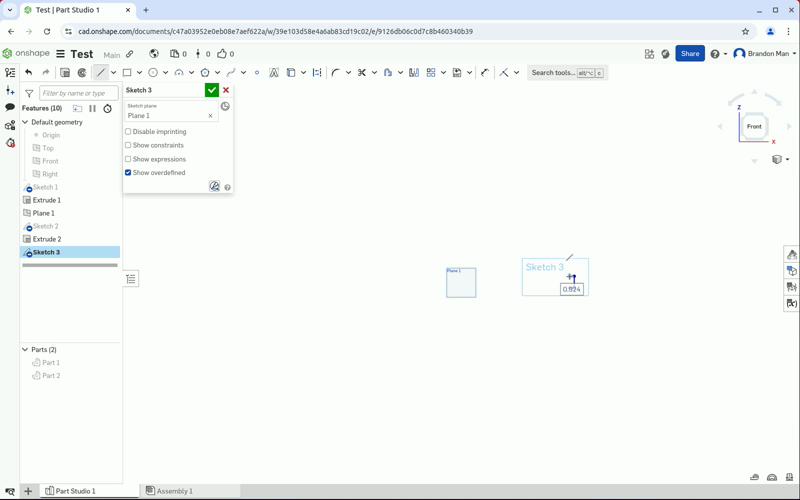
key_up(shift)
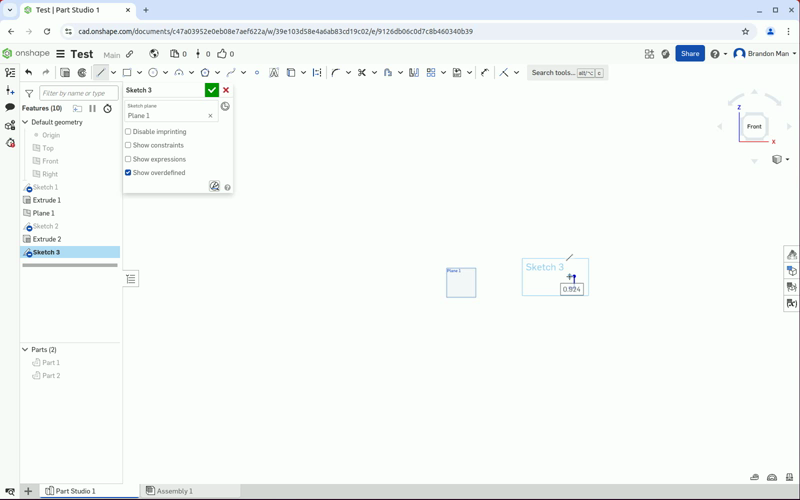
mouse_move(589, 276)
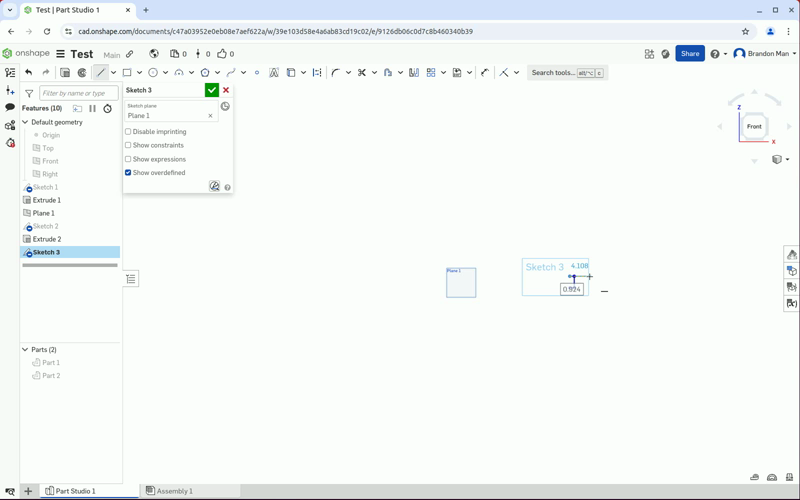
key_down(shift)
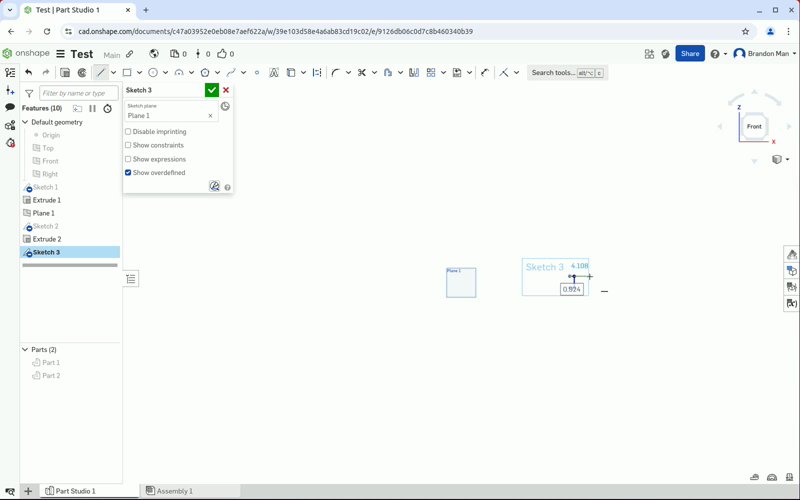
mouse_move(569, 287)
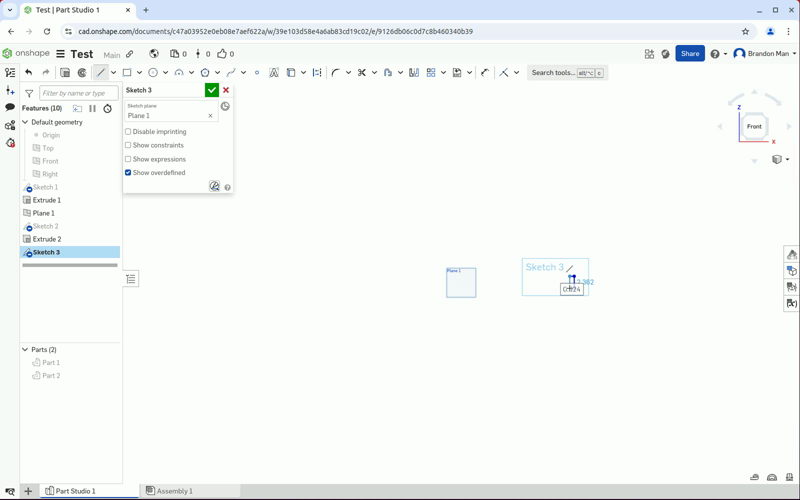
scroll(6)
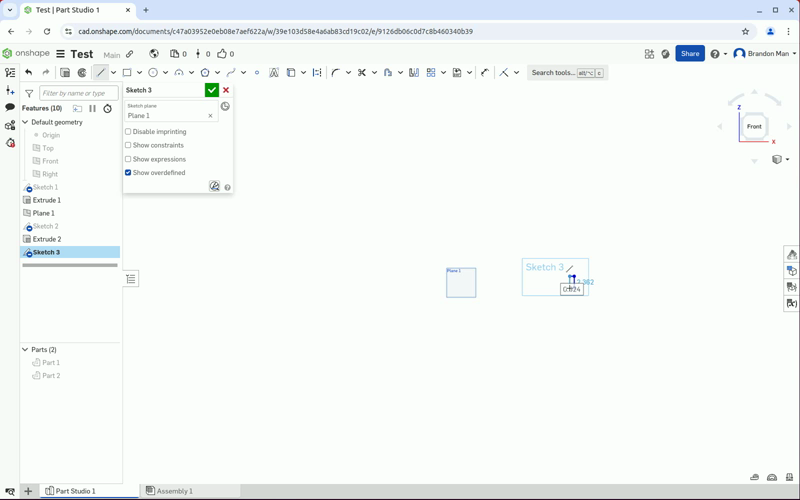
scroll(6)
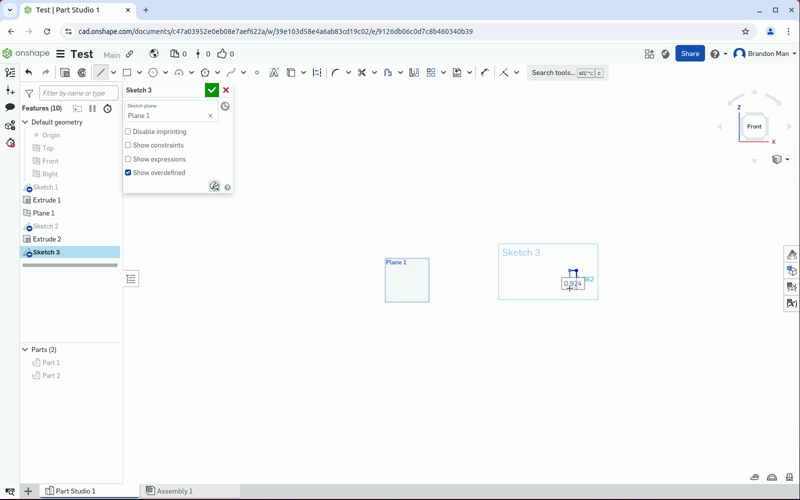
scroll(6)
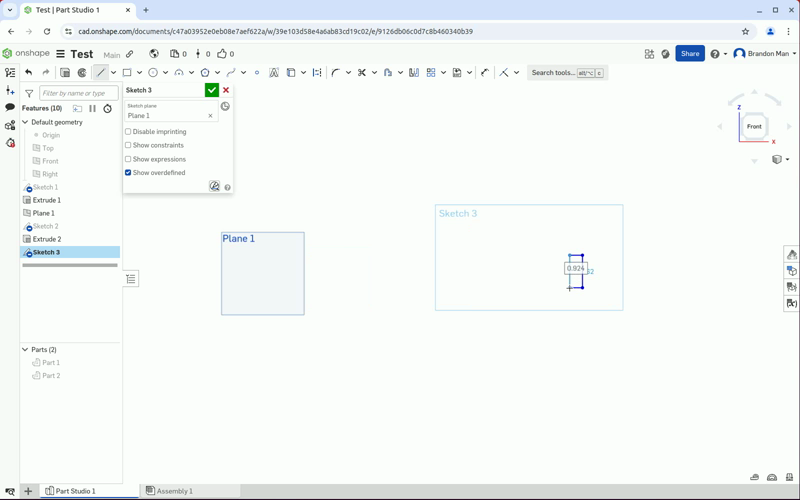
scroll(6)
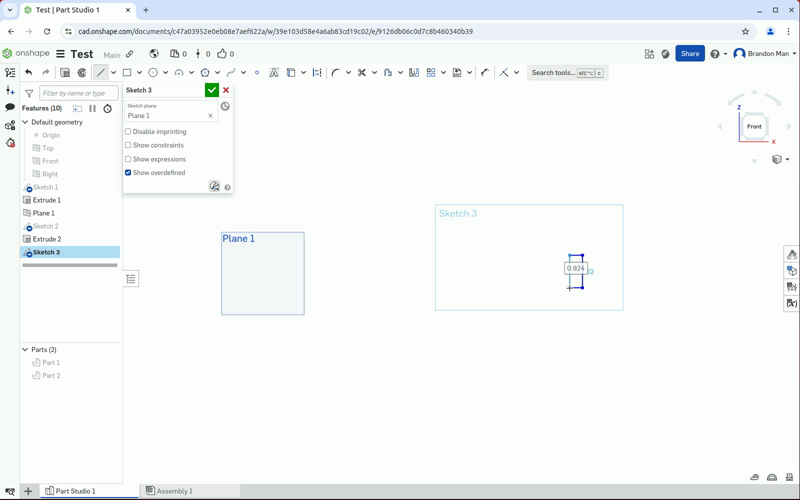
scroll(6)
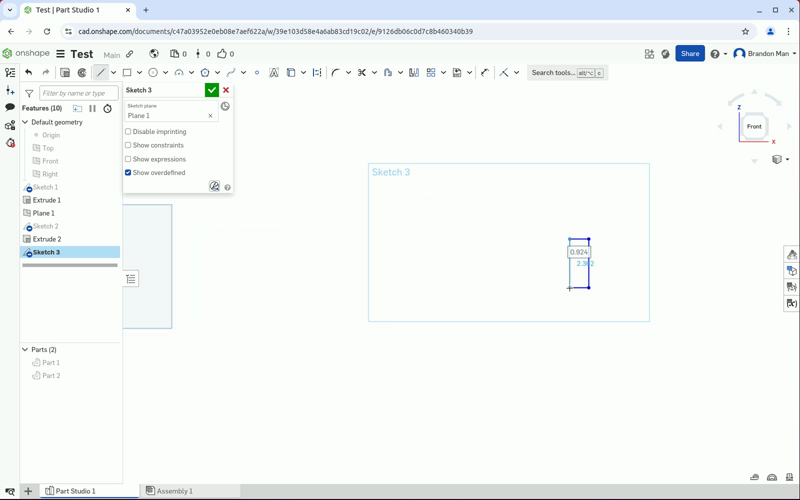
scroll(6)
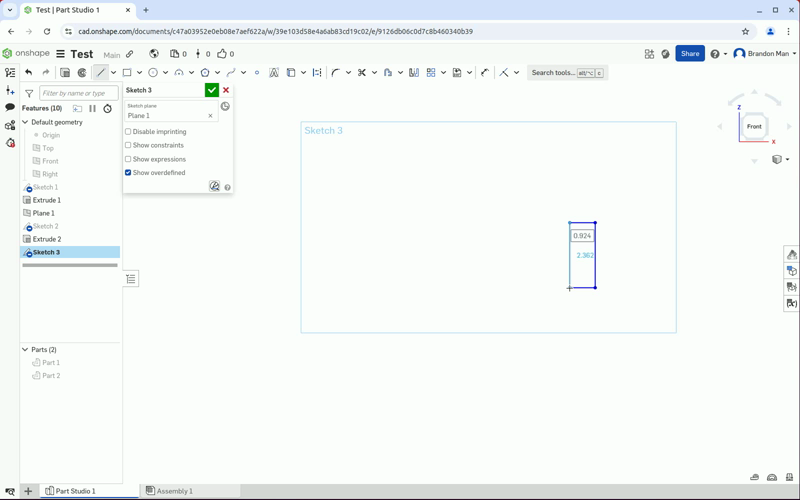
scroll(6)
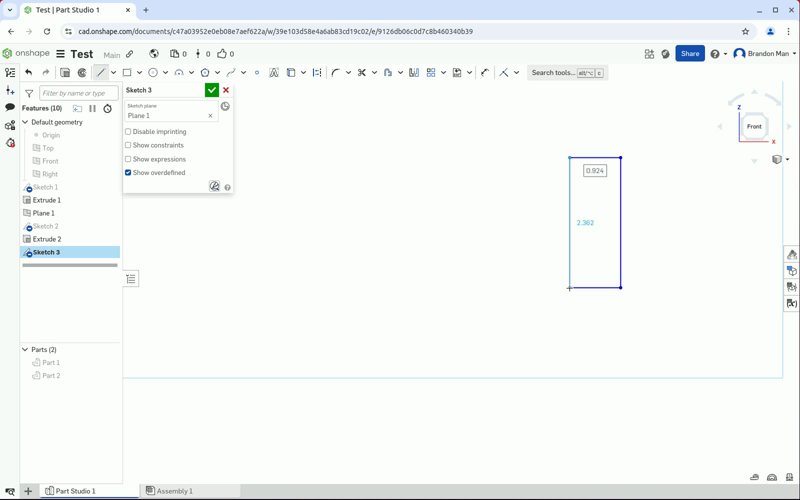
key_up(shift)
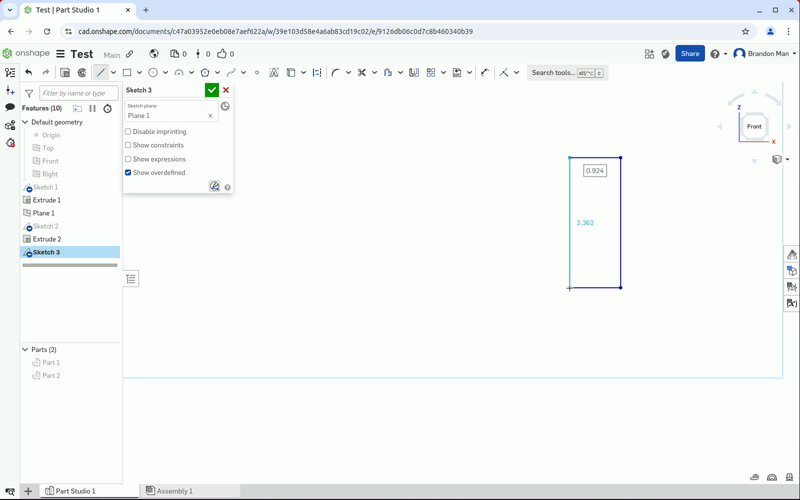
click(569, 287)
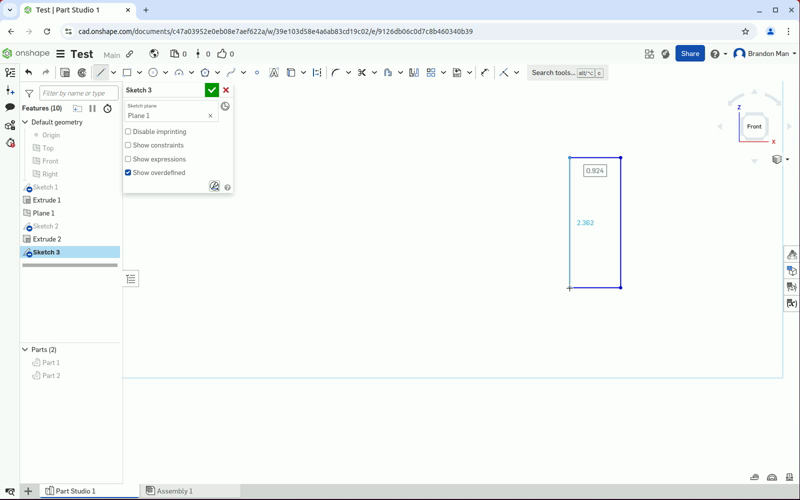
scroll(-6)
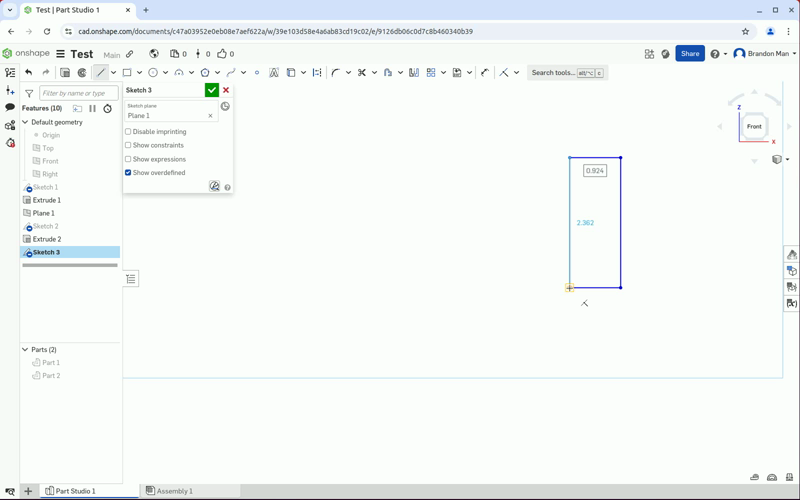
scroll(-6)
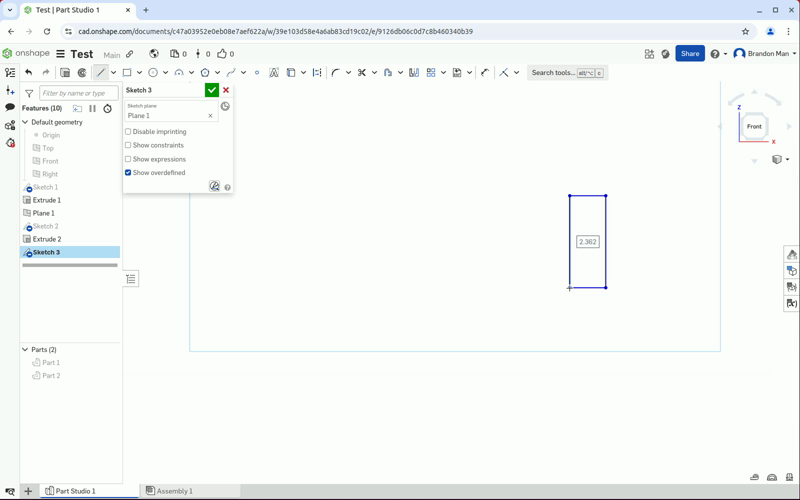
scroll(-6)
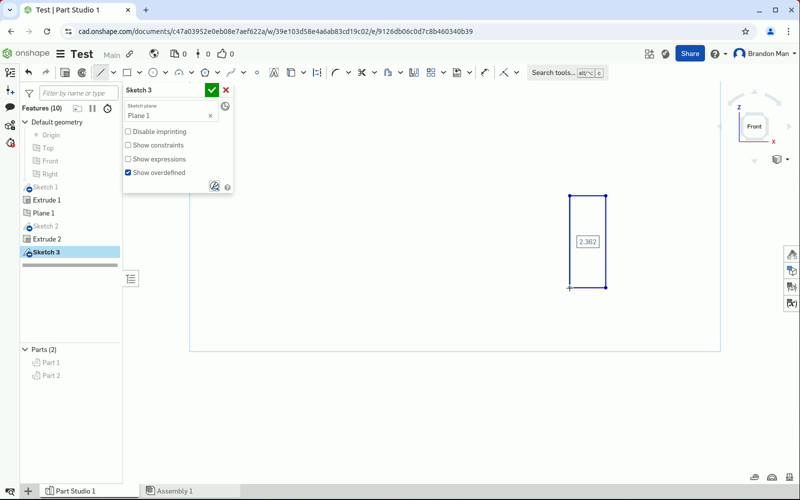
scroll(-6)
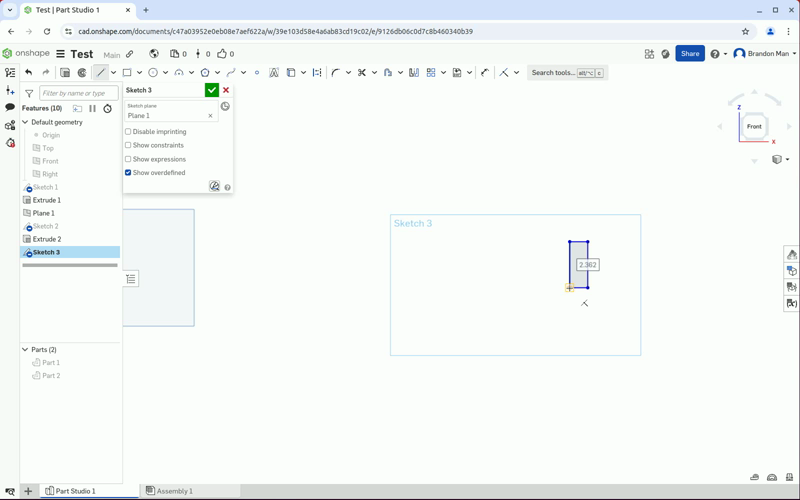
scroll(-6)
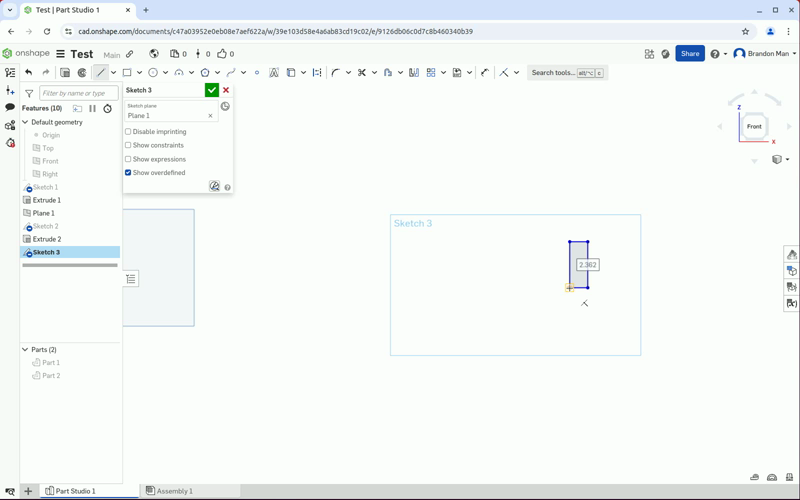
scroll(-6)
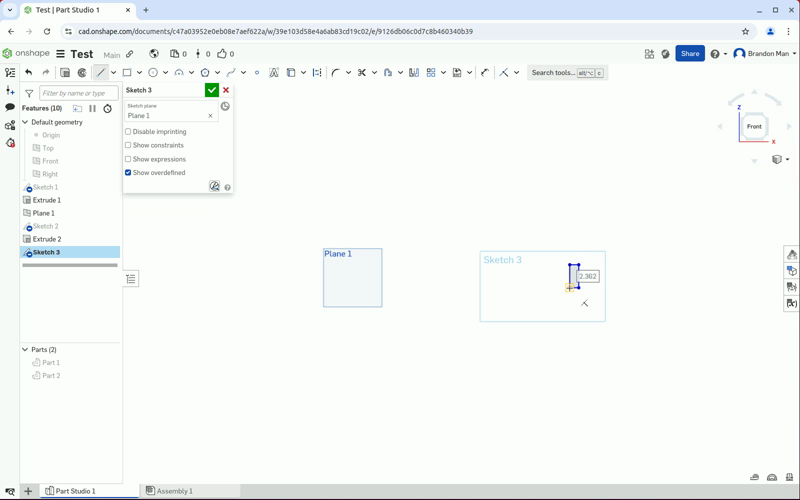
scroll(-6)
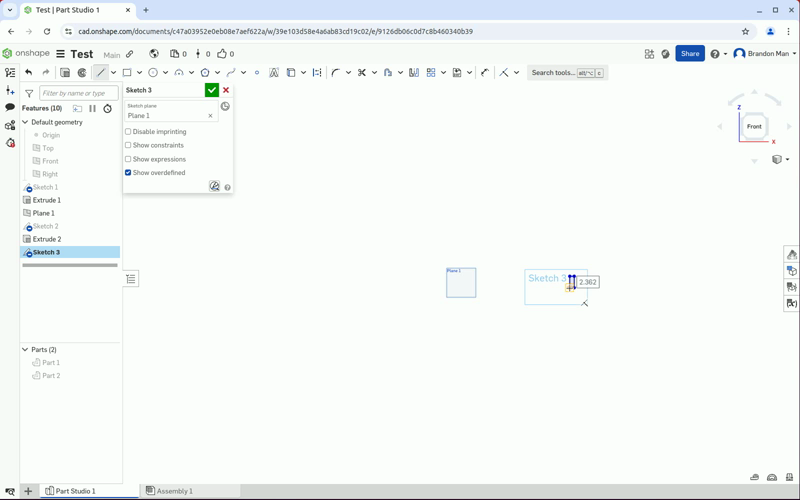
key(esc)
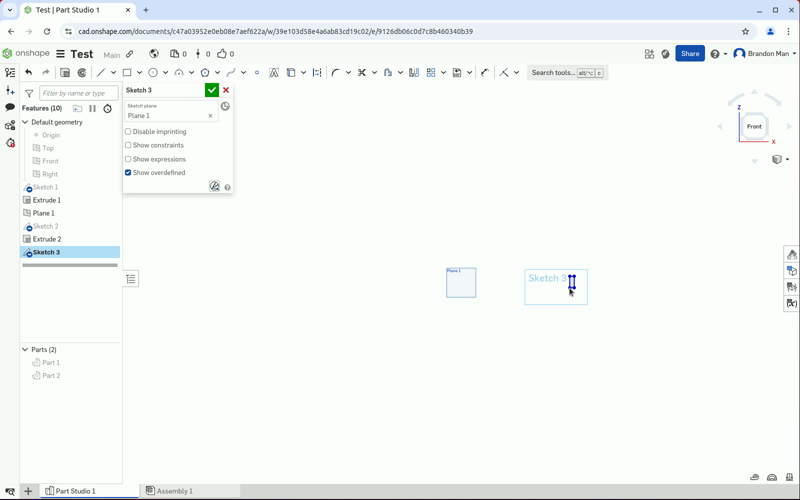
mouse_move(571, 280)
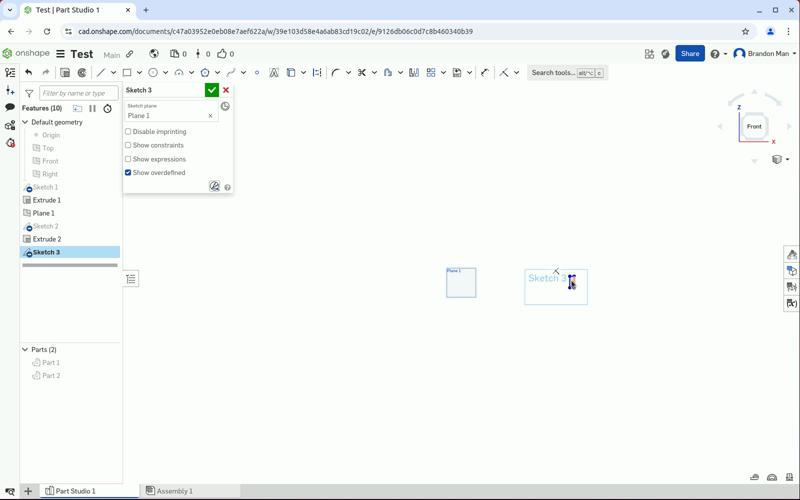
scroll(6)
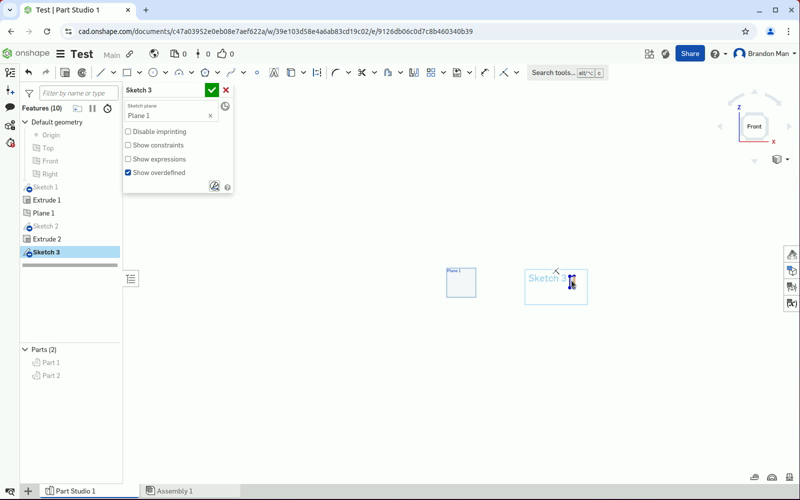
scroll(6)
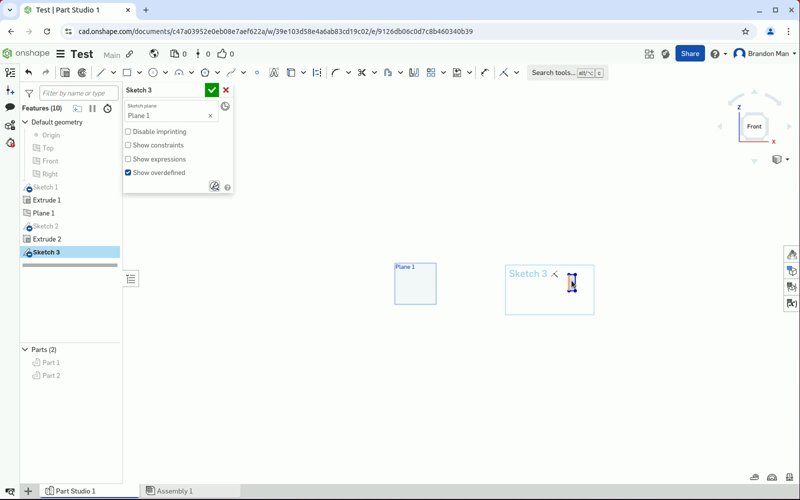
scroll(6)
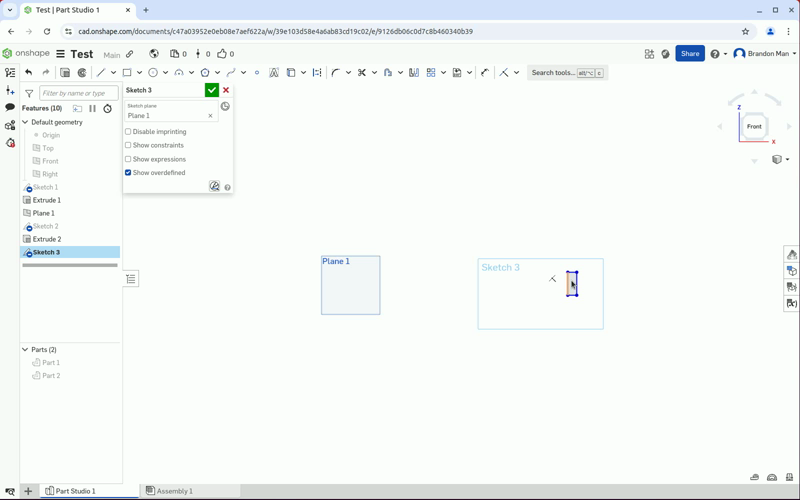
scroll(6)
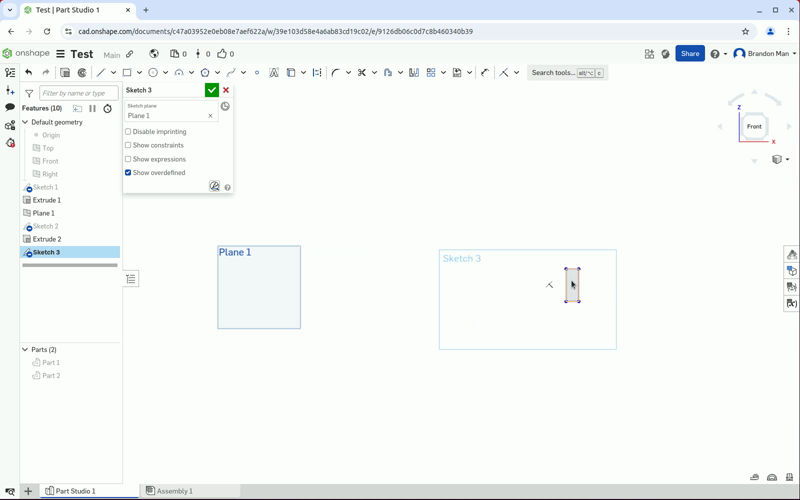
scroll(6)
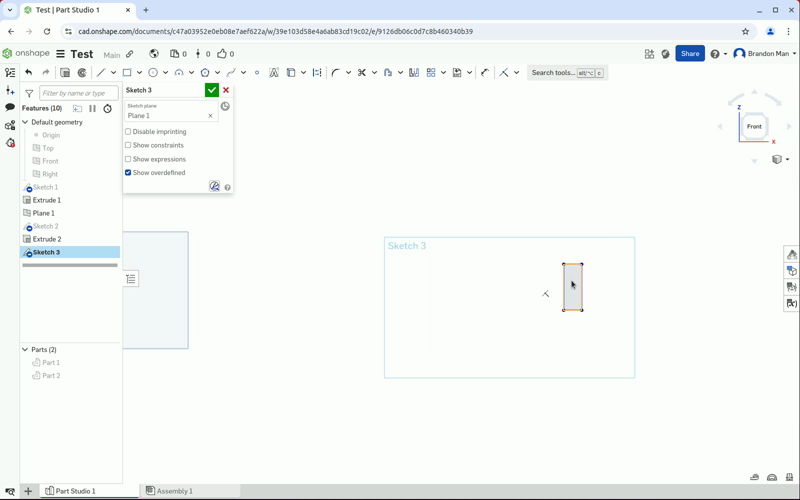
scroll(6)
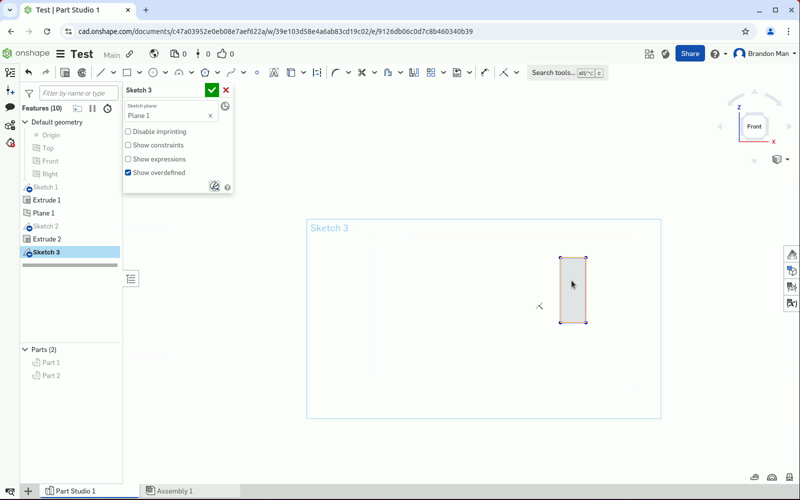
scroll(6)
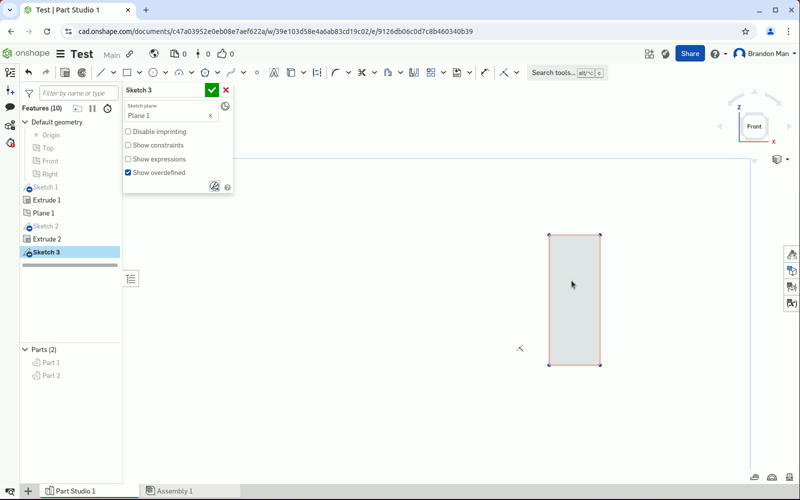
click(571, 280)
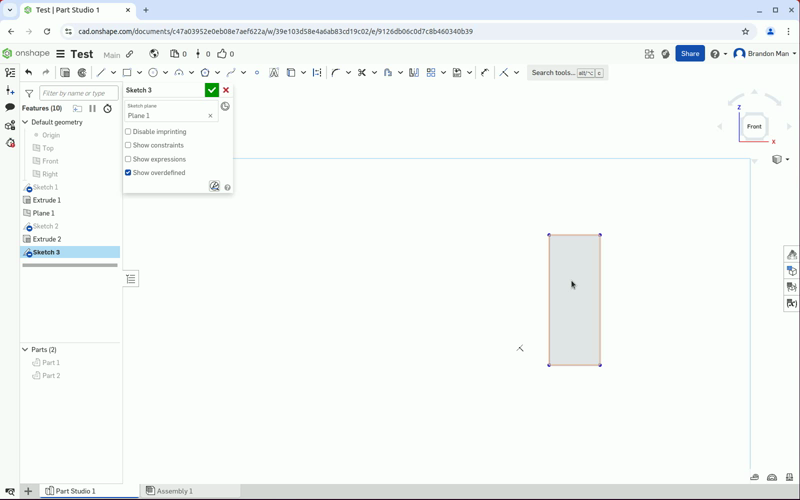
scroll(-6)
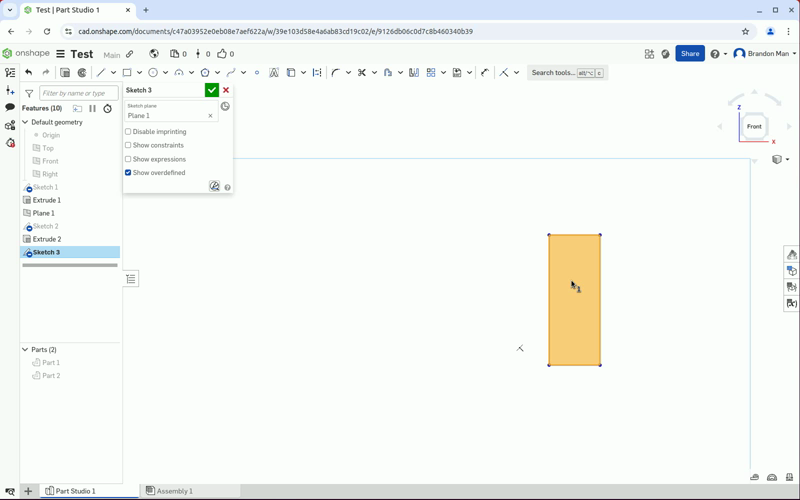
scroll(-6)
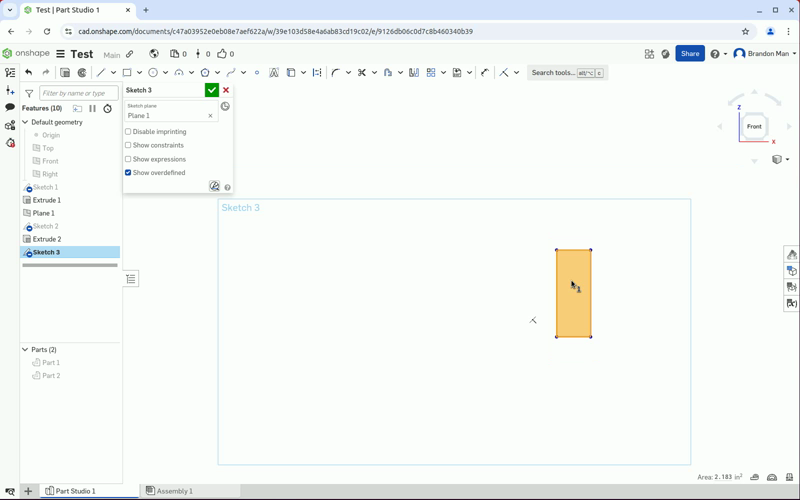
scroll(-6)
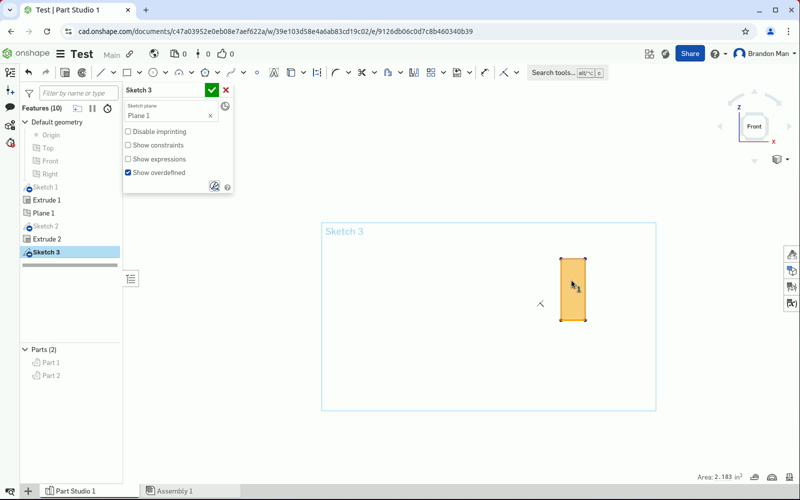
scroll(-6)
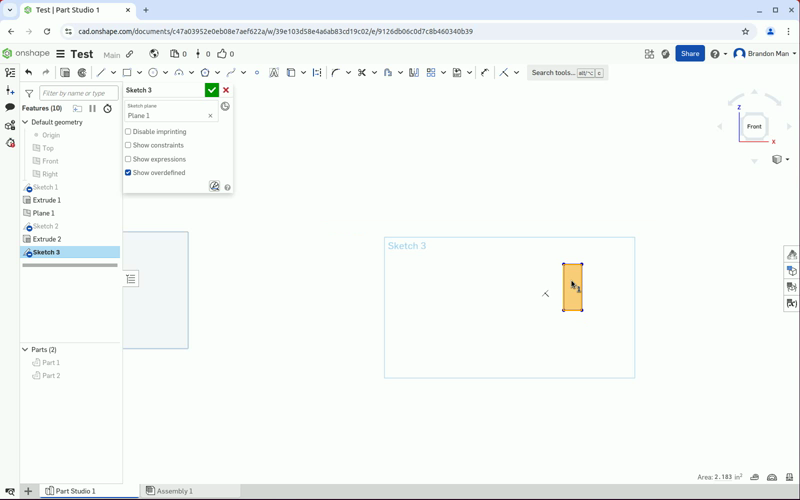
scroll(-6)
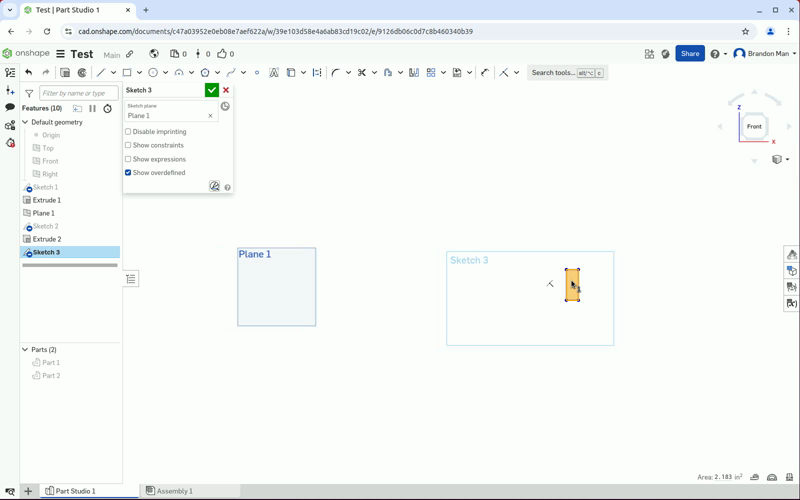
scroll(-6)
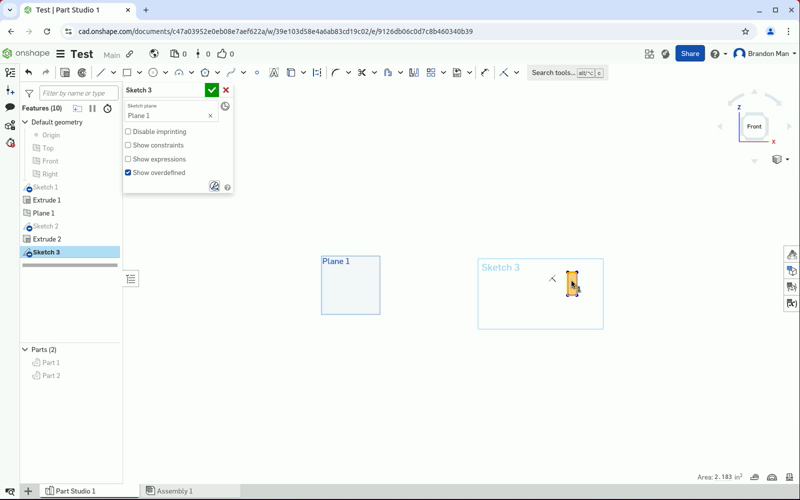
scroll(-6)
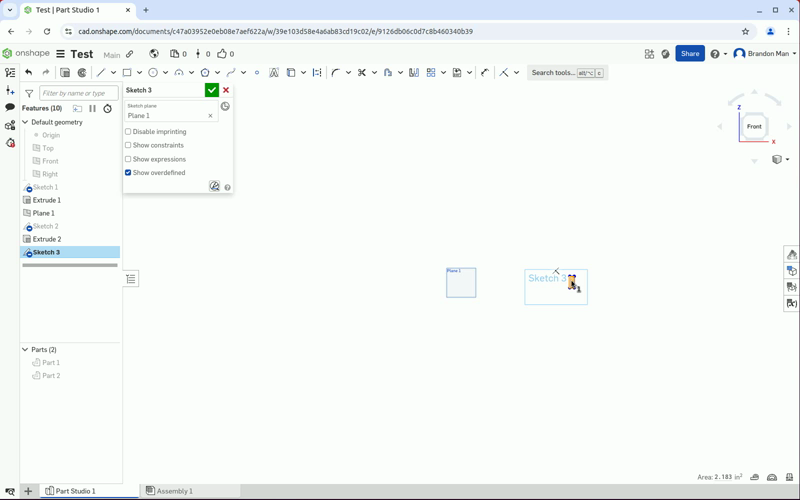
mouse_move(73, 352)
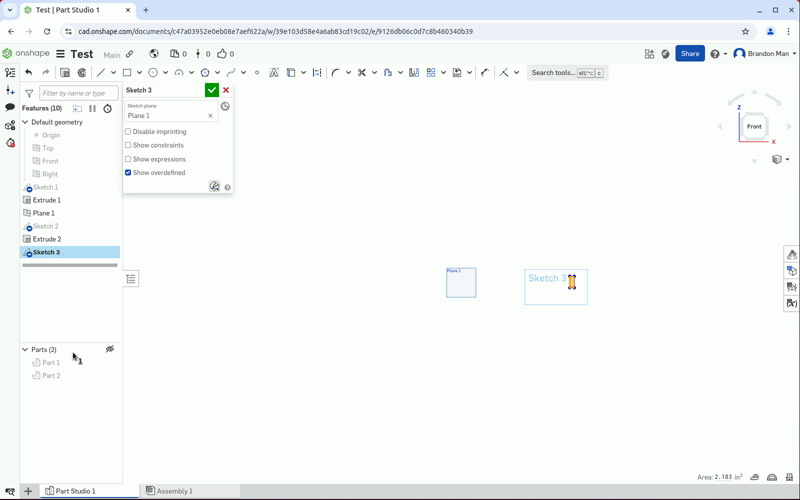
key(shift+y)
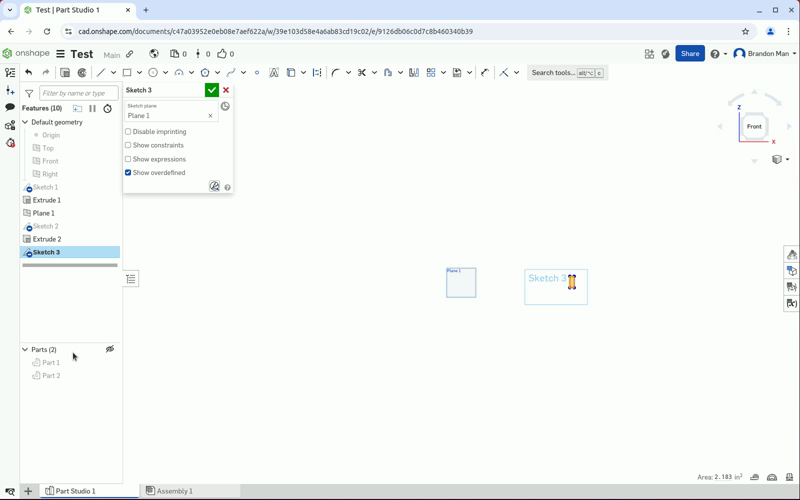
key(shift+e)
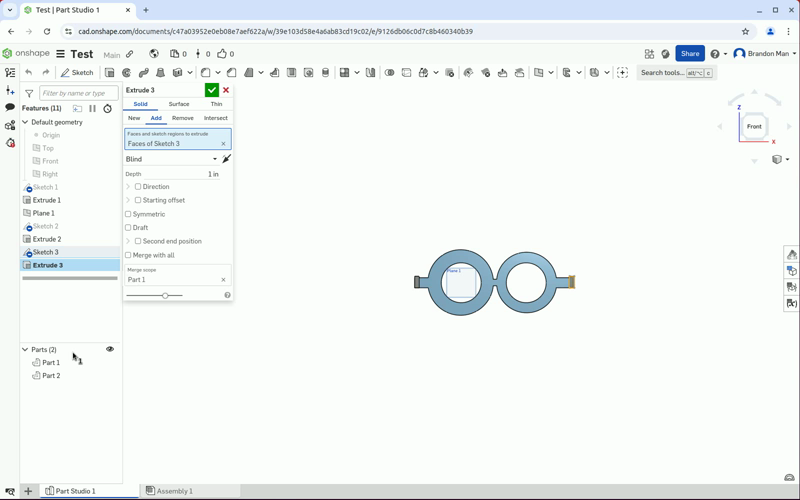
mouse_move(143, 106)
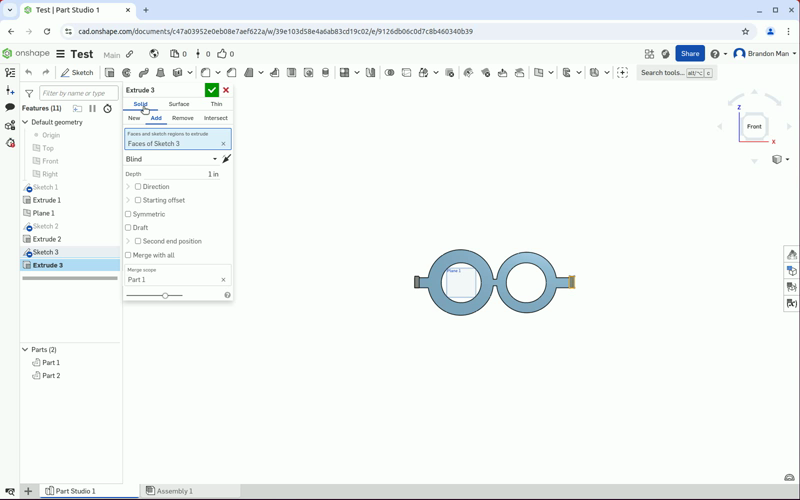
click(143, 106)
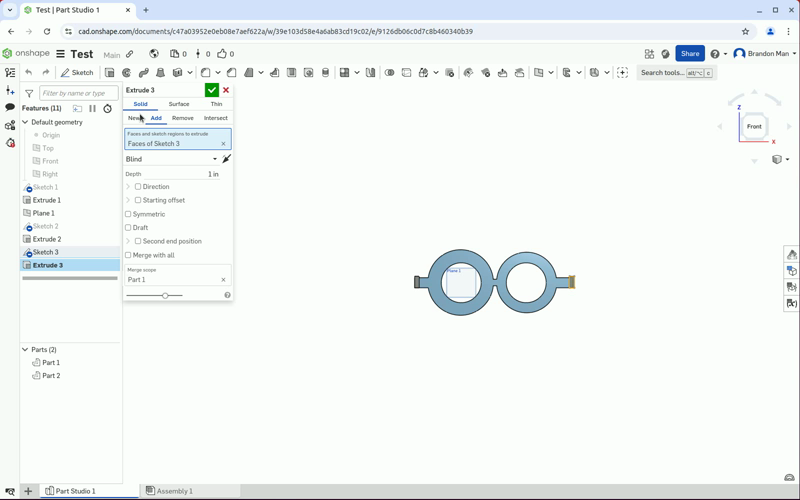
mouse_move(137, 120)
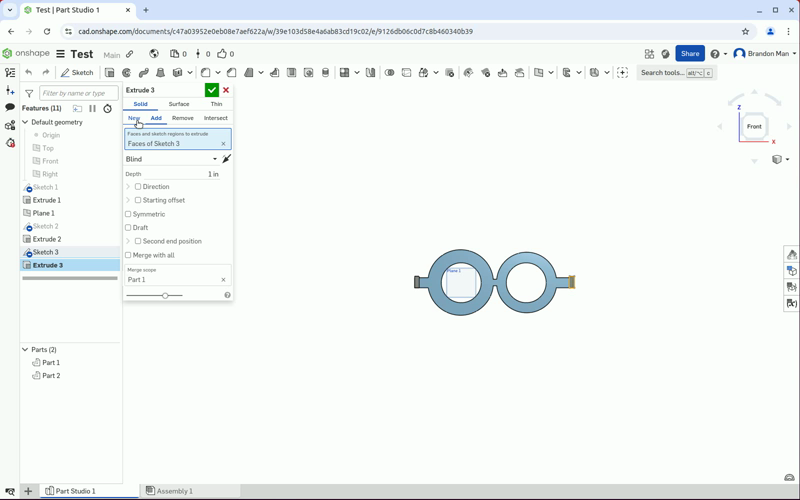
click(137, 120)
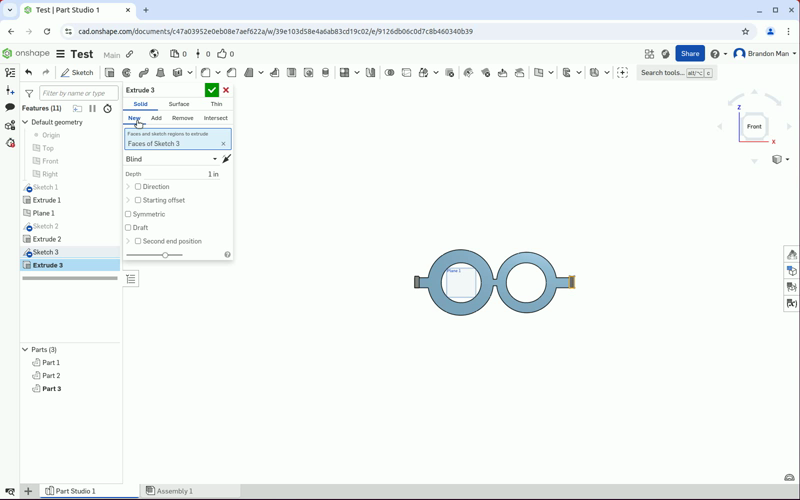
key(tab, 4)
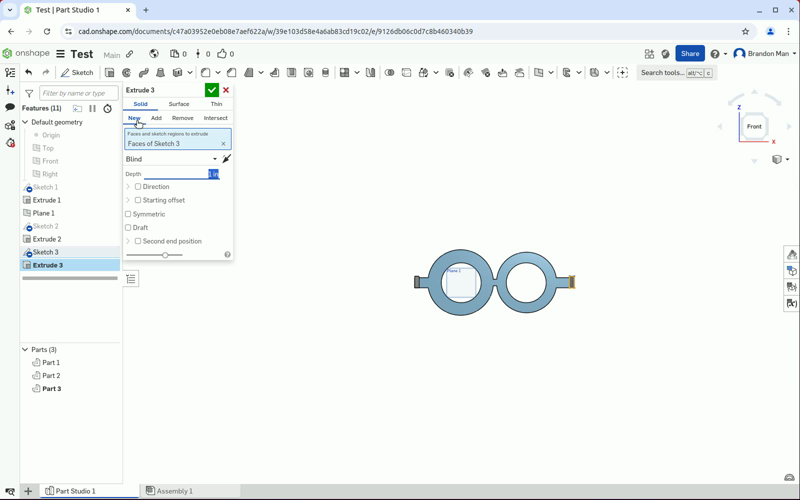
text(20.701)
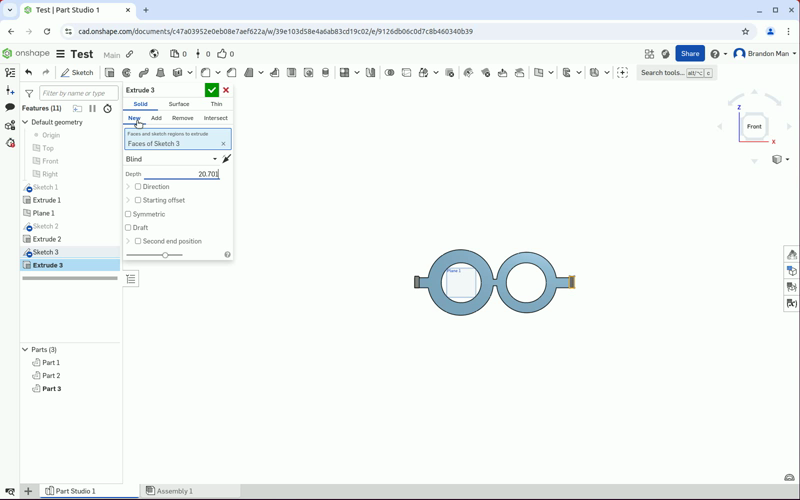
key(enter)
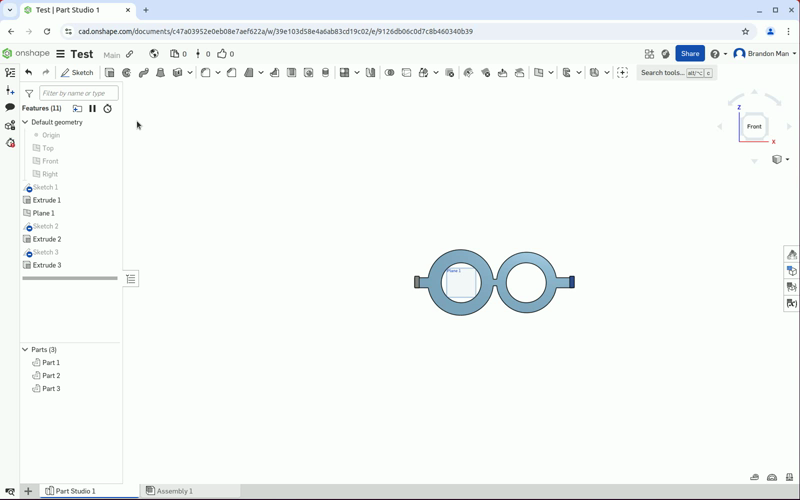
key(shift+h)
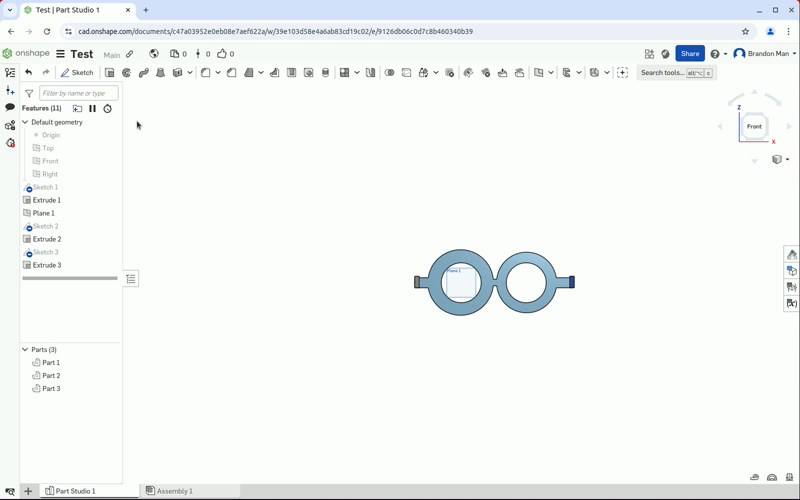
key(shift+h)
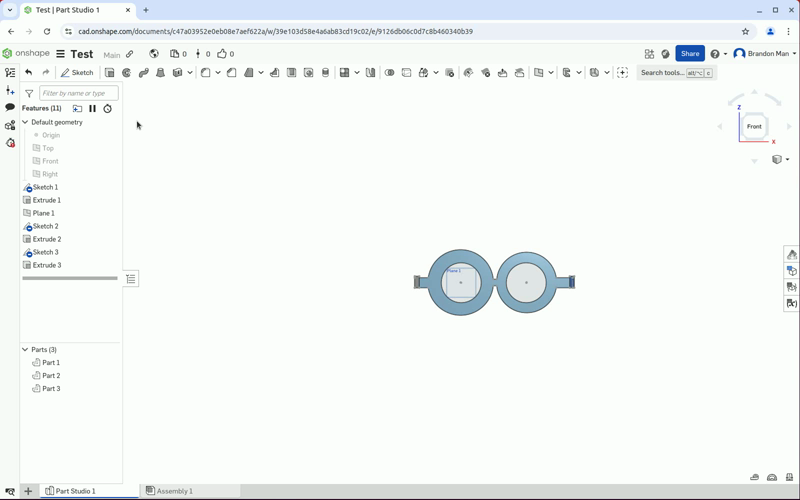
key(shift+7)
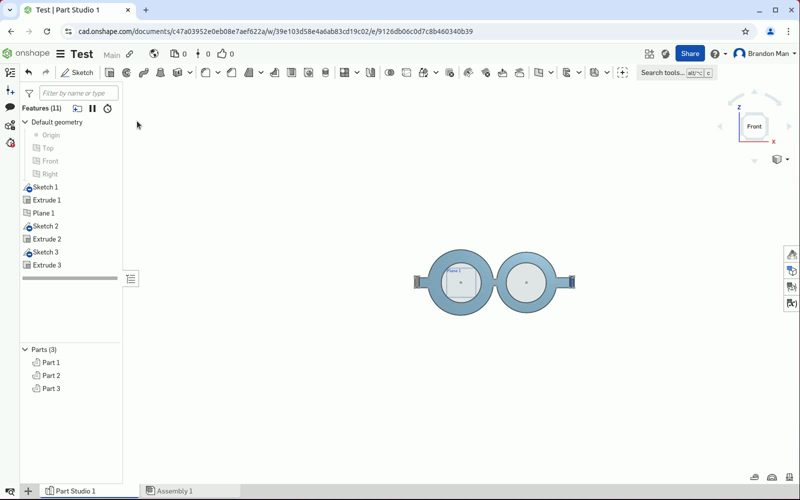
key(left, 2)
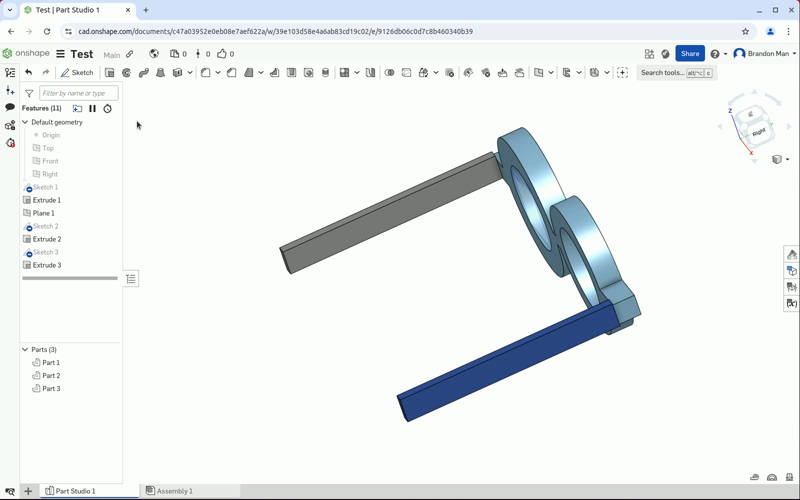
key(down, 2)
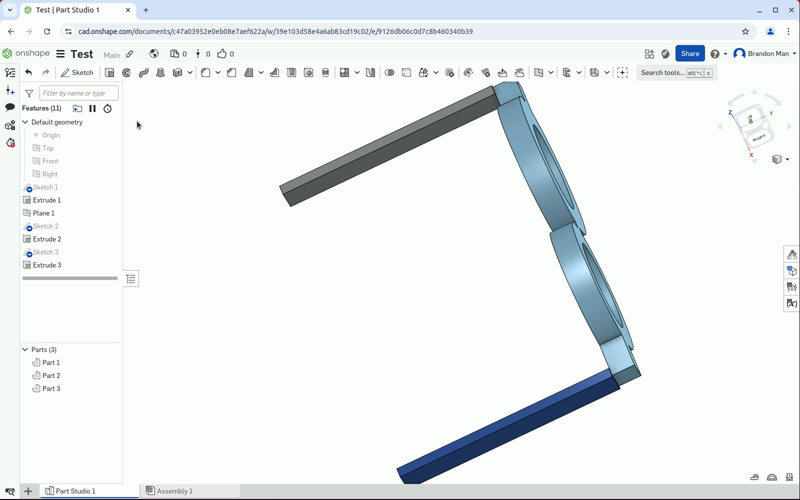
key(up, 2)
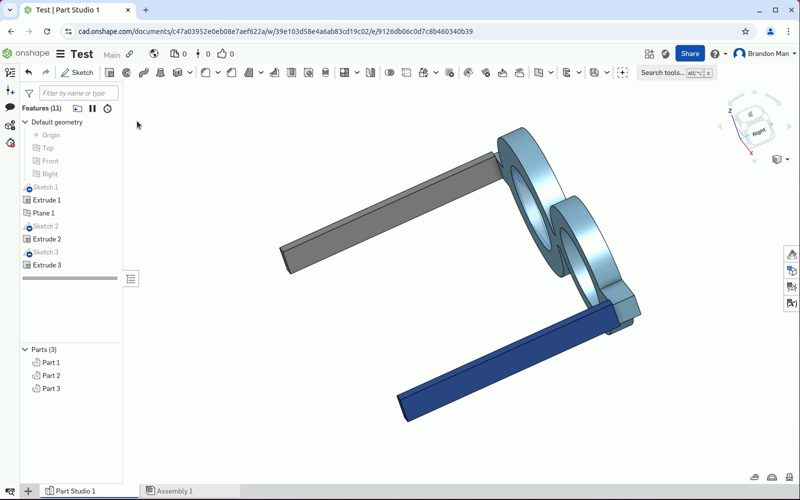
key(right, 2)
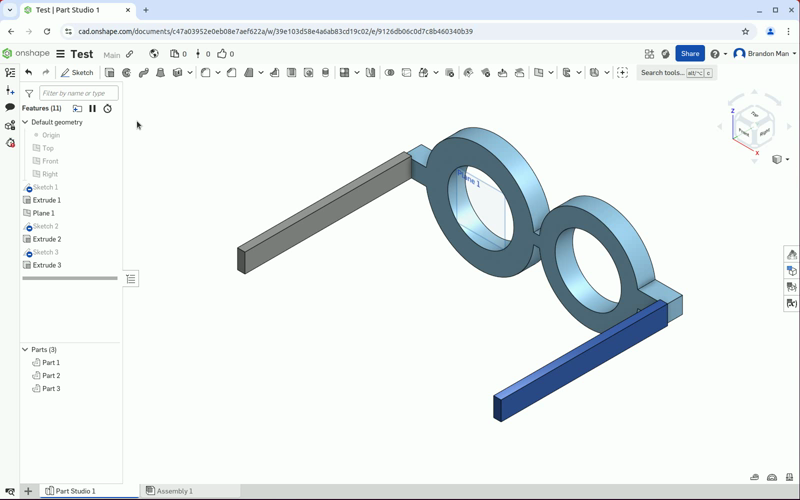
mouse_move(73, 189)
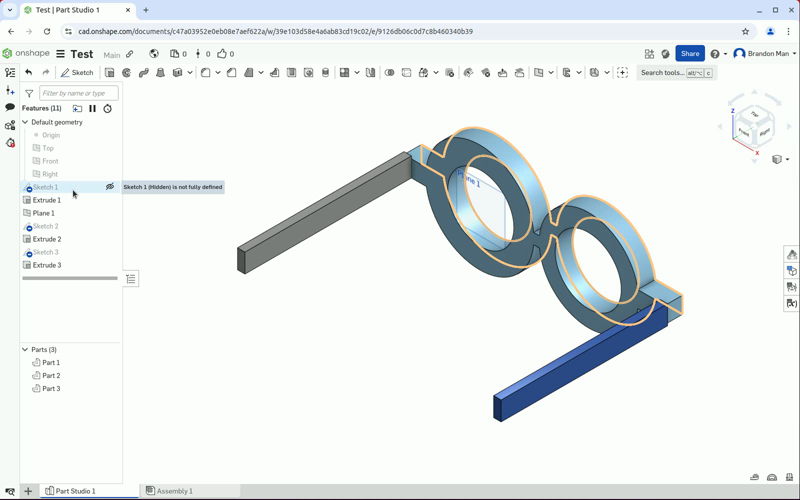
click(73, 189)